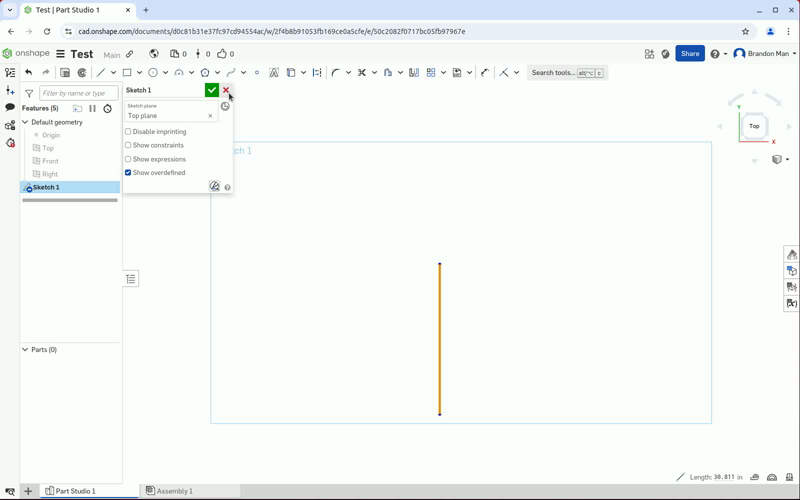
key(shift+h)
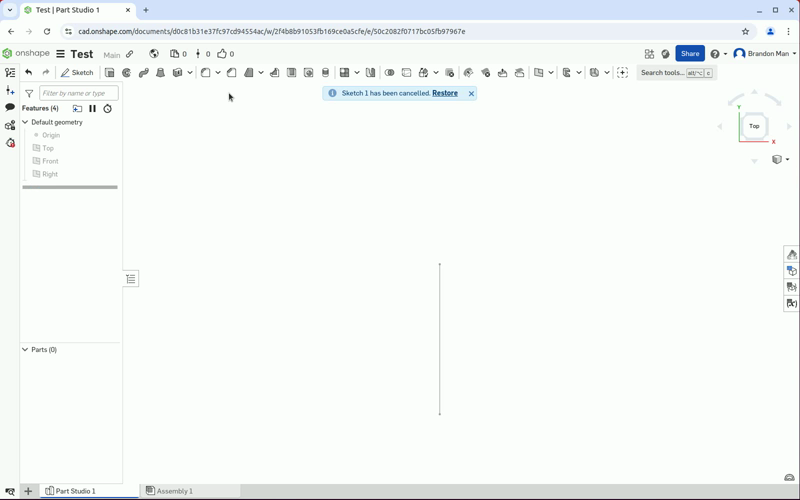
mouse_move(73, 352)
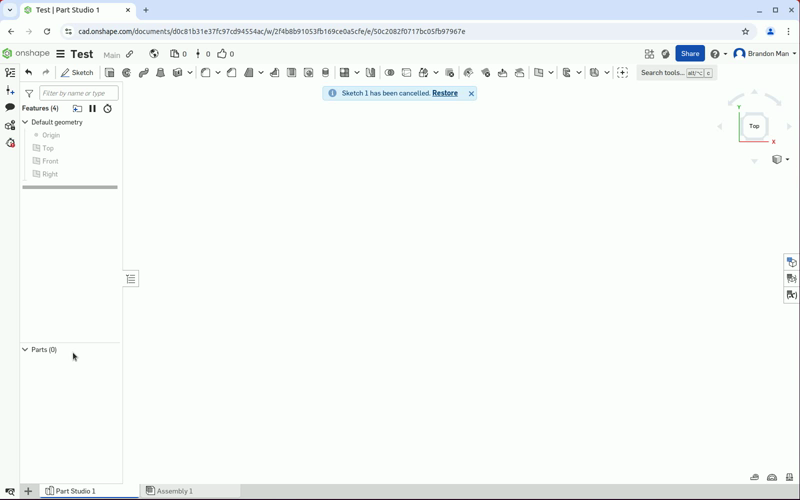
key(y)
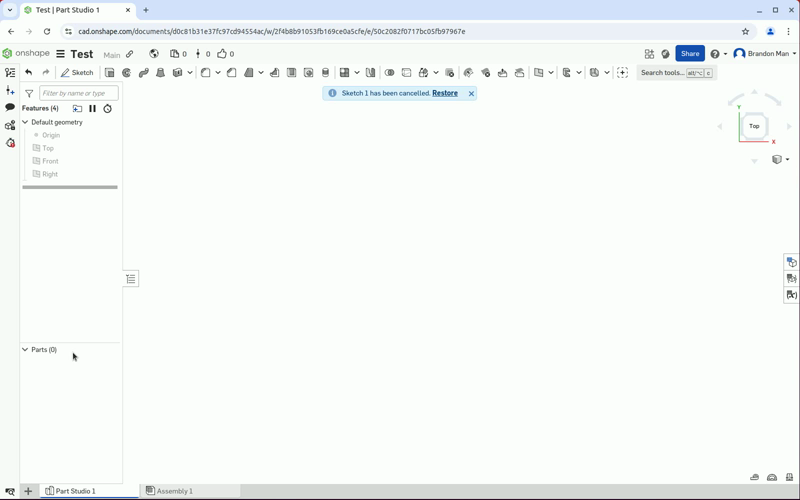
key(shift+p)
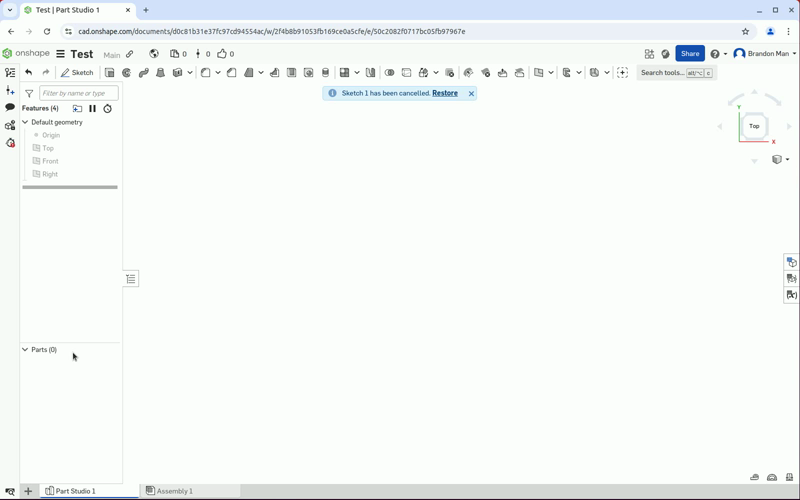
key(space)
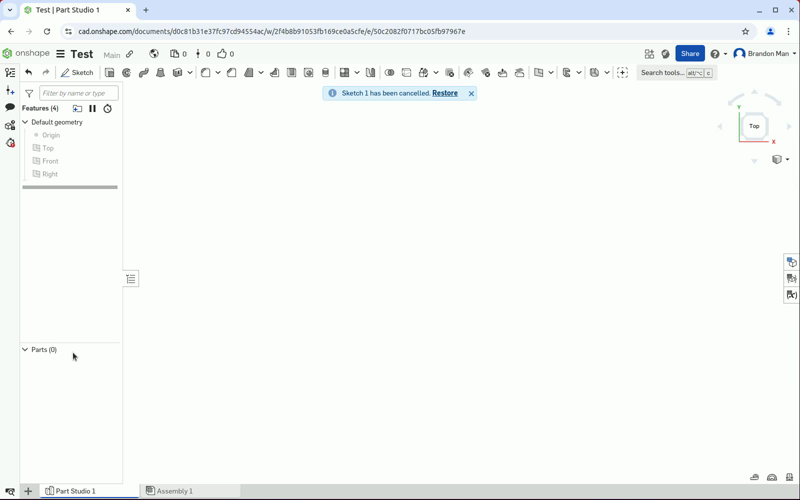
key_down(shift)
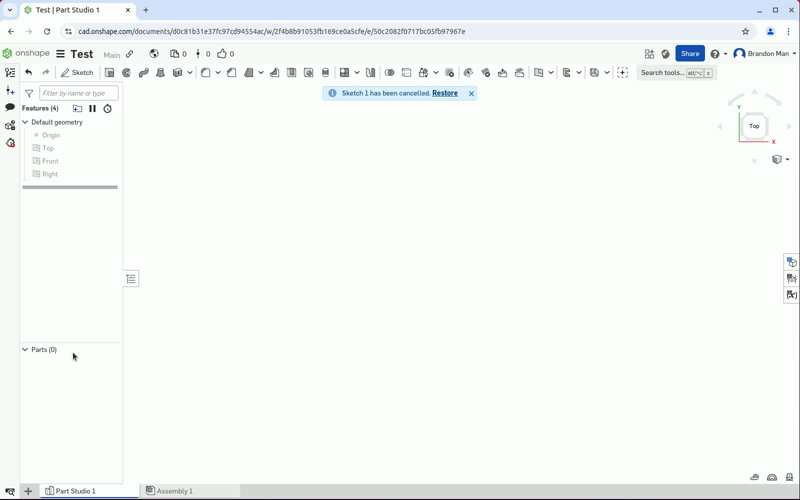
key(up)
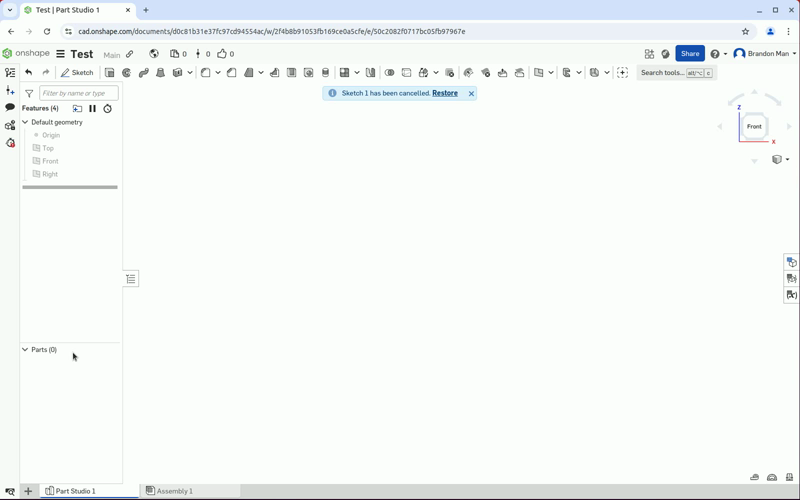
key_up(shift)
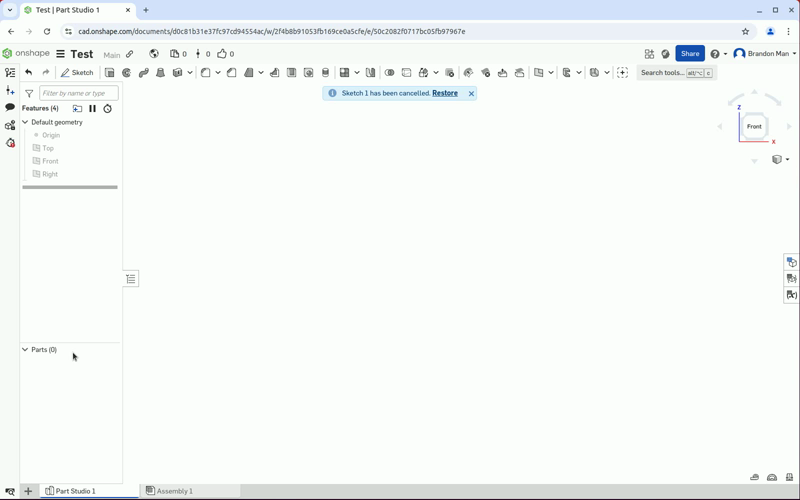
mouse_move(73, 352)
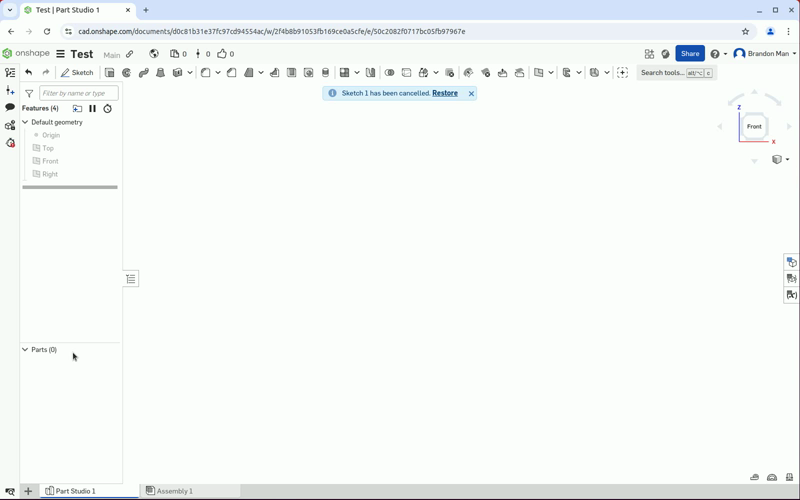
key(shift+y)
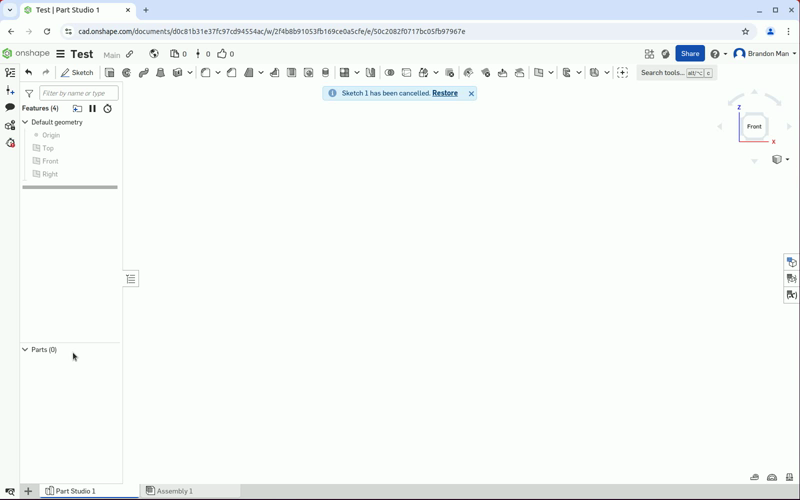
key(shift+s)
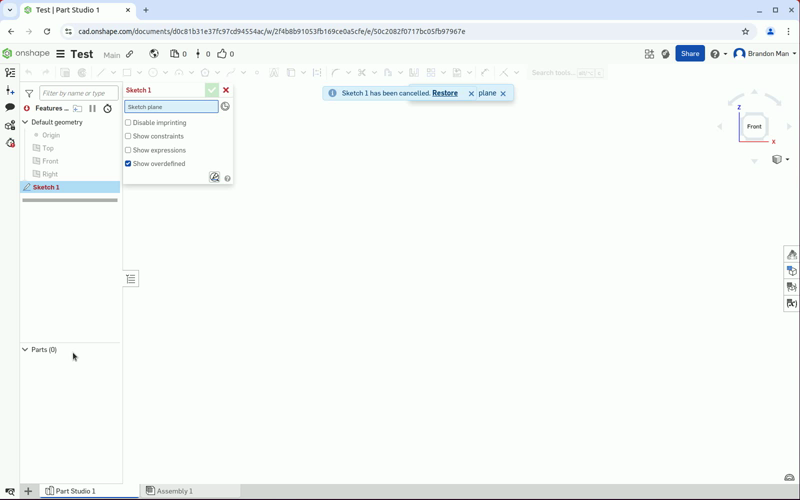
mouse_move(73, 163)
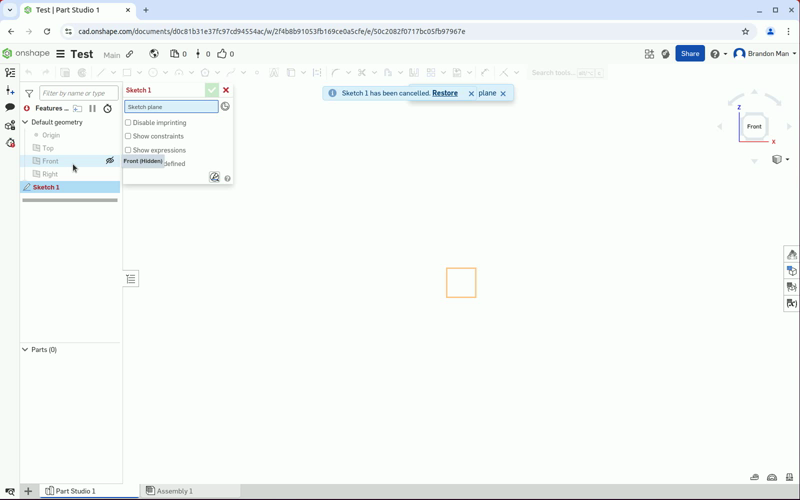
click(73, 163)
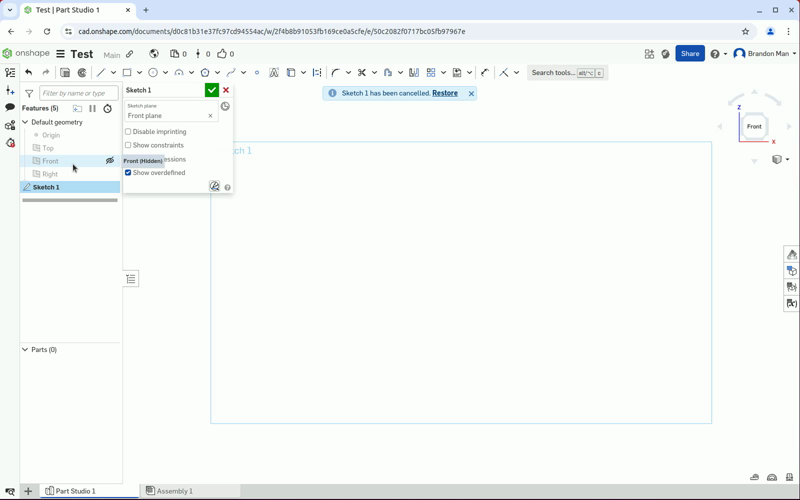
mouse_move(73, 352)
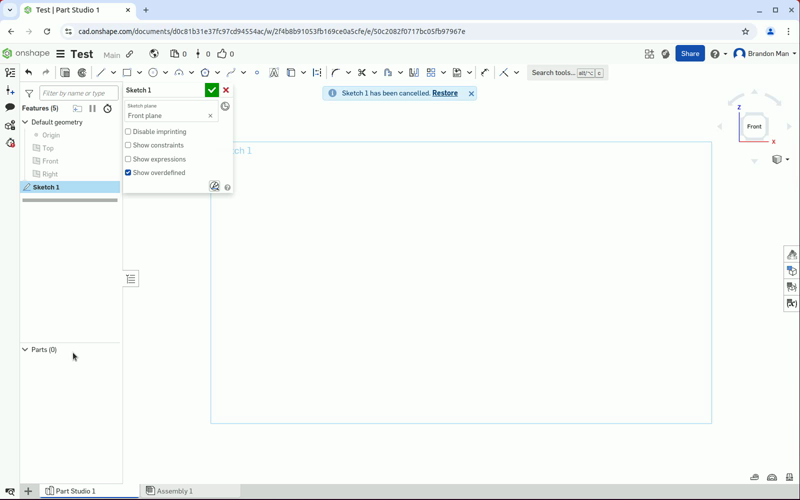
key(y)
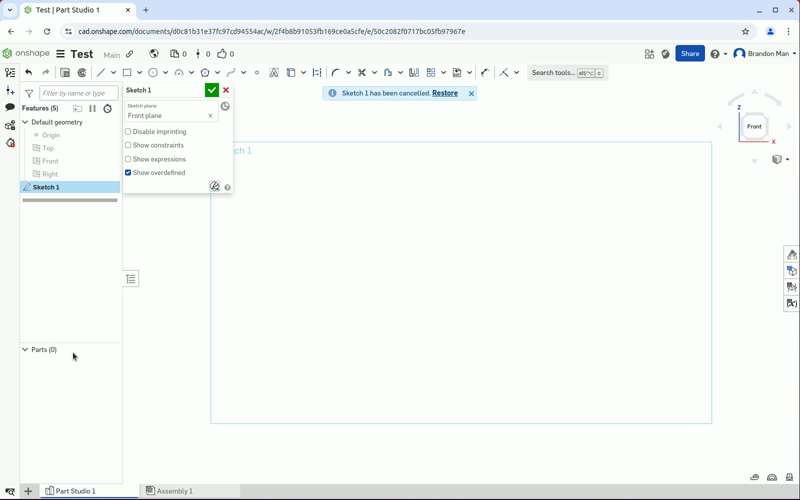
key(l)
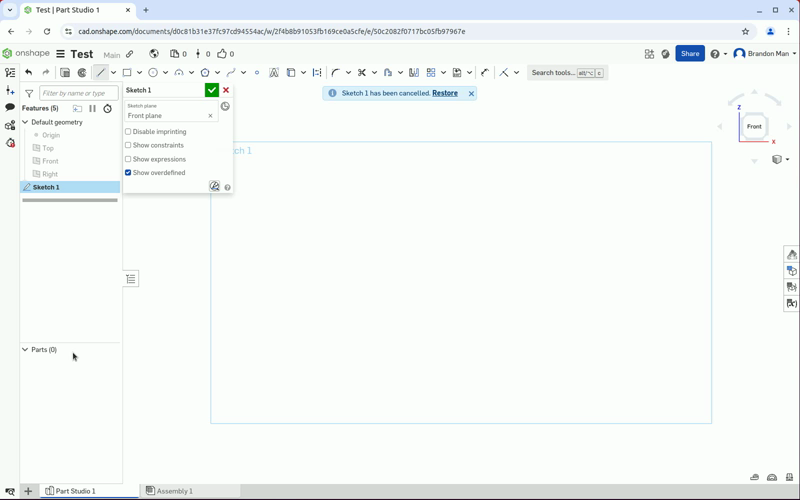
key_down(shift)
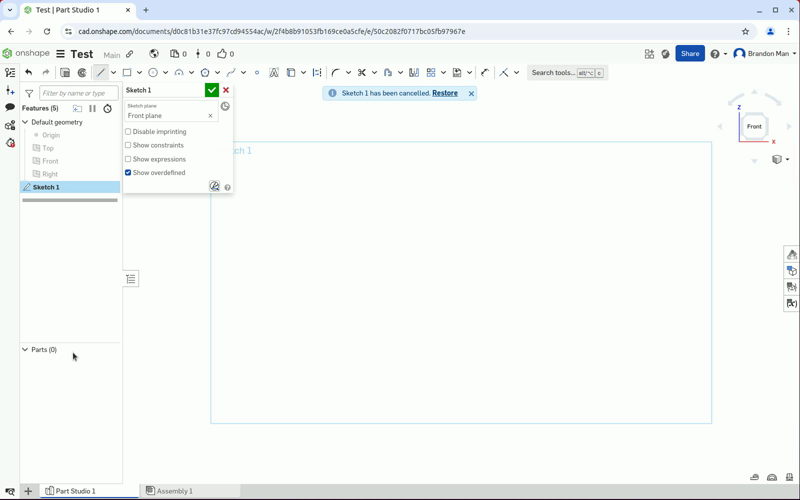
mouse_move(460, 292)
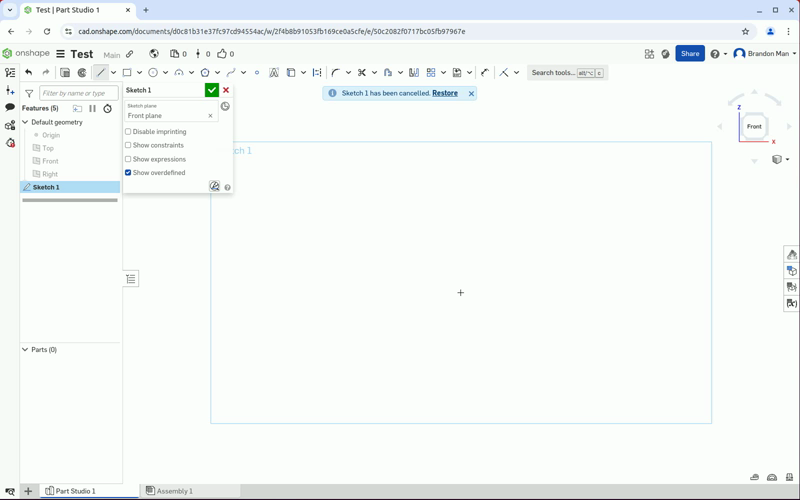
click(460, 292)
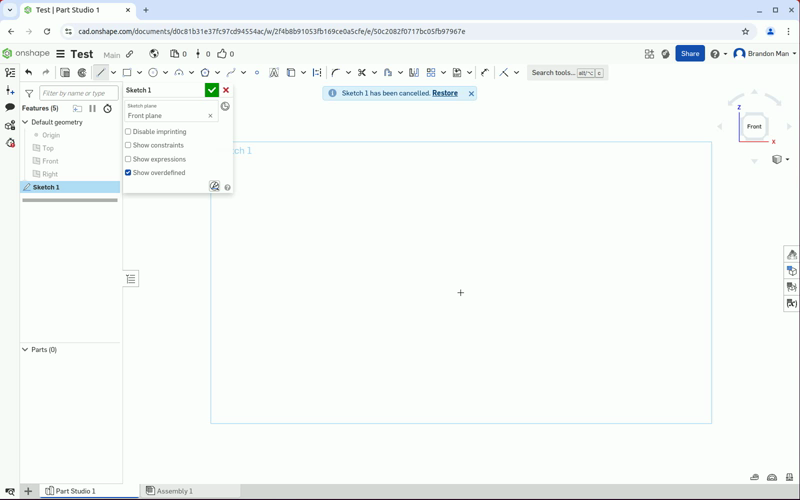
key_up(shift)
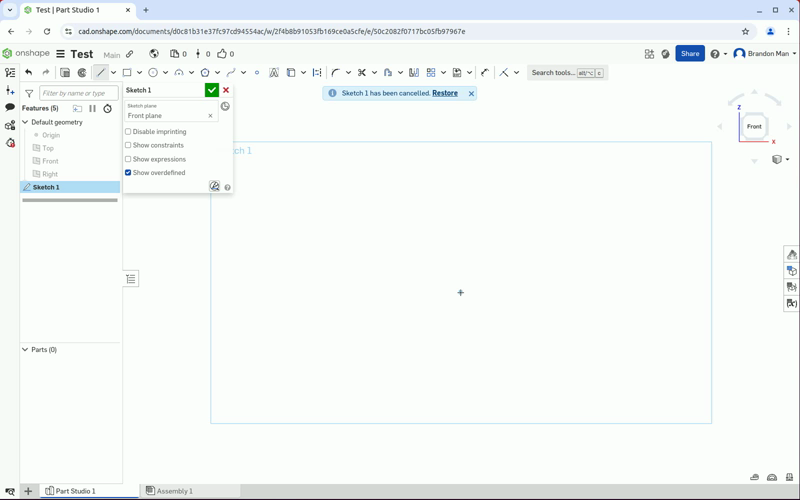
key_down(shift)
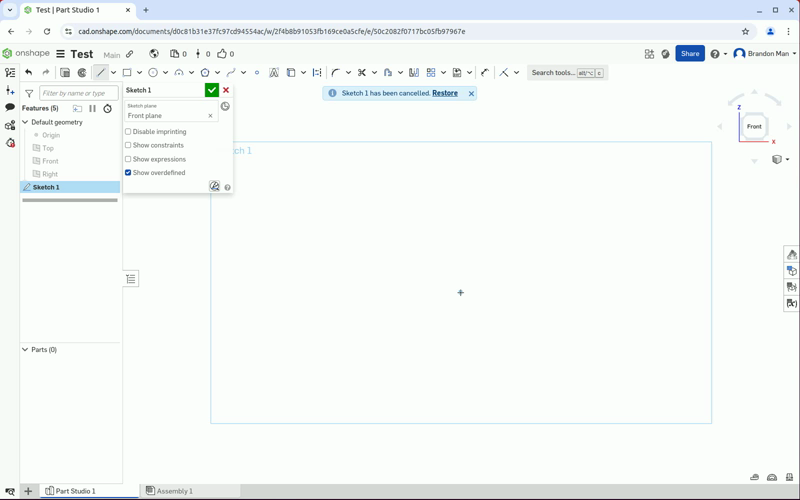
mouse_move(490, 292)
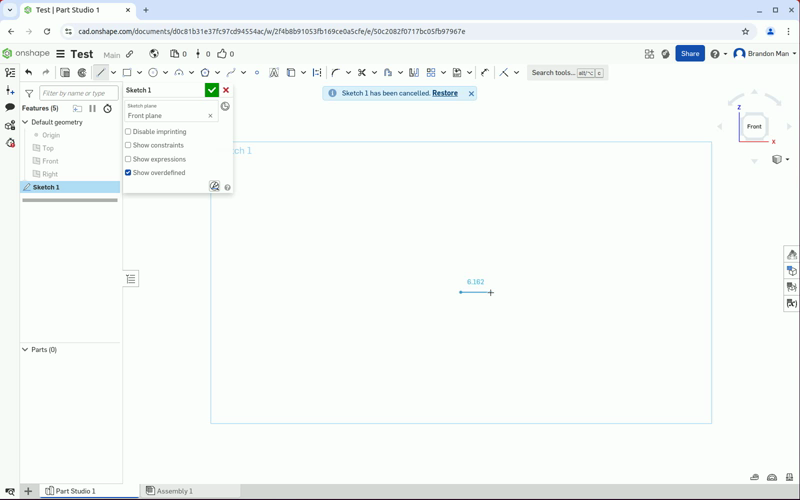
mouse_move(487, 292)
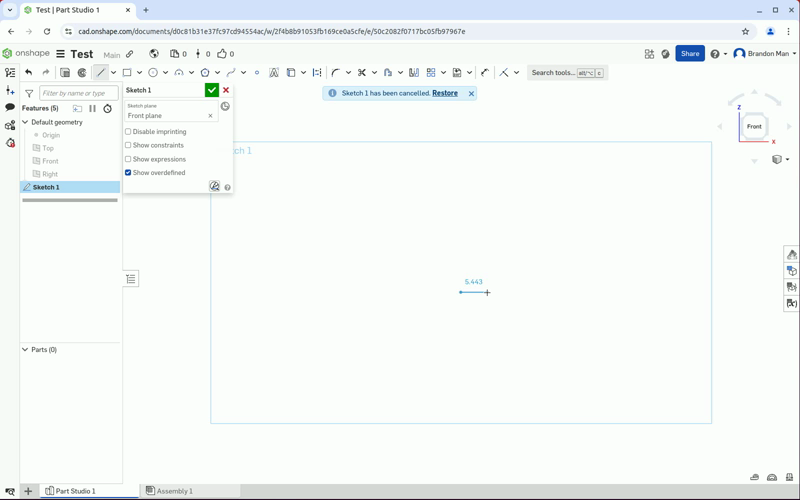
click(487, 292)
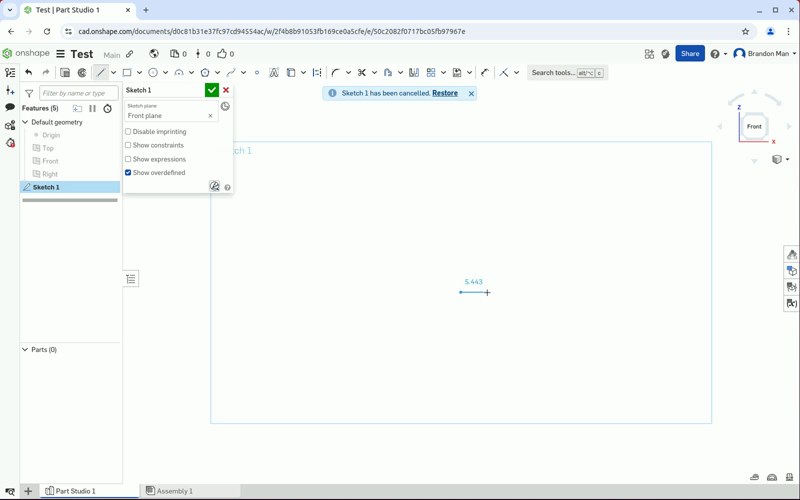
key_up(shift)
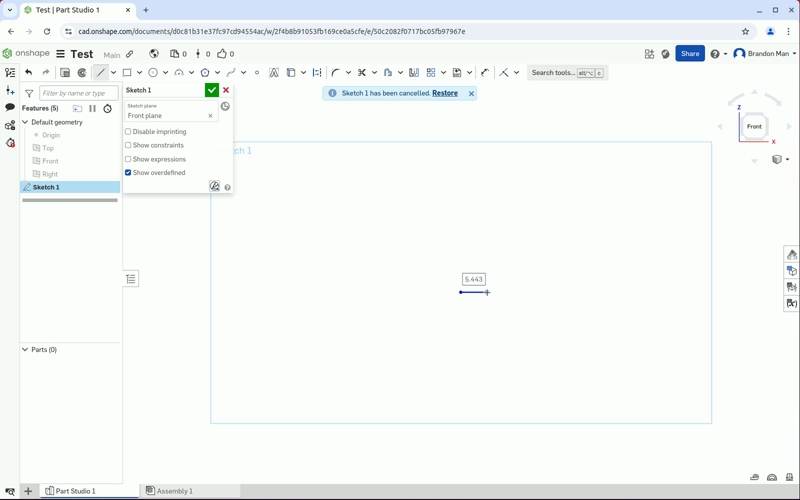
key(esc)
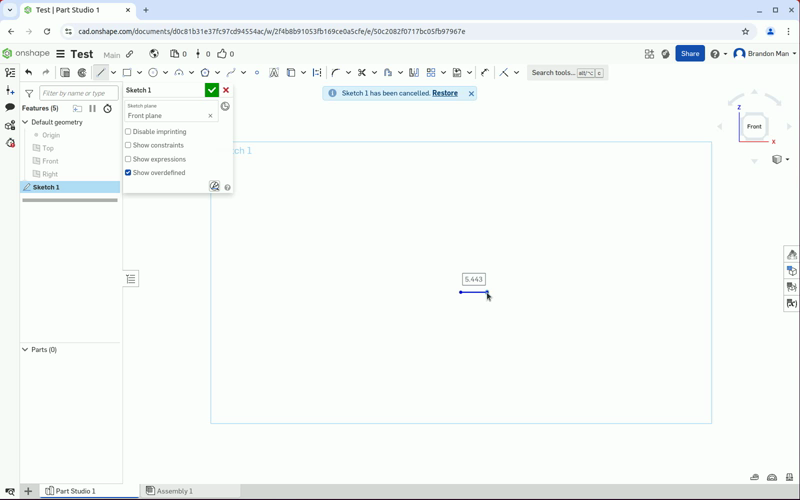
key(a)
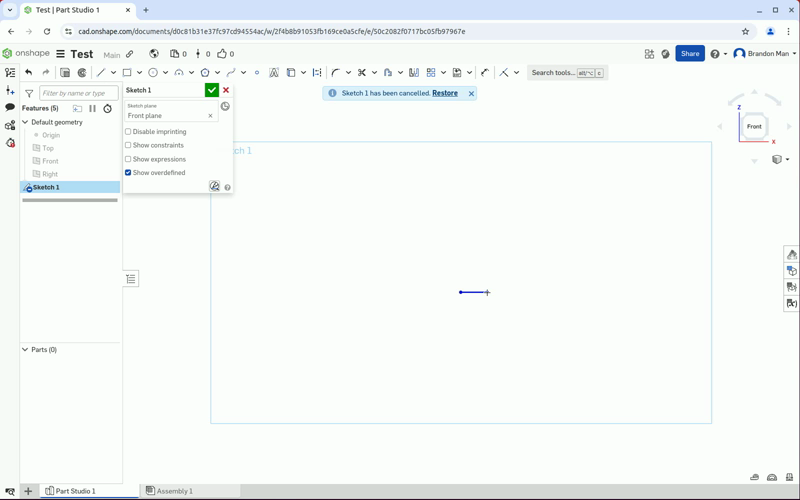
mouse_move(487, 292)
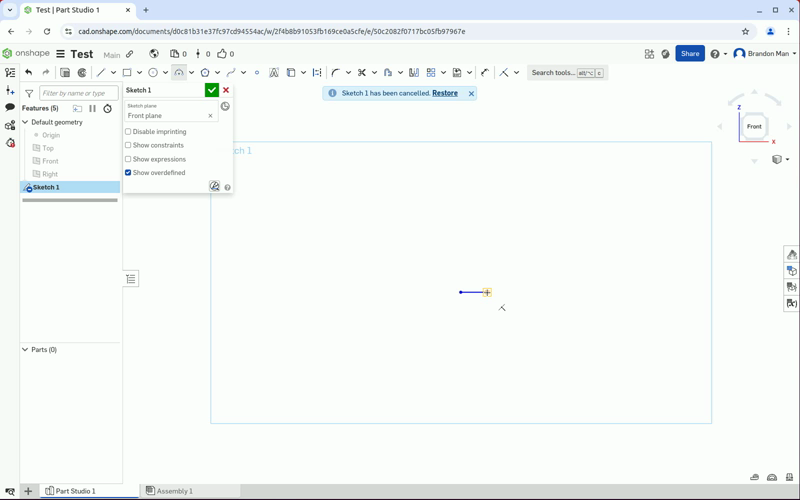
click(487, 292)
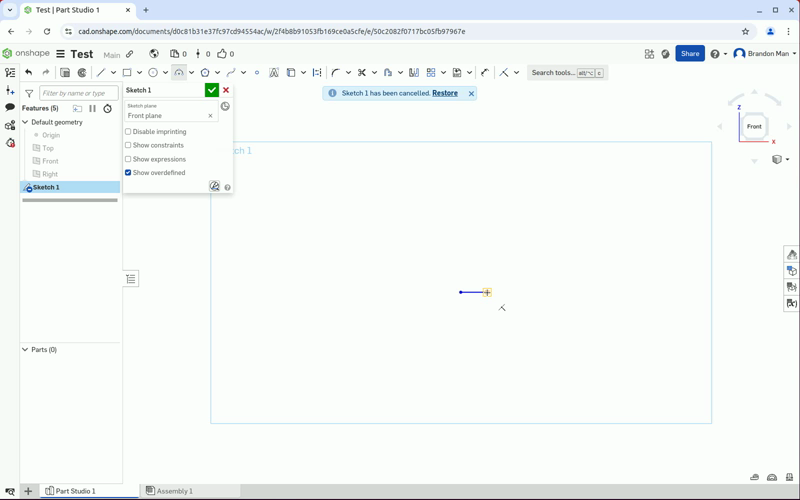
key_down(shift)
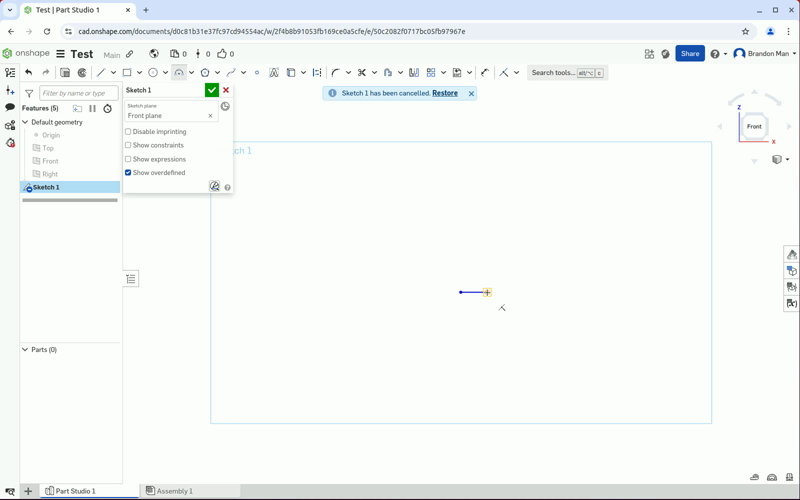
mouse_move(487, 273)
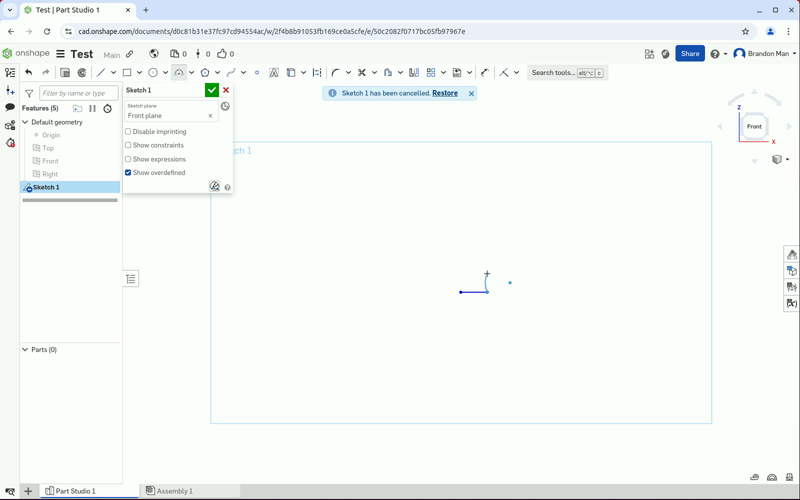
click(487, 273)
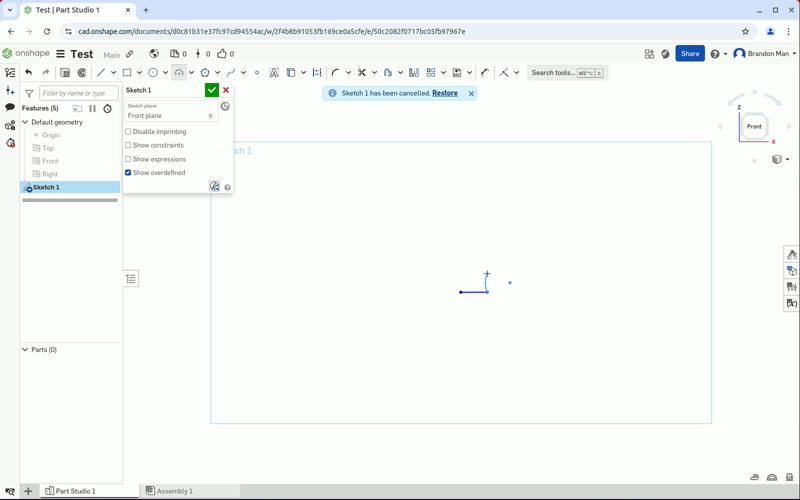
mouse_move(496, 282)
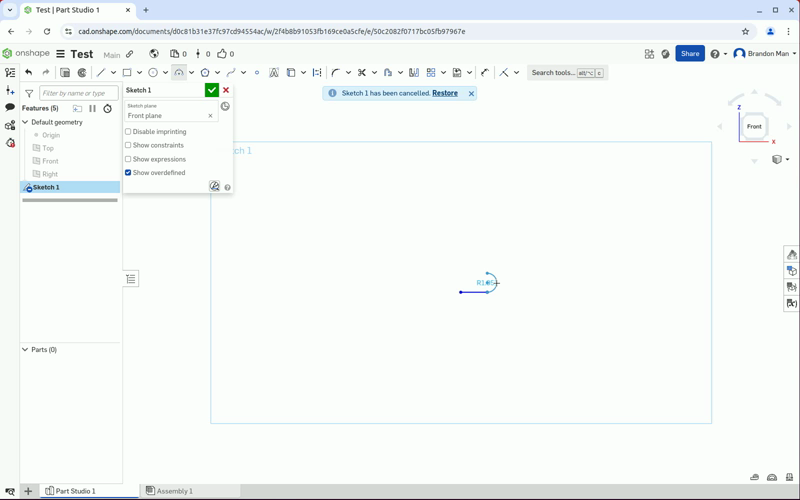
click(496, 282)
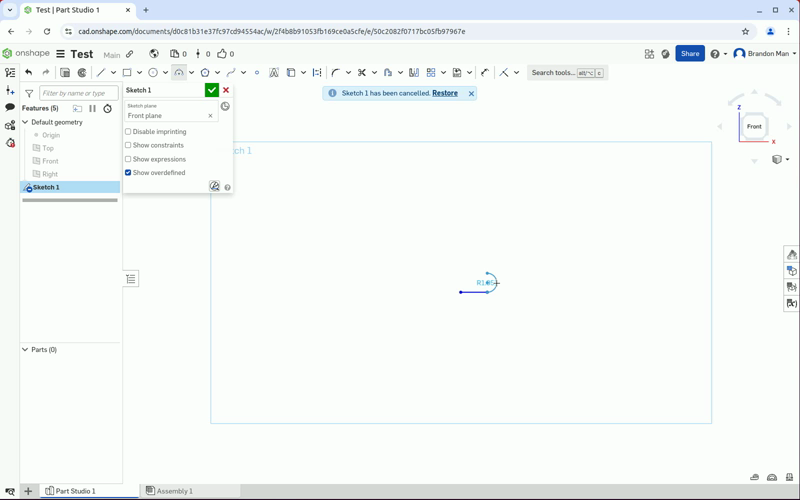
key_up(shift)
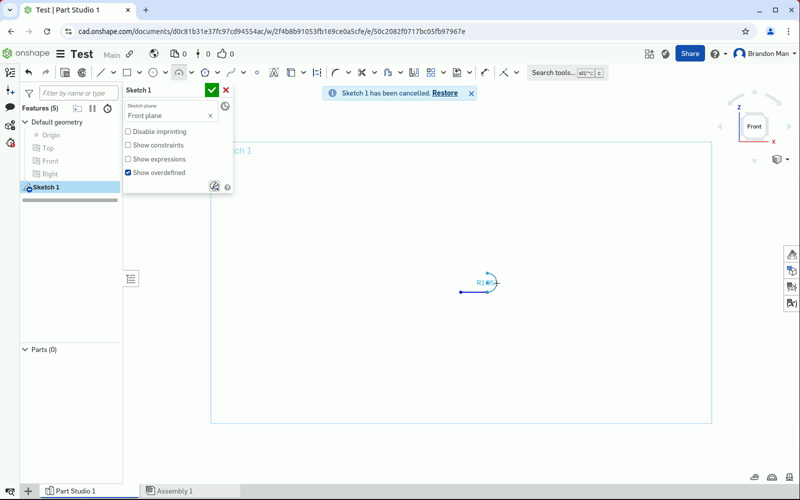
key(esc)
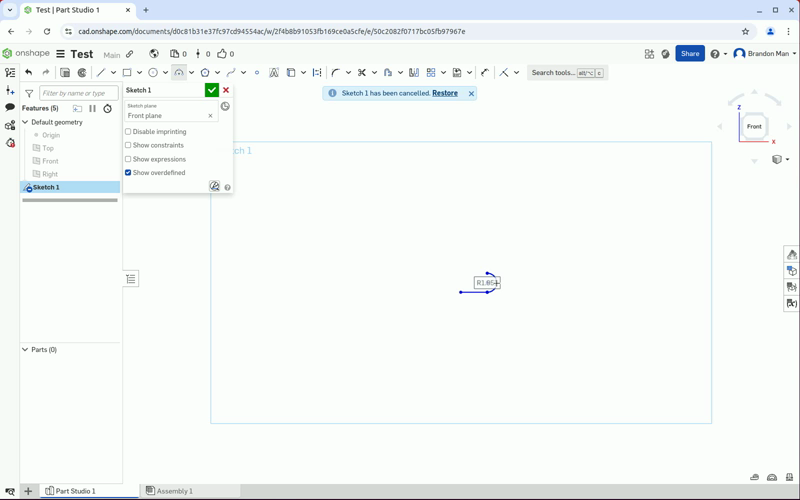
key(l)
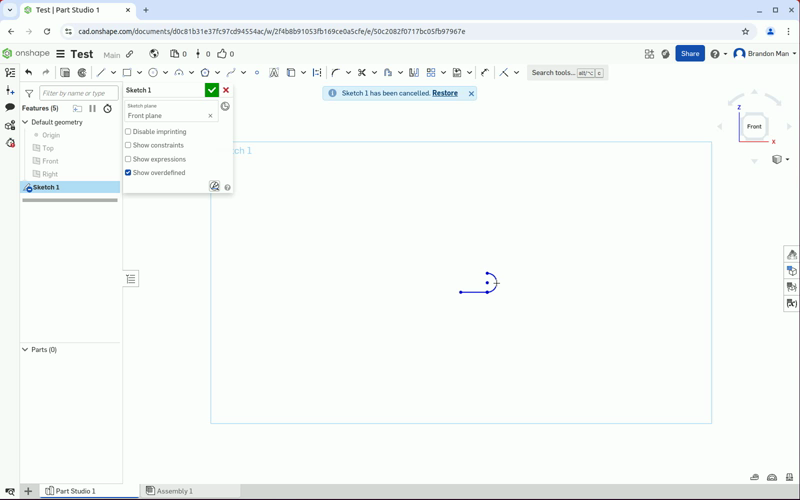
mouse_move(487, 273)
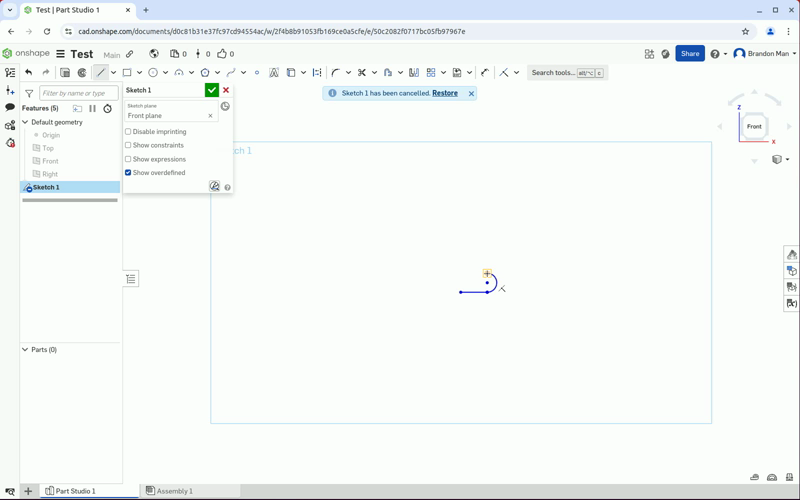
click(487, 273)
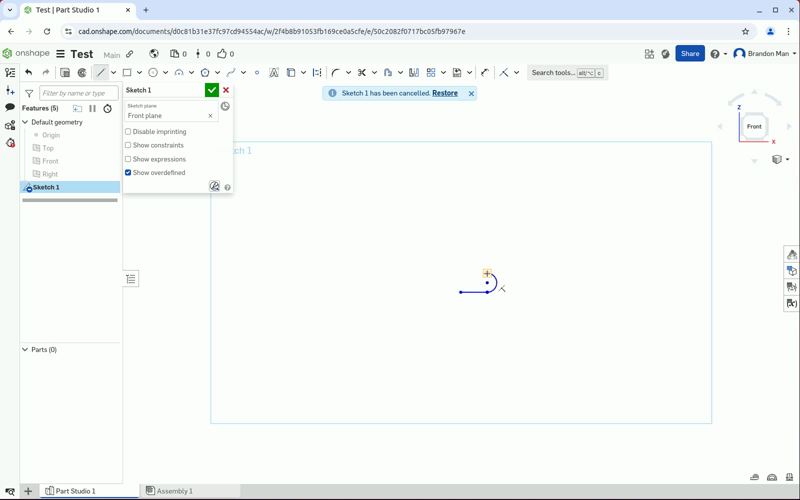
key_down(shift)
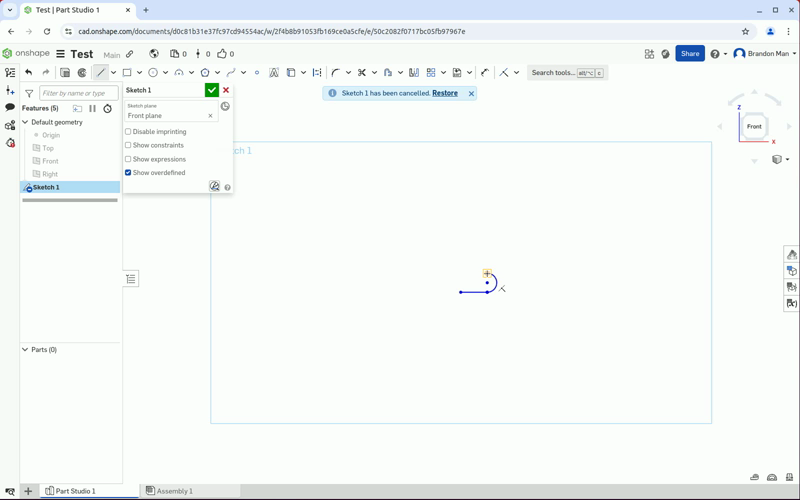
mouse_move(517, 273)
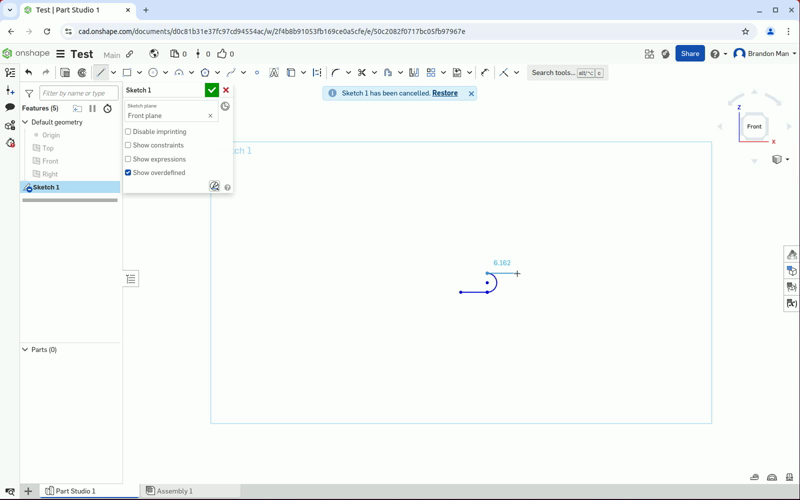
mouse_move(460, 273)
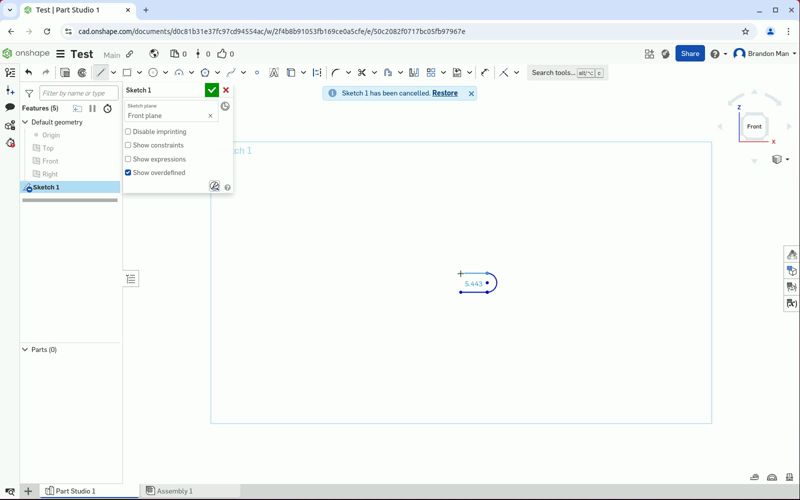
click(460, 273)
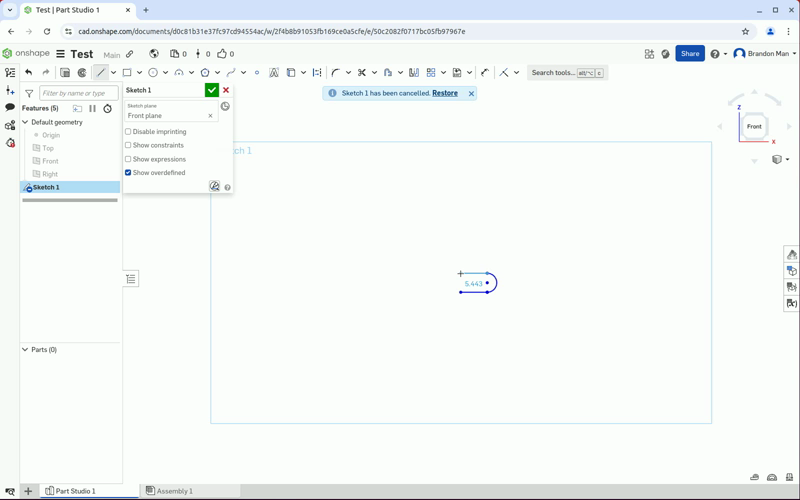
key_up(shift)
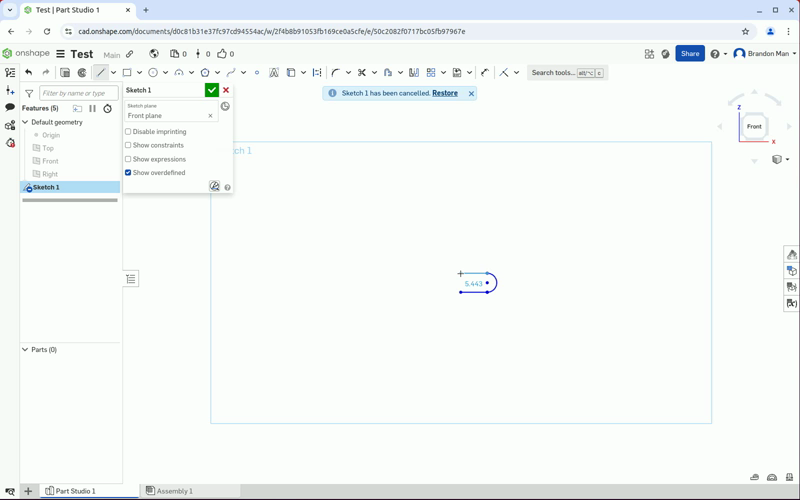
key(esc)
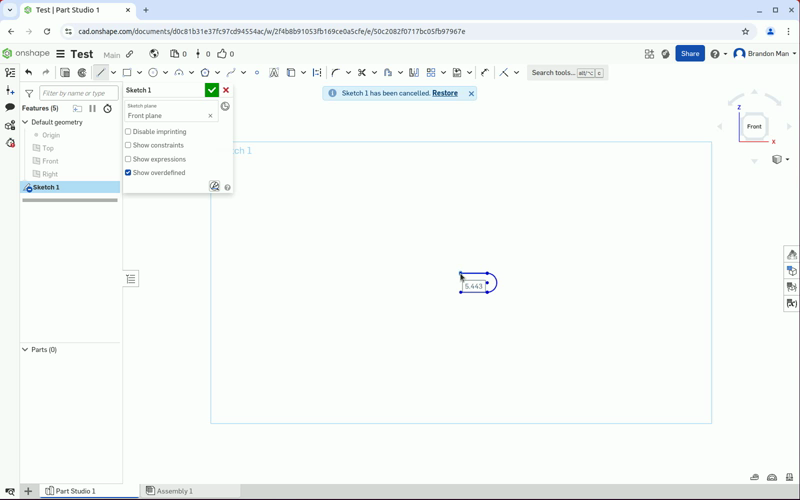
key(a)
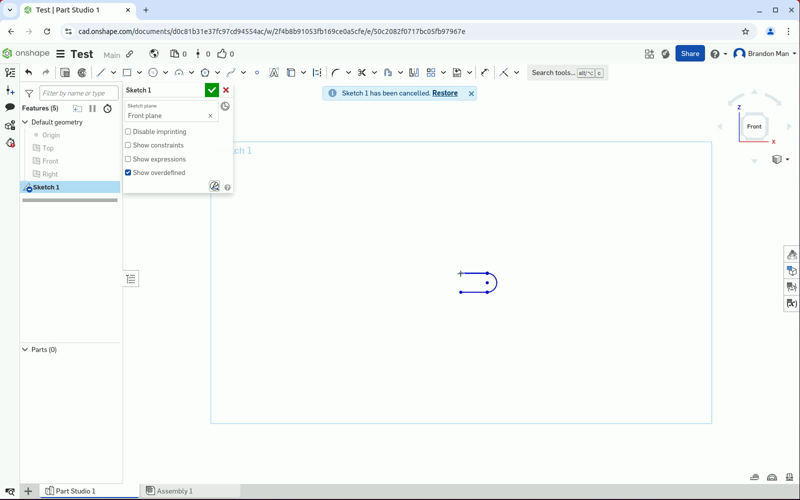
mouse_move(460, 273)
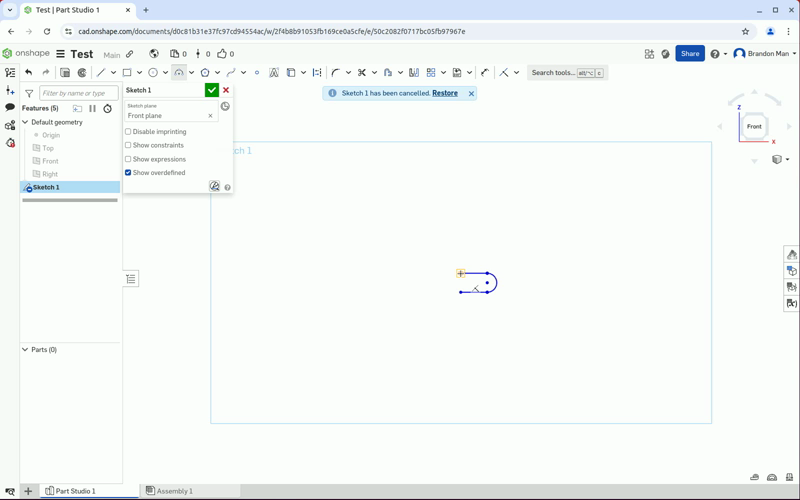
click(460, 273)
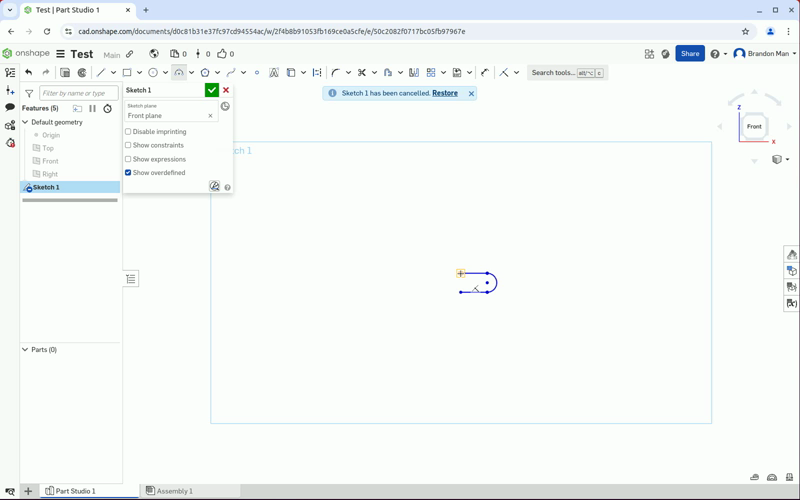
mouse_move(460, 292)
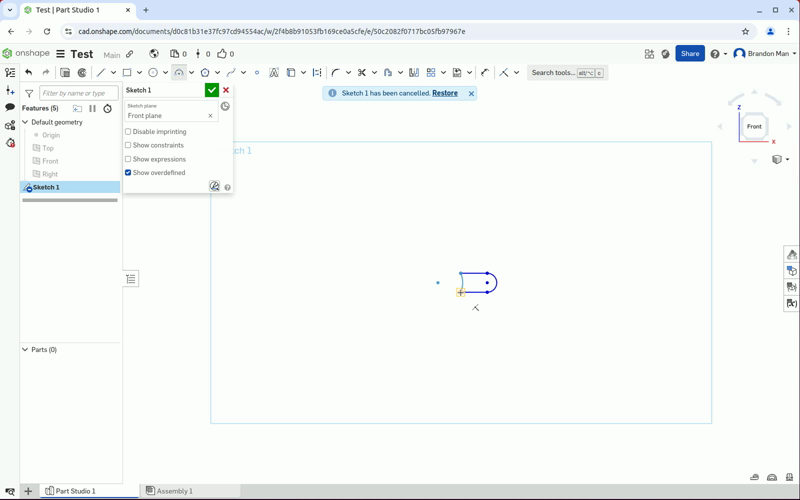
click(460, 292)
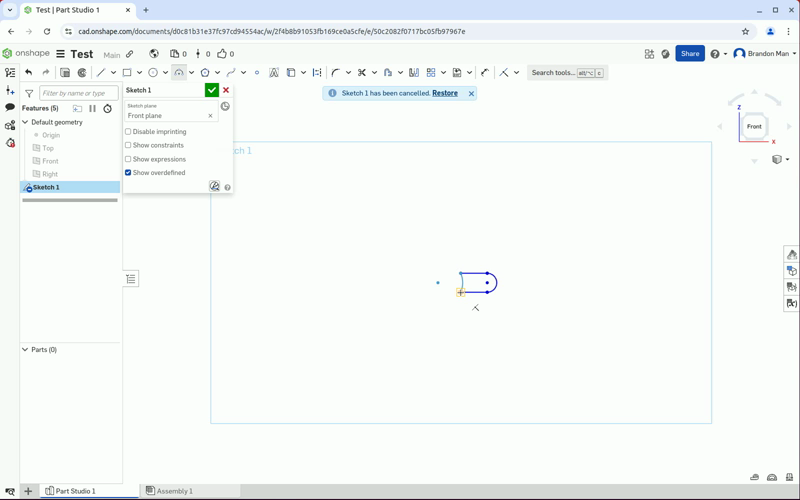
key_down(shift)
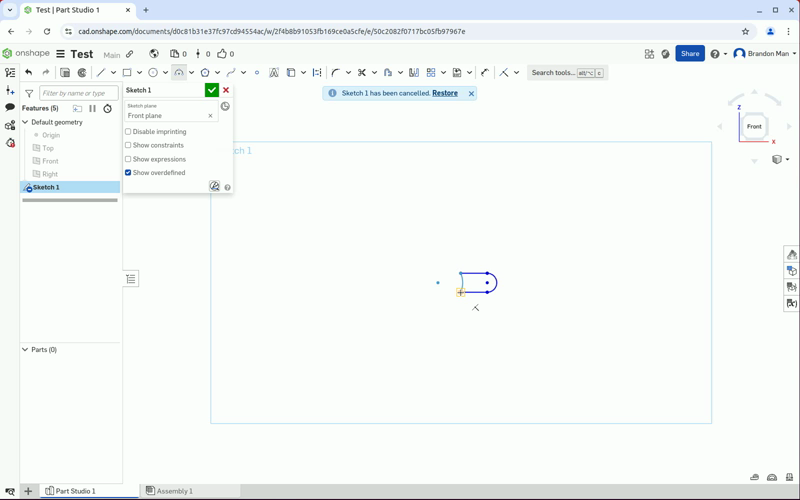
mouse_move(451, 282)
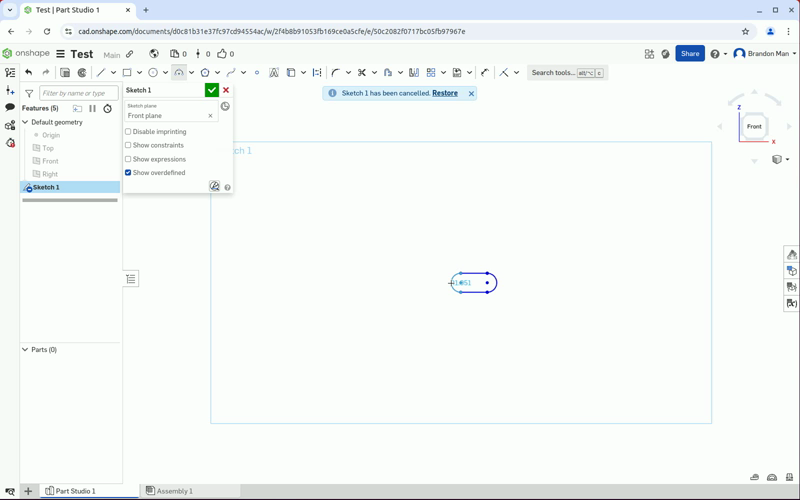
click(451, 282)
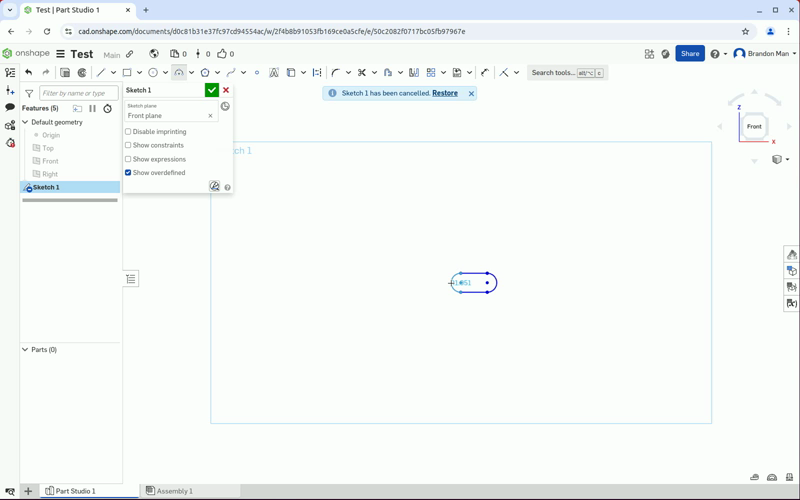
key_up(shift)
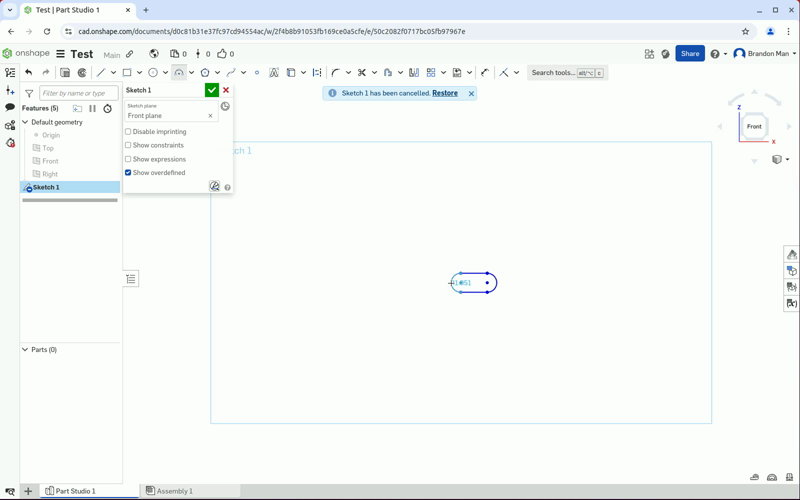
key(esc)
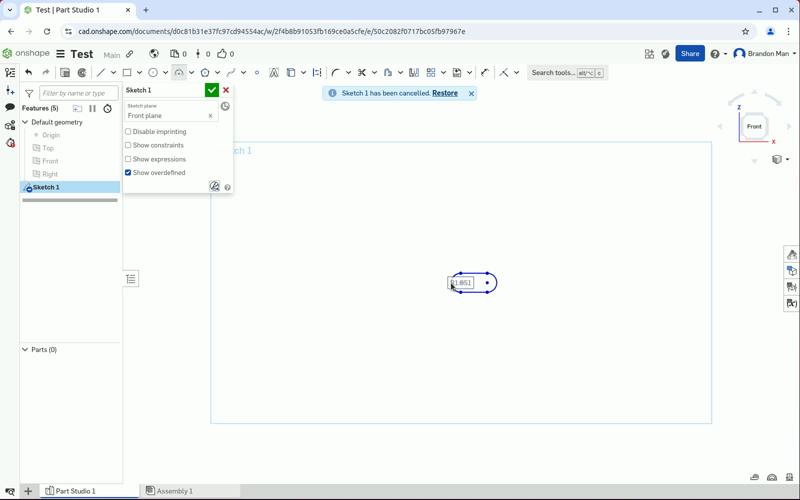
key(c)
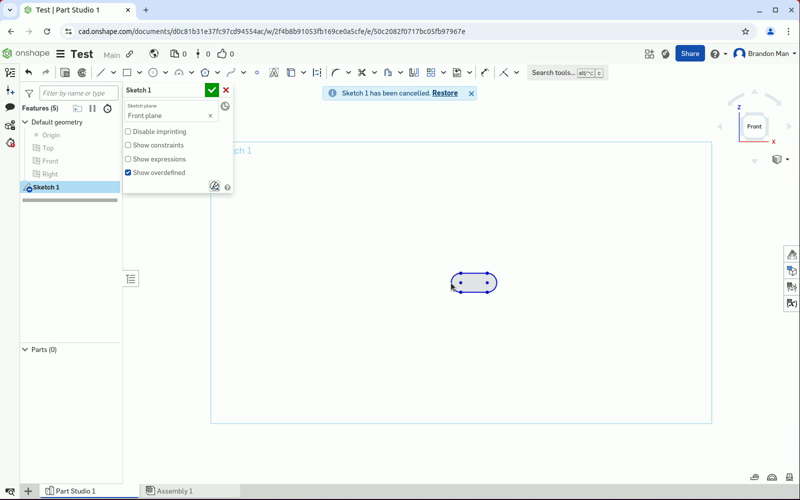
key_down(shift)
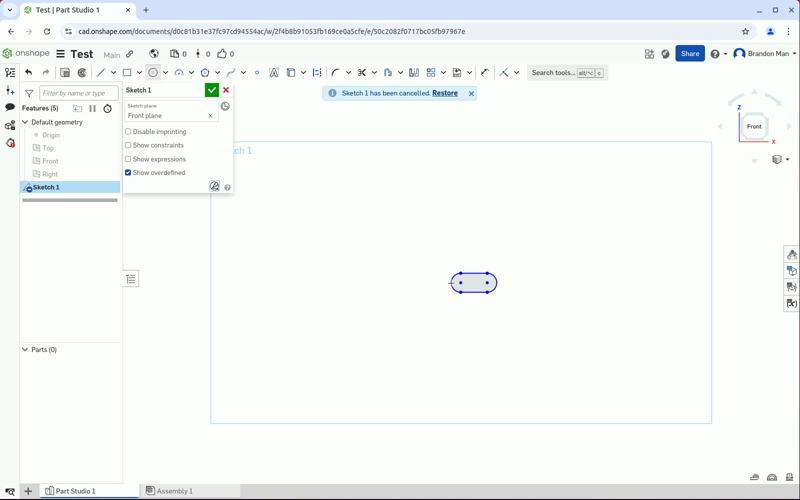
mouse_move(460, 282)
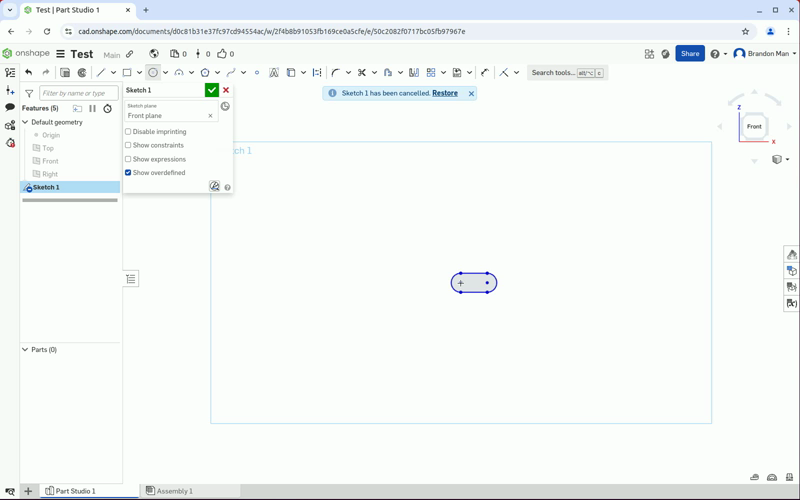
click(460, 282)
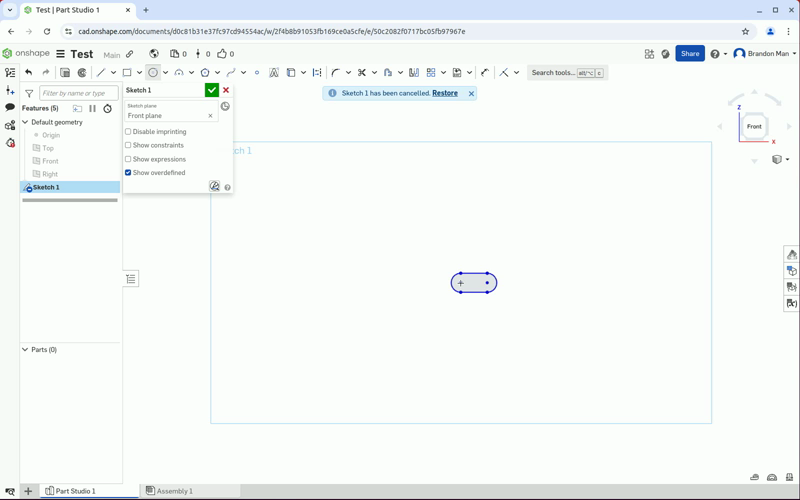
key_up(shift)
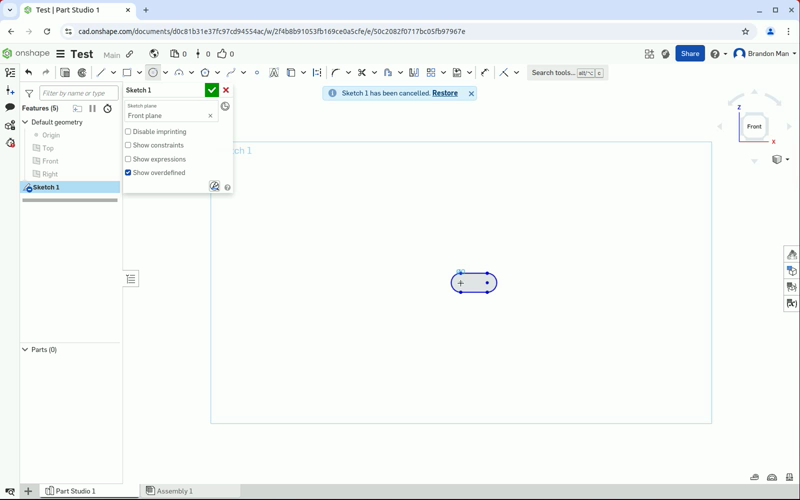
mouse_move(465, 282)
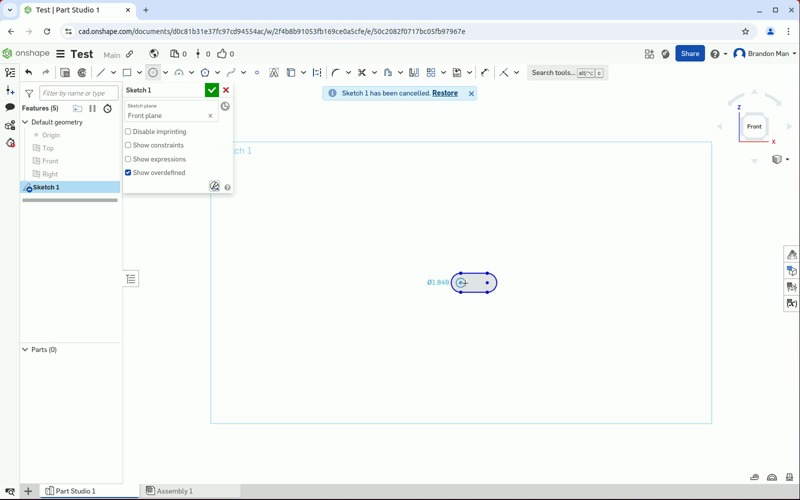
click(465, 282)
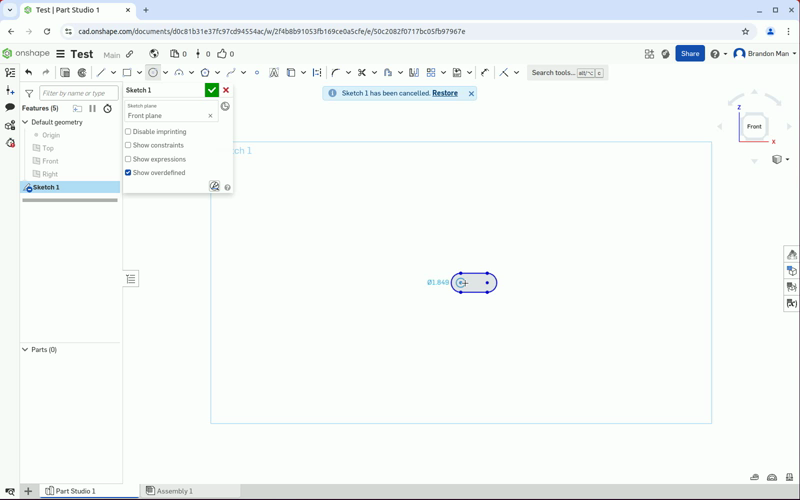
key(esc)
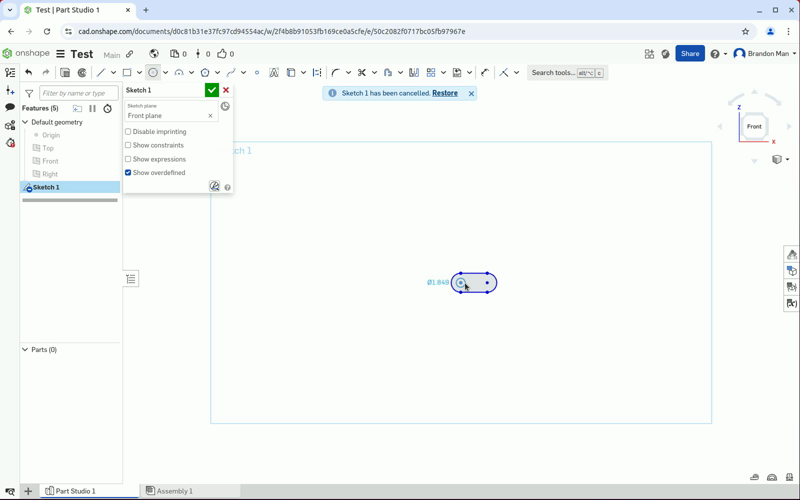
key(c)
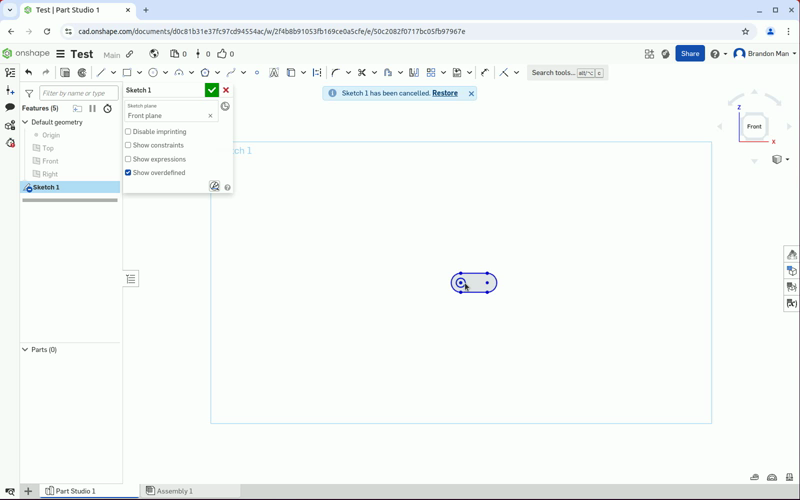
key_down(shift)
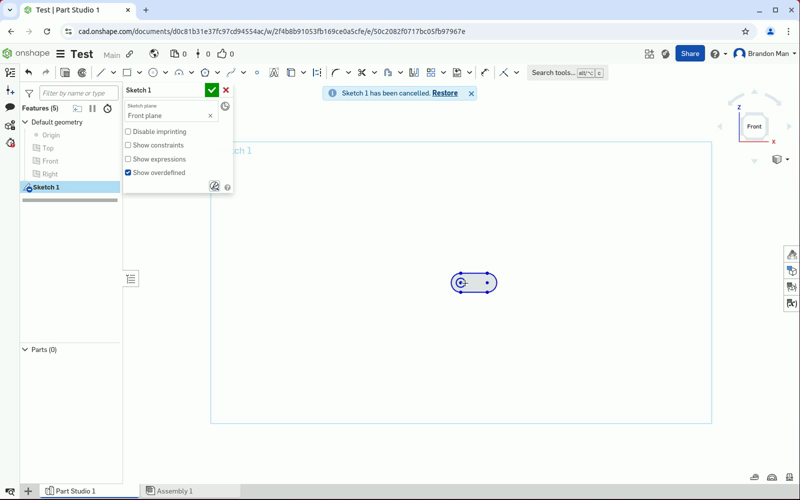
mouse_move(487, 282)
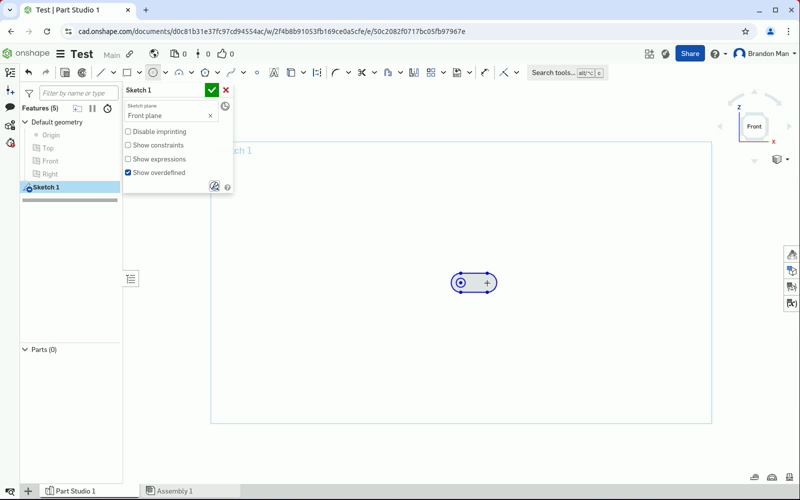
click(487, 282)
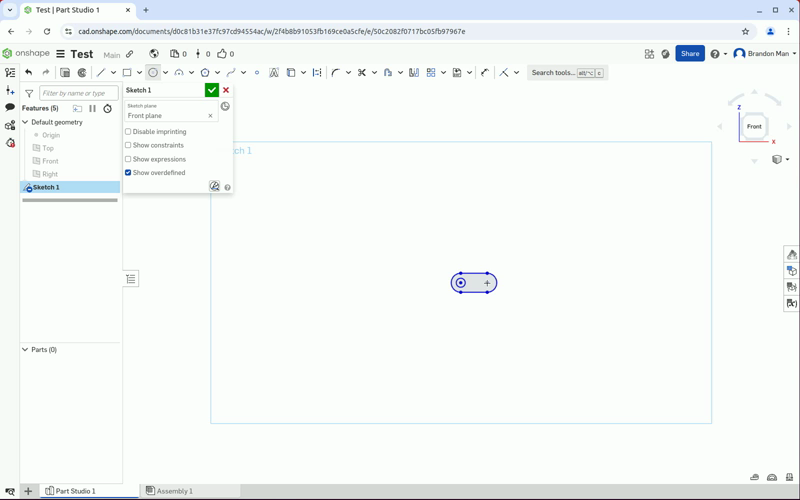
key_up(shift)
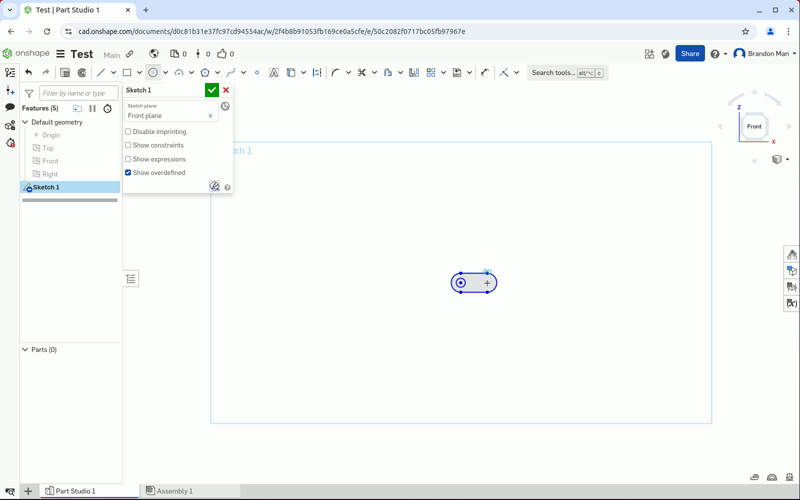
mouse_move(491, 282)
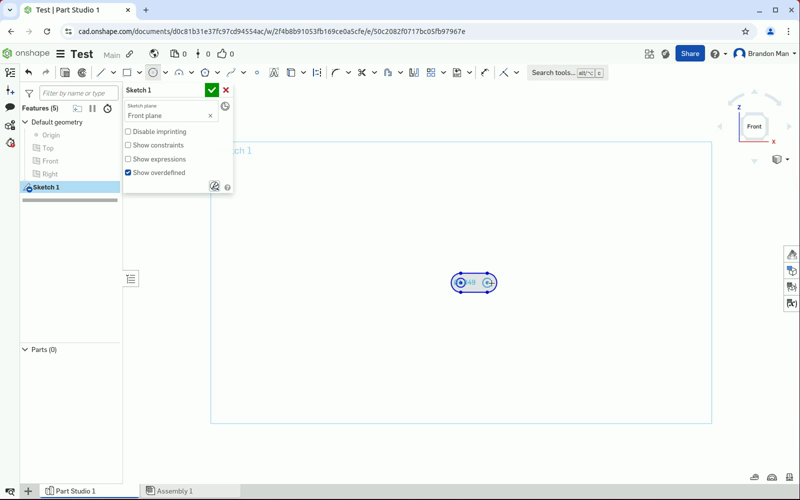
click(491, 282)
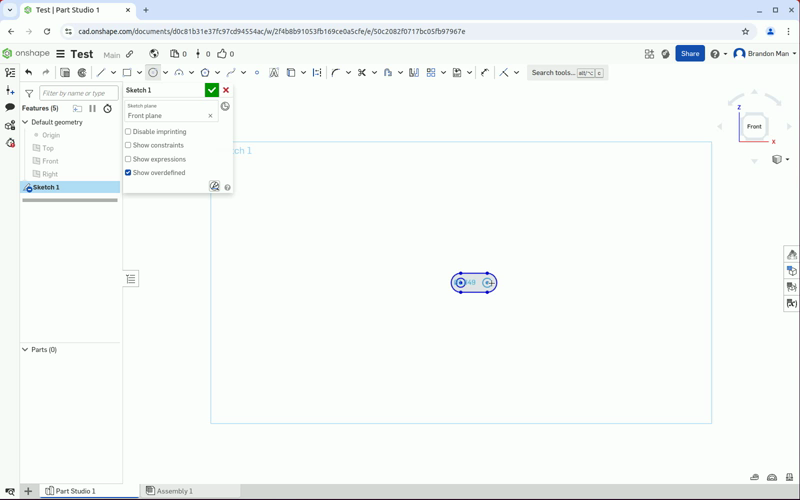
key(esc)
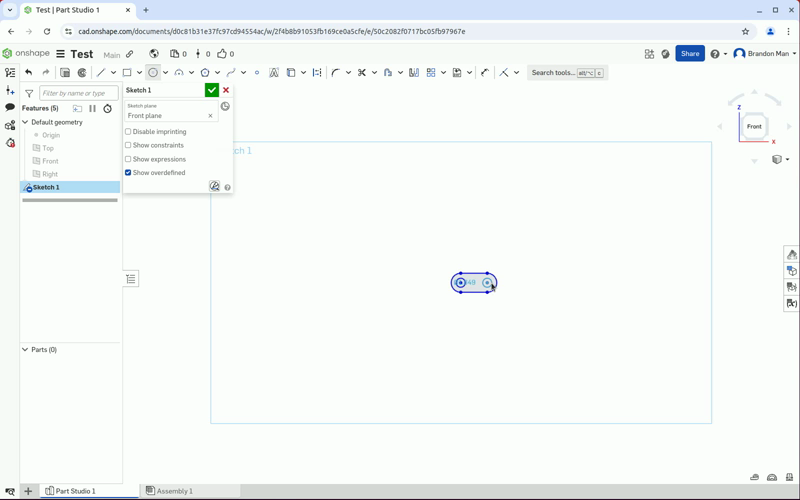
mouse_move(488, 290)
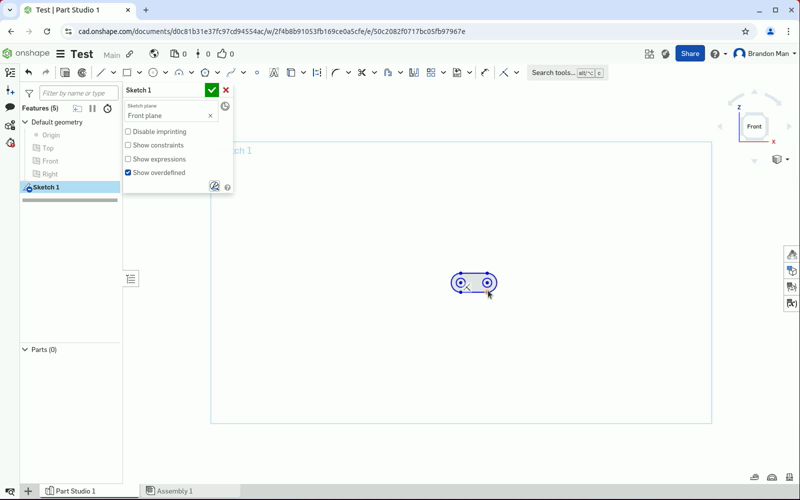
scroll(6)
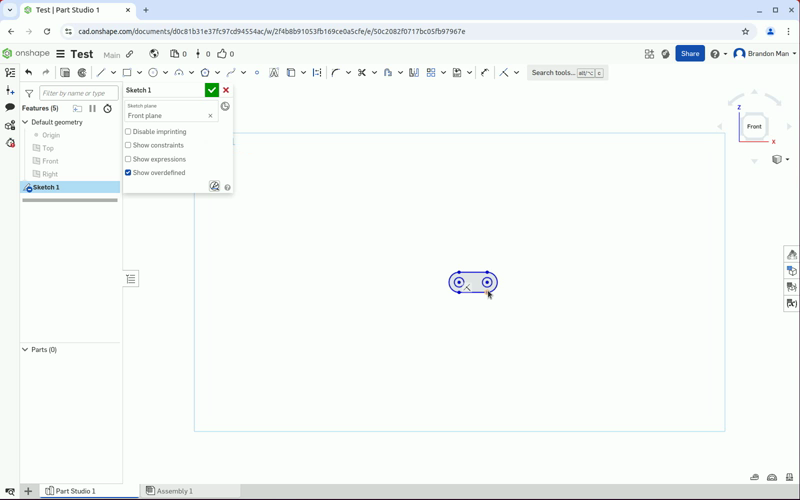
scroll(6)
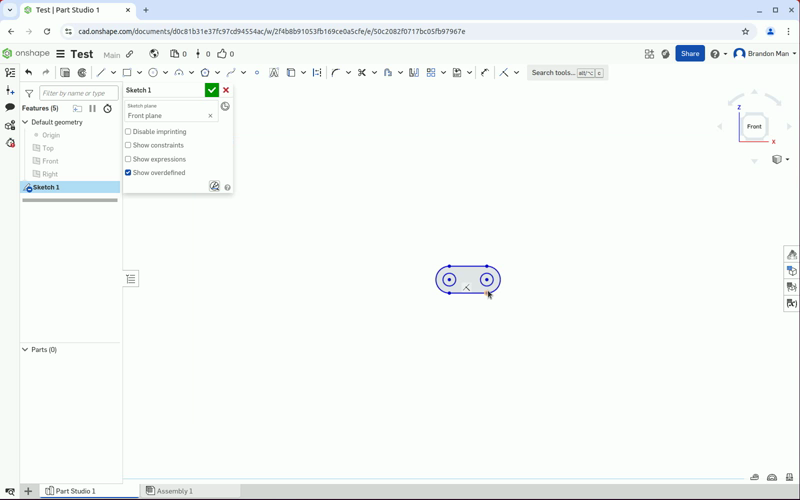
scroll(6)
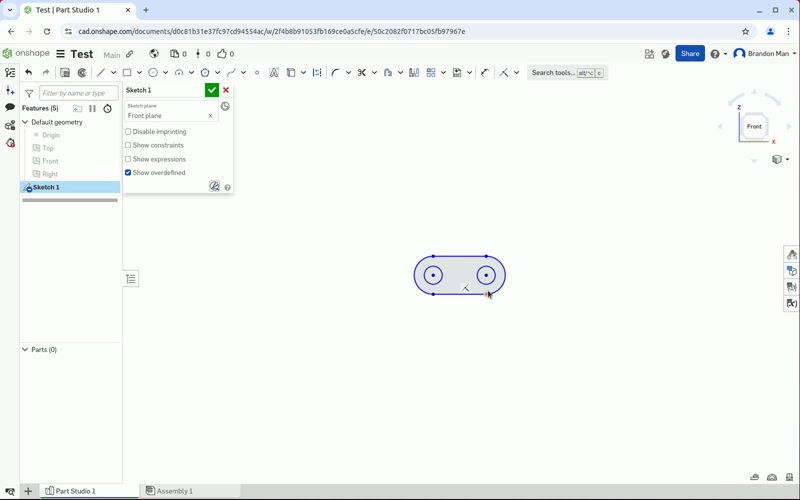
scroll(6)
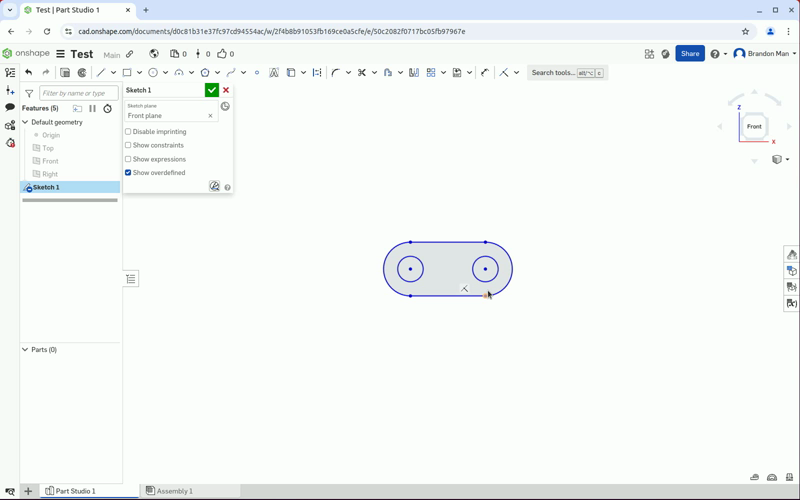
scroll(6)
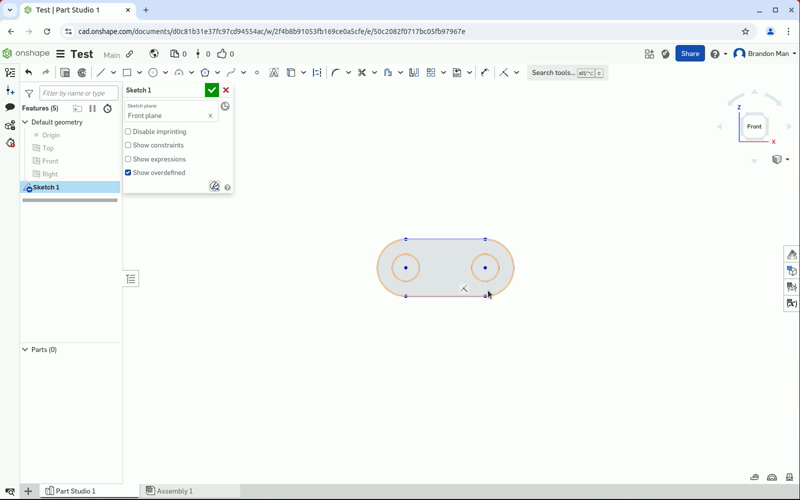
scroll(6)
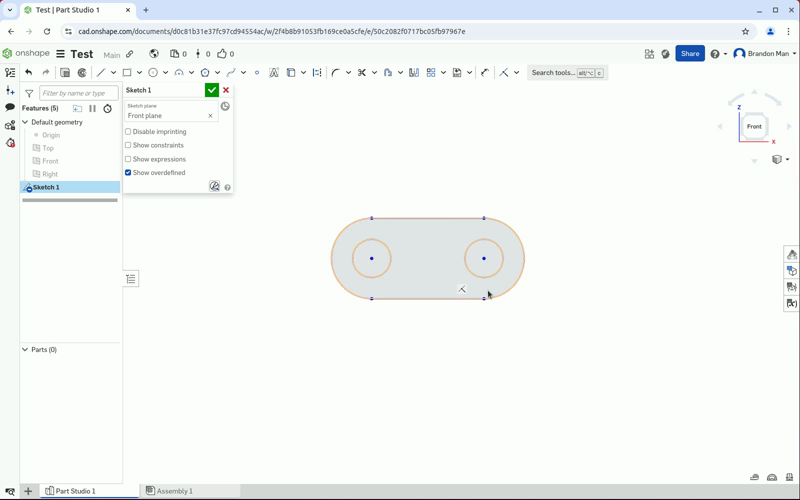
scroll(6)
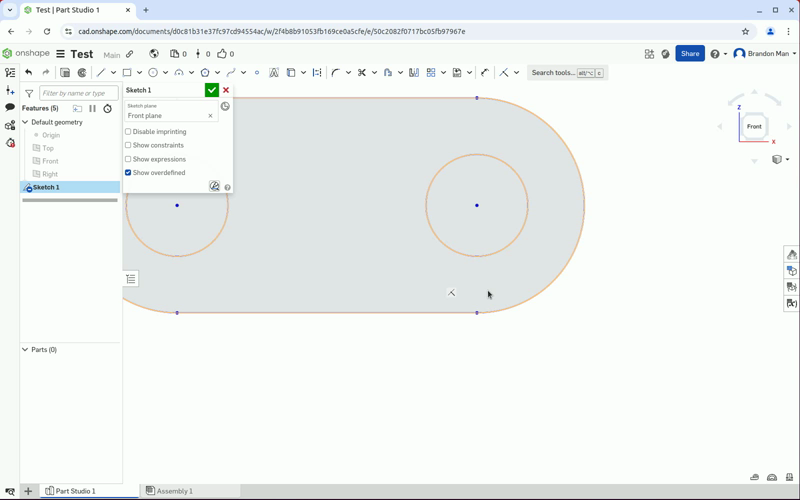
click(488, 290)
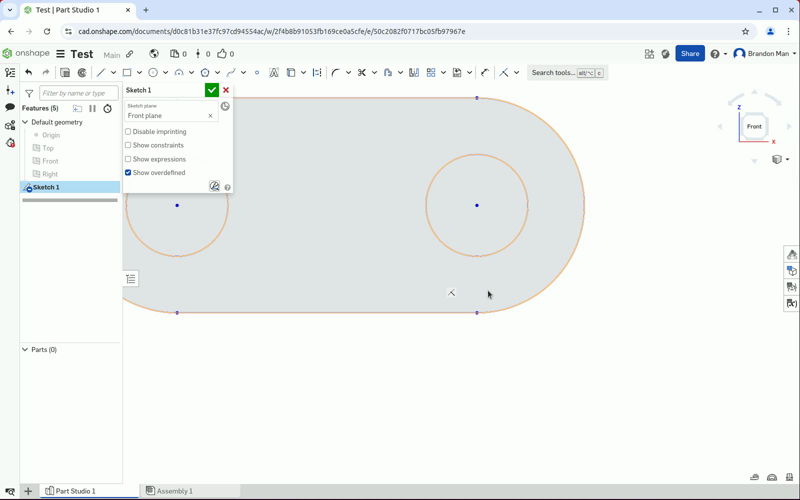
scroll(-6)
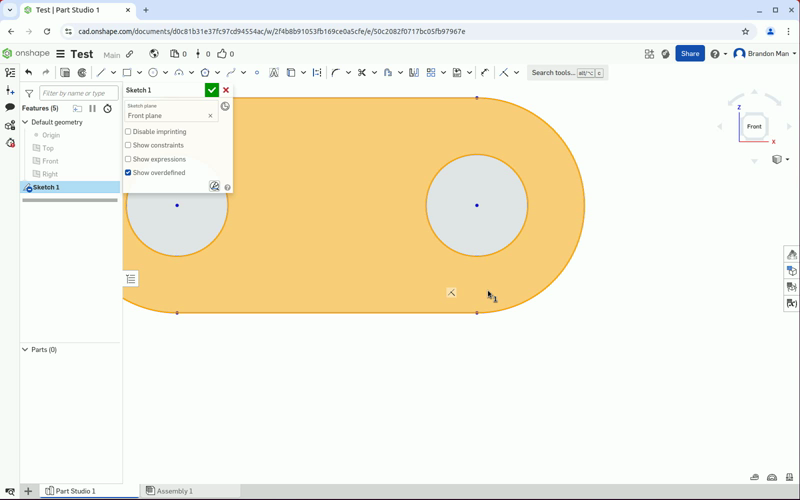
scroll(-6)
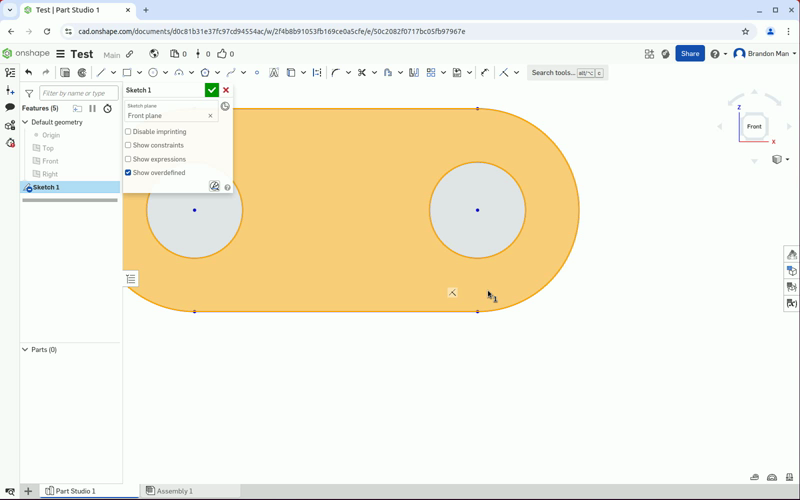
scroll(-6)
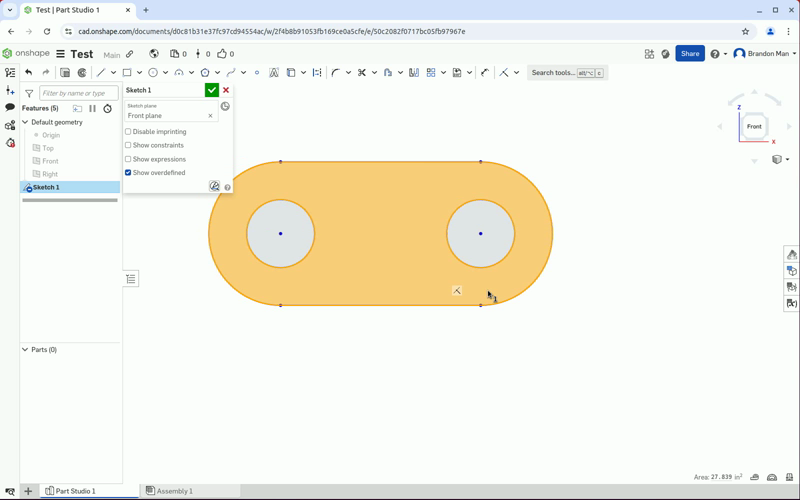
scroll(-6)
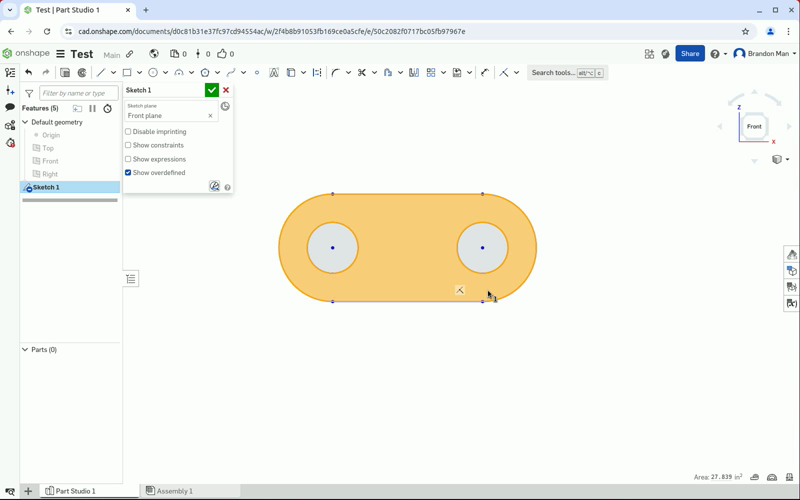
scroll(-6)
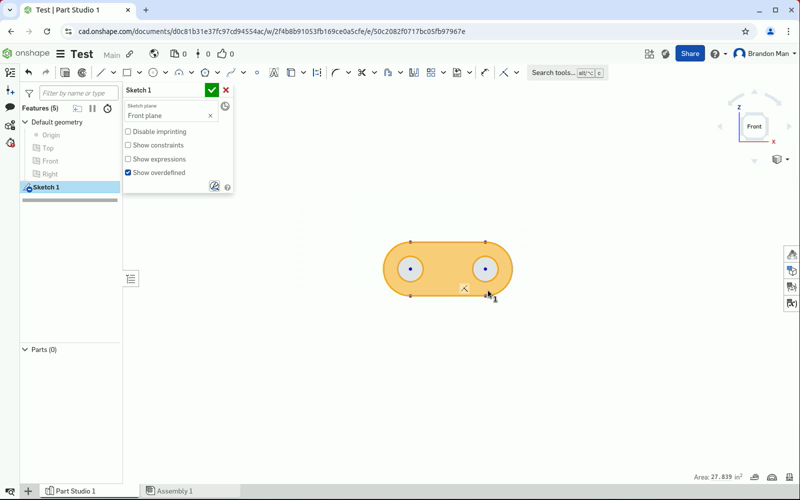
scroll(-6)
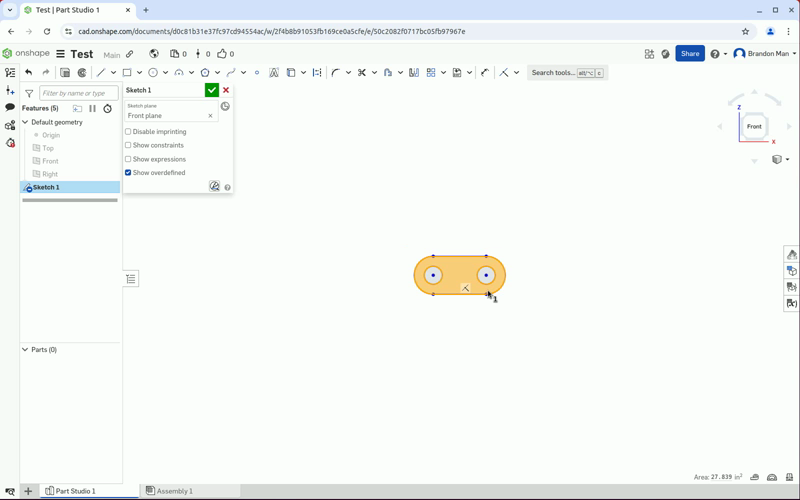
scroll(-6)
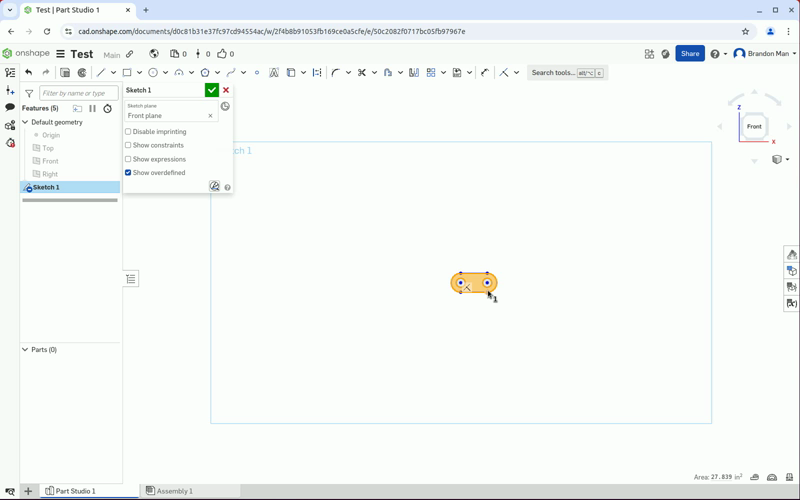
mouse_move(73, 352)
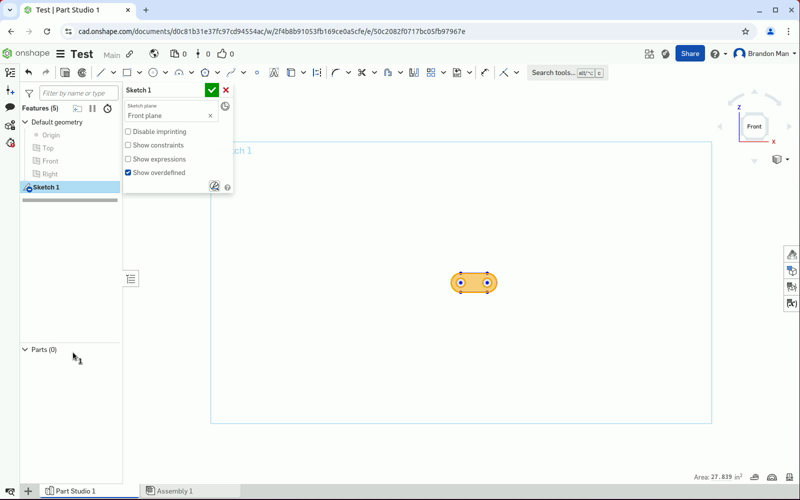
key(shift+y)
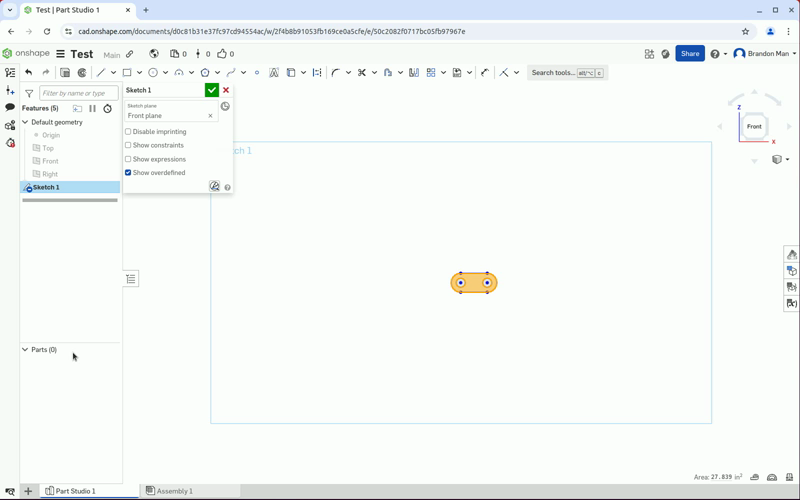
key(shift+e)
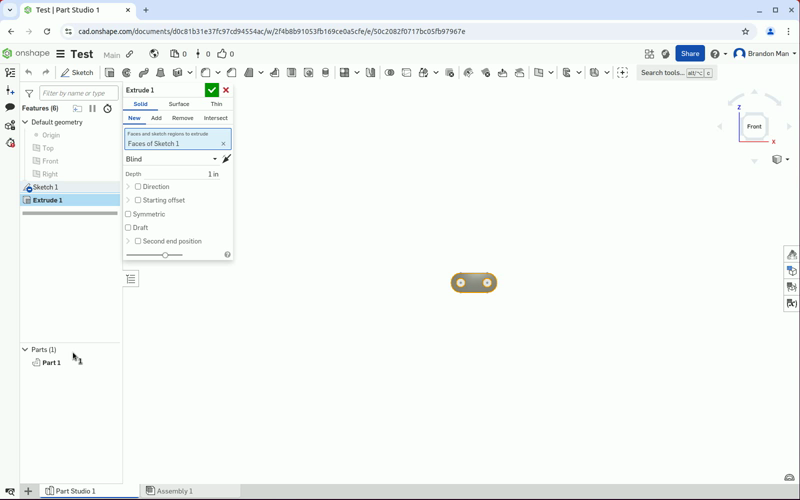
mouse_move(143, 106)
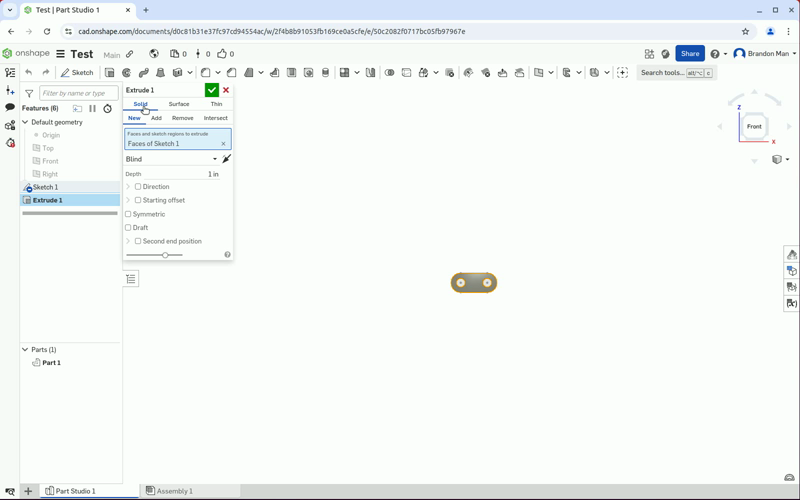
click(143, 106)
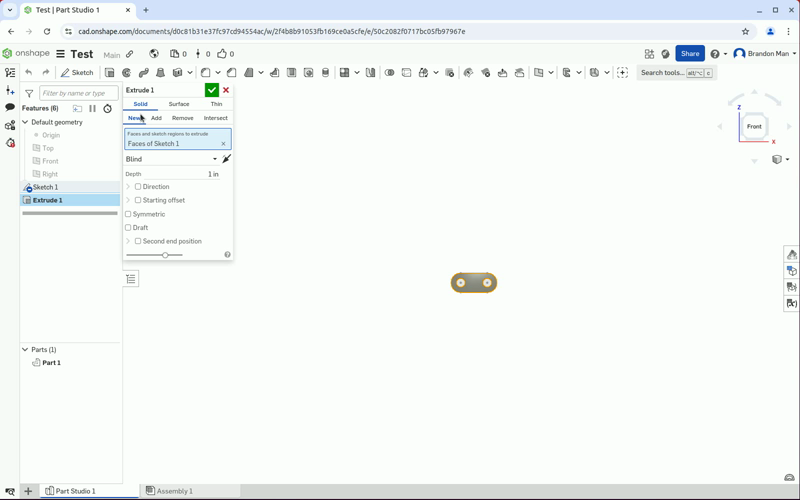
mouse_move(137, 120)
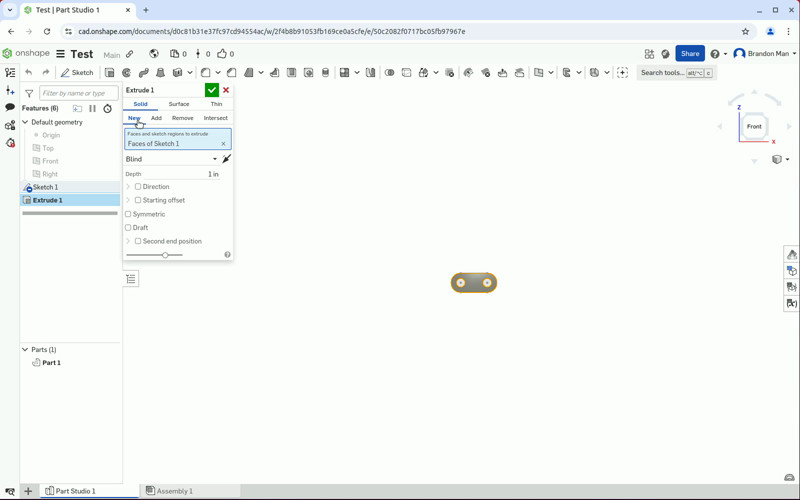
click(137, 120)
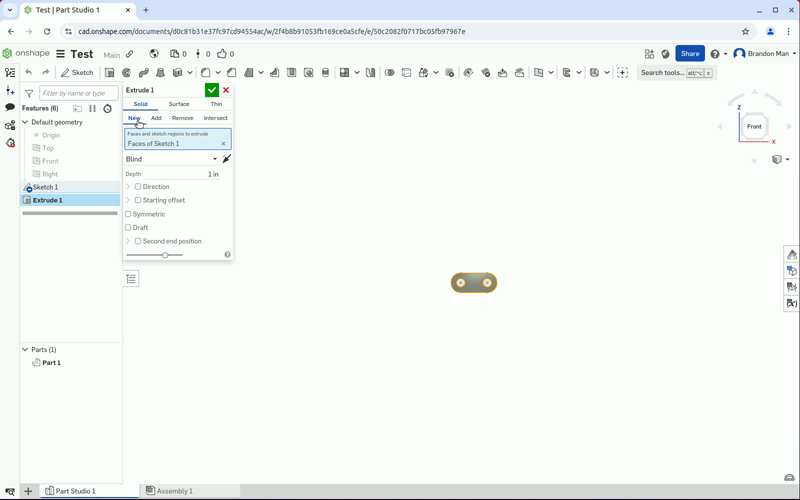
key(tab, 4)
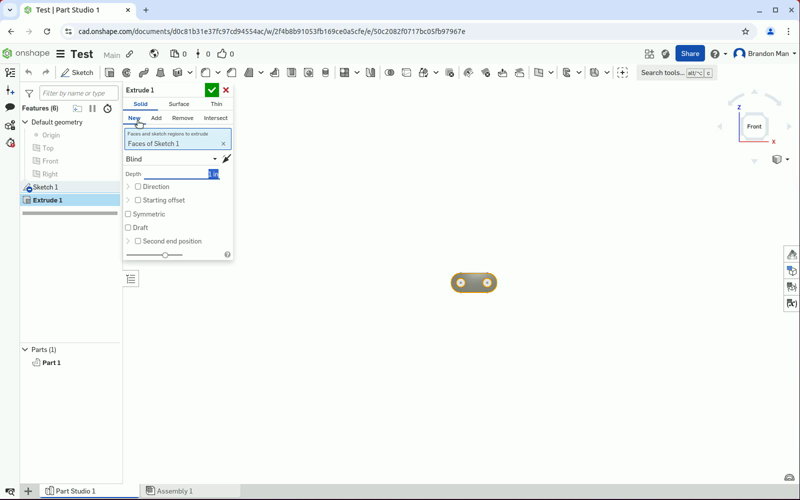
text(1.204)
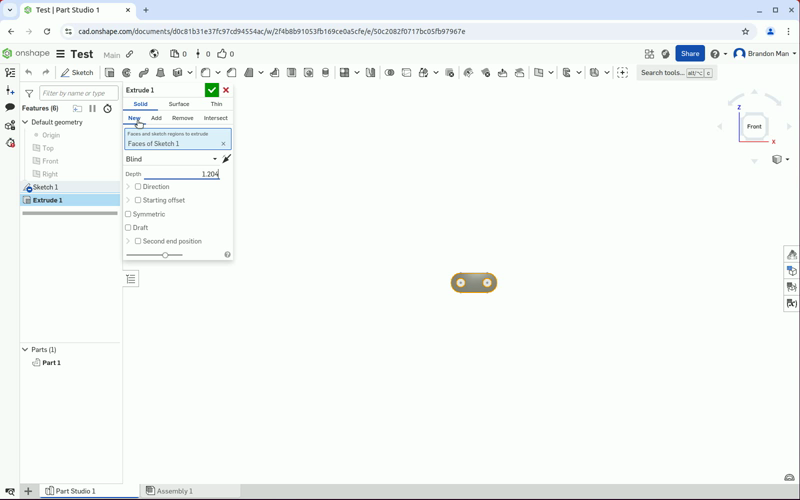
key(enter)
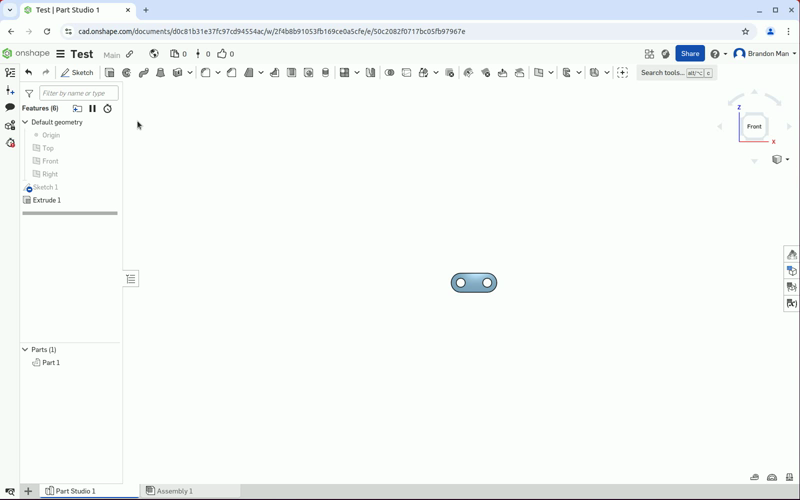
key(shift+h)
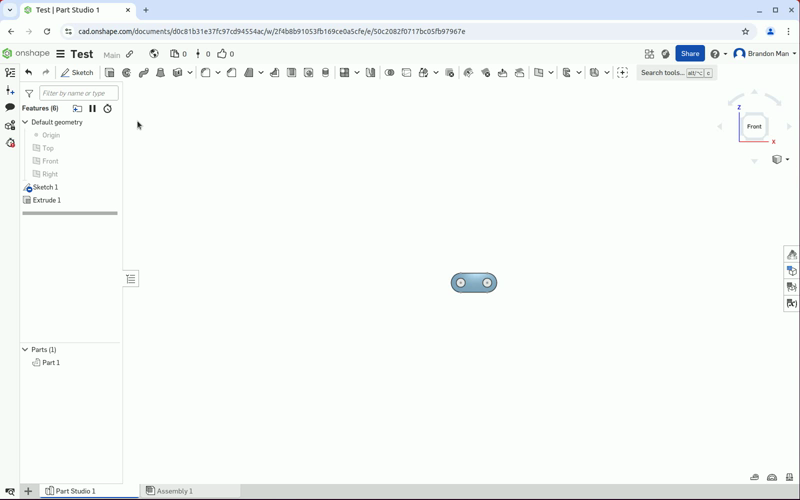
key(shift+h)
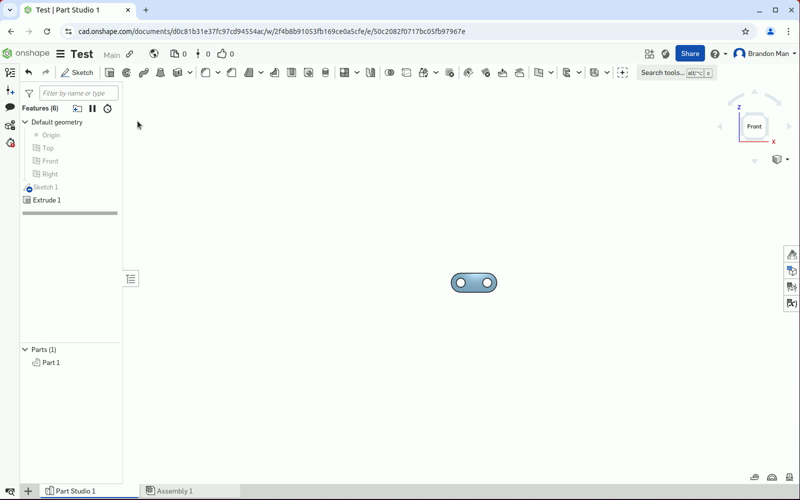
mouse_move(73, 189)
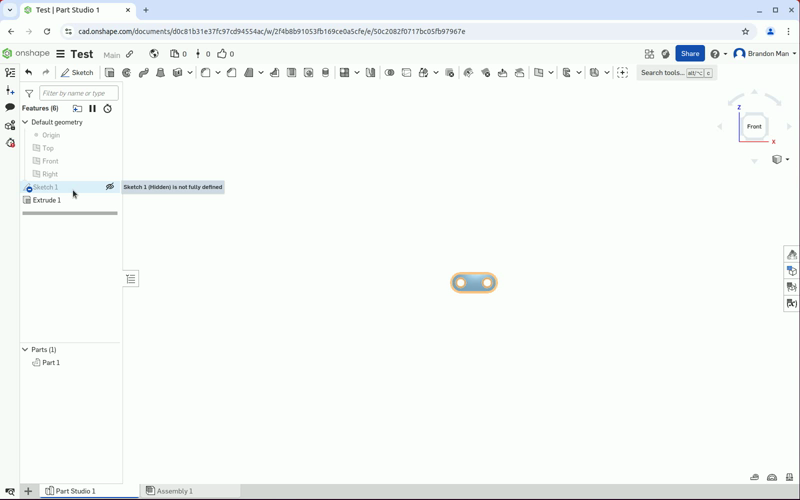
click(73, 189)
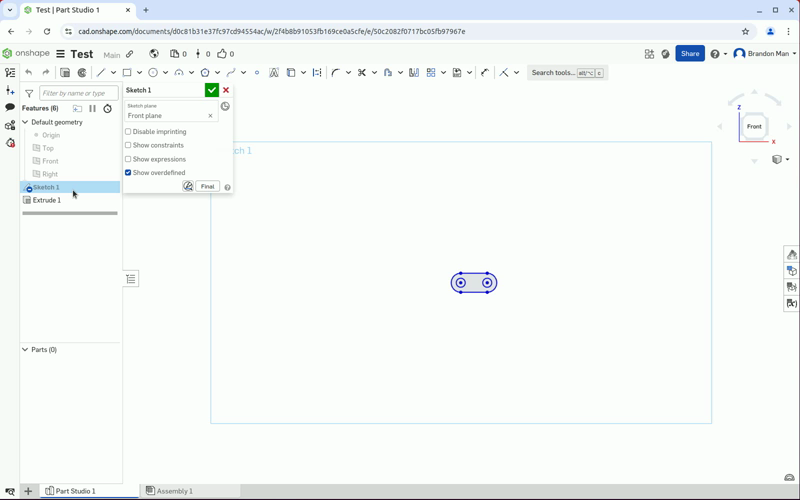
mouse_move(229, 92)
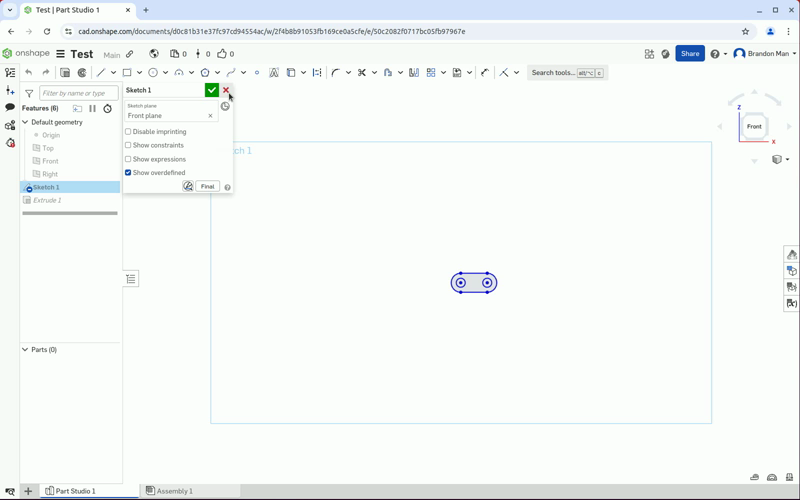
click(229, 92)
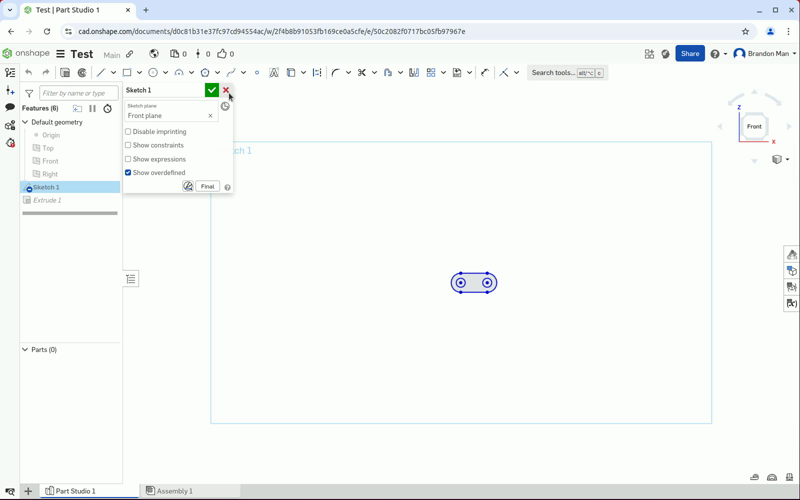
key(shift+s)
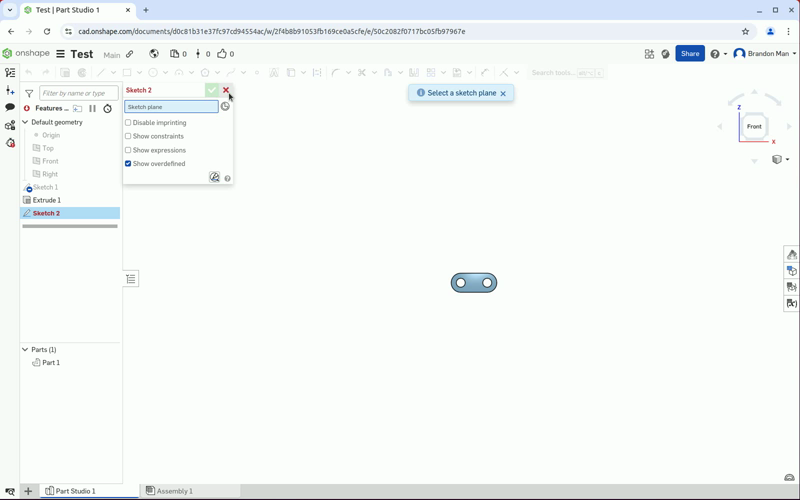
mouse_move(73, 163)
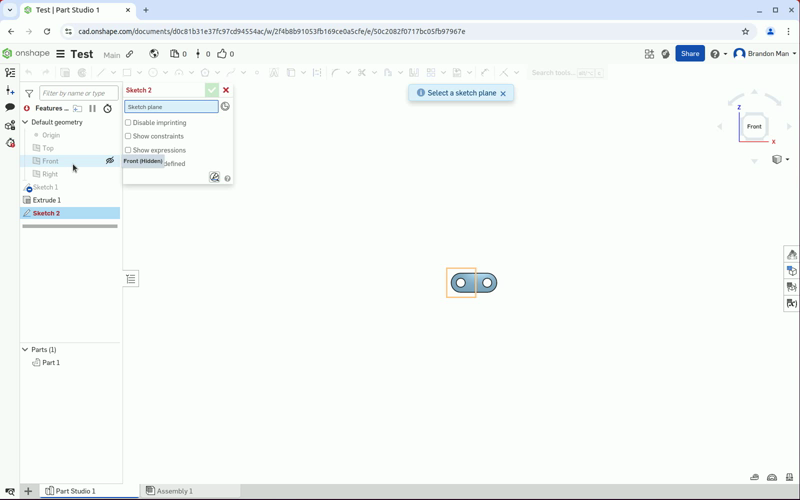
click(73, 163)
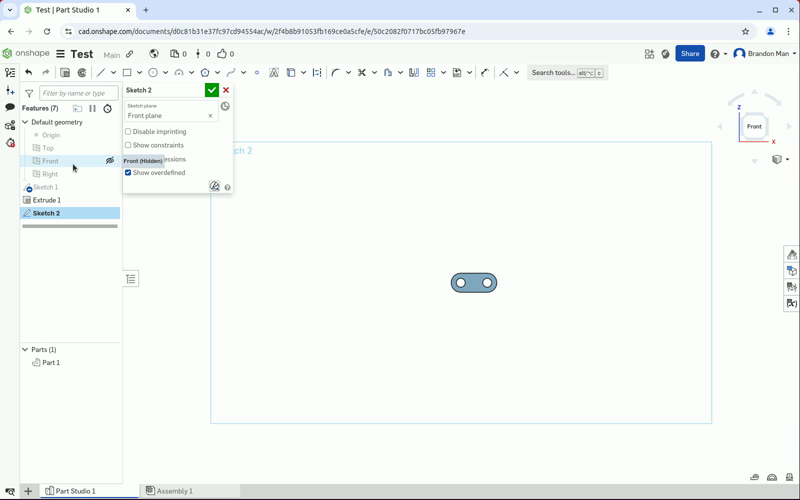
mouse_move(73, 352)
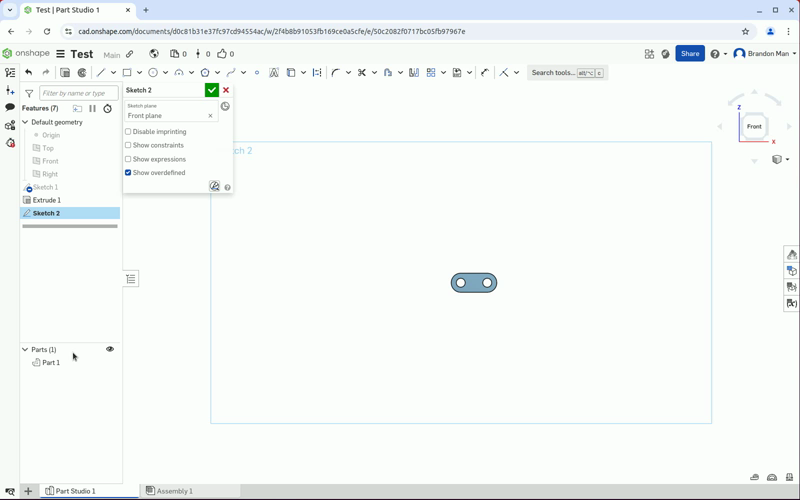
key(y)
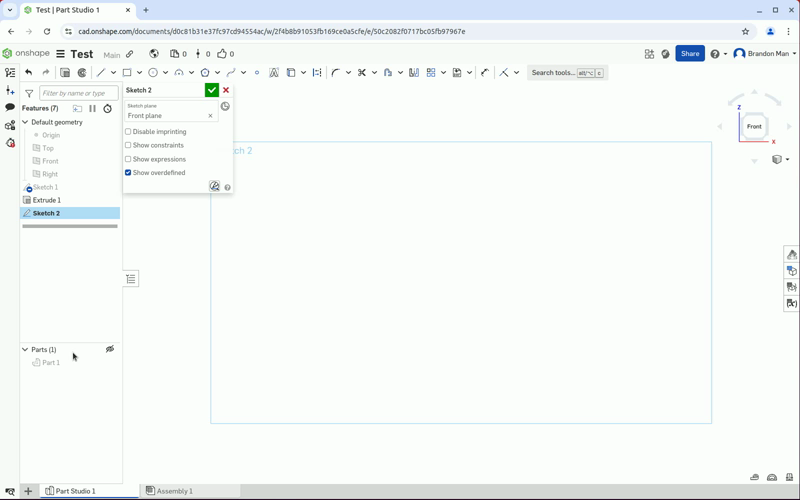
key(l)
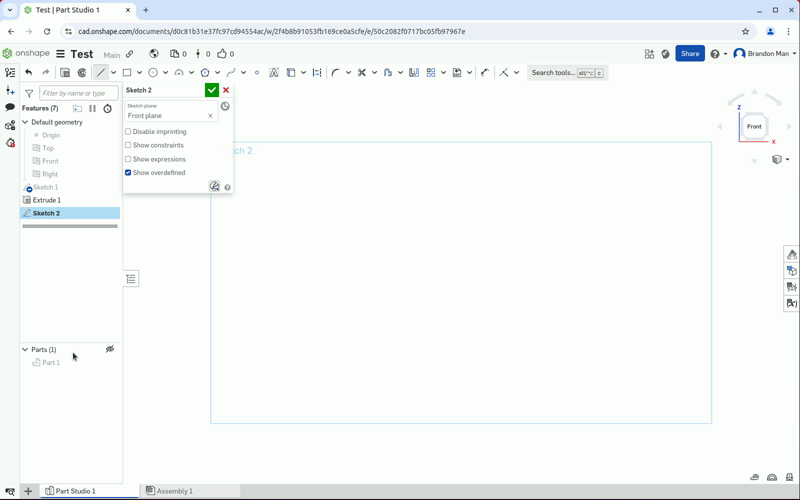
key_down(shift)
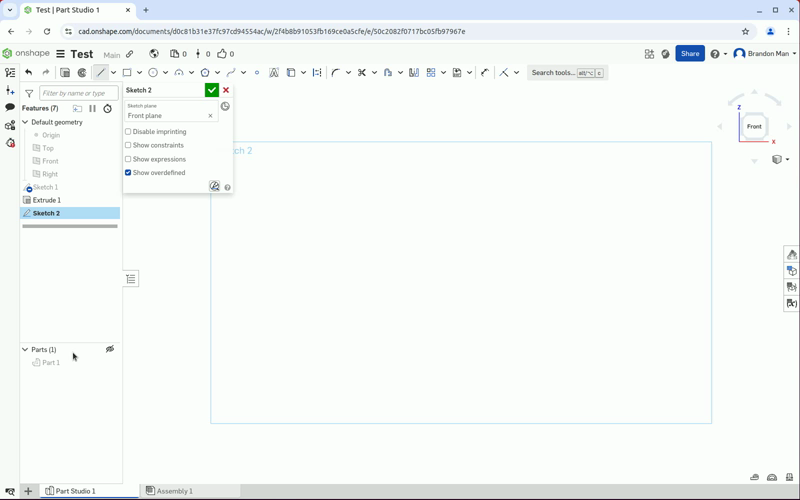
mouse_move(460, 261)
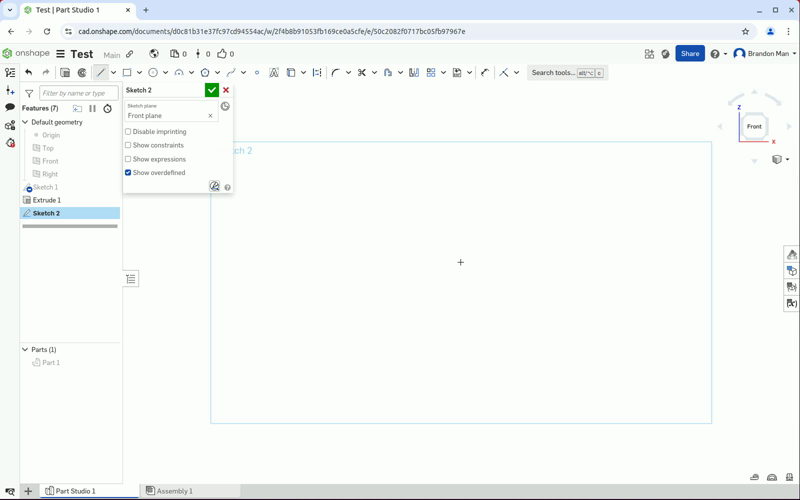
click(460, 261)
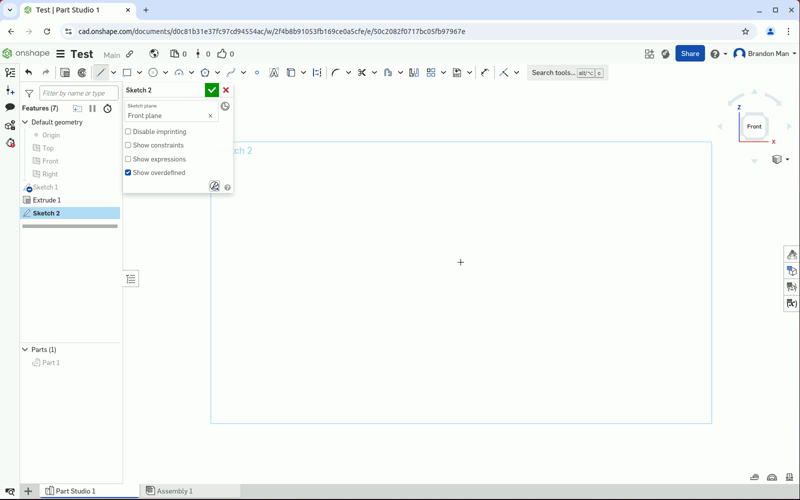
key_up(shift)
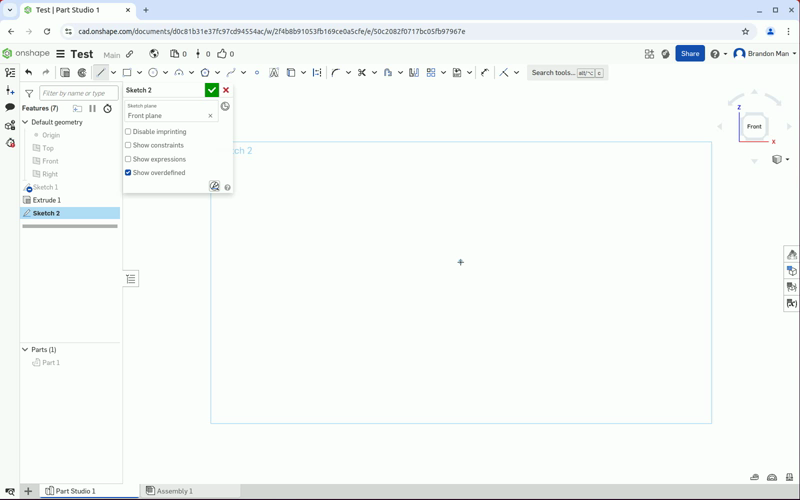
key_down(shift)
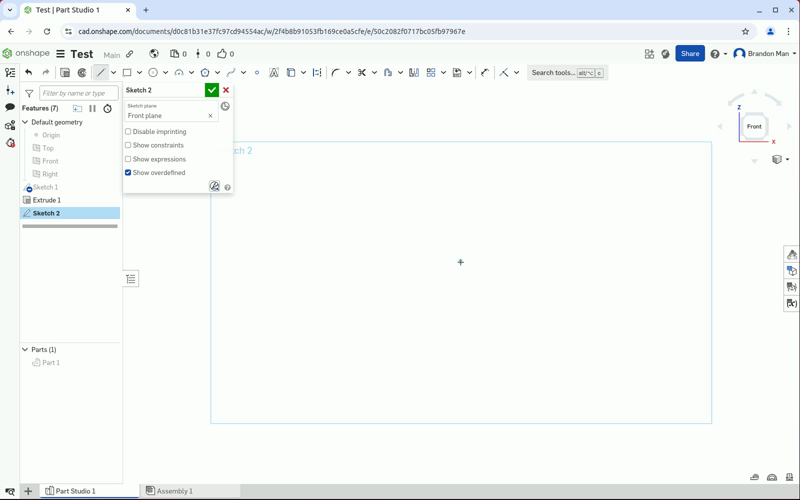
mouse_move(490, 261)
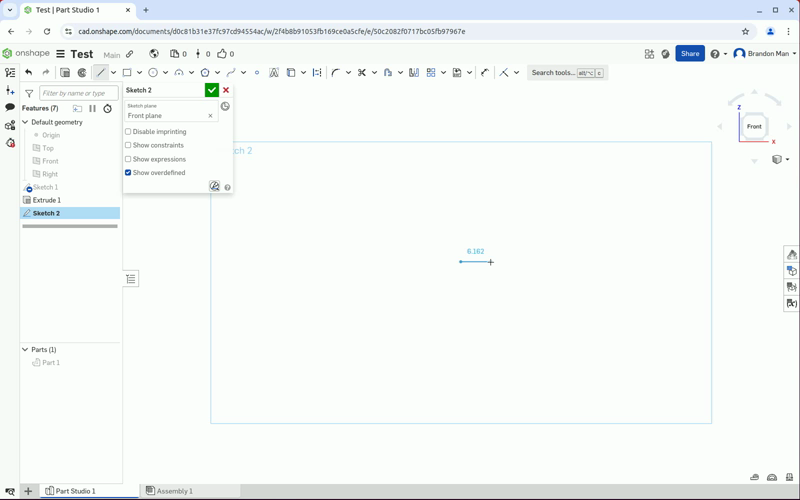
mouse_move(491, 261)
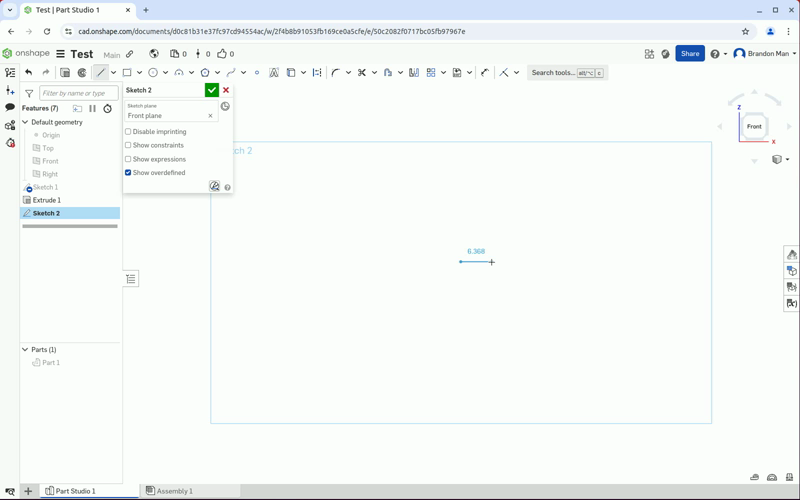
click(491, 261)
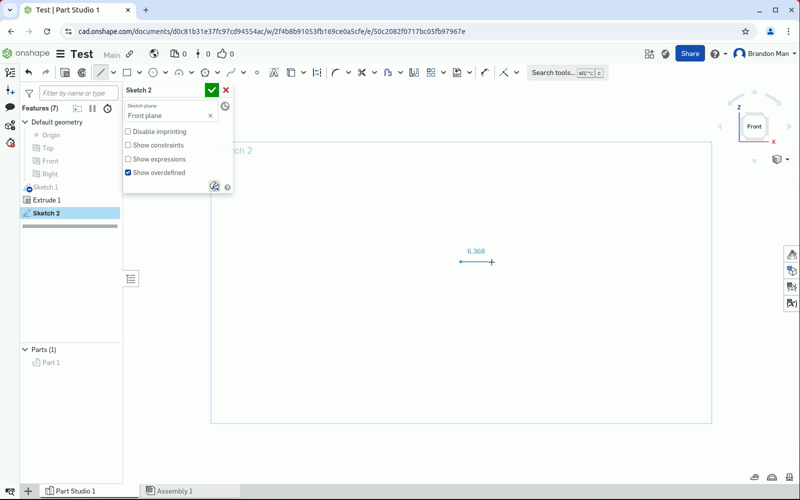
key_up(shift)
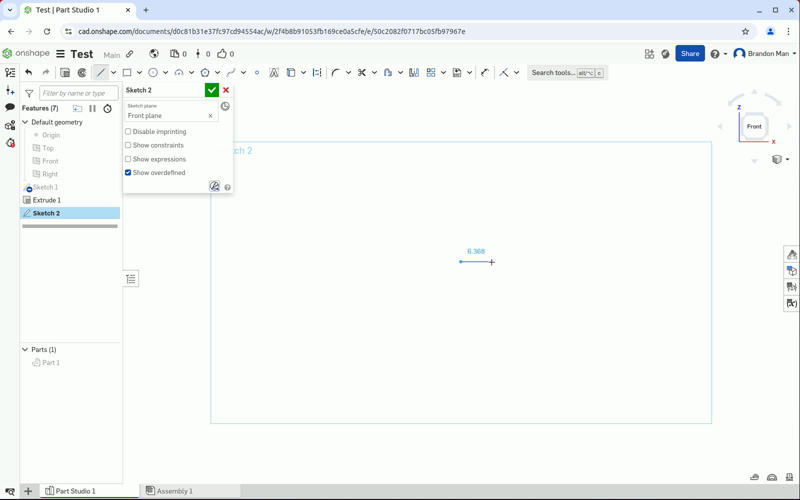
key(esc)
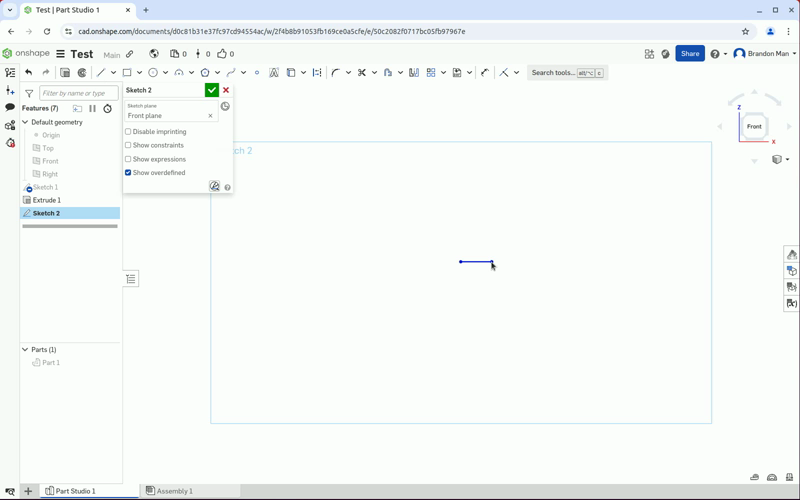
key(a)
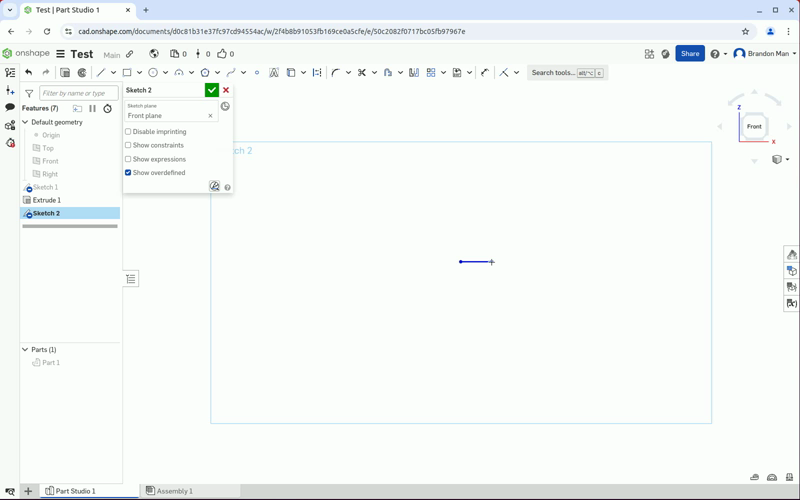
mouse_move(491, 261)
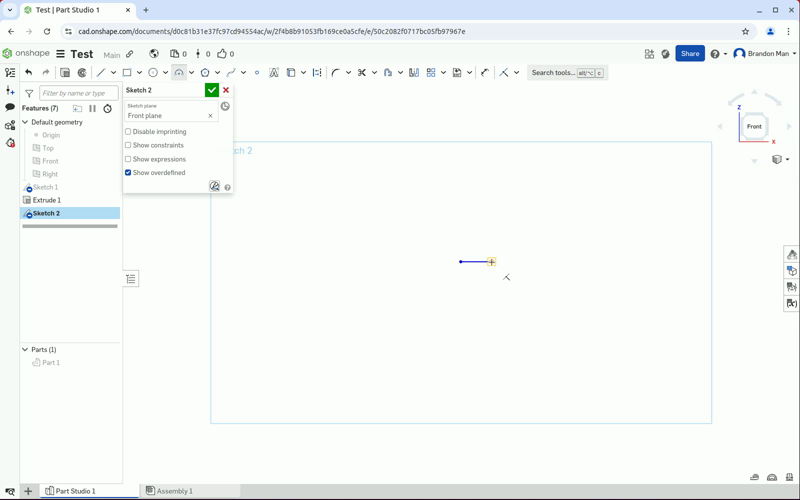
click(491, 261)
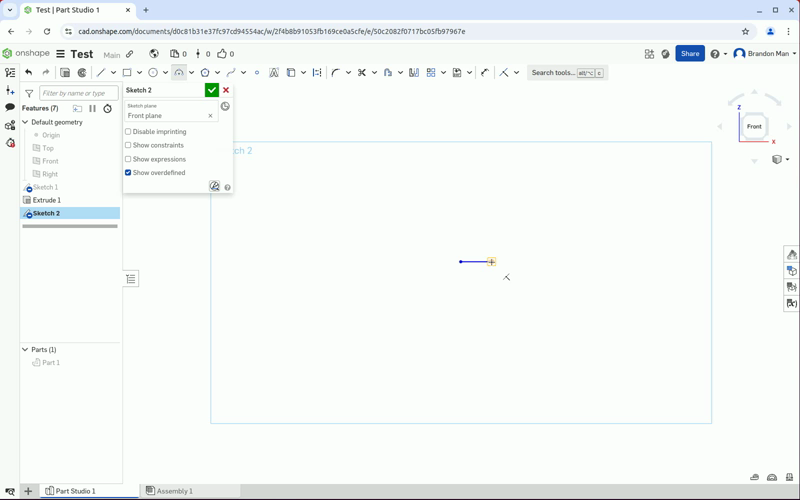
key_down(shift)
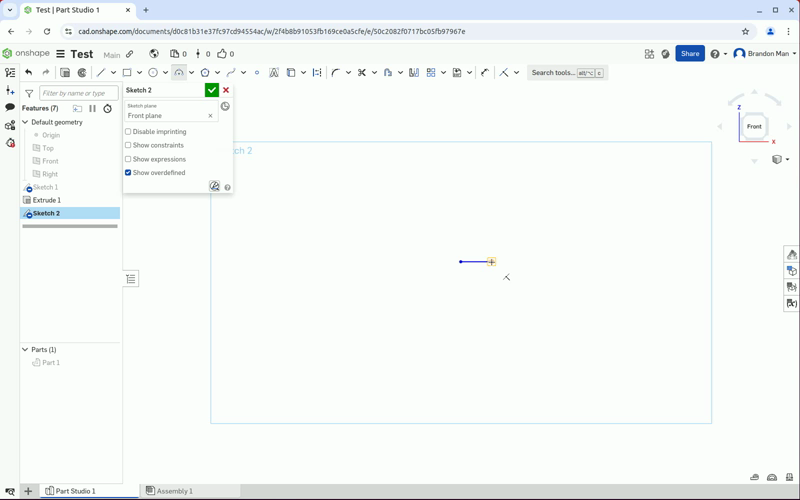
mouse_move(491, 242)
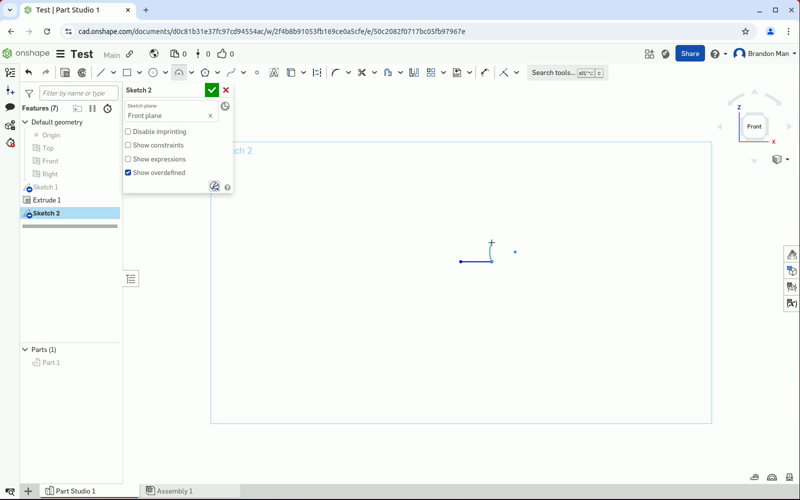
click(491, 242)
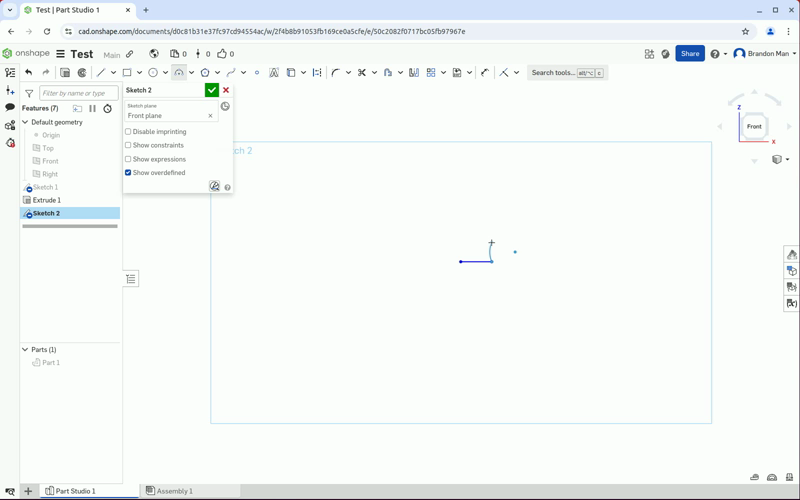
mouse_move(501, 252)
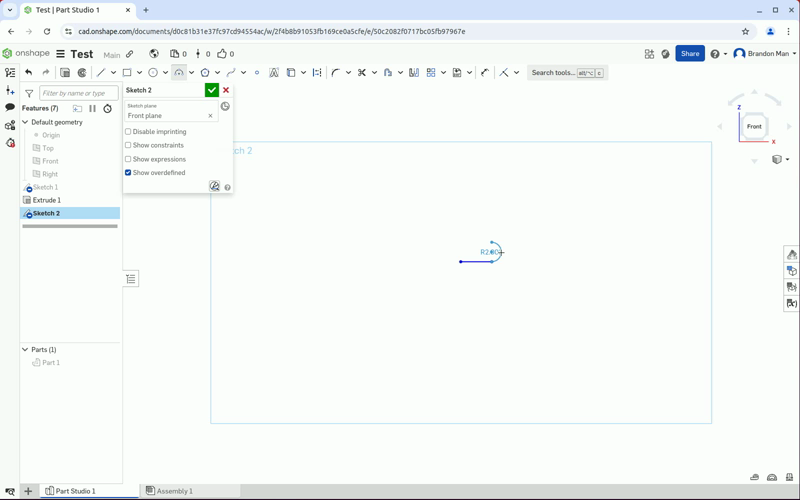
click(501, 252)
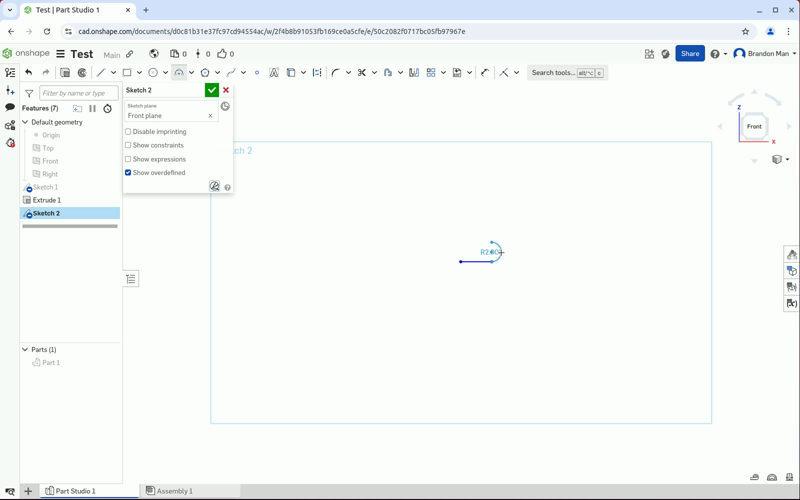
key_up(shift)
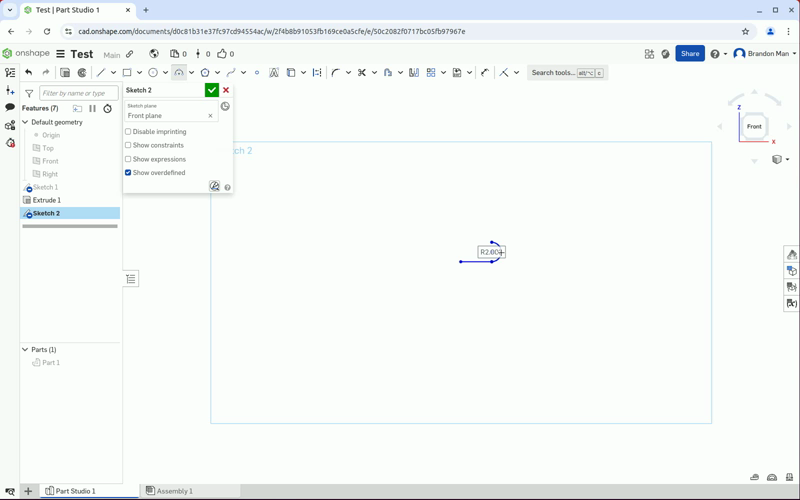
key(esc)
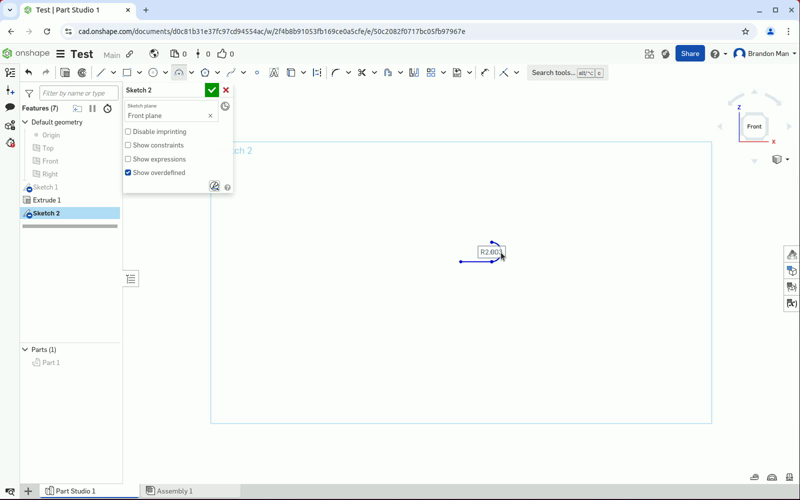
key(l)
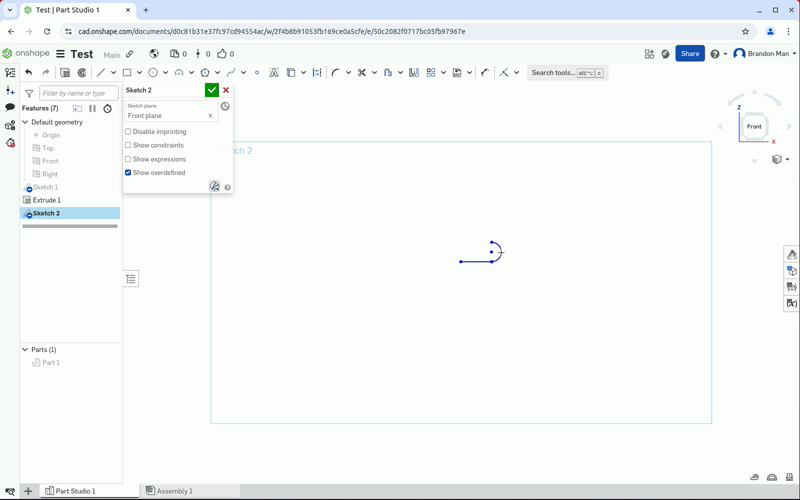
mouse_move(491, 242)
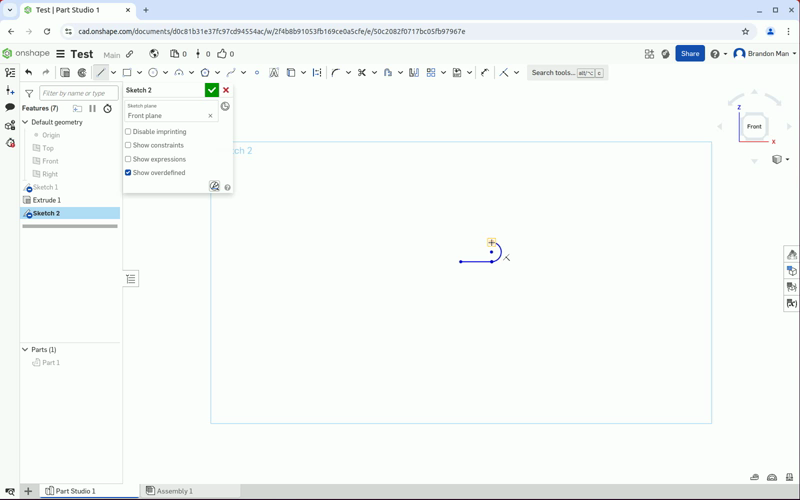
click(491, 242)
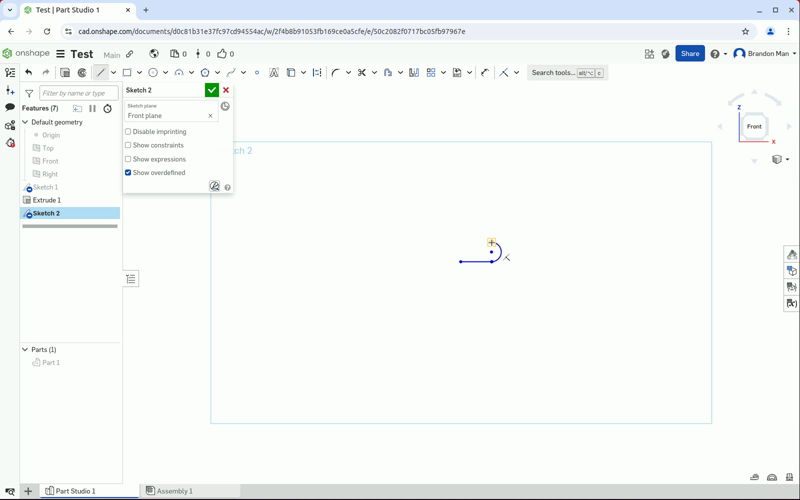
key_down(shift)
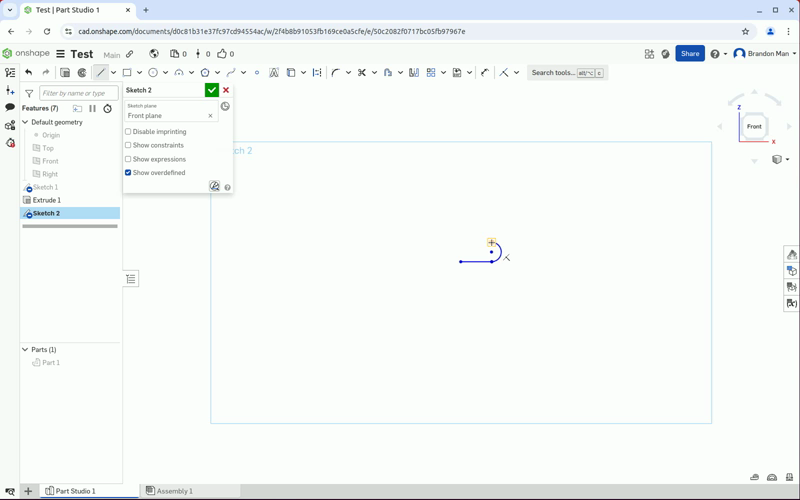
mouse_move(521, 242)
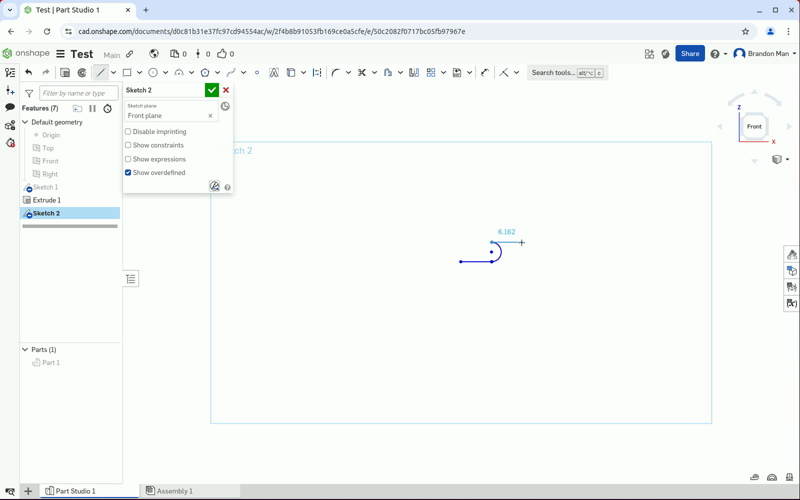
mouse_move(460, 242)
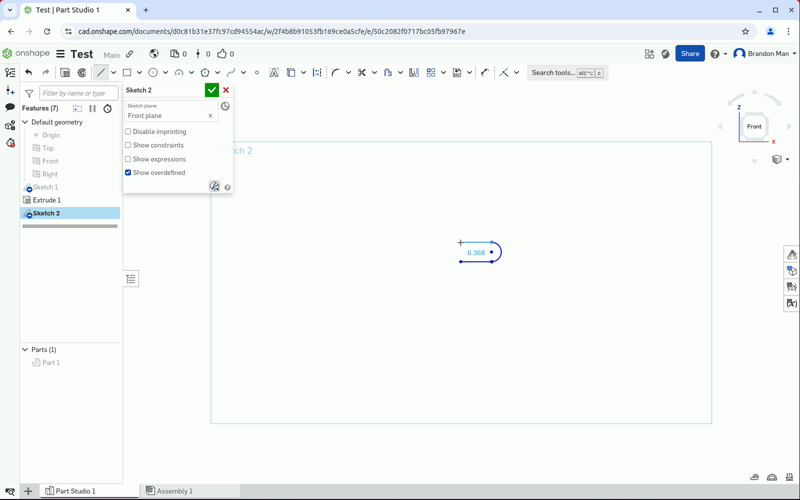
click(460, 242)
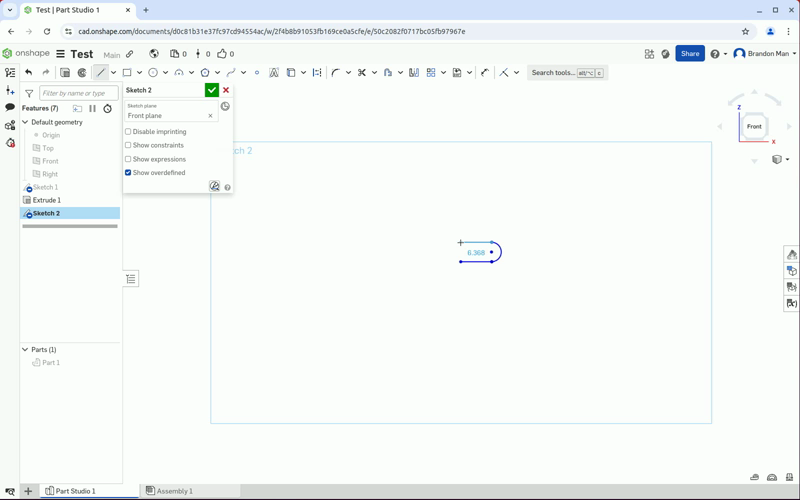
key_up(shift)
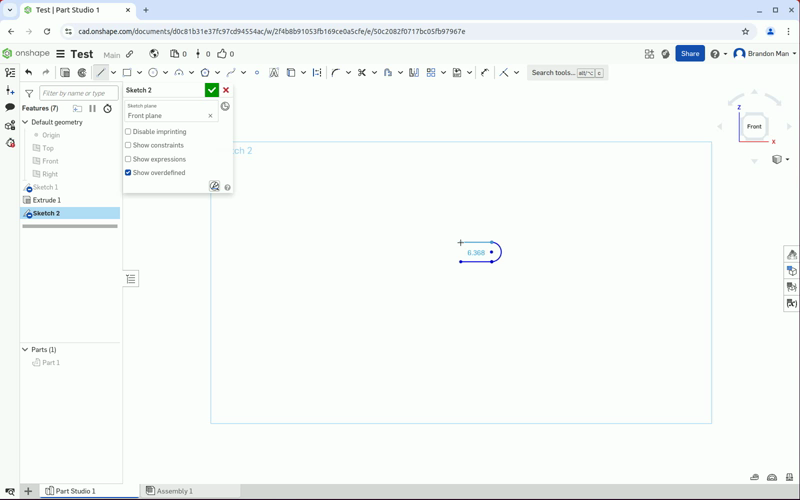
mouse_move(490, 242)
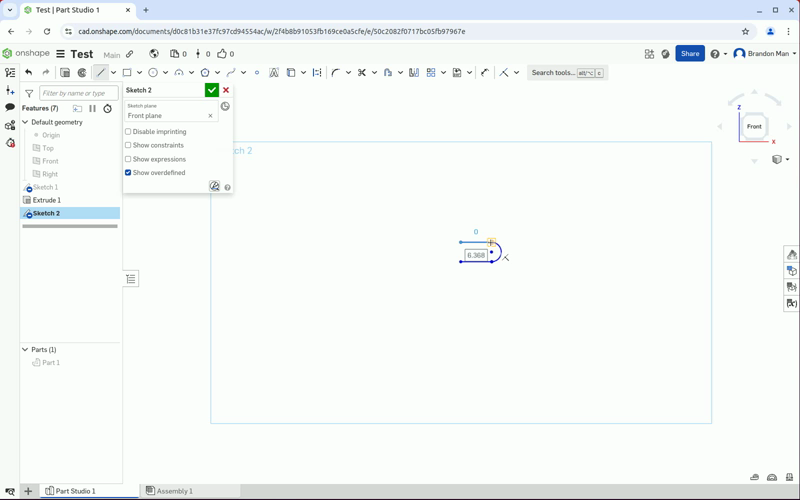
key_down(shift)
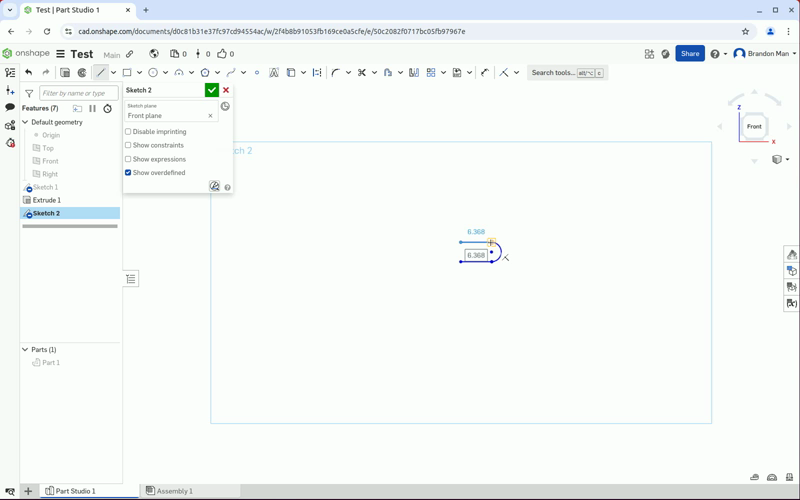
mouse_move(460, 261)
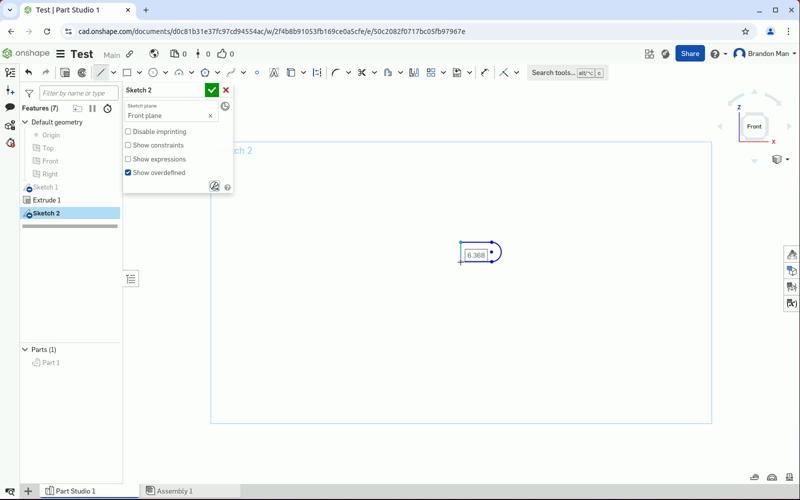
key_up(shift)
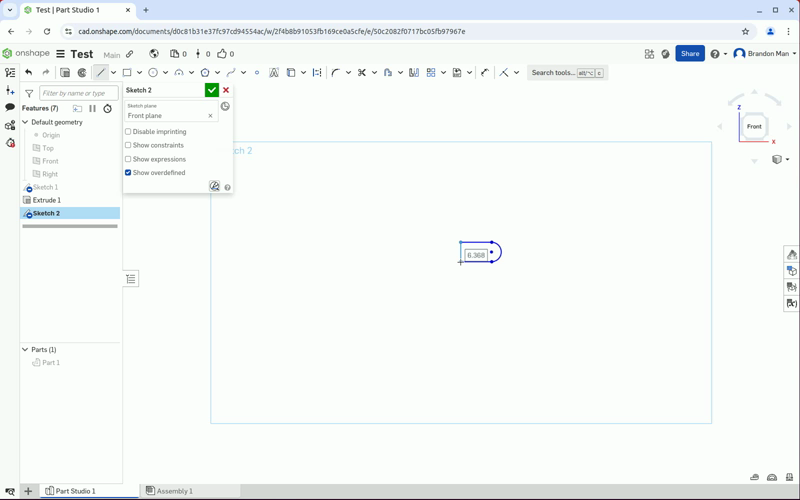
click(460, 261)
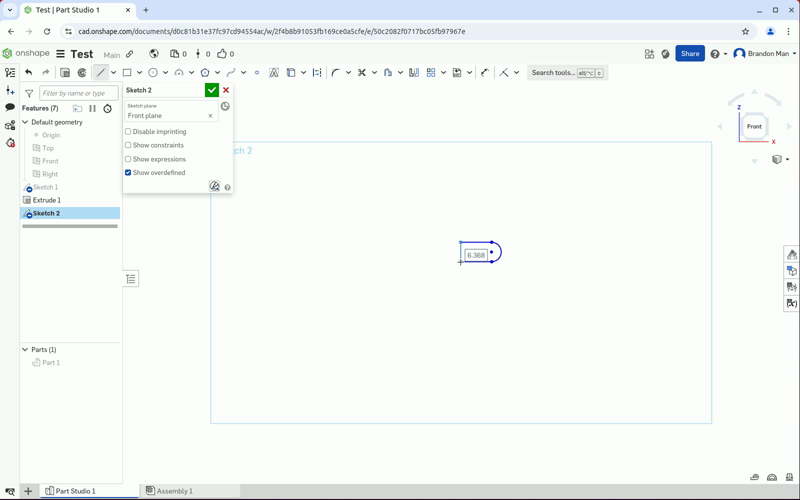
key(esc)
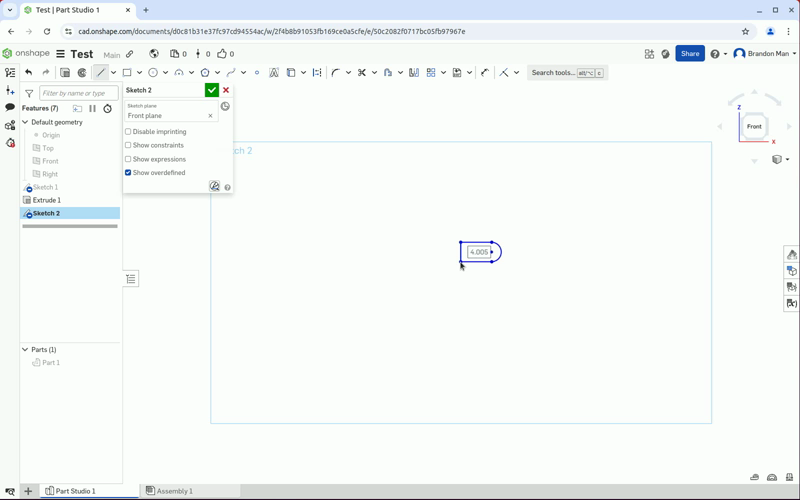
key(c)
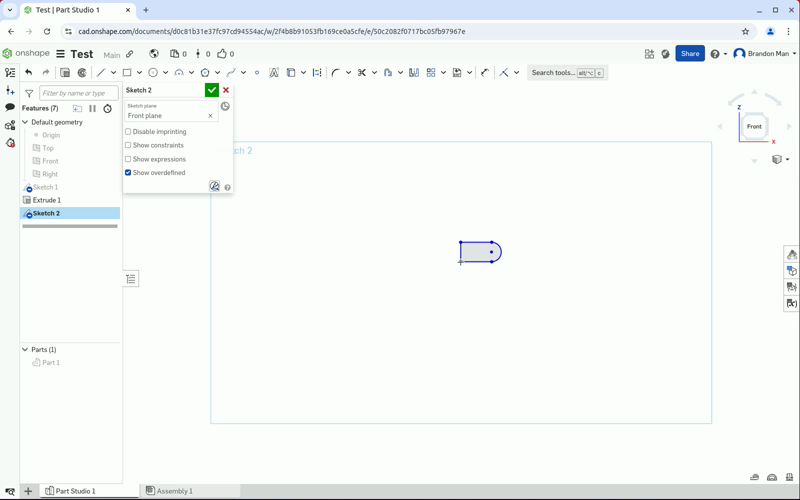
key_down(shift)
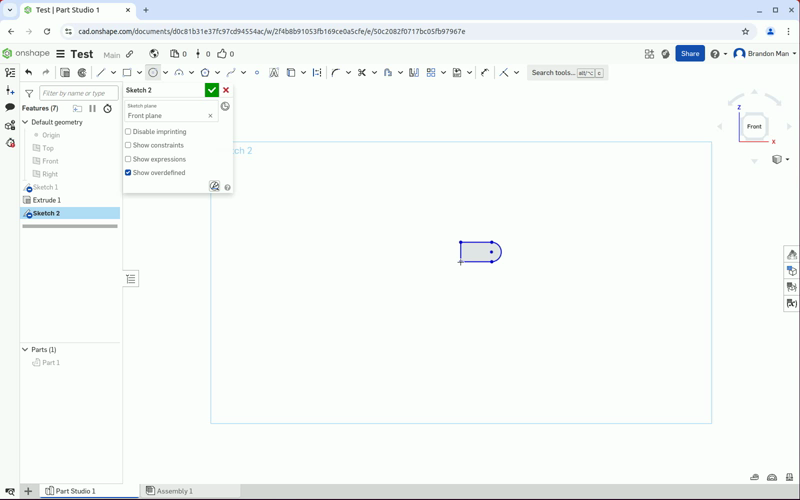
mouse_move(491, 252)
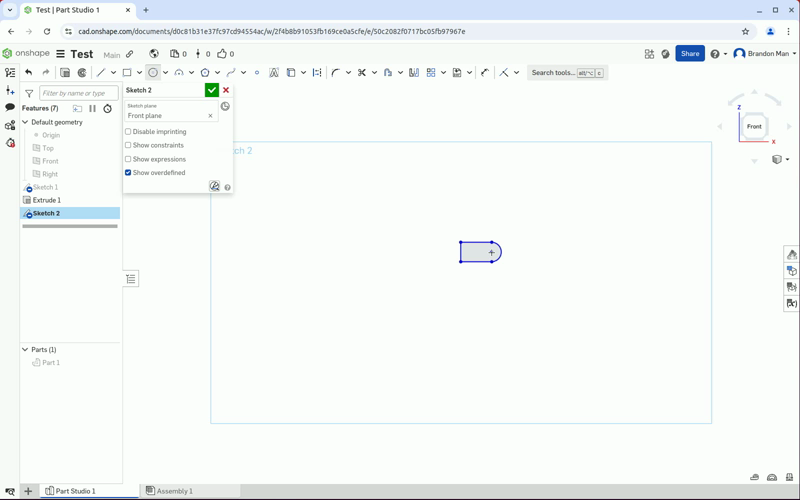
click(491, 252)
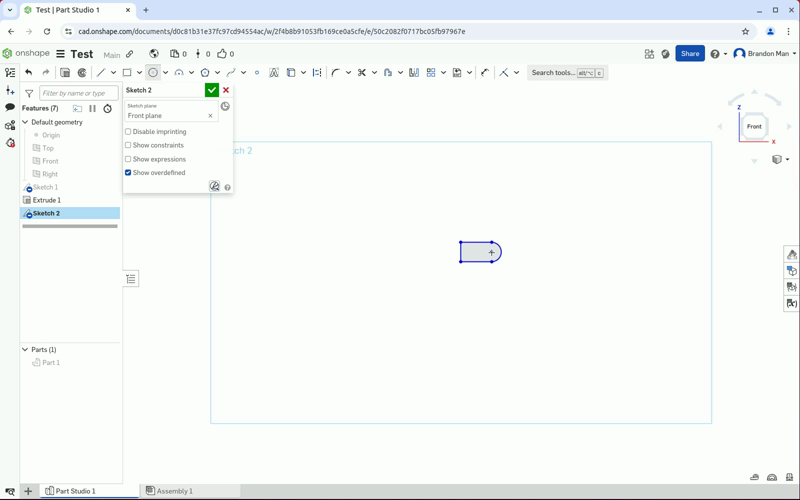
key_up(shift)
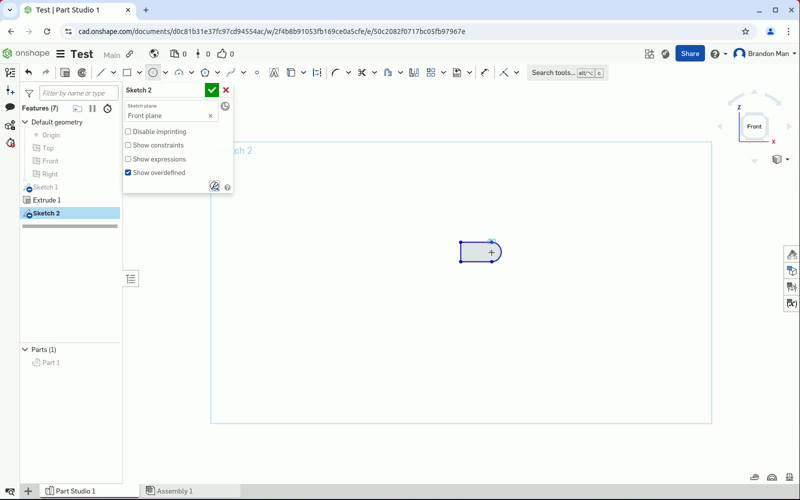
mouse_move(496, 252)
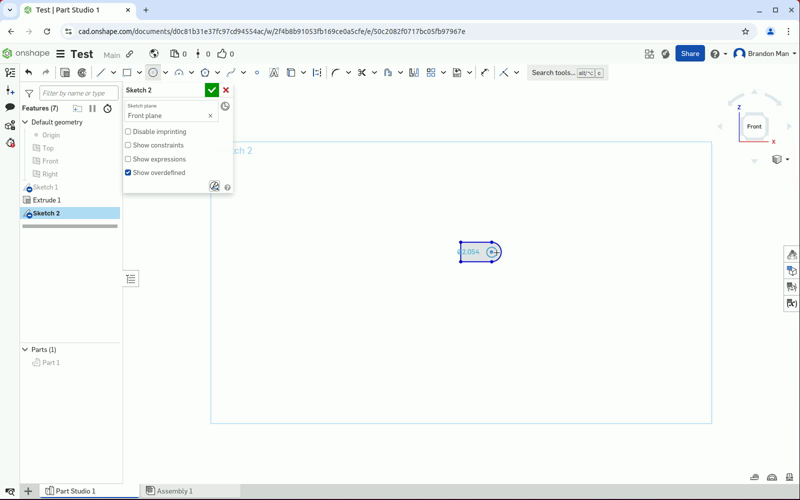
click(496, 252)
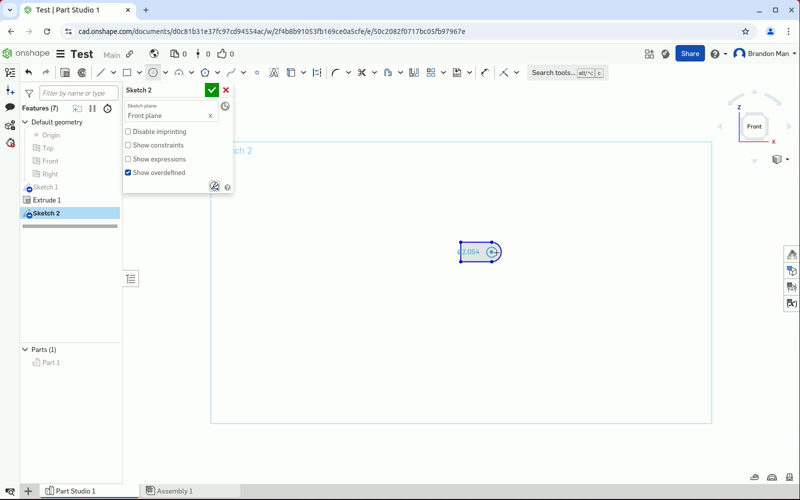
key(esc)
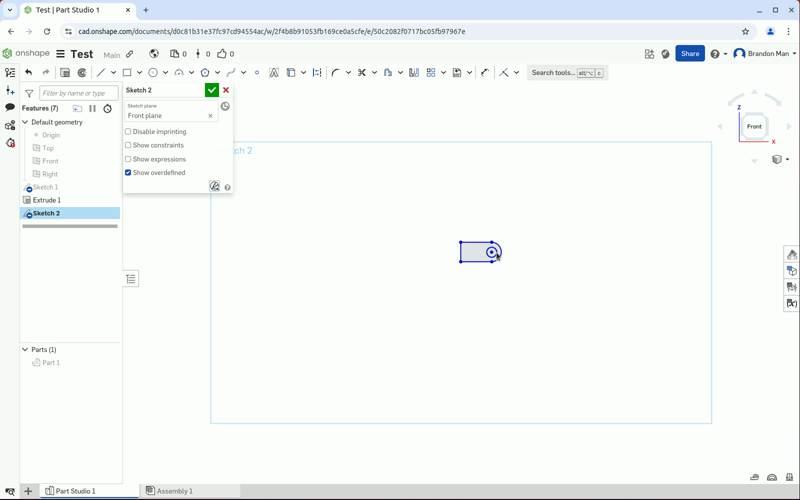
mouse_move(466, 243)
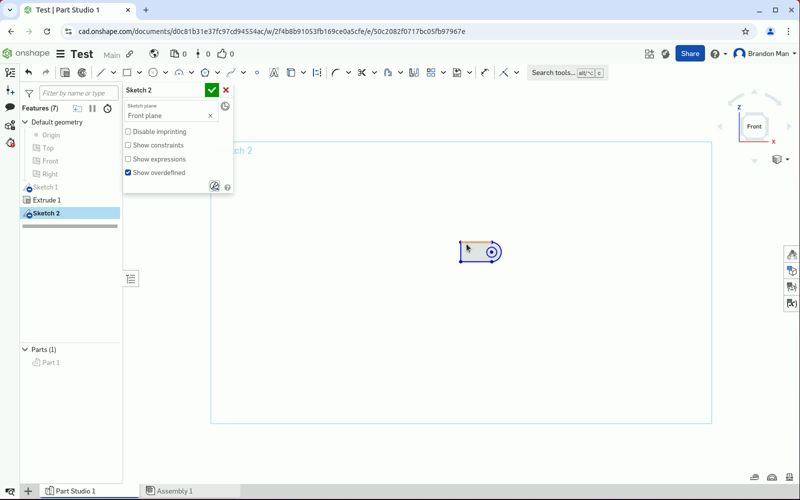
scroll(6)
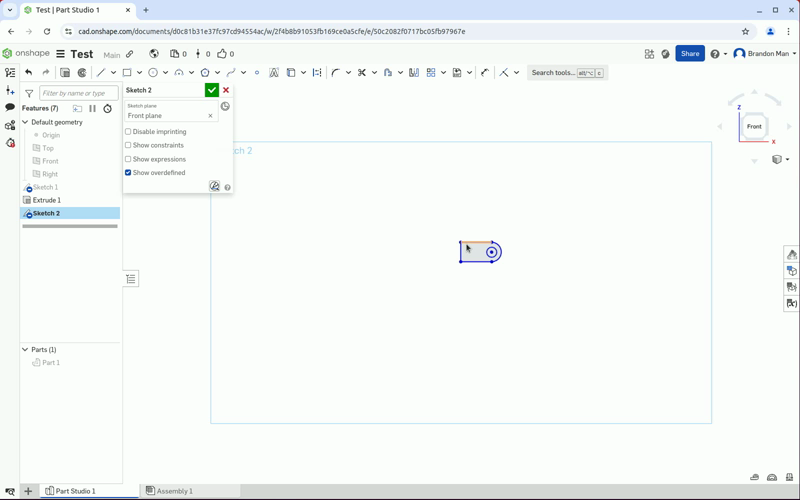
scroll(6)
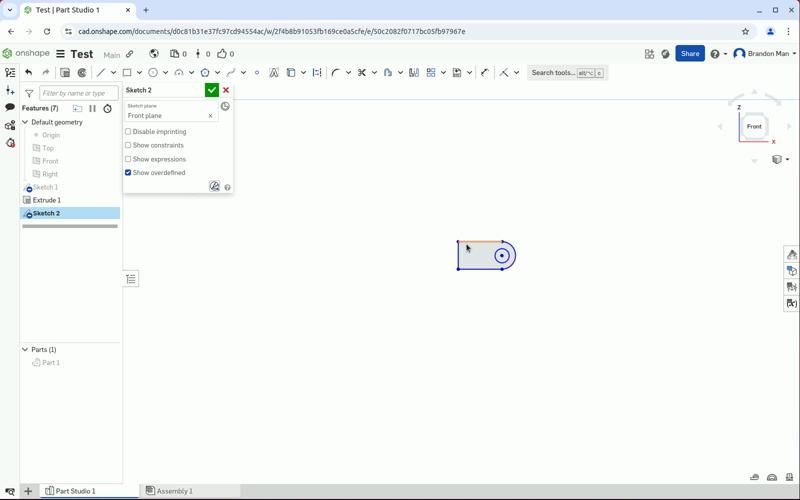
scroll(6)
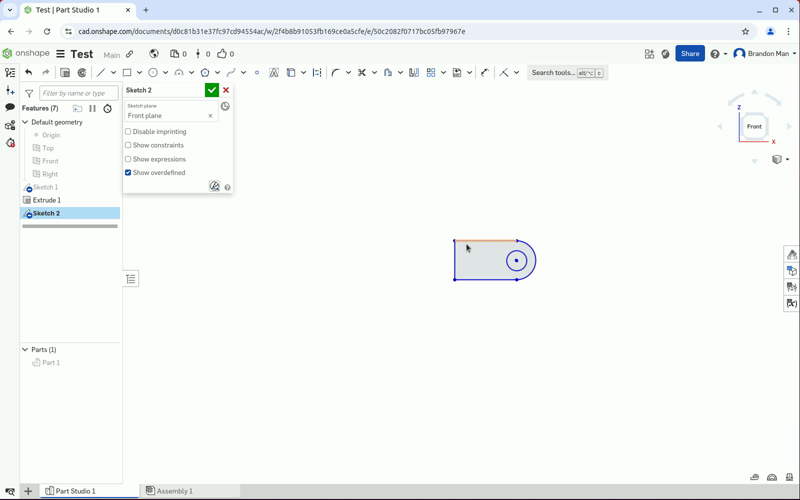
scroll(6)
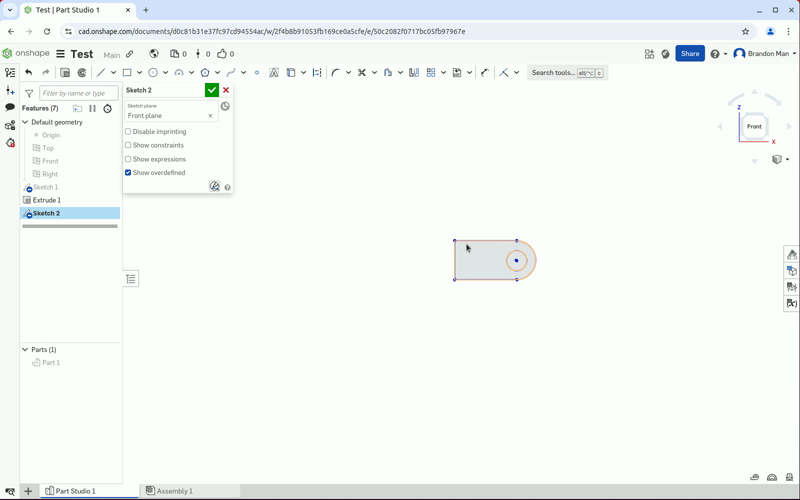
scroll(6)
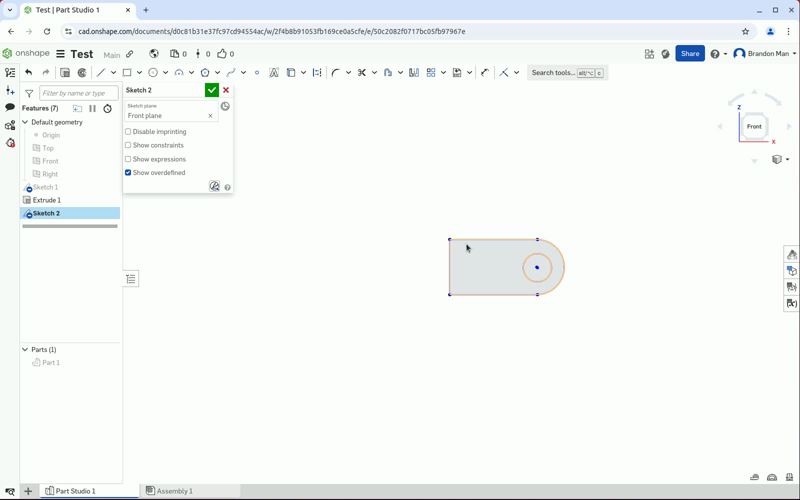
scroll(6)
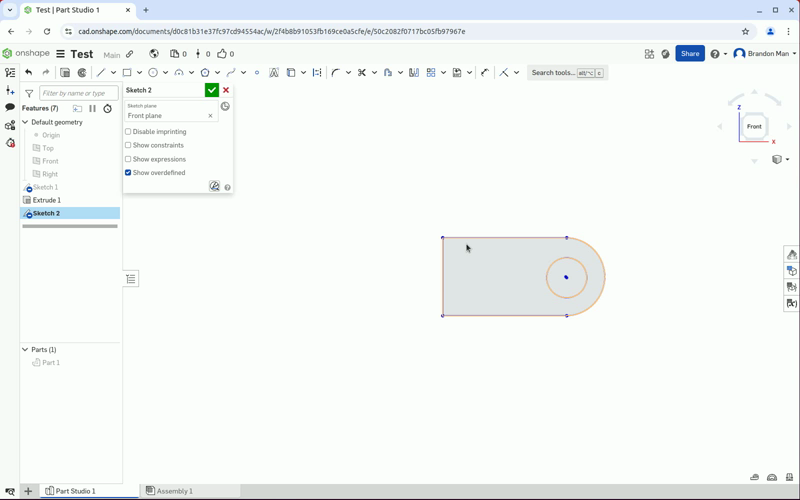
scroll(6)
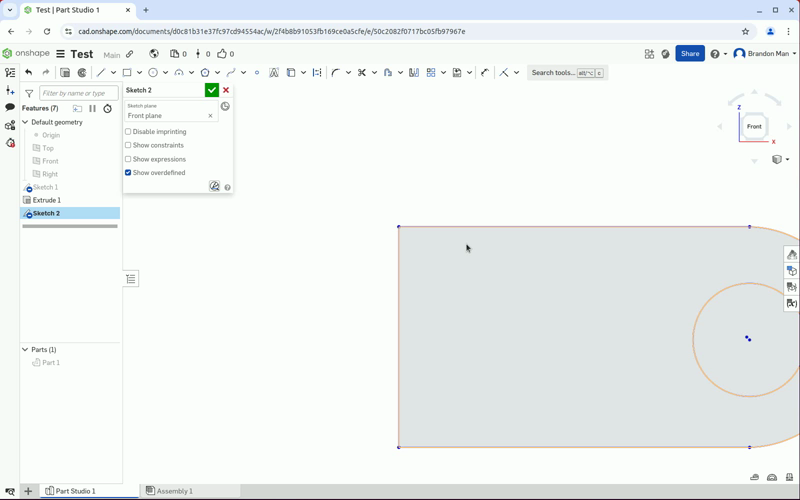
click(466, 243)
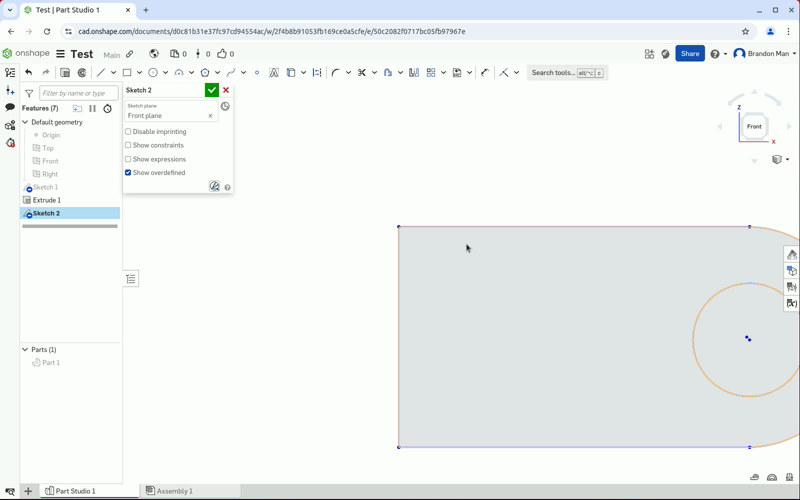
scroll(-6)
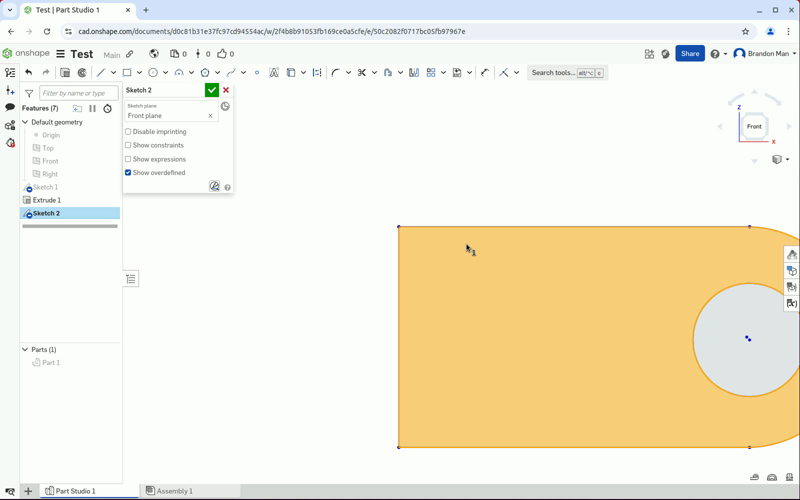
scroll(-6)
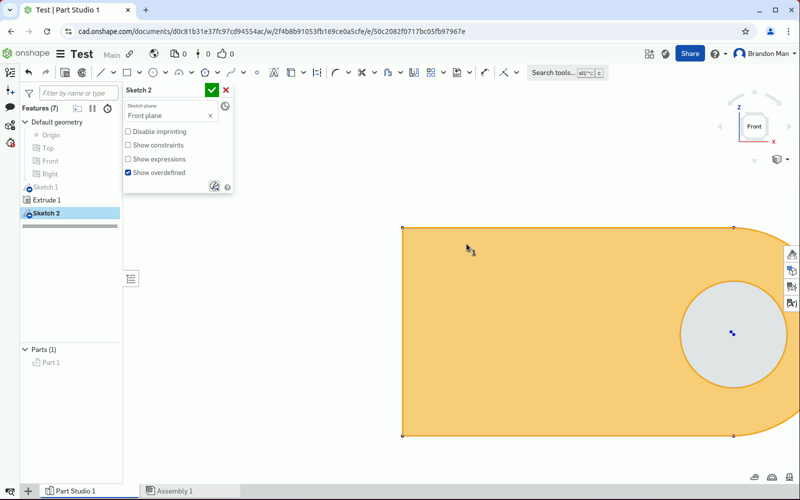
scroll(-6)
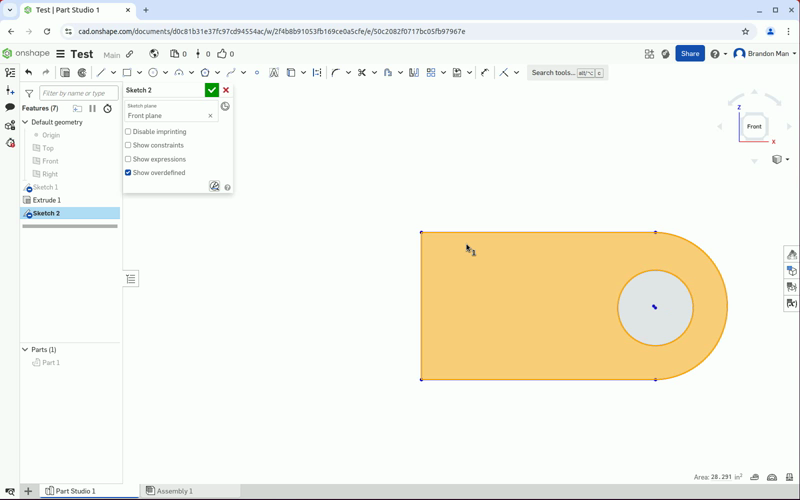
scroll(-6)
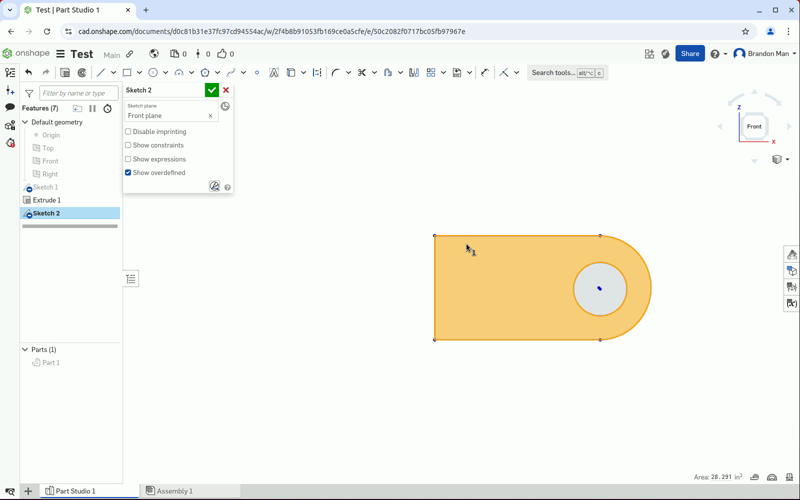
scroll(-6)
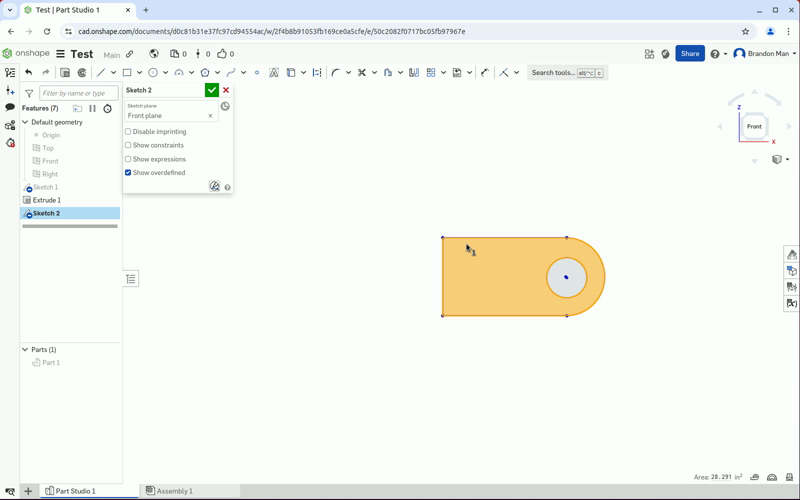
scroll(-6)
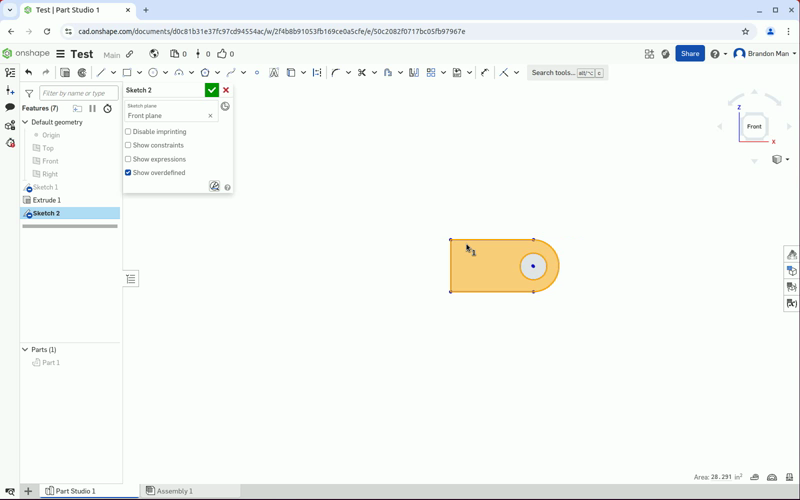
scroll(-6)
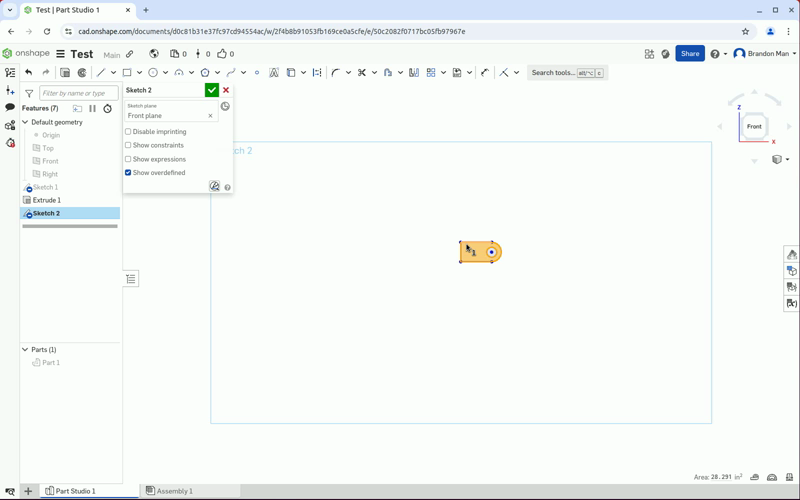
mouse_move(73, 352)
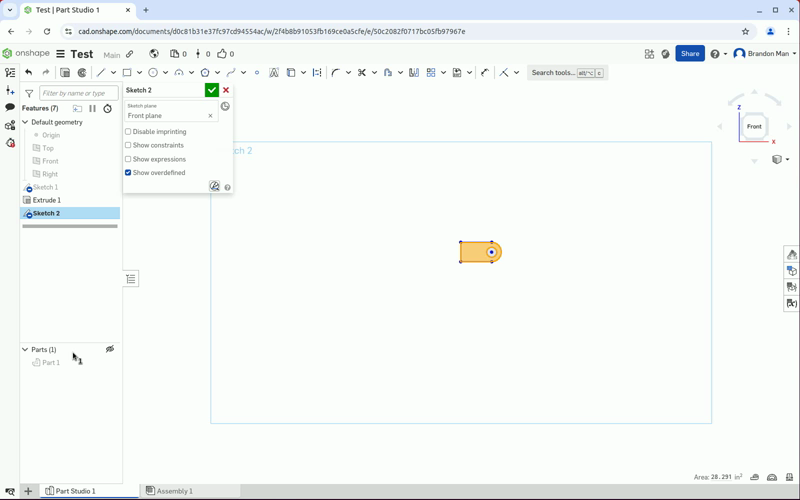
key(shift+y)
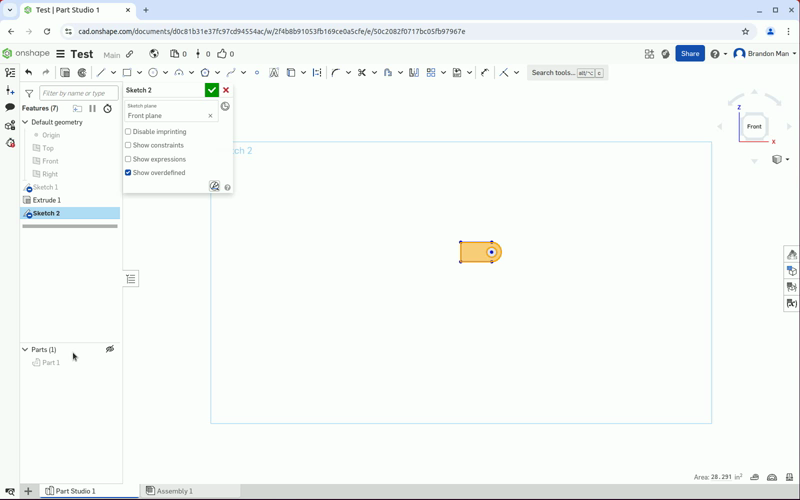
key(shift+e)
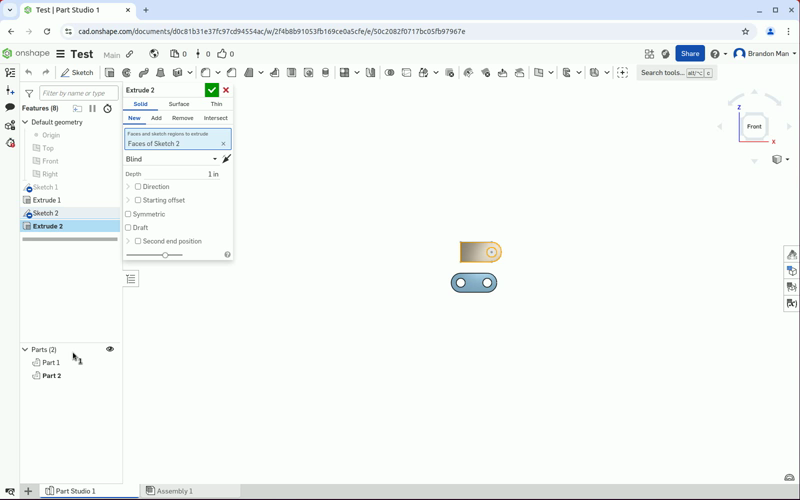
mouse_move(143, 106)
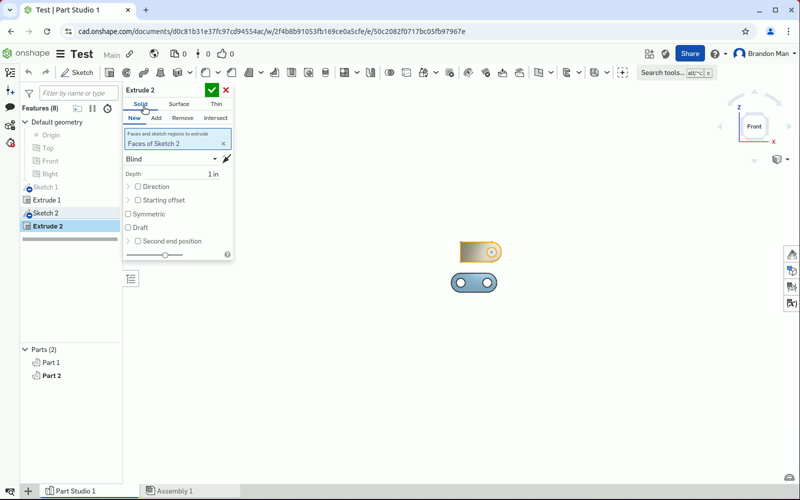
click(143, 106)
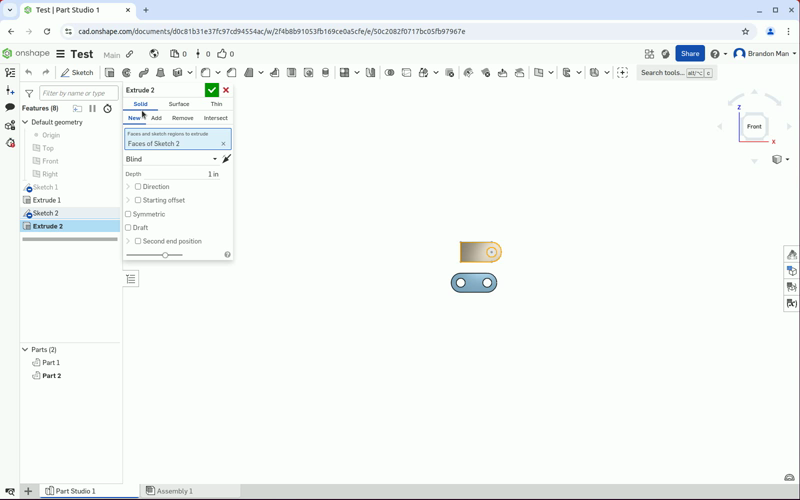
mouse_move(137, 120)
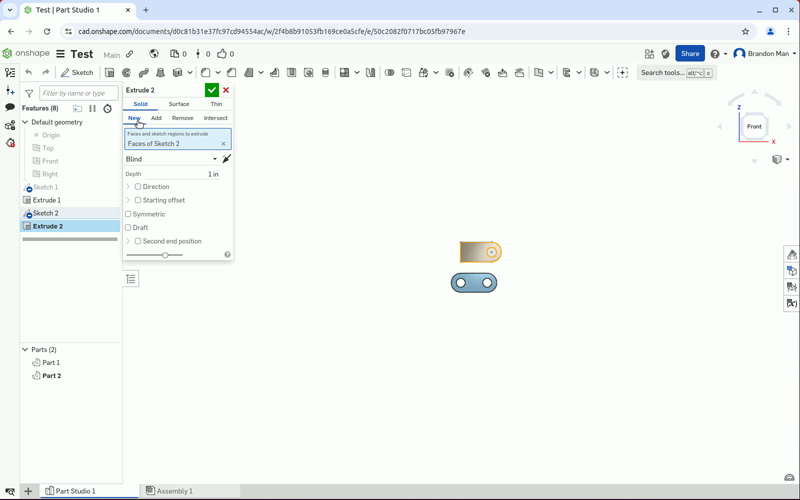
click(137, 120)
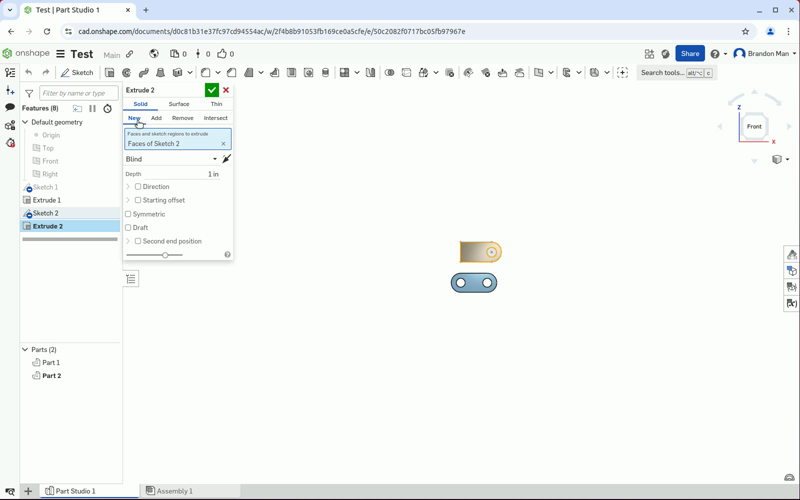
key(tab, 4)
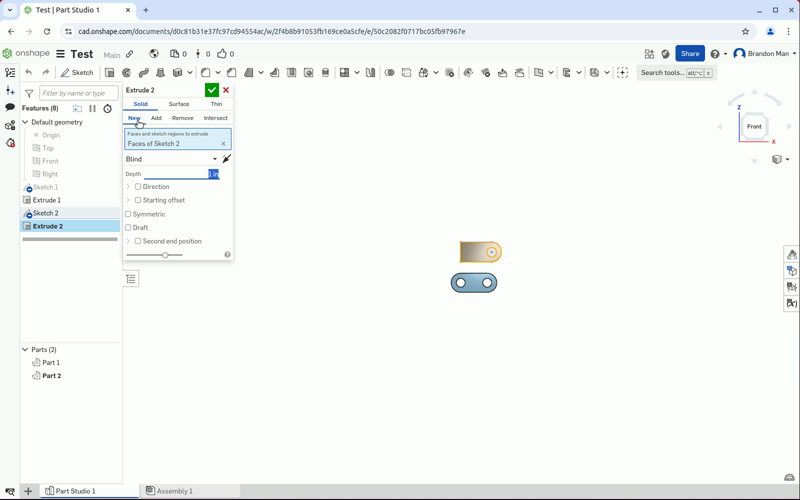
text(1.204)
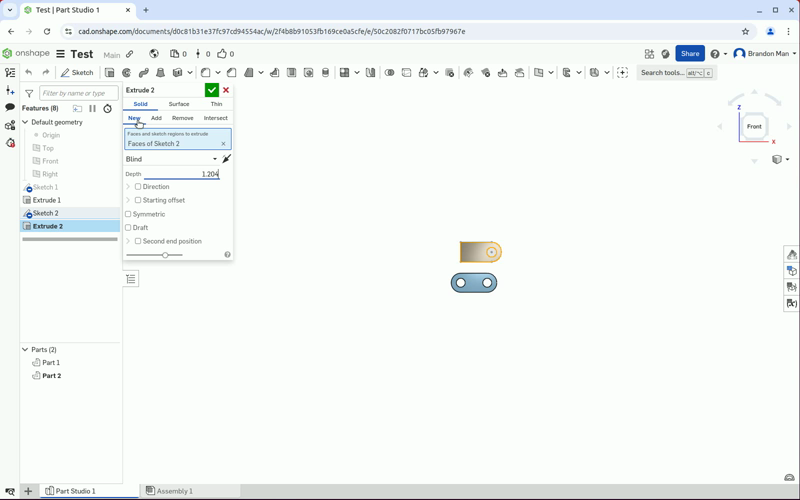
key(enter)
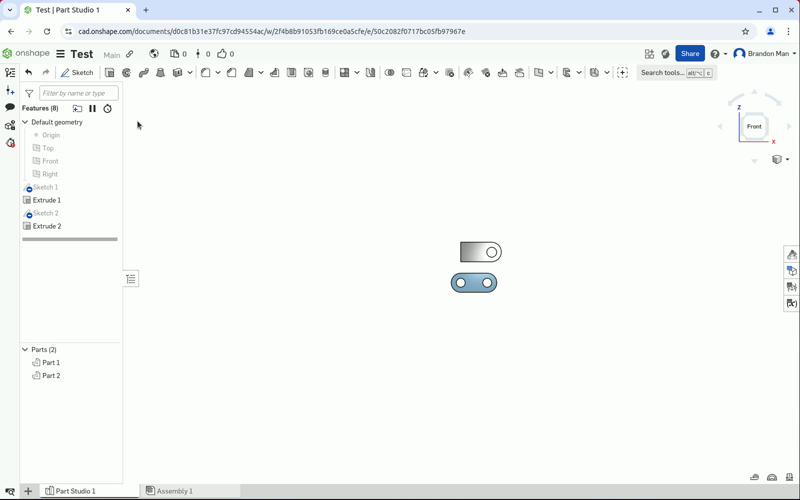
key(shift+h)
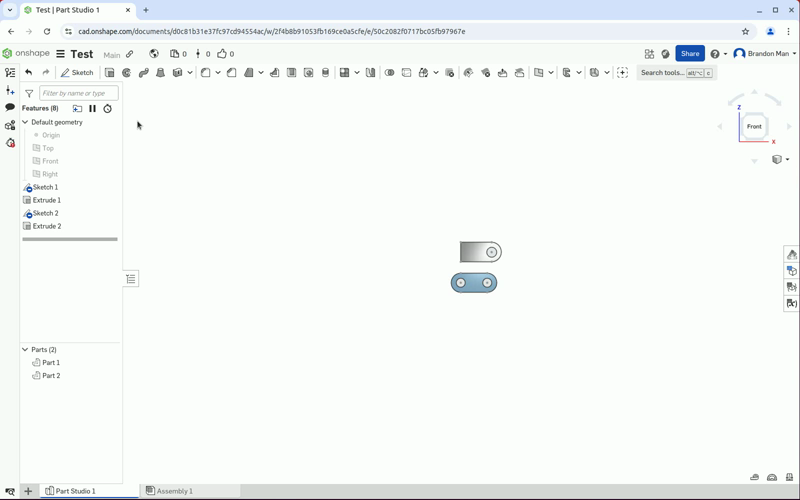
key(shift+h)
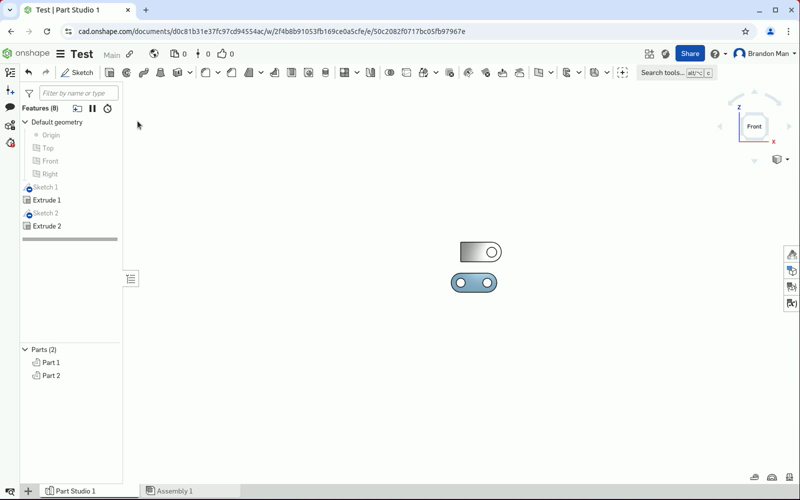
mouse_move(73, 189)
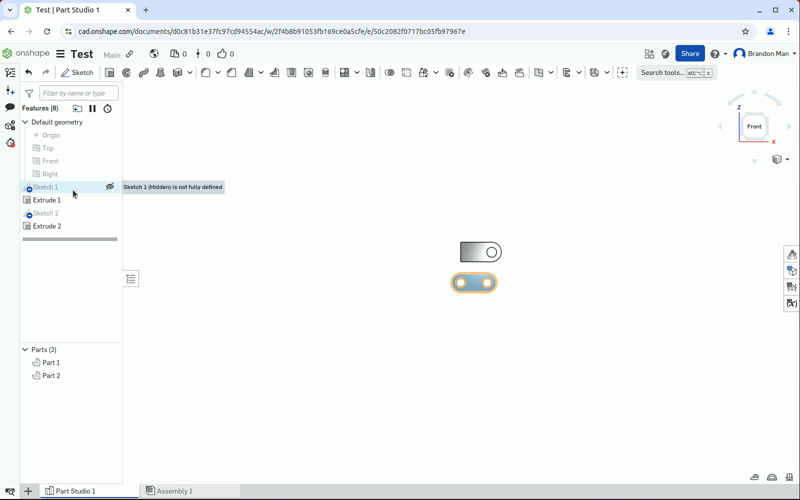
click(73, 189)
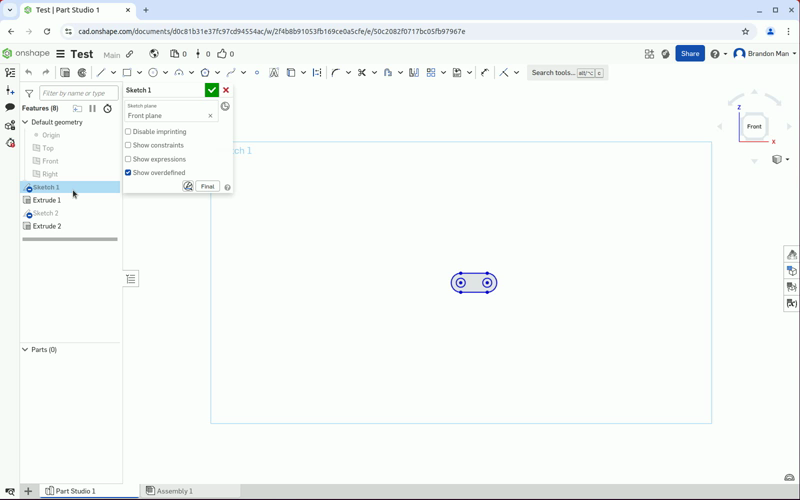
mouse_move(229, 92)
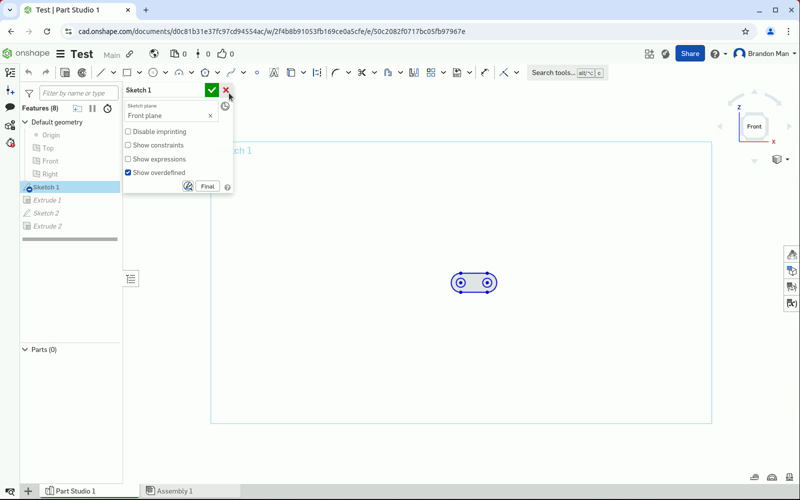
click(229, 92)
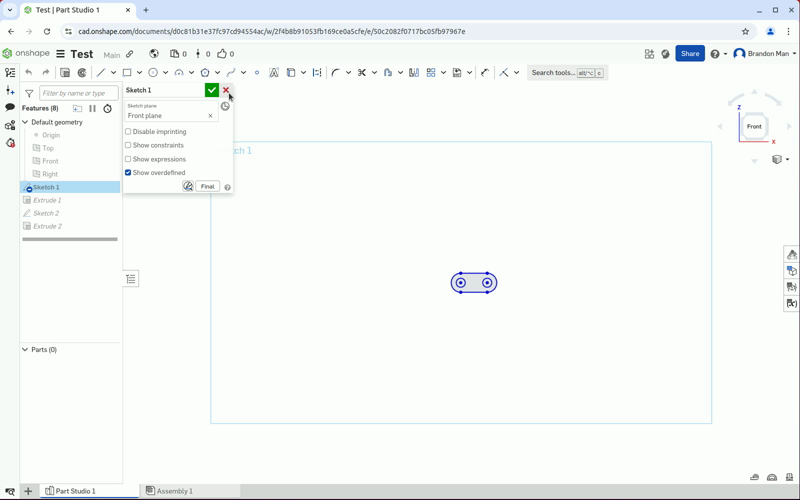
key(shift+s)
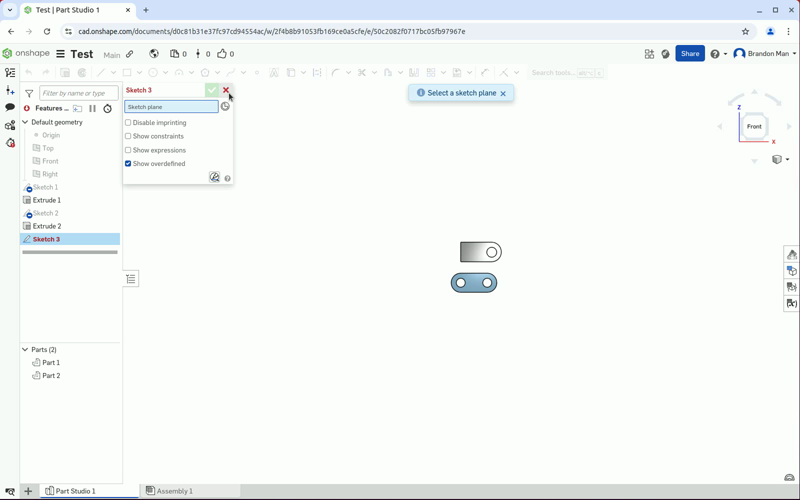
mouse_move(73, 163)
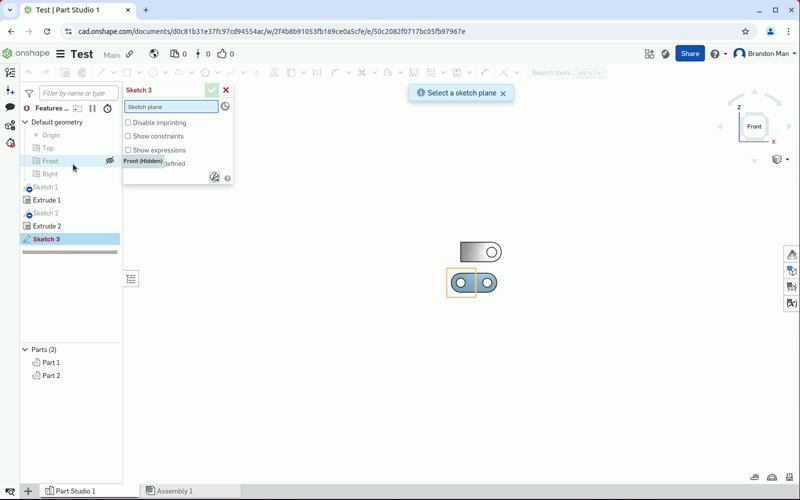
click(73, 163)
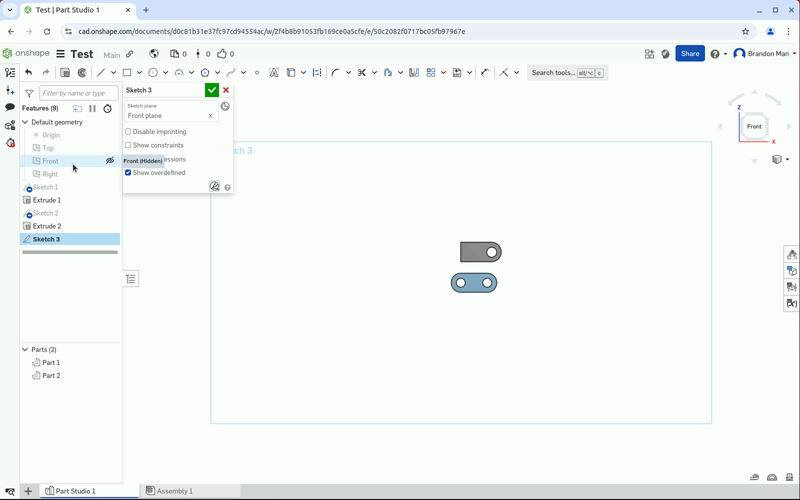
mouse_move(73, 352)
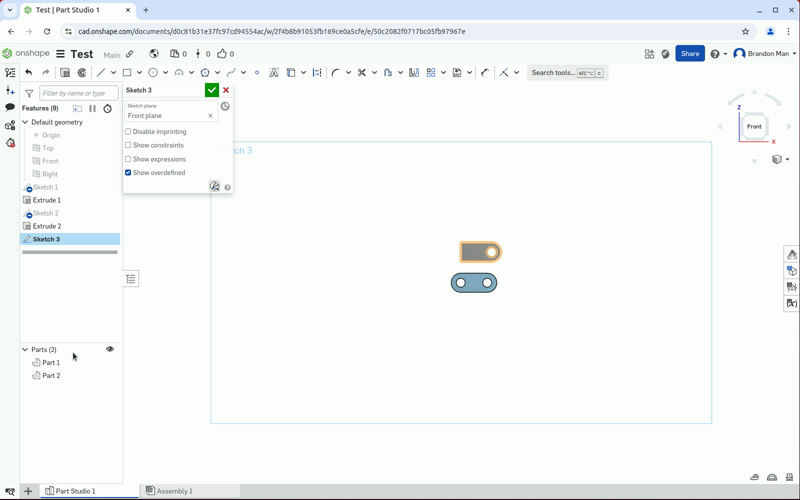
key(y)
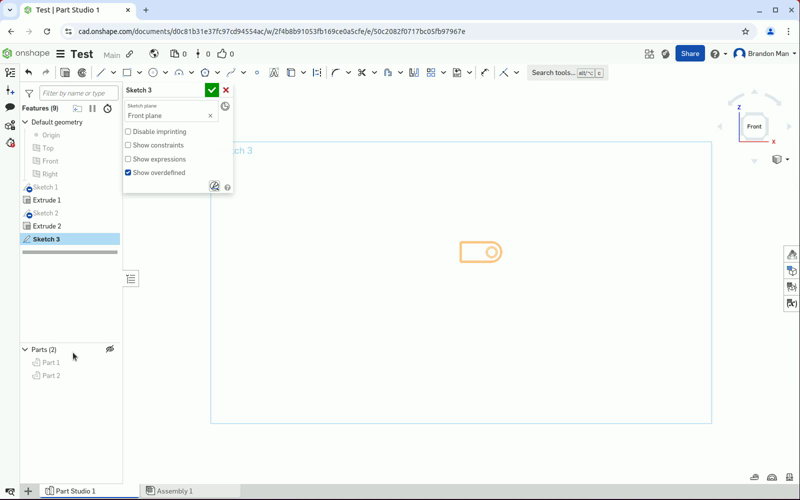
key(c)
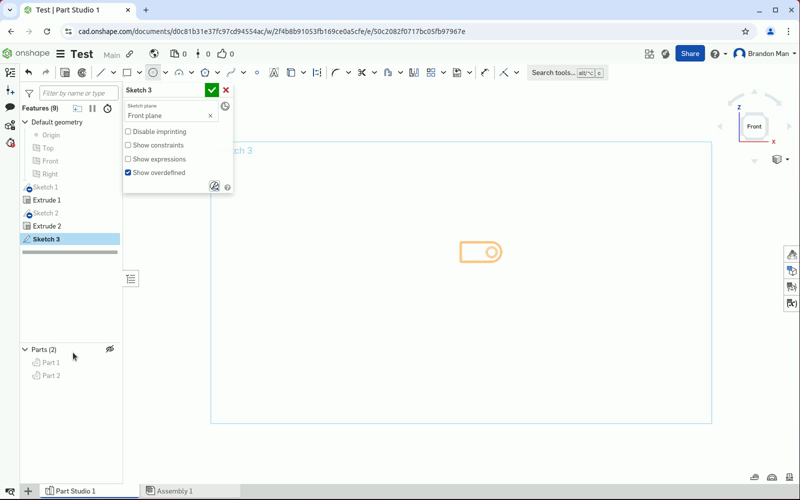
key_down(shift)
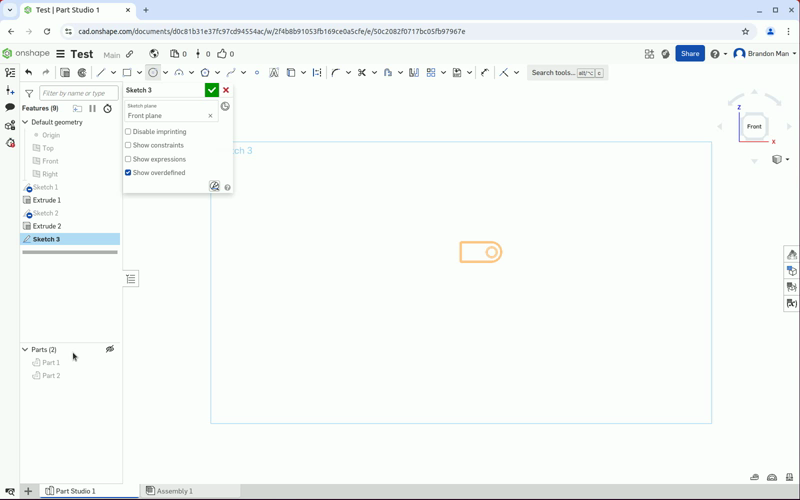
mouse_move(461, 309)
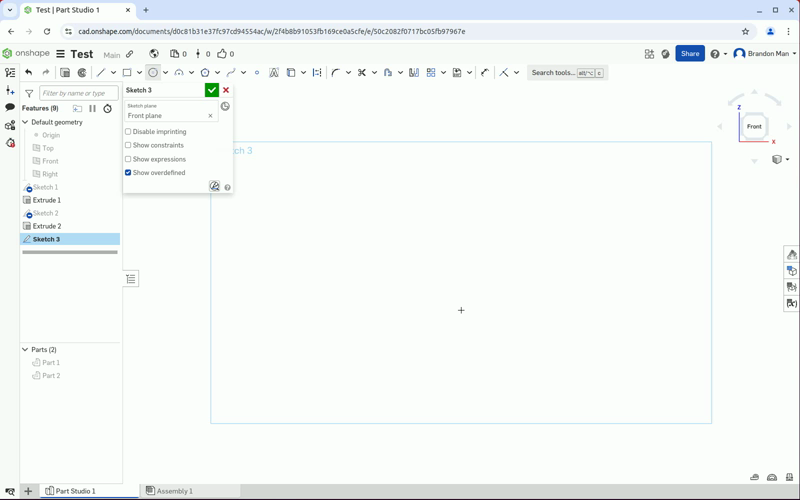
click(461, 309)
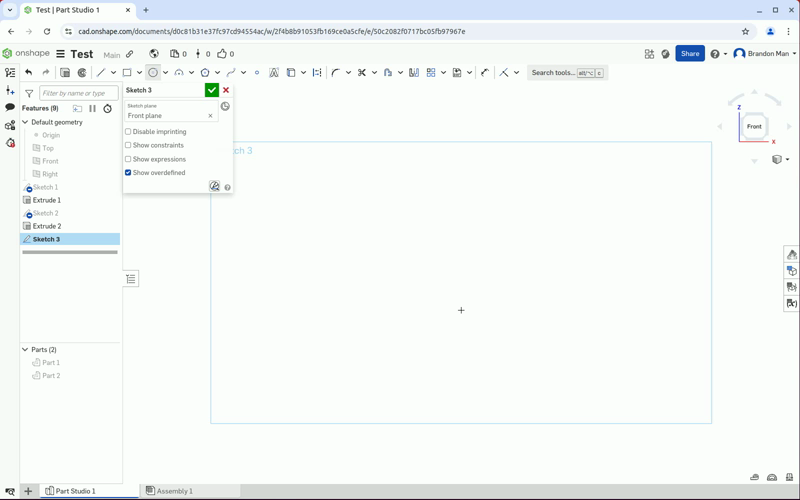
key_up(shift)
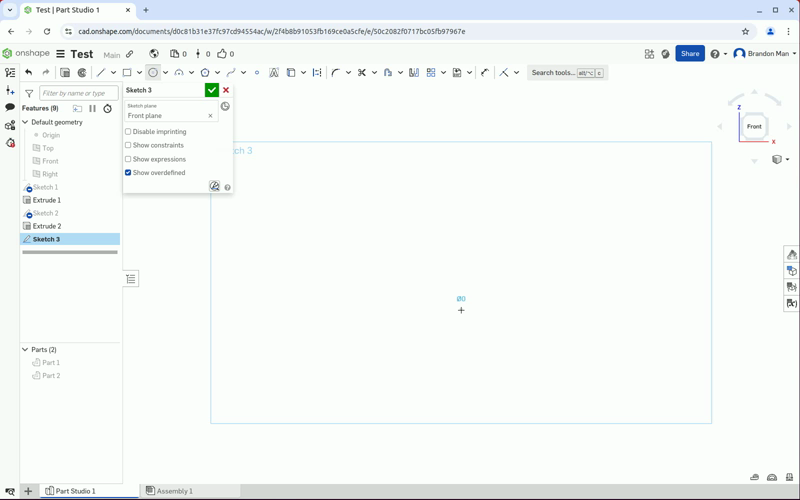
mouse_move(466, 309)
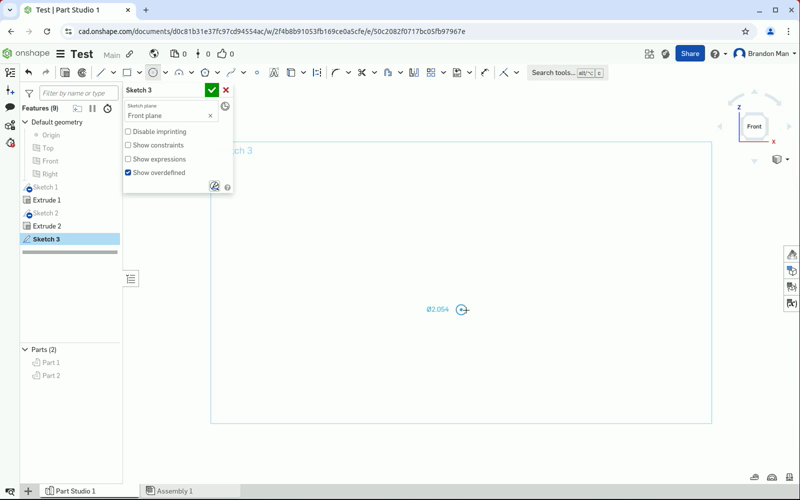
click(466, 309)
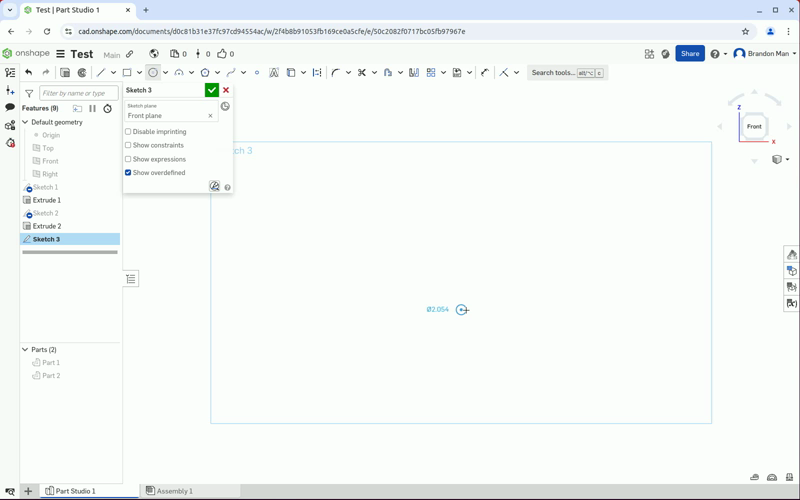
key(esc)
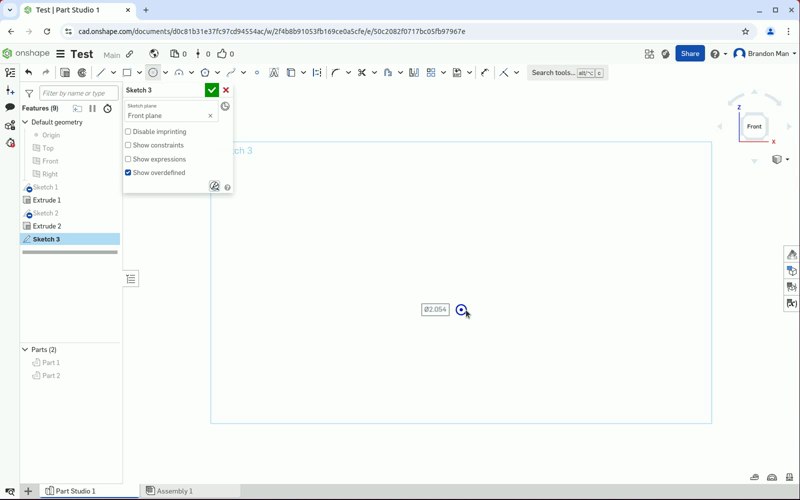
key(l)
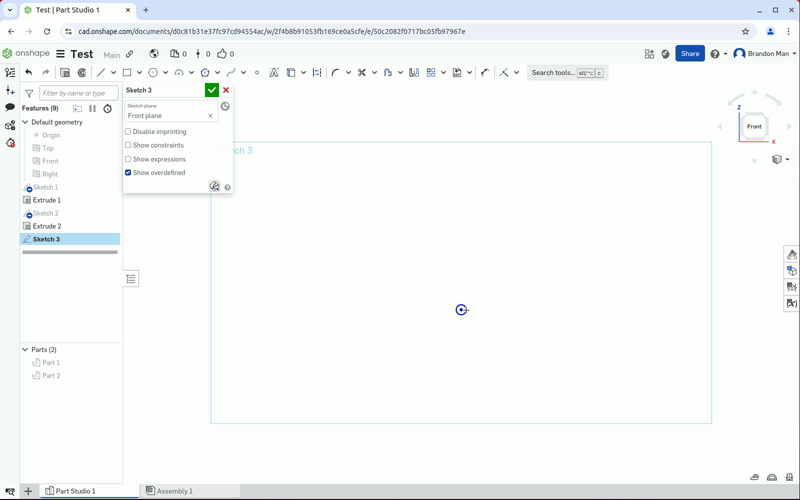
key_down(shift)
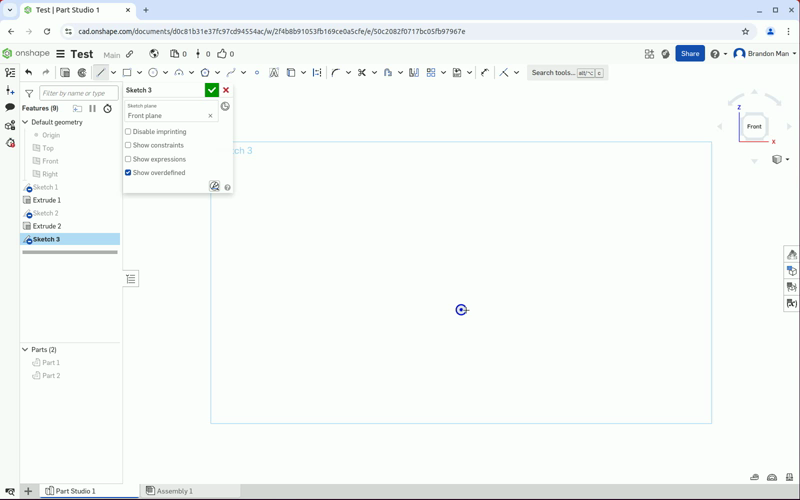
mouse_move(461, 319)
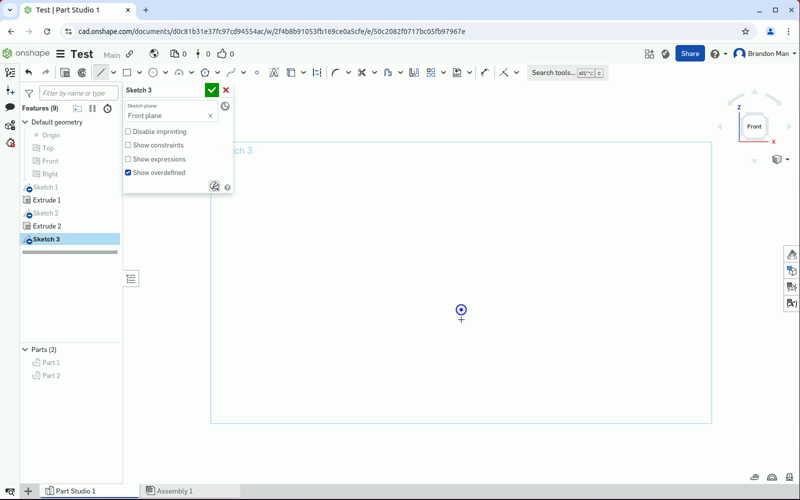
click(461, 319)
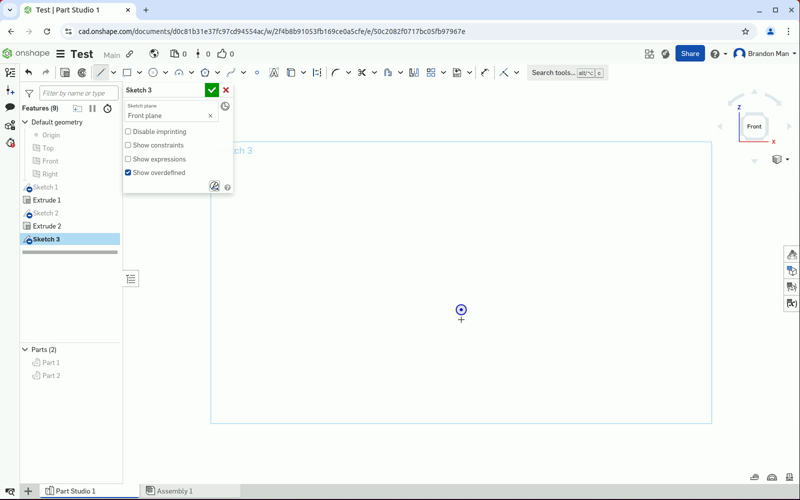
key_up(shift)
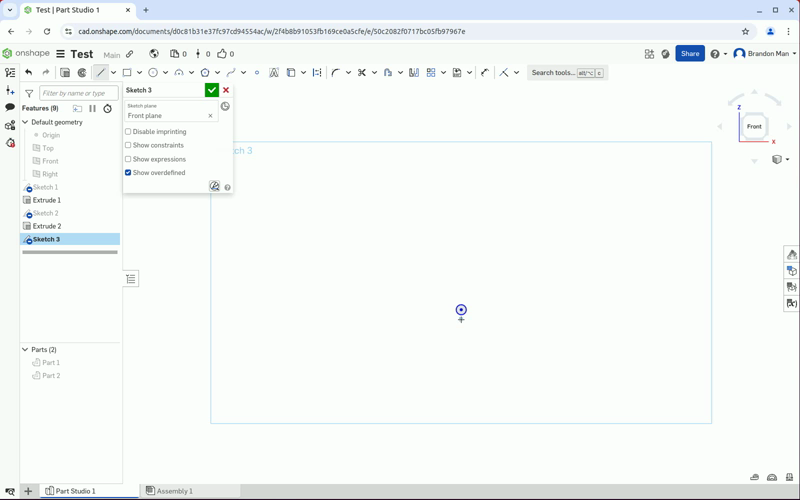
key_down(shift)
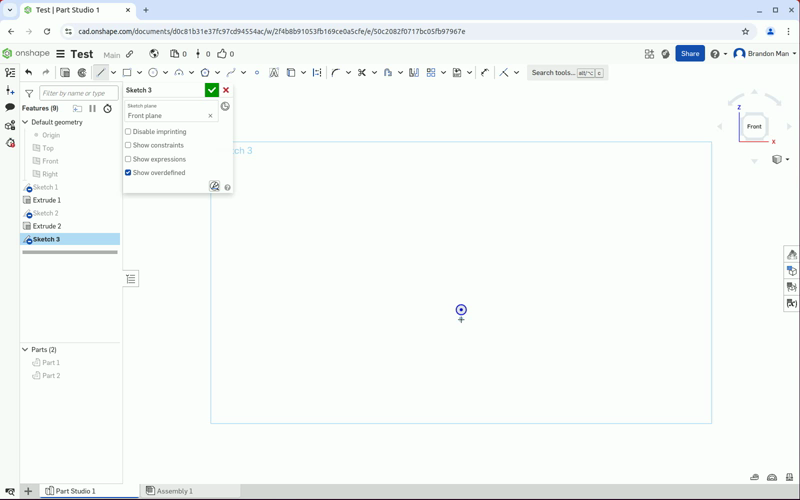
mouse_move(491, 319)
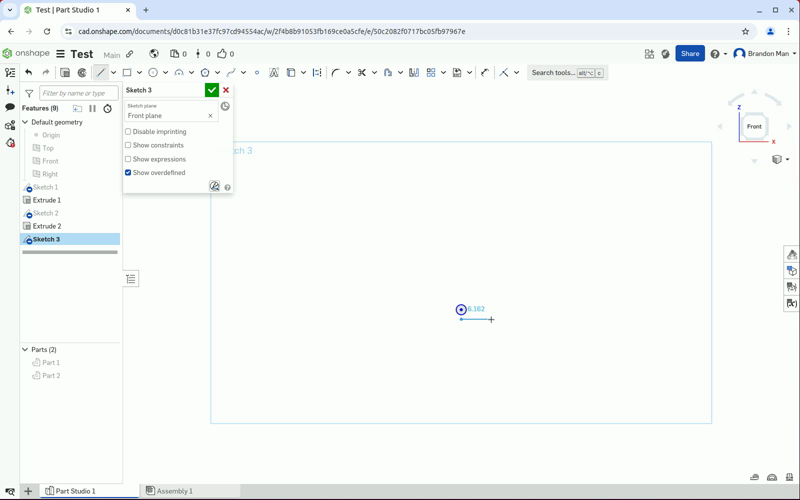
mouse_move(487, 319)
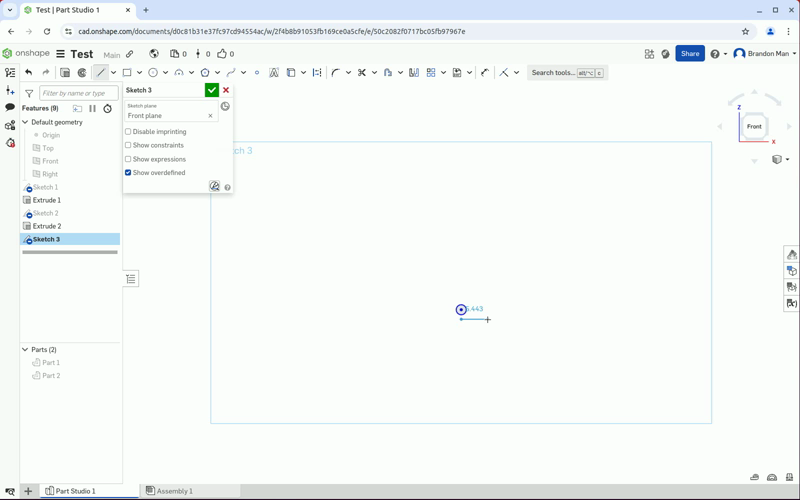
click(487, 319)
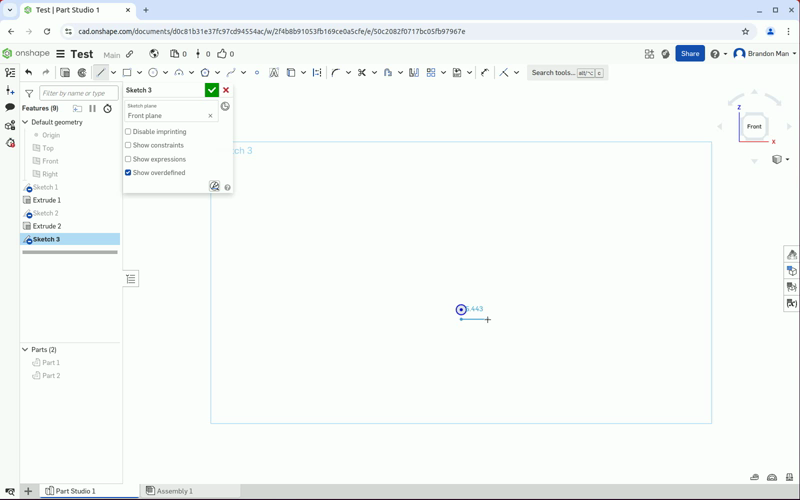
key_up(shift)
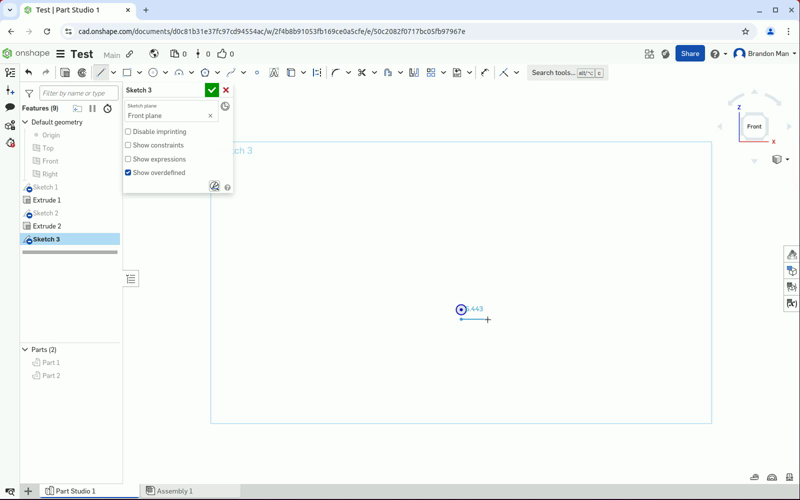
key_down(shift)
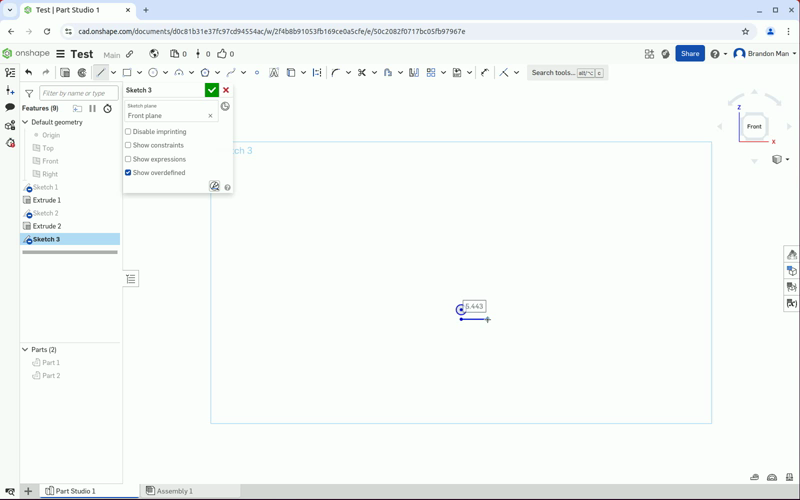
mouse_move(517, 319)
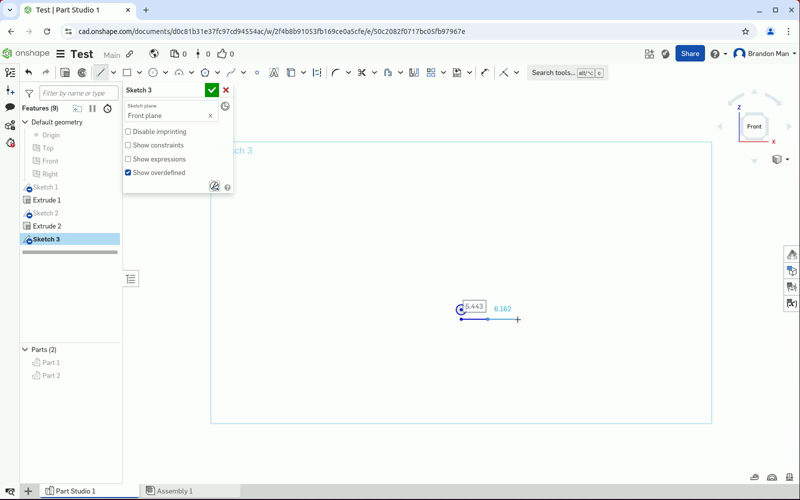
mouse_move(515, 319)
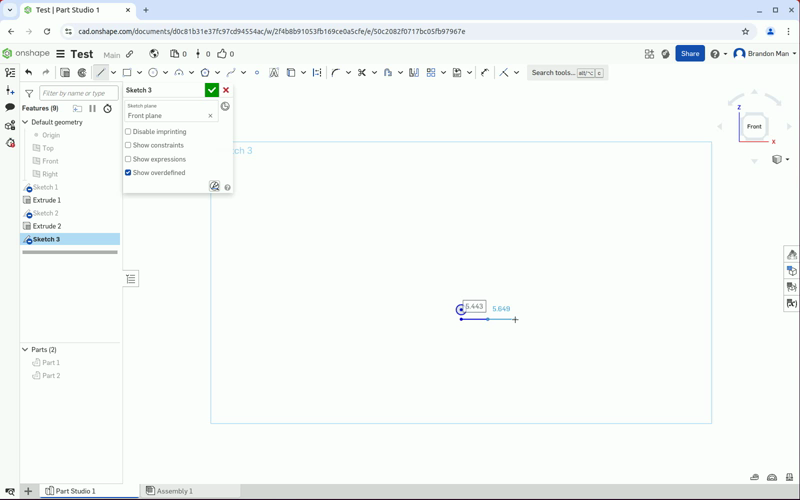
click(515, 319)
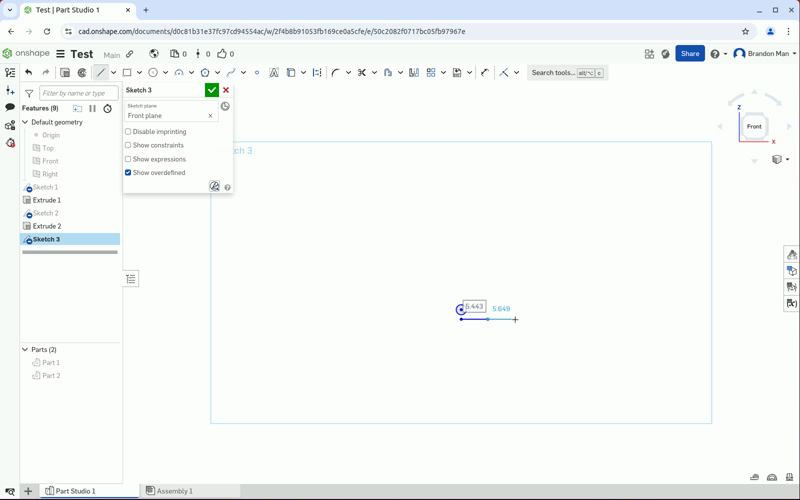
key_up(shift)
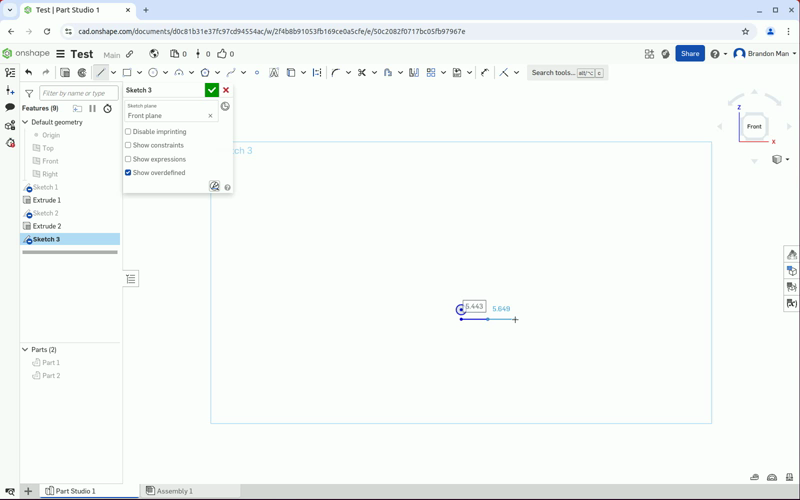
key(esc)
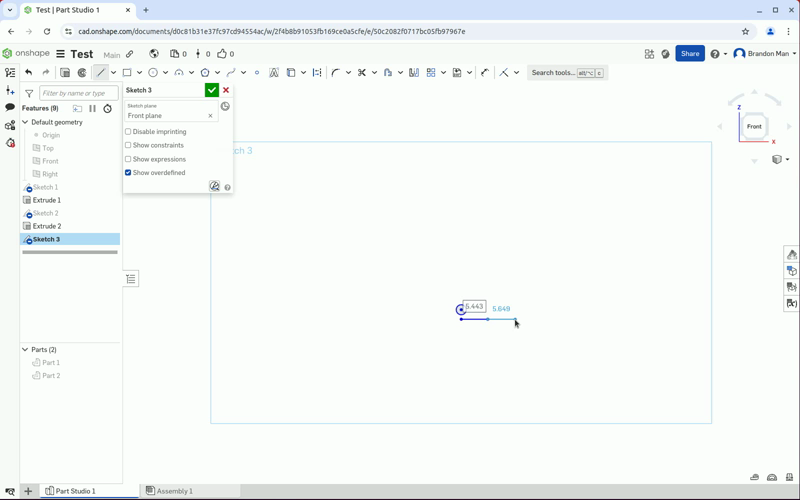
key(a)
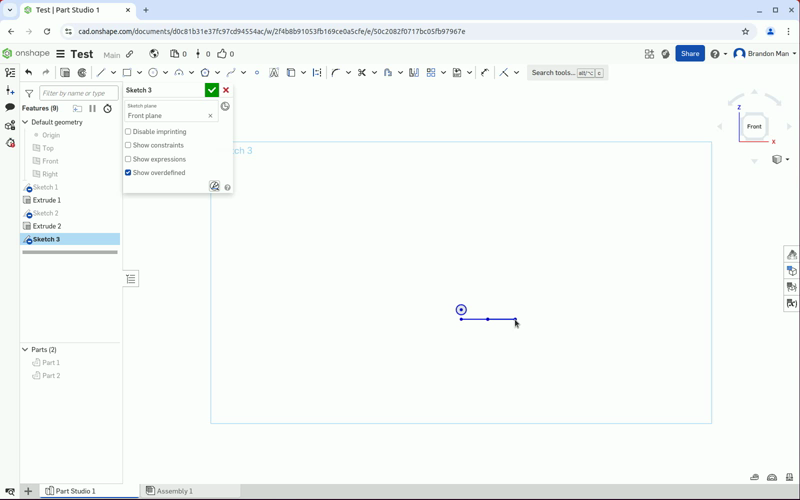
mouse_move(515, 319)
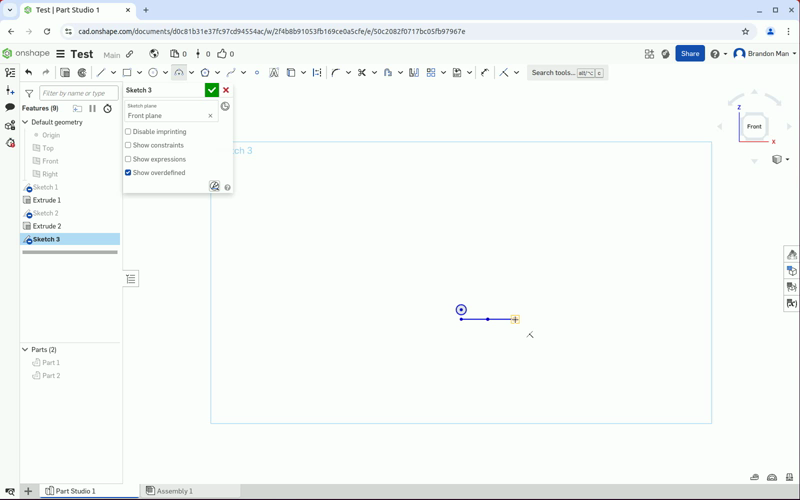
click(515, 319)
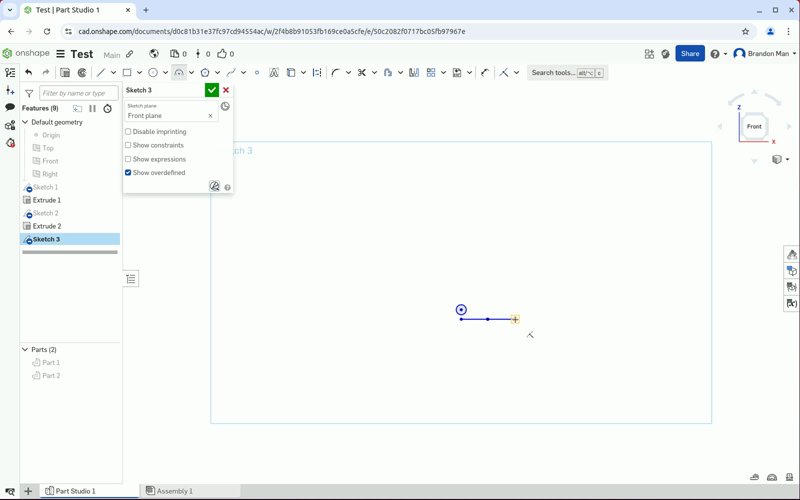
key_down(shift)
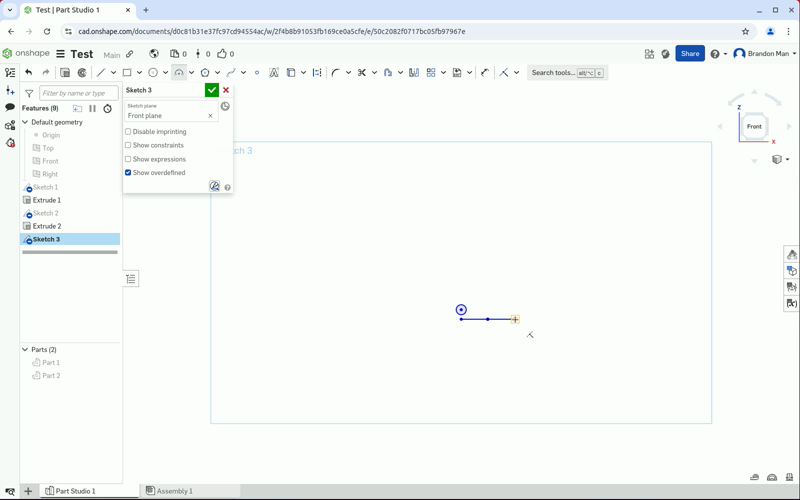
mouse_move(515, 300)
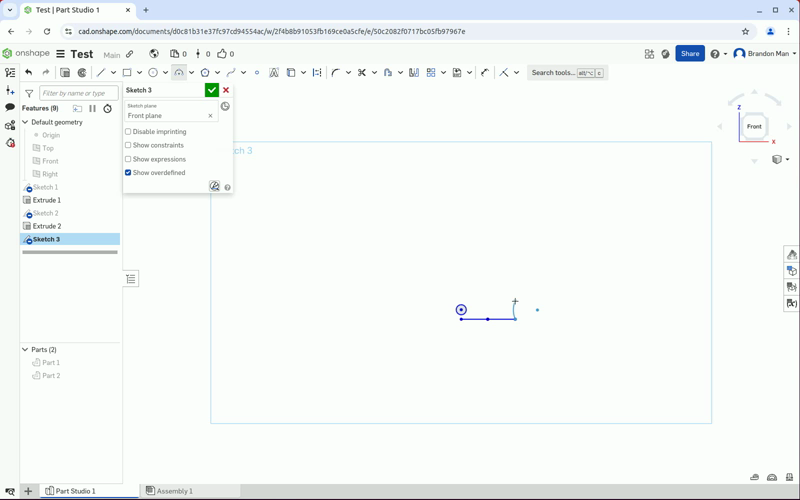
click(515, 300)
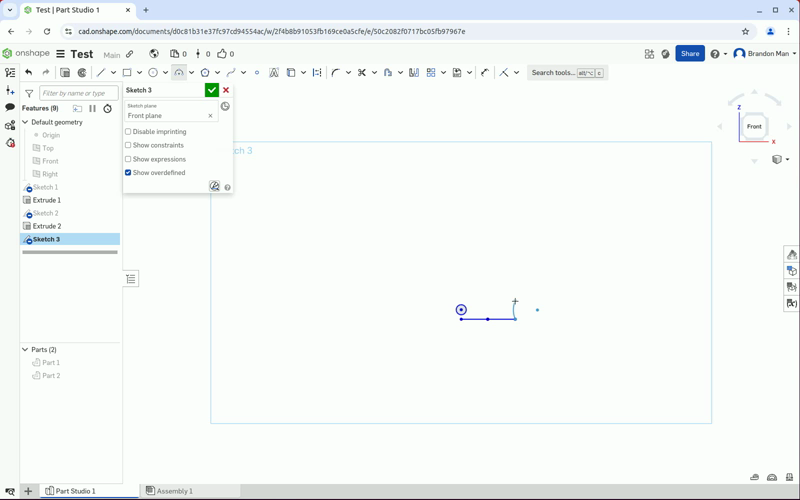
mouse_move(524, 309)
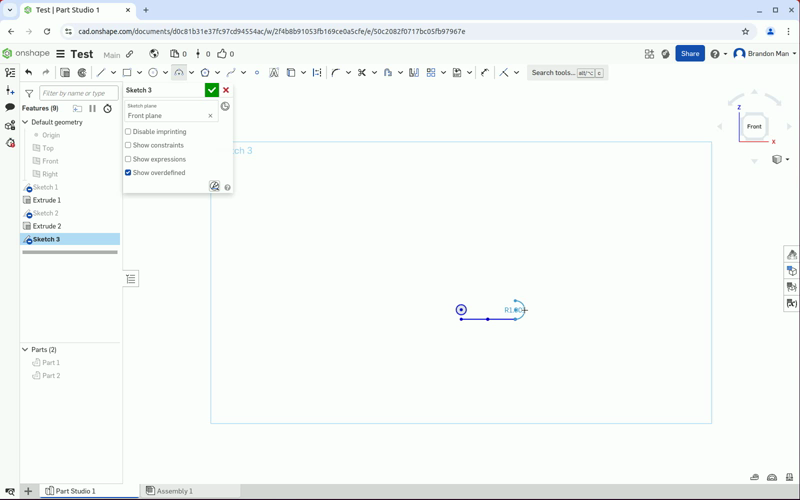
click(524, 309)
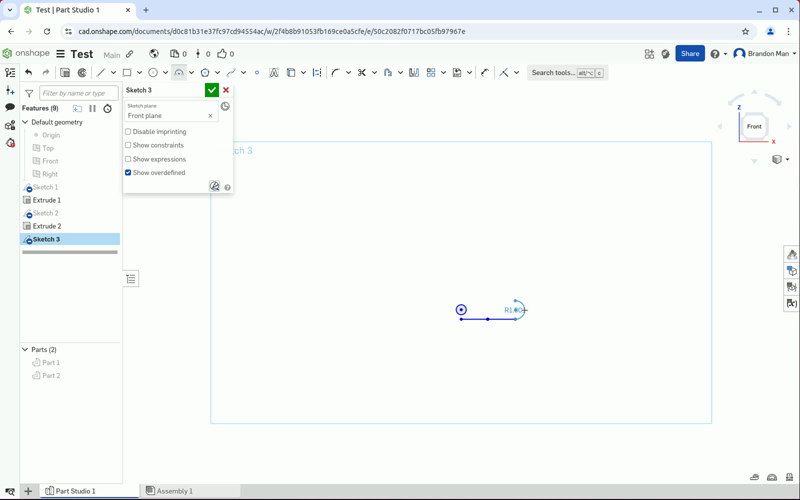
key_up(shift)
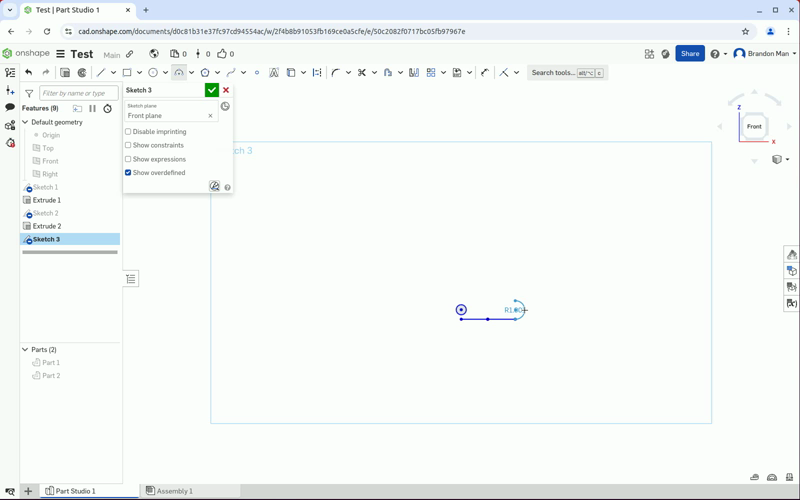
key(esc)
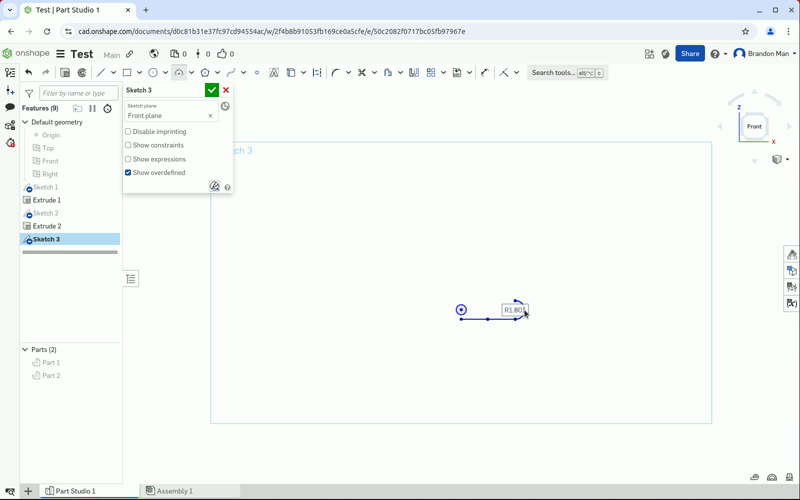
key(l)
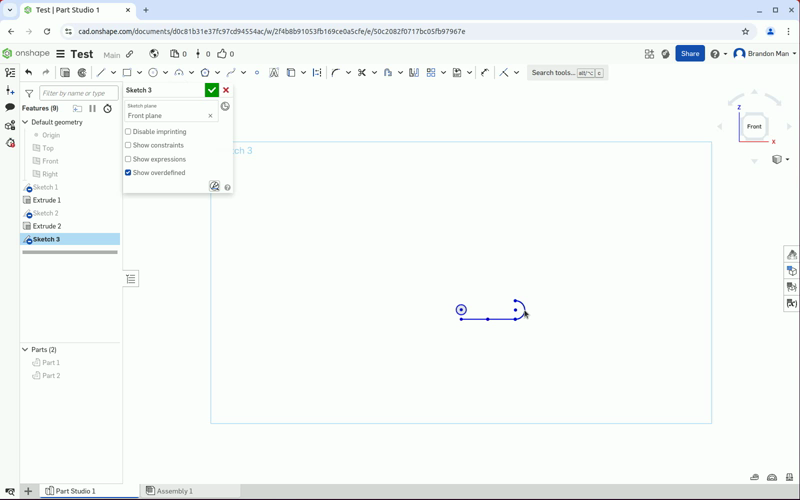
mouse_move(515, 300)
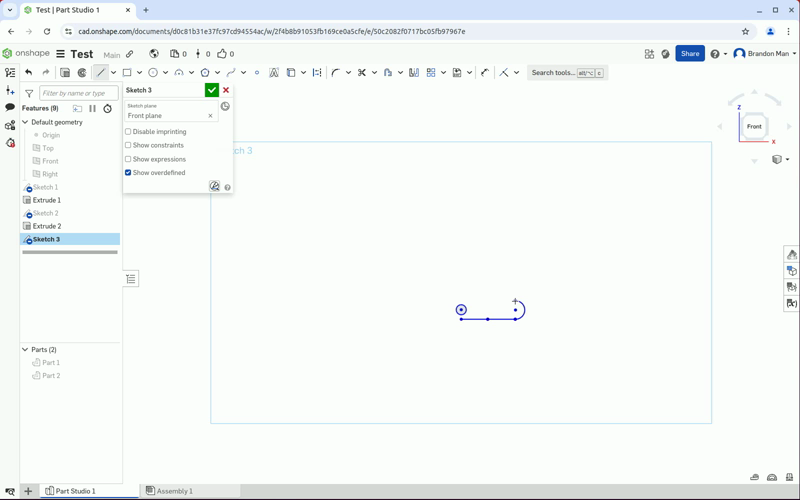
click(515, 300)
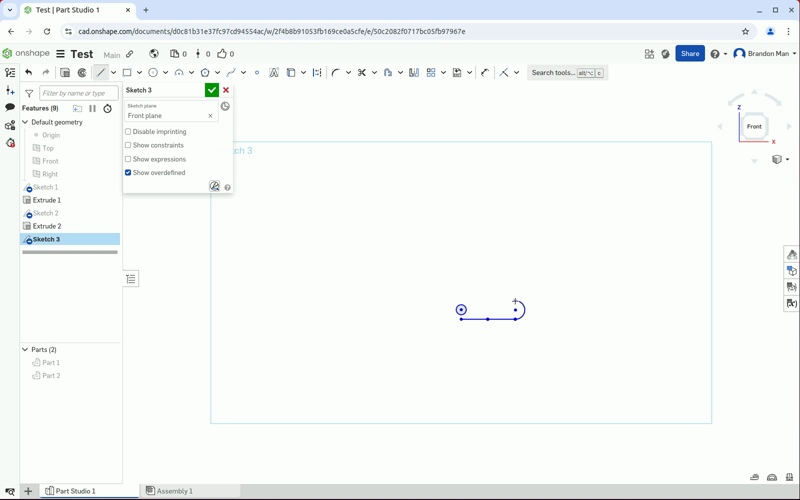
key_down(shift)
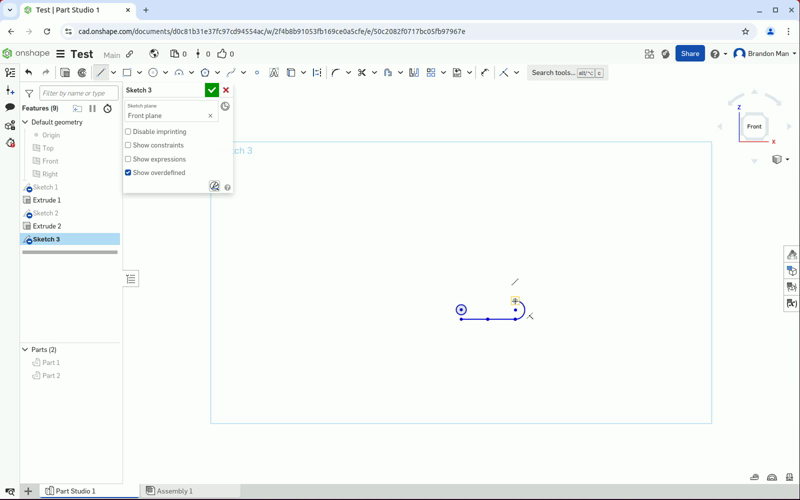
mouse_move(545, 300)
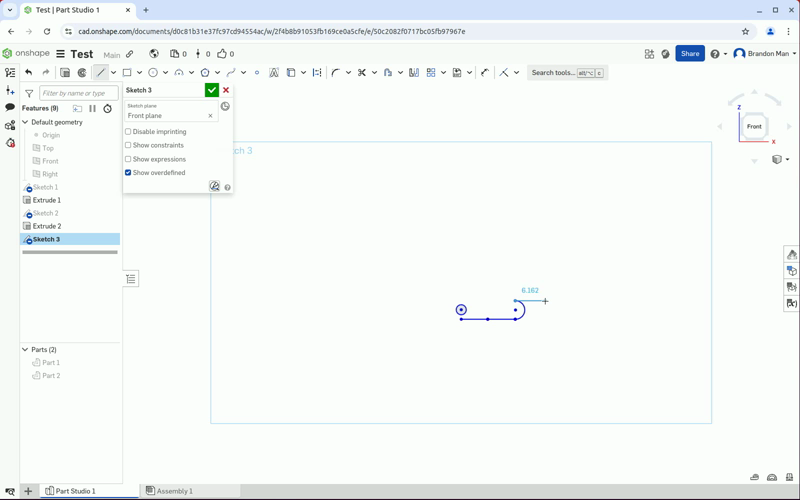
mouse_move(487, 300)
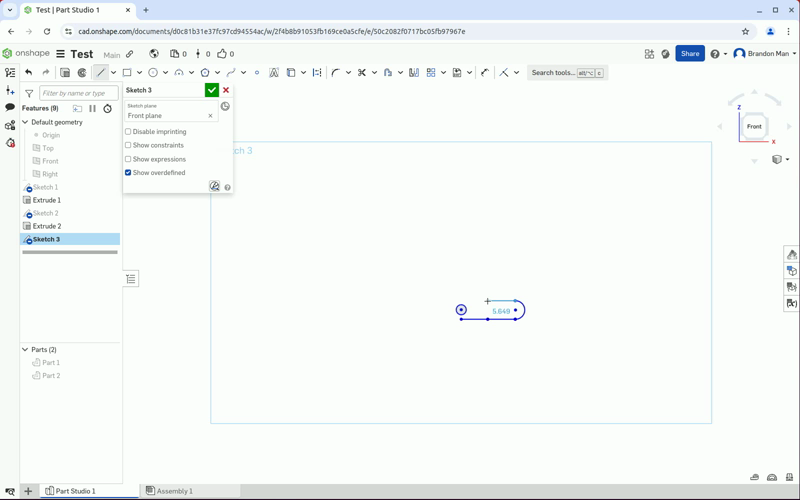
click(487, 300)
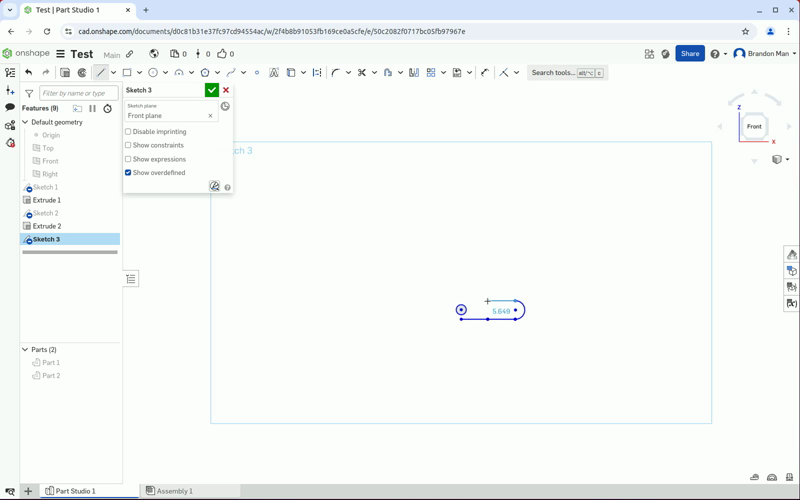
key_up(shift)
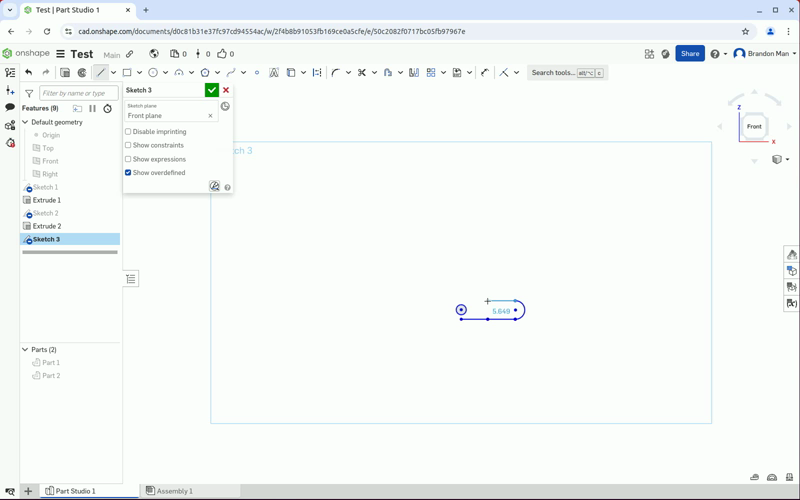
key_down(shift)
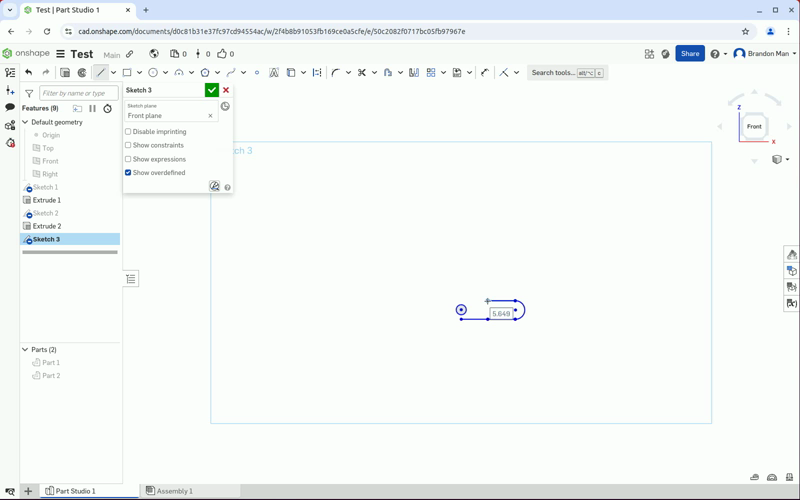
mouse_move(517, 300)
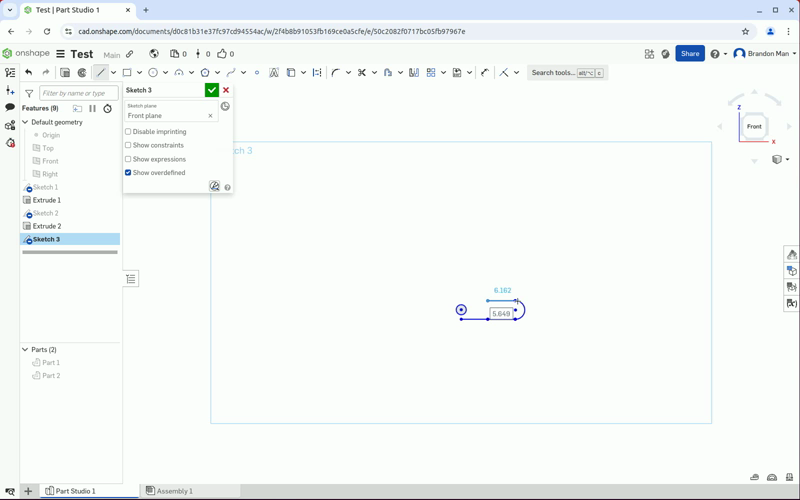
mouse_move(461, 300)
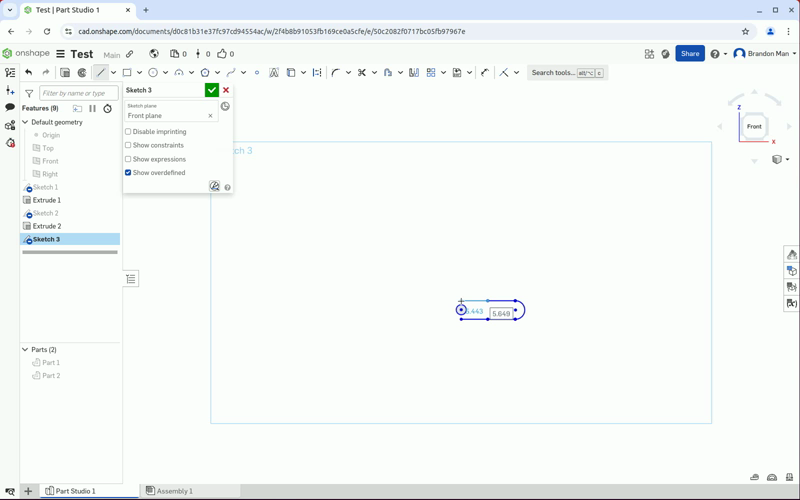
click(461, 300)
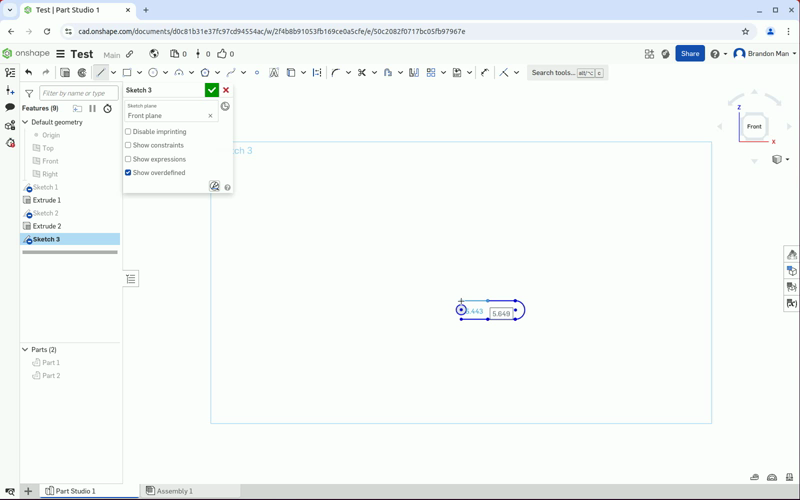
key_up(shift)
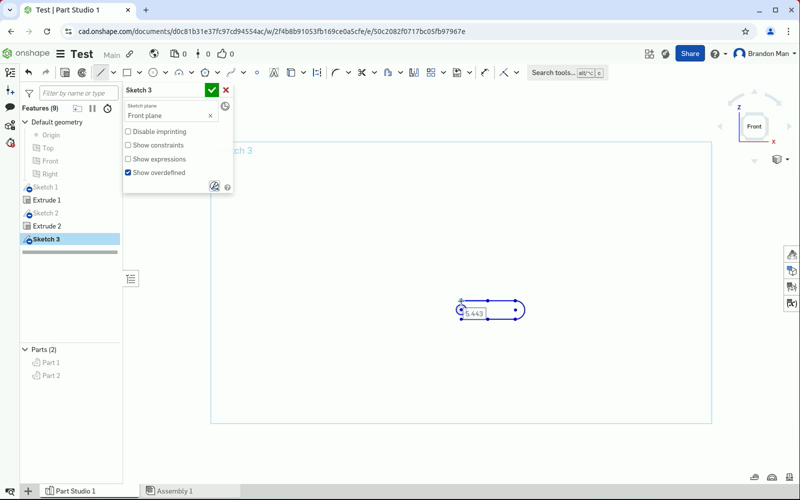
key(esc)
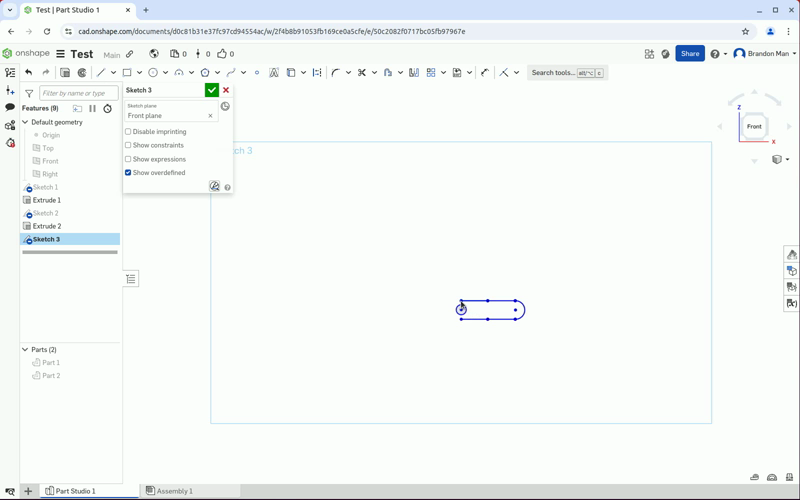
key(a)
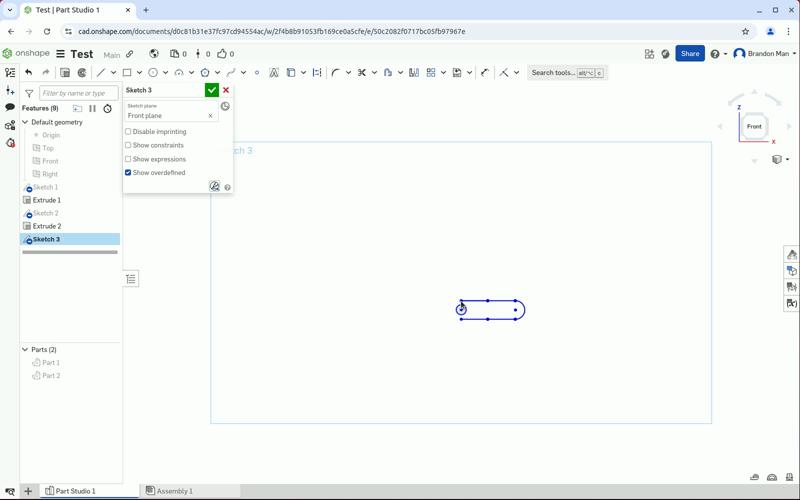
mouse_move(461, 300)
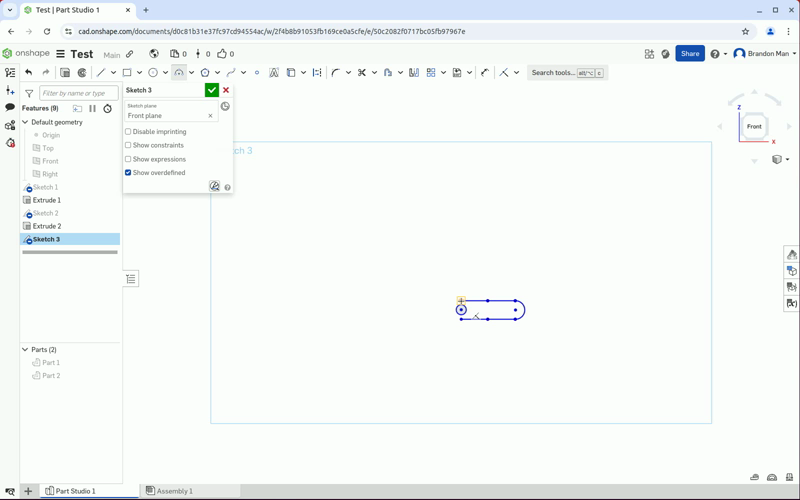
click(461, 300)
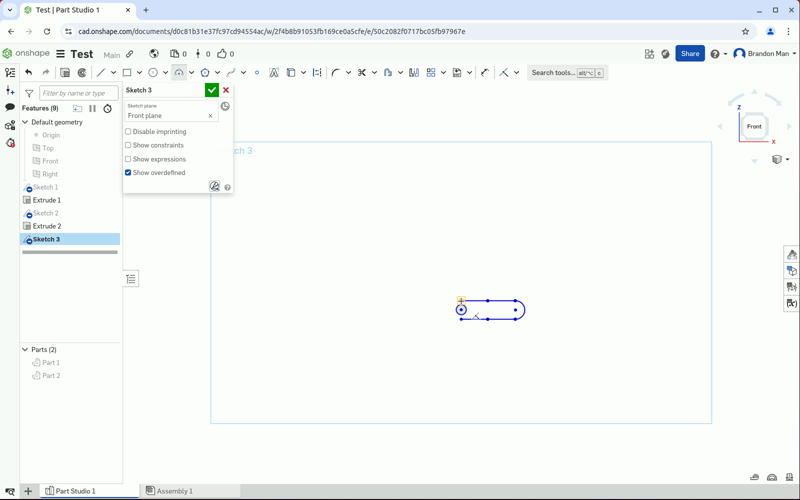
mouse_move(461, 319)
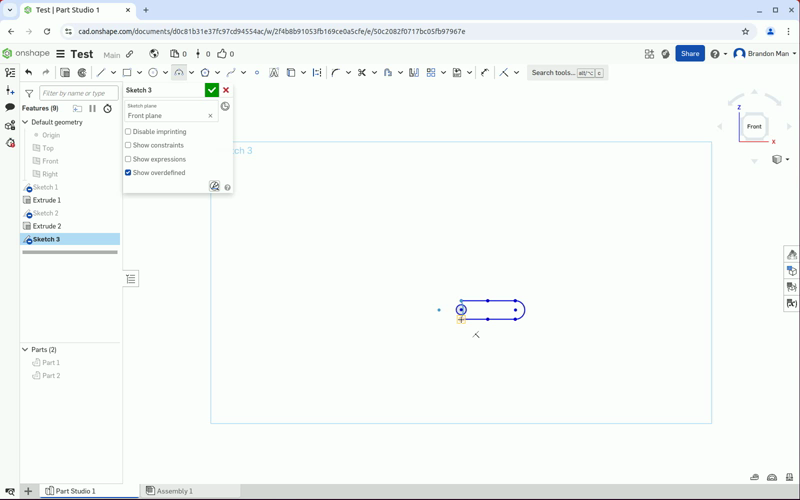
click(461, 319)
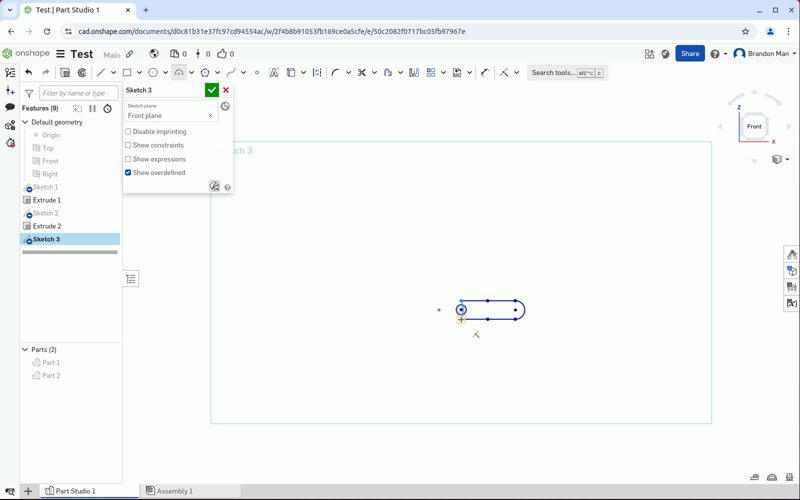
key_down(shift)
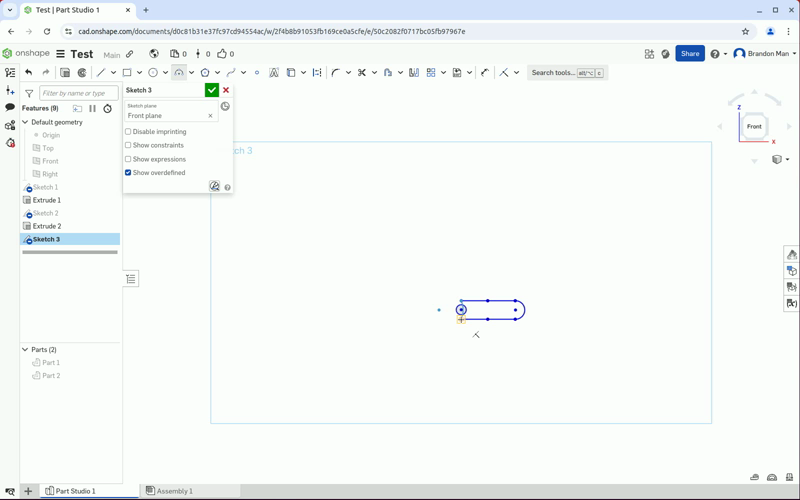
mouse_move(470, 309)
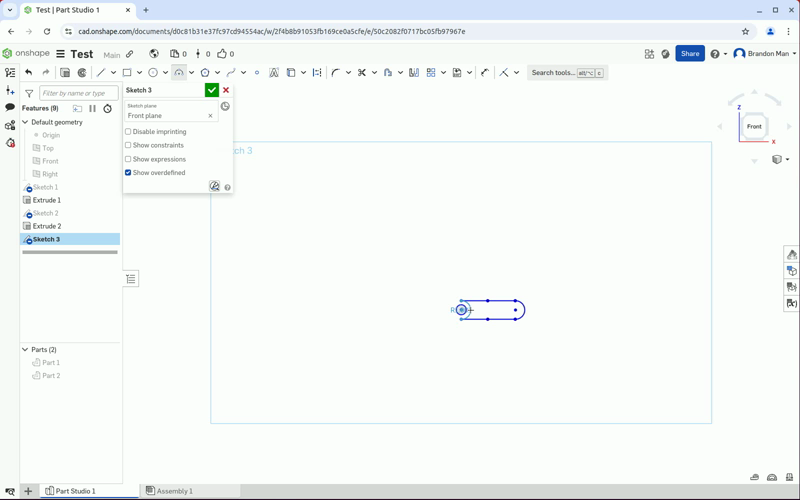
click(470, 309)
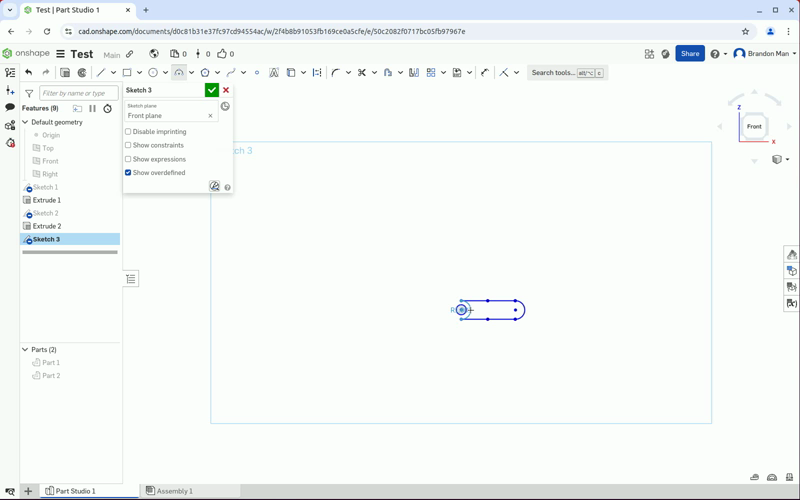
key_up(shift)
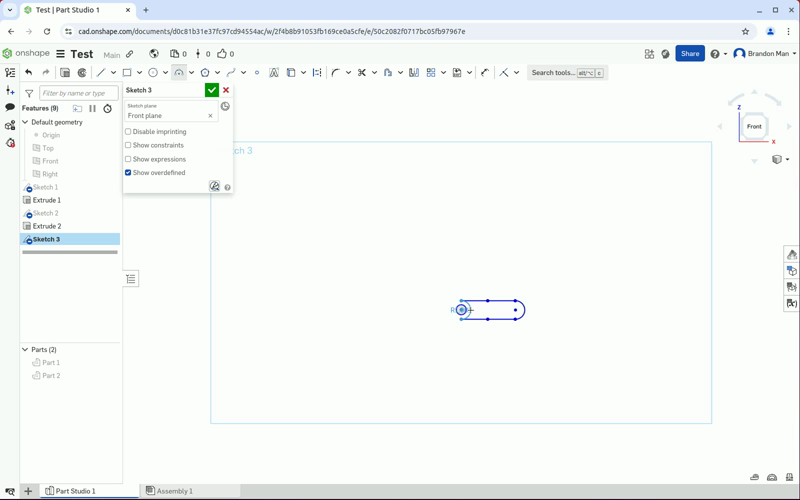
key(esc)
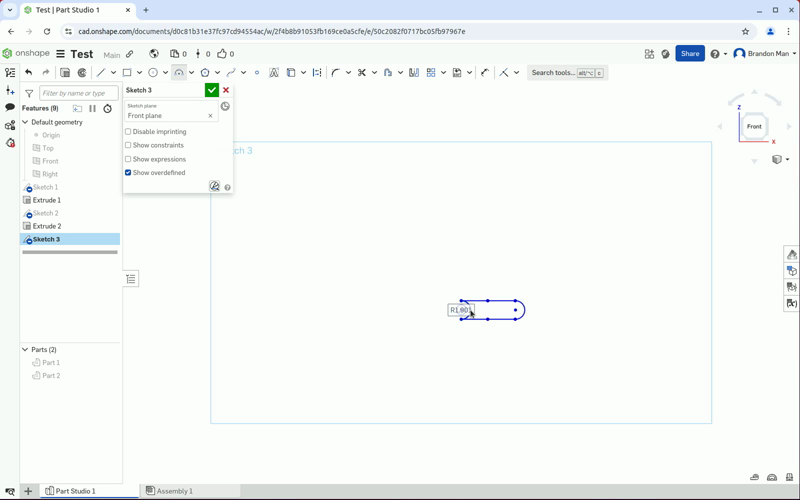
key(c)
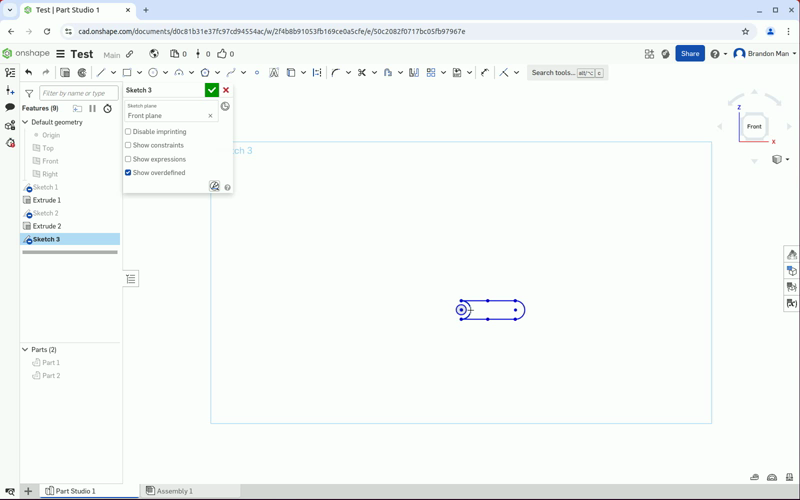
key_down(shift)
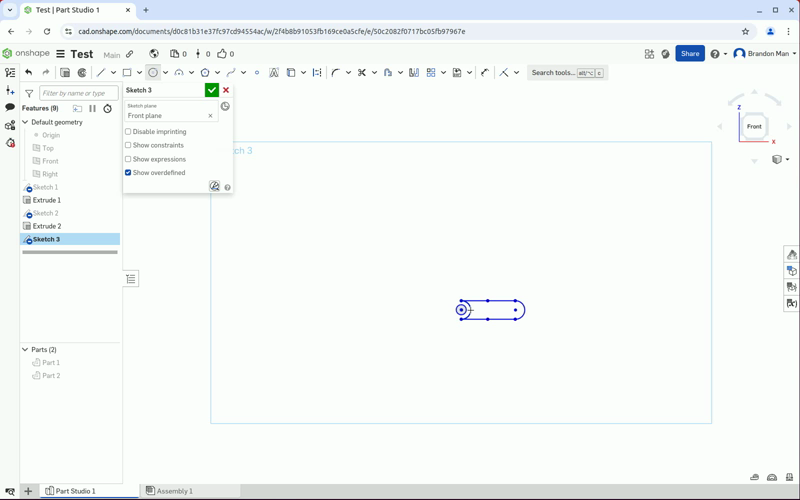
mouse_move(515, 309)
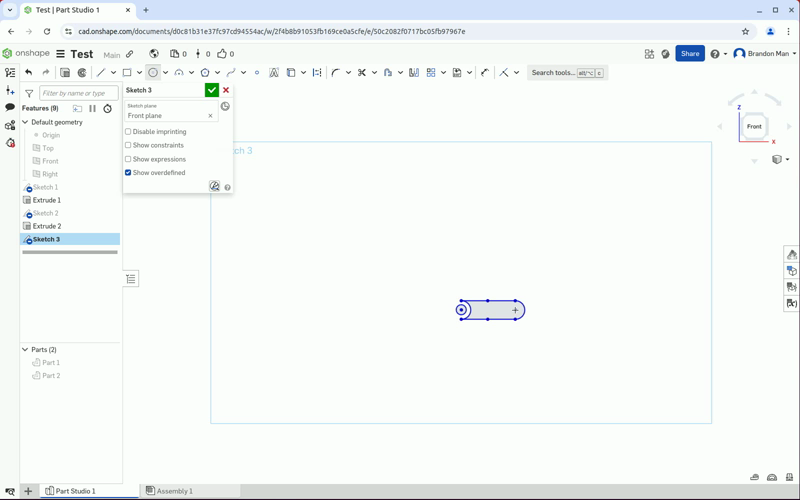
click(515, 309)
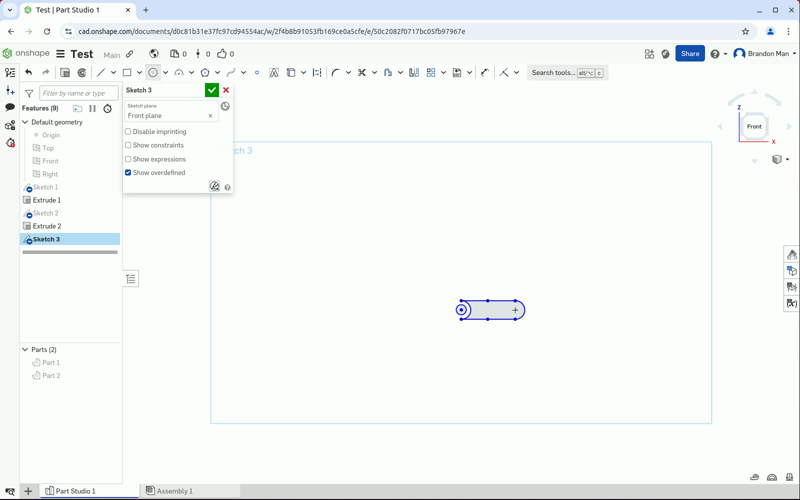
key_up(shift)
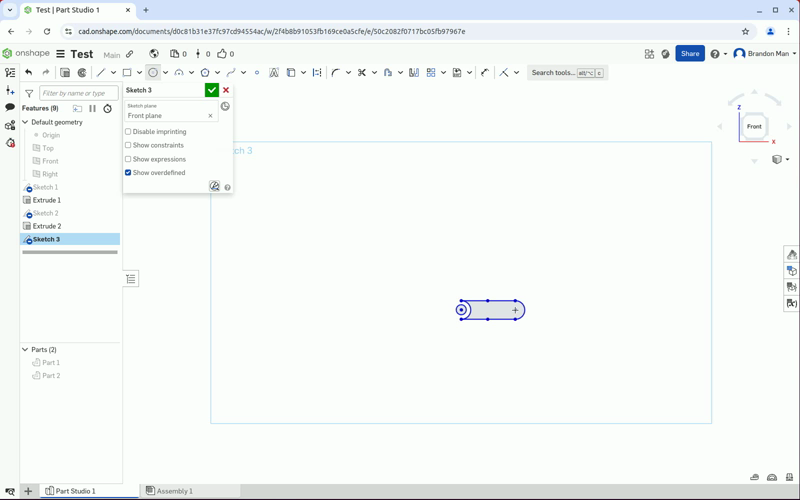
mouse_move(520, 309)
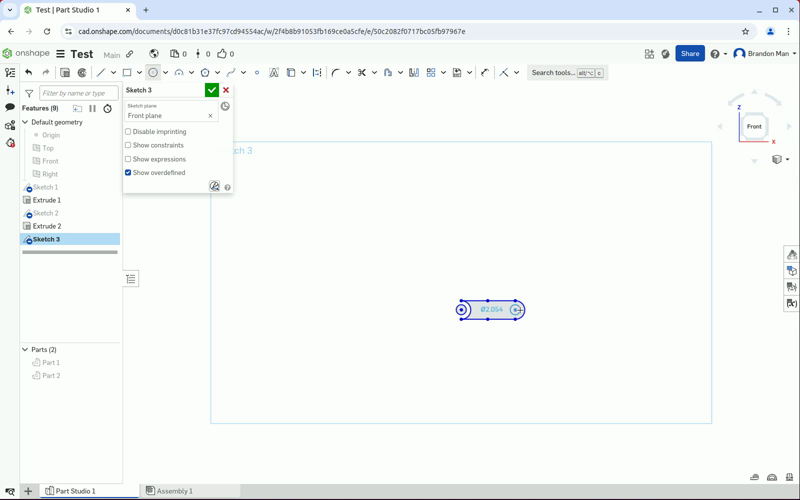
click(520, 309)
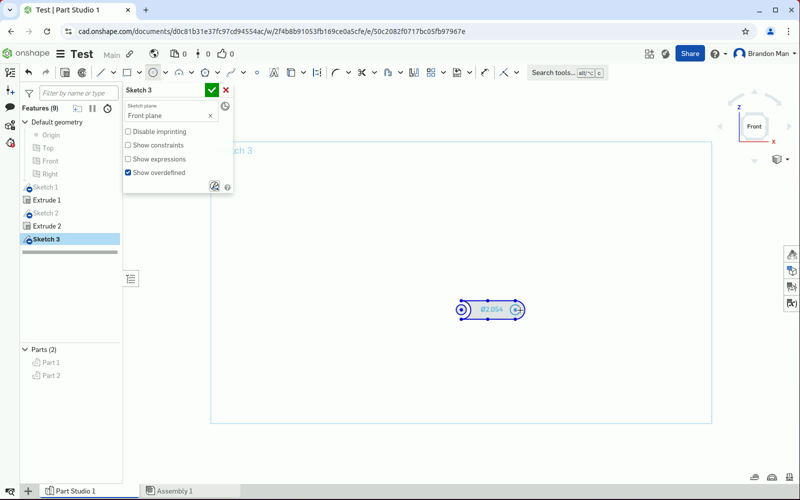
key(esc)
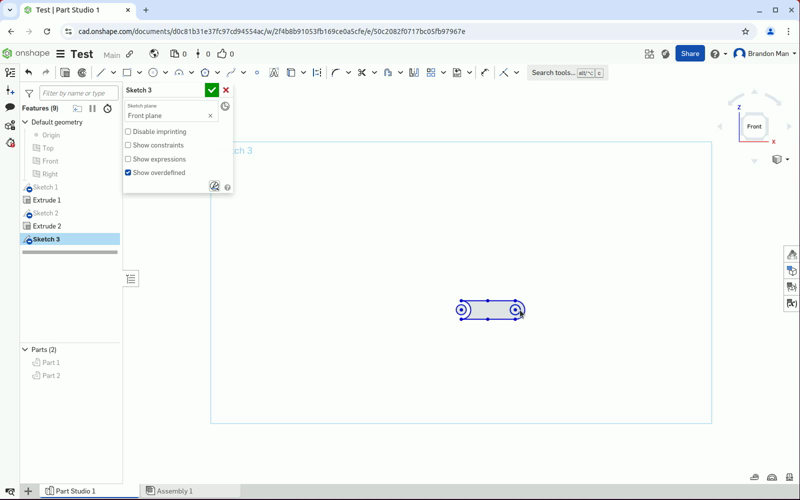
mouse_move(491, 312)
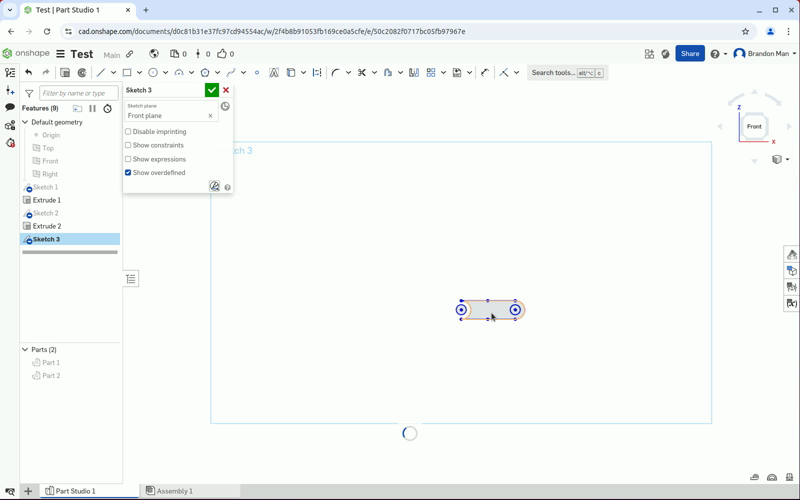
scroll(6)
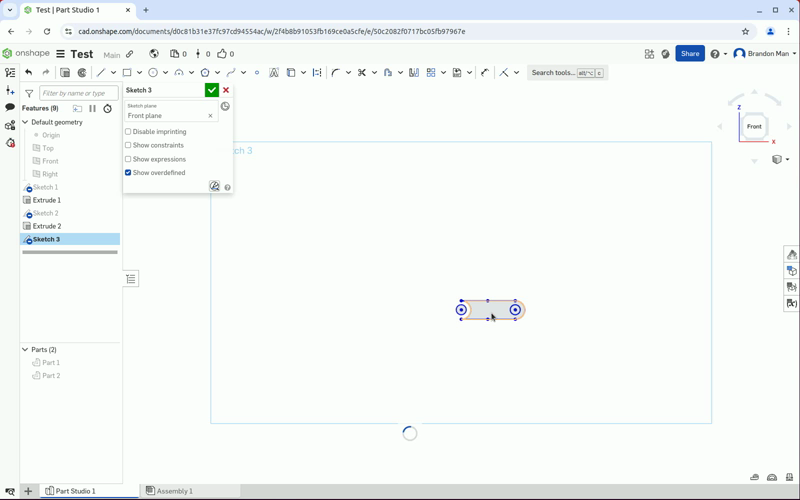
scroll(6)
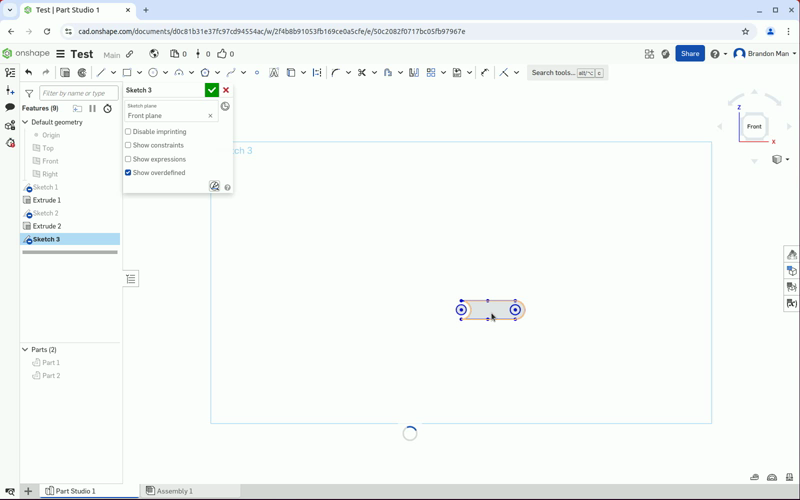
scroll(6)
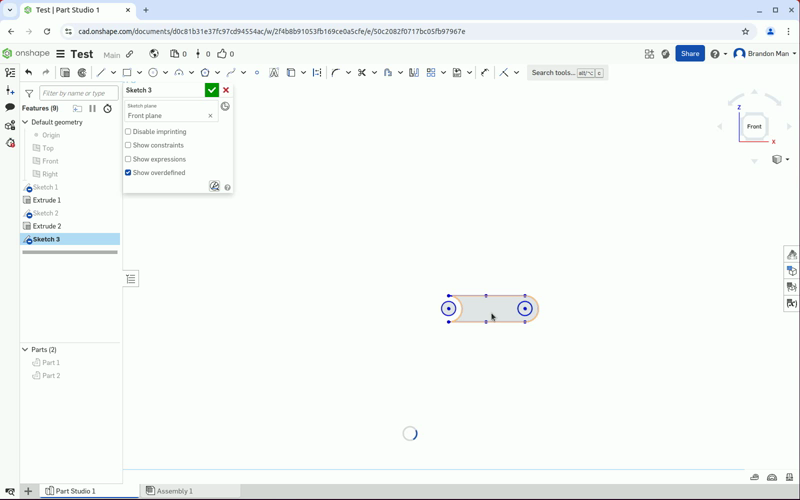
scroll(6)
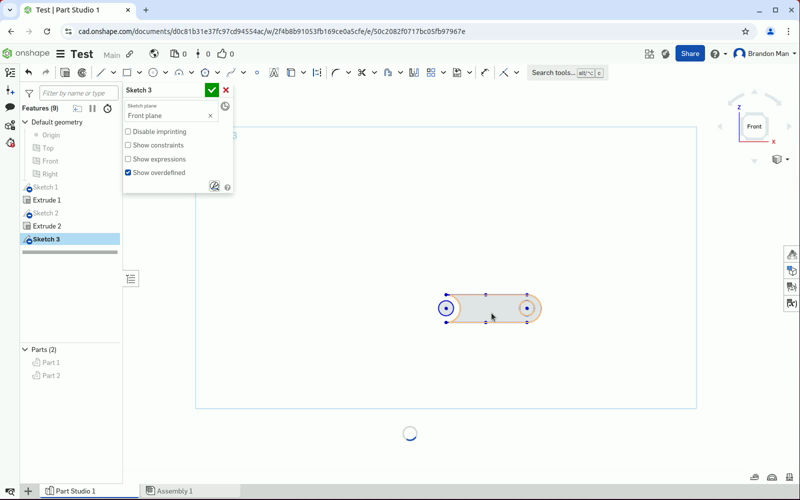
scroll(6)
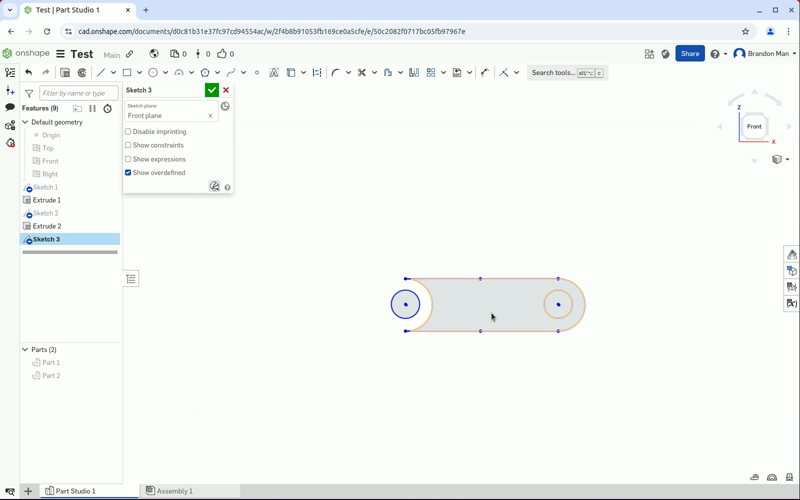
scroll(6)
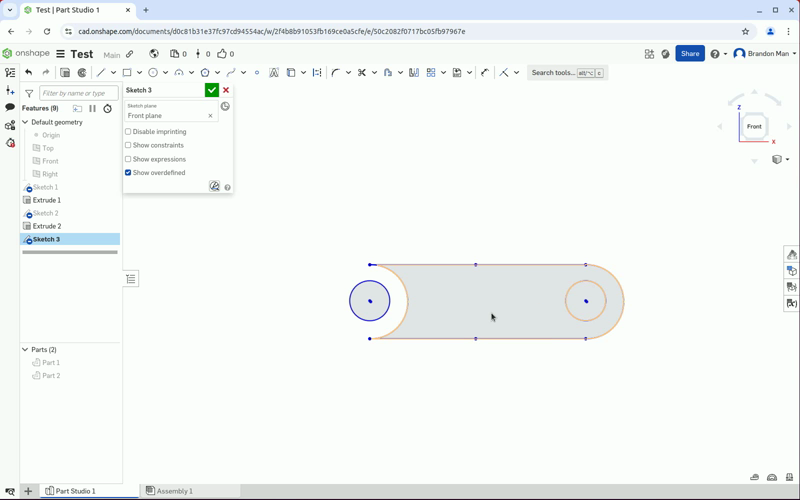
scroll(6)
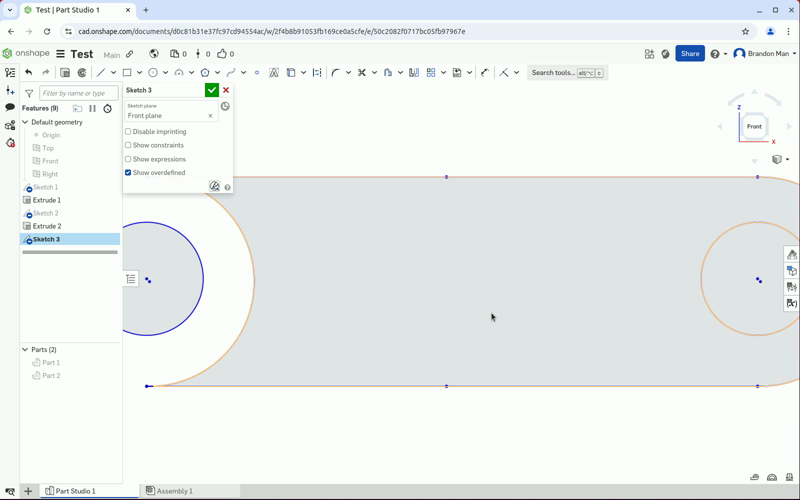
click(491, 312)
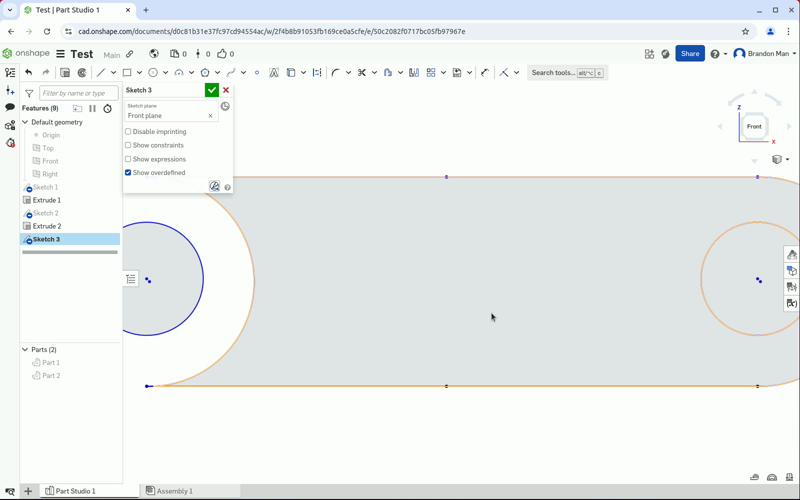
scroll(-6)
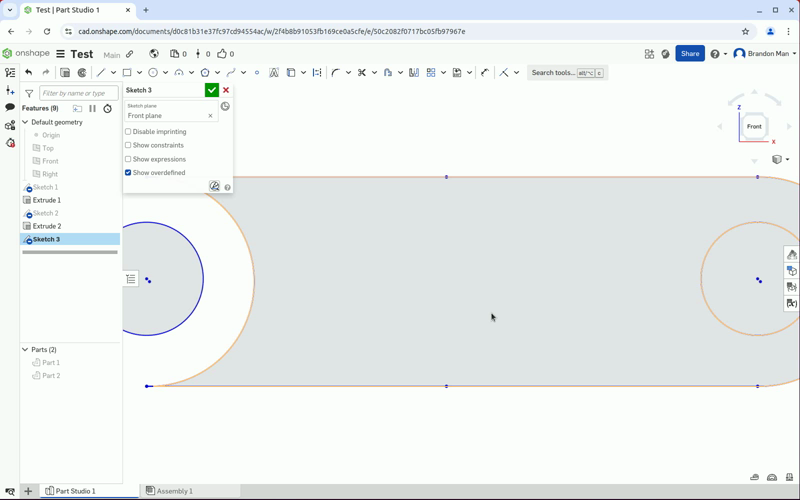
scroll(-6)
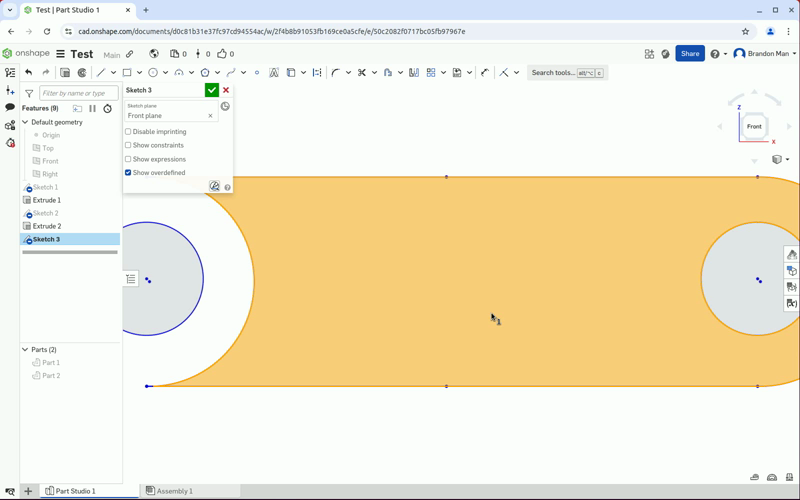
scroll(-6)
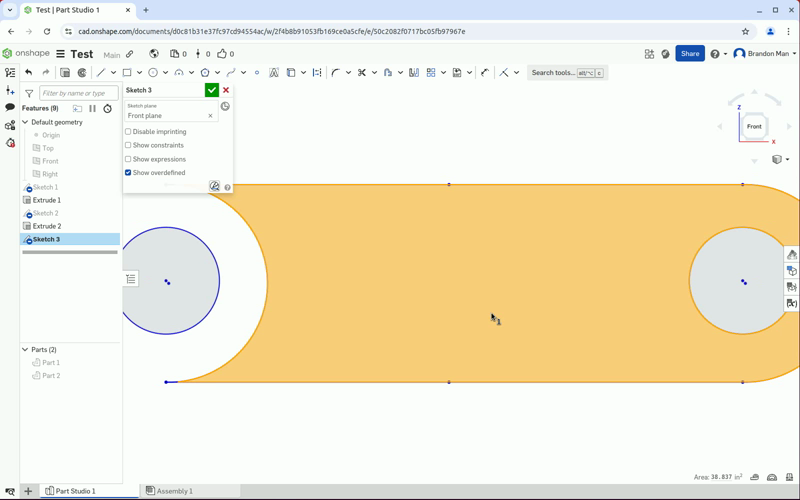
scroll(-6)
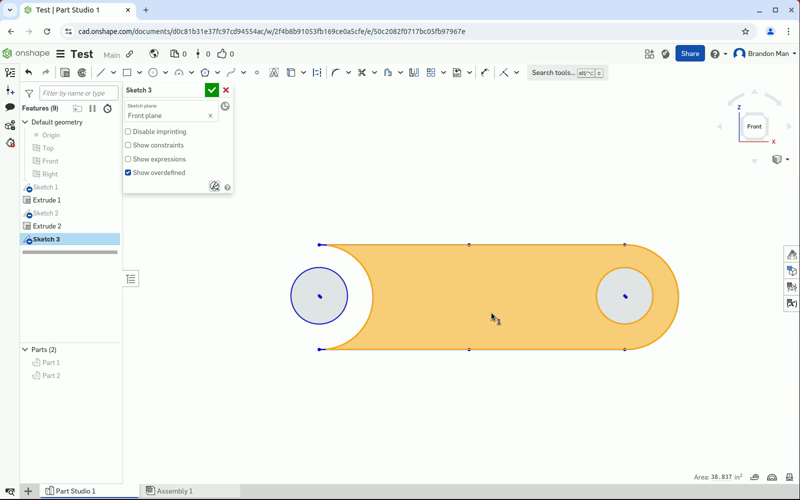
scroll(-6)
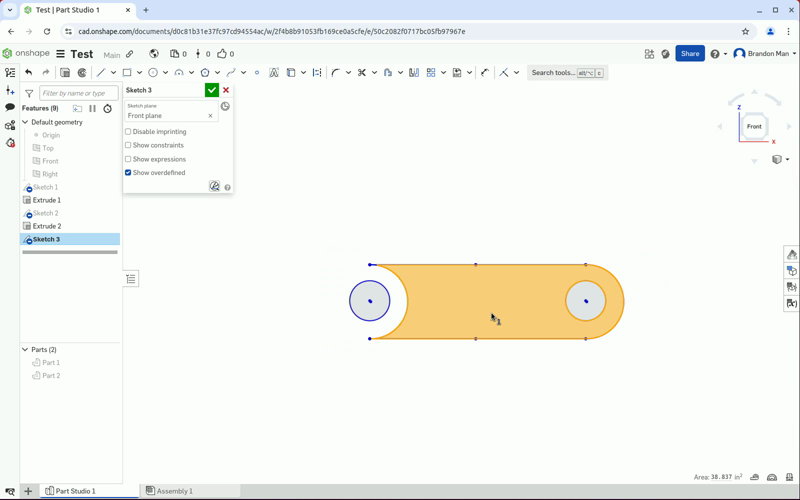
scroll(-6)
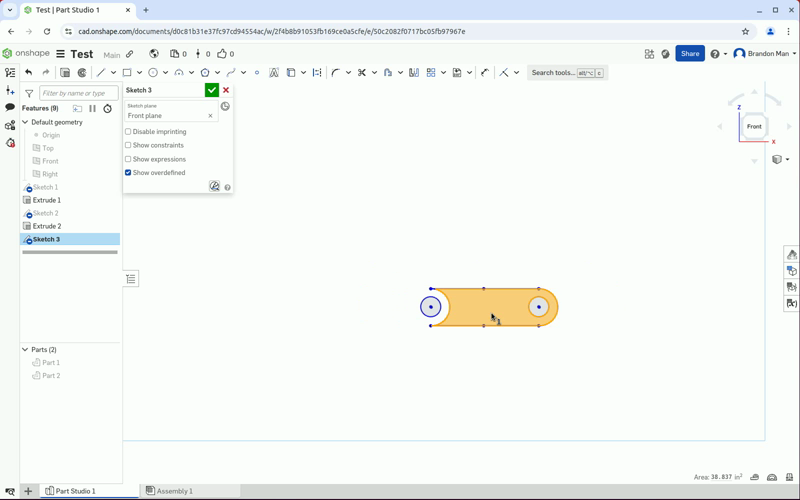
scroll(-6)
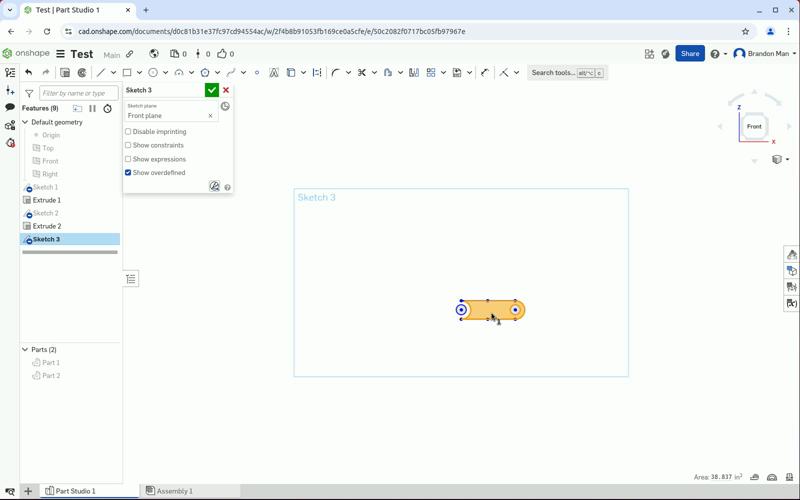
mouse_move(73, 352)
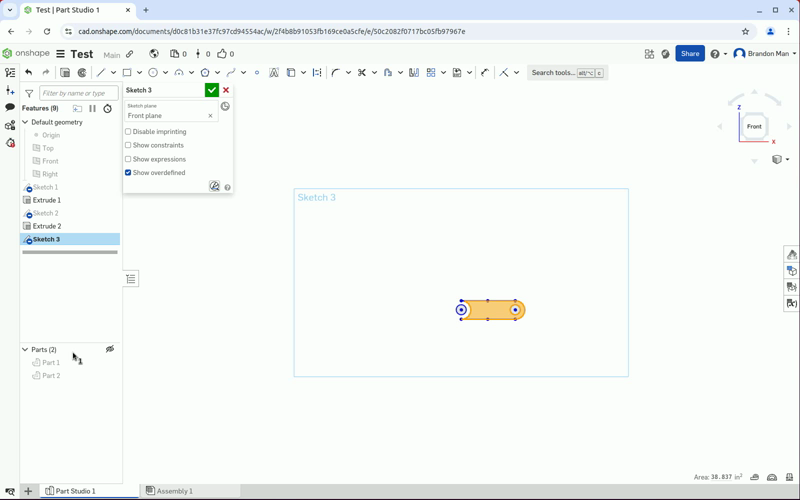
key(shift+y)
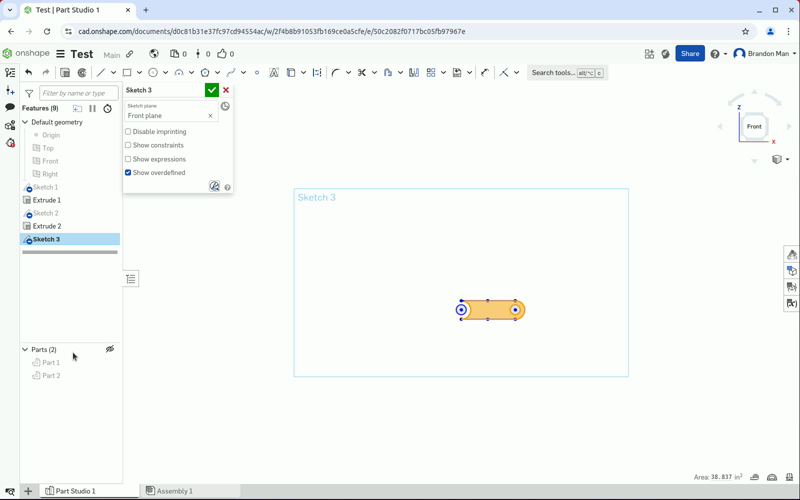
key(shift+e)
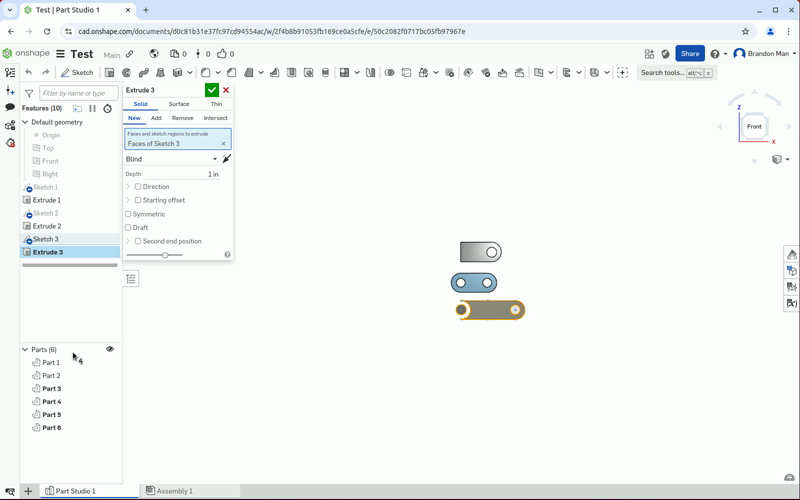
mouse_move(143, 106)
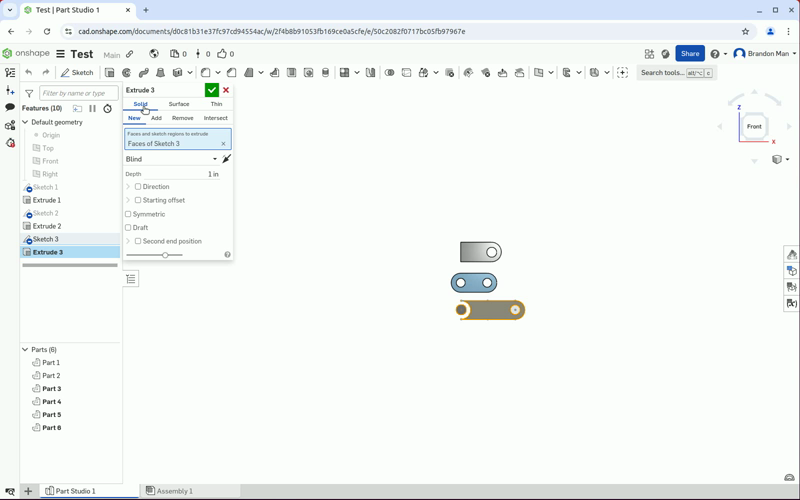
click(143, 106)
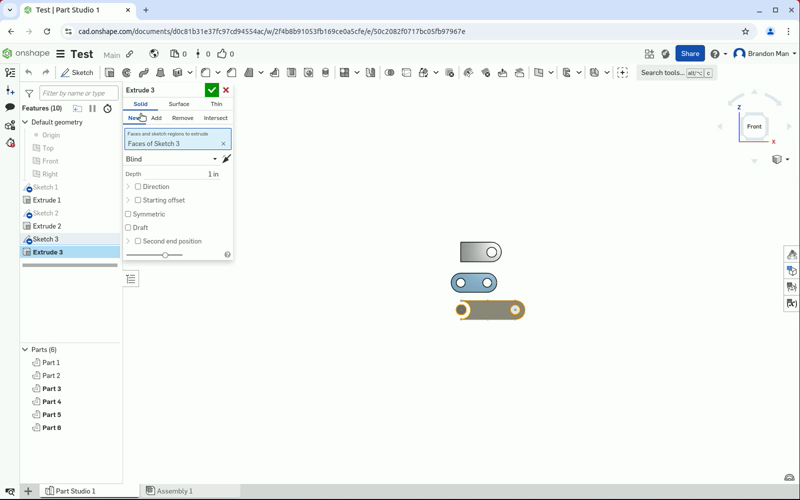
mouse_move(137, 120)
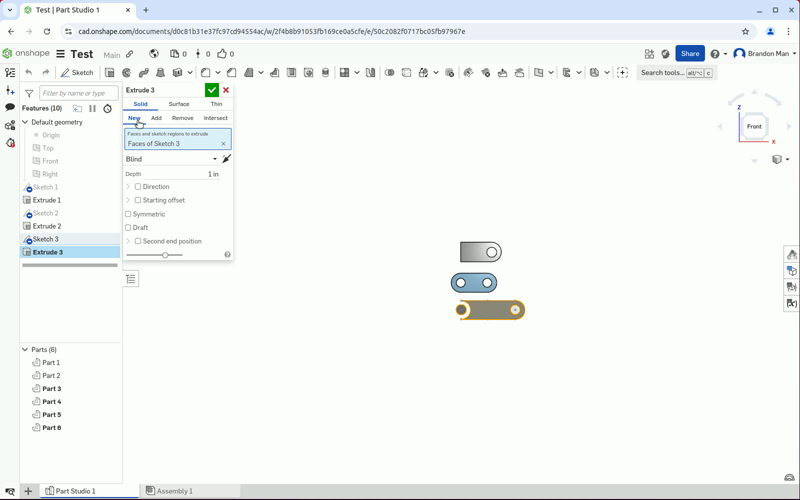
click(137, 120)
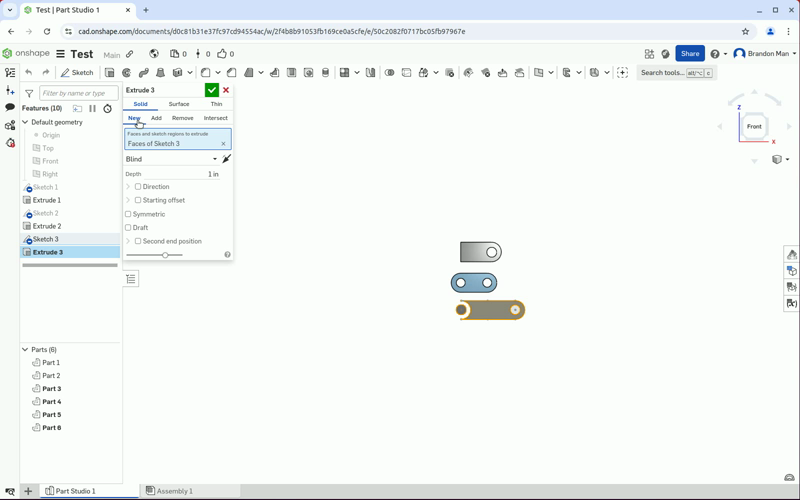
key(tab, 4)
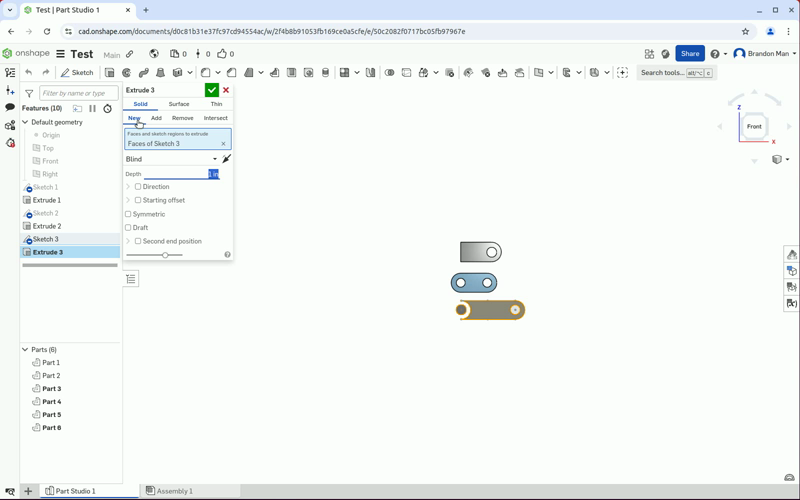
text(1.204)
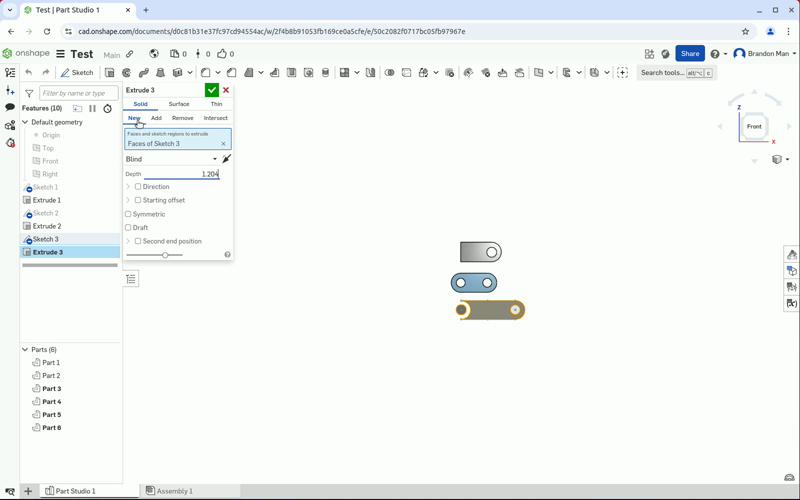
key(enter)
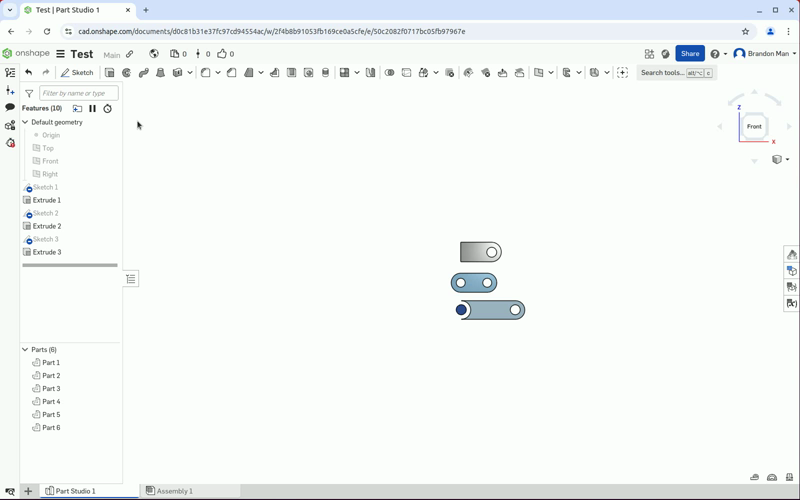
key(shift+h)
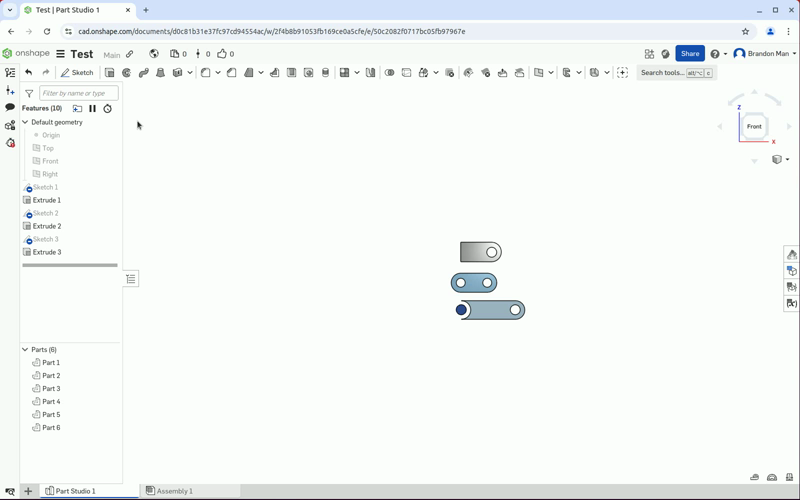
key(shift+h)
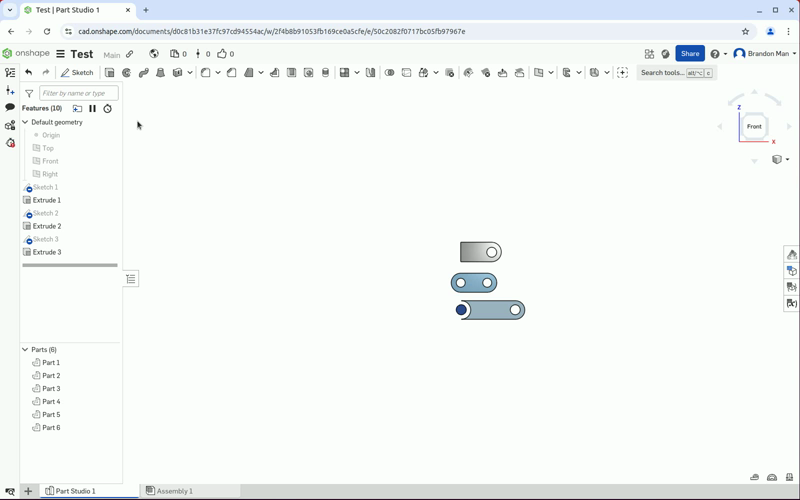
mouse_move(73, 189)
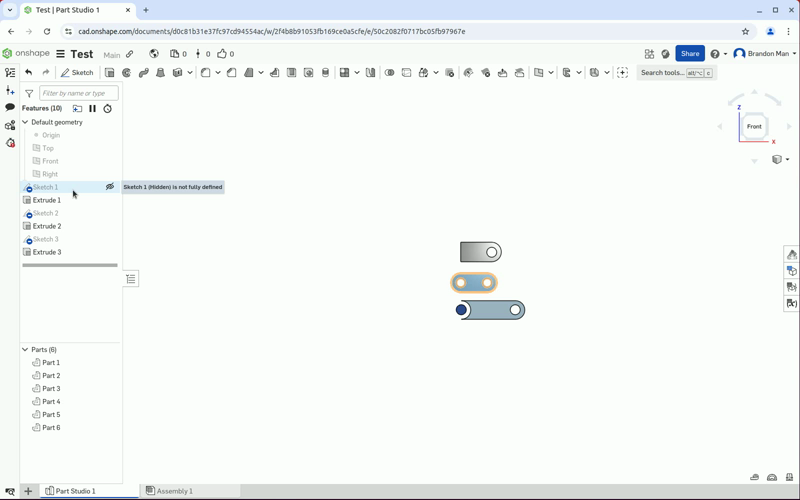
click(73, 189)
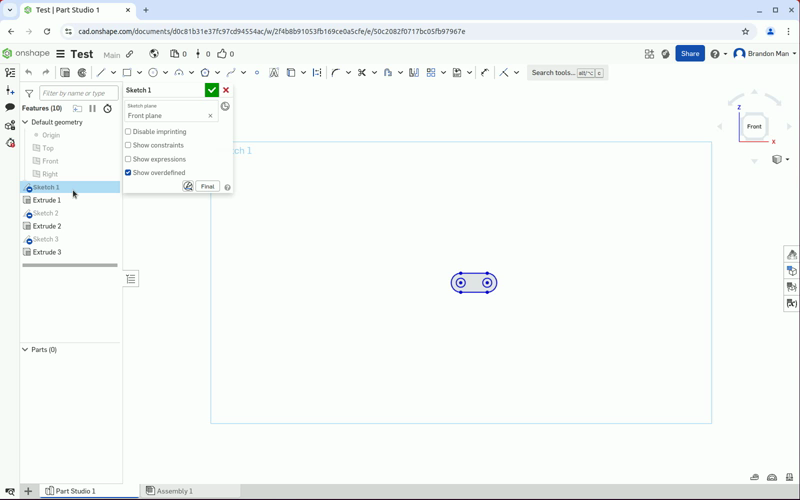
mouse_move(229, 92)
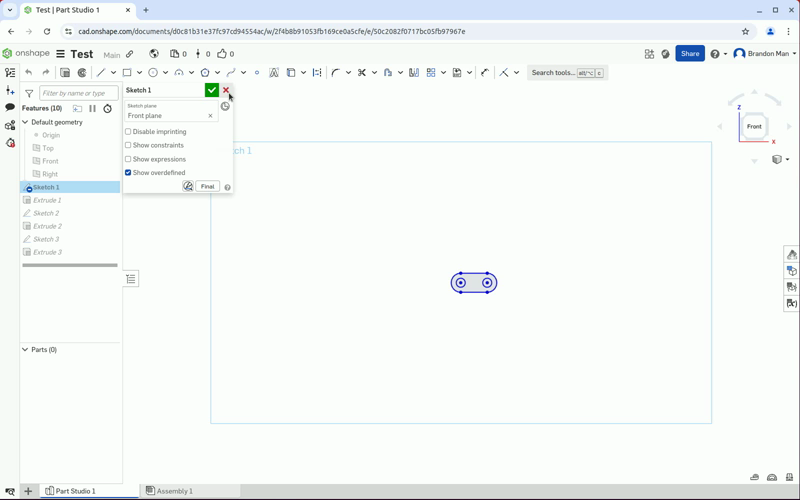
click(229, 92)
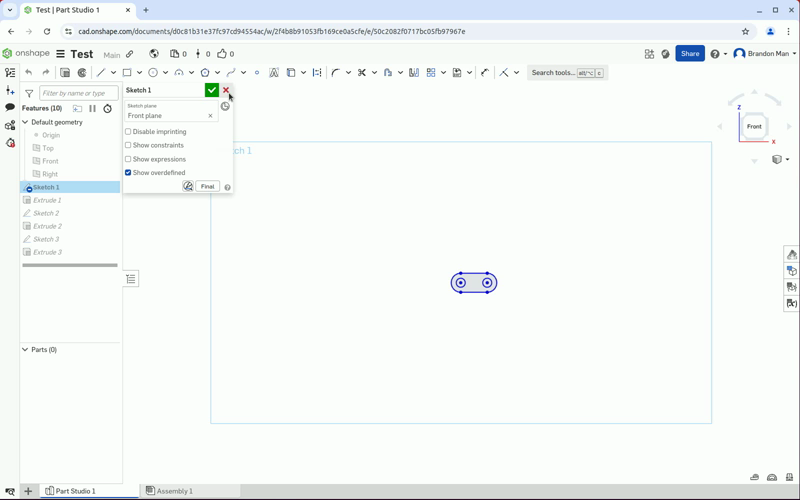
key(shift+s)
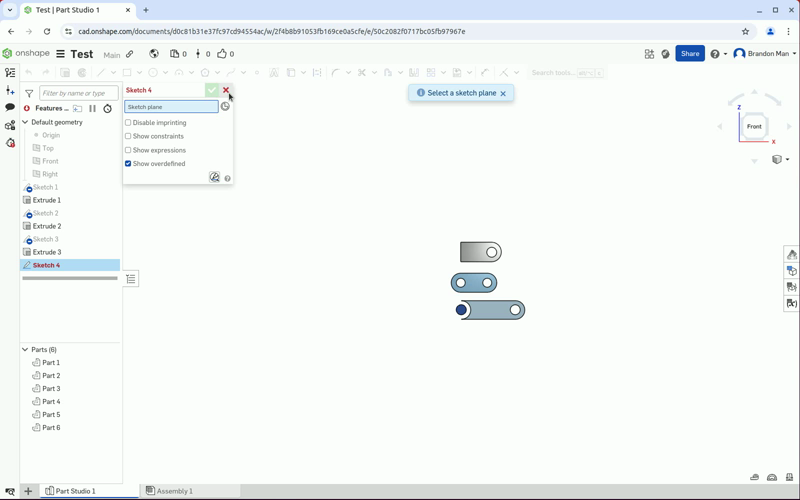
mouse_move(73, 163)
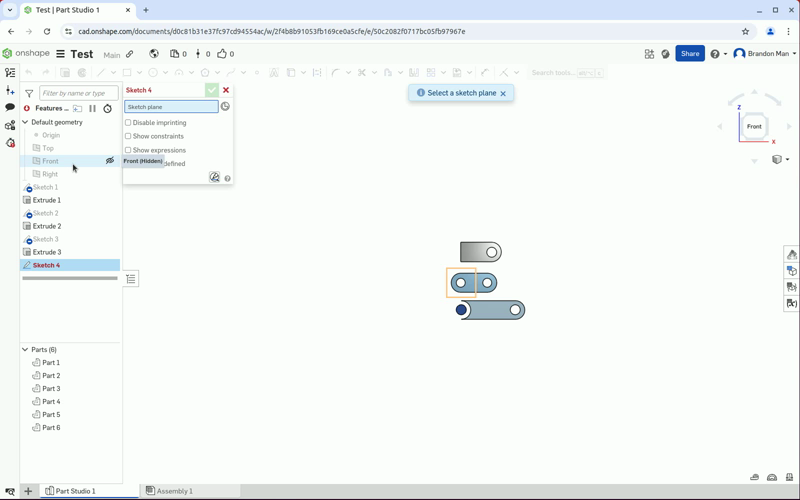
click(73, 163)
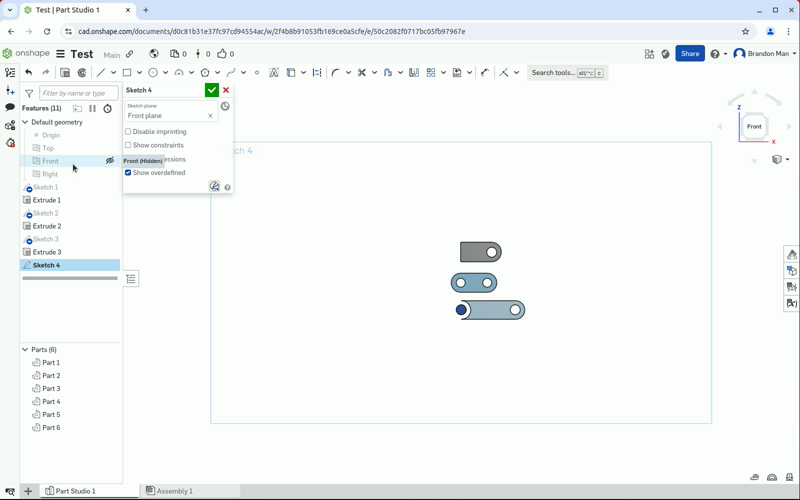
mouse_move(73, 352)
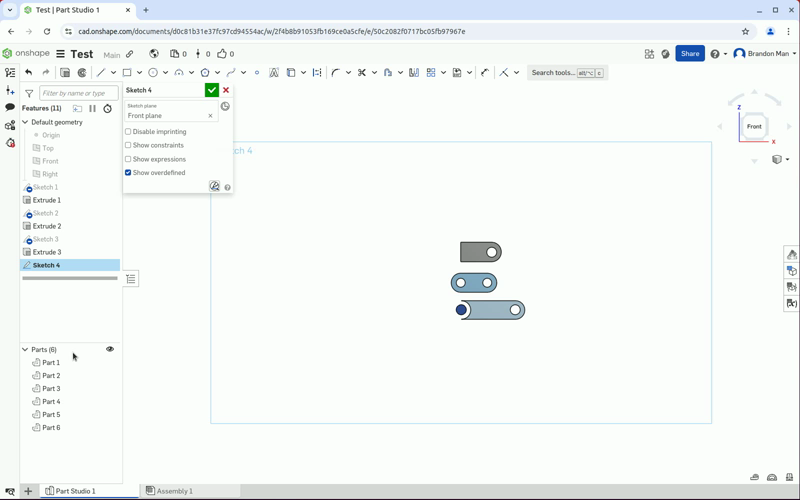
key(y)
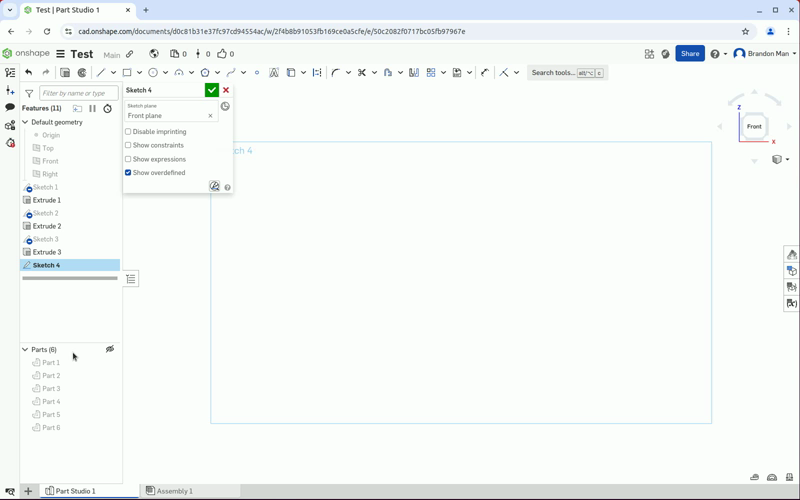
key(c)
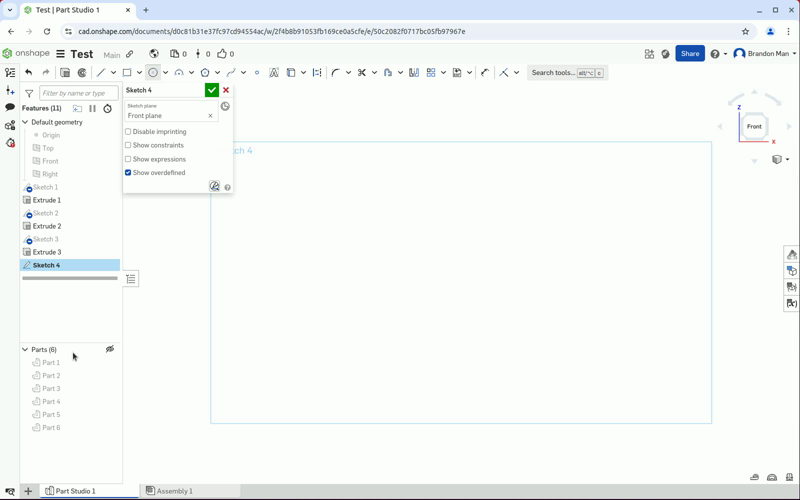
key_down(shift)
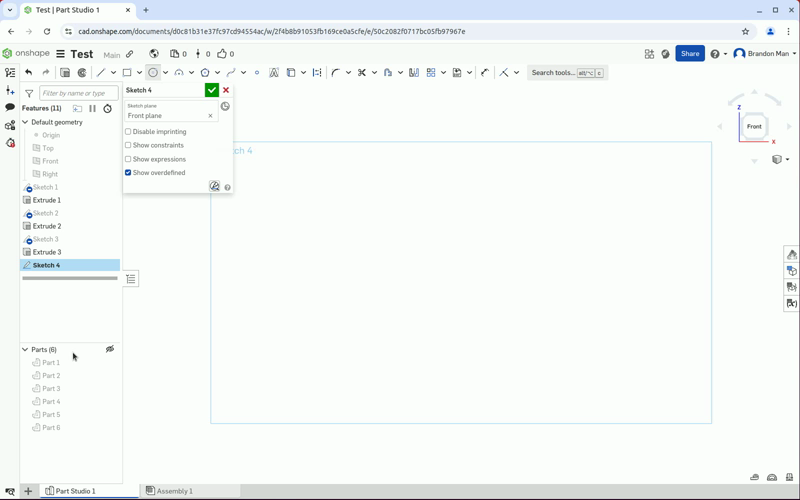
mouse_move(461, 336)
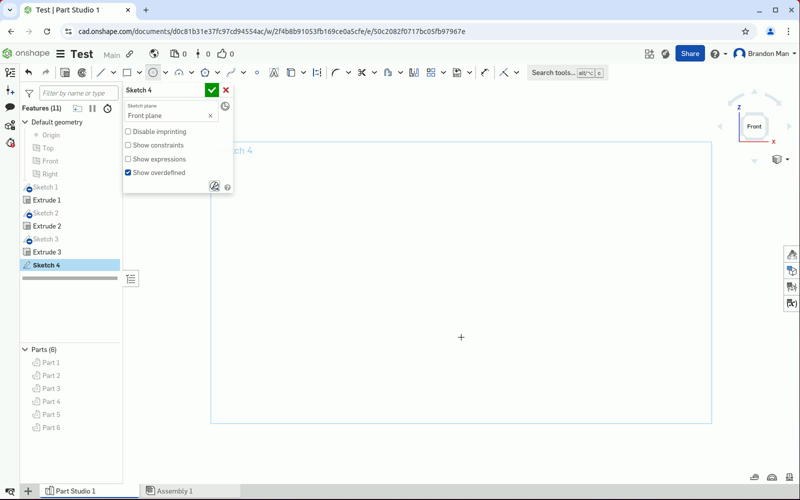
click(461, 336)
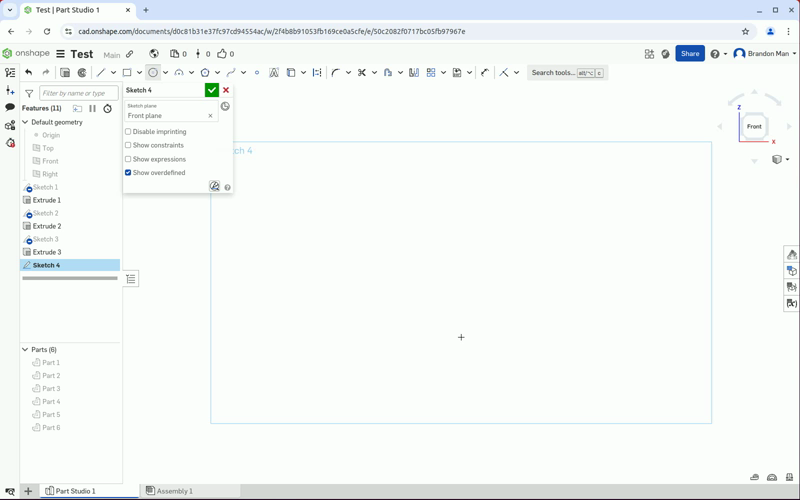
key_up(shift)
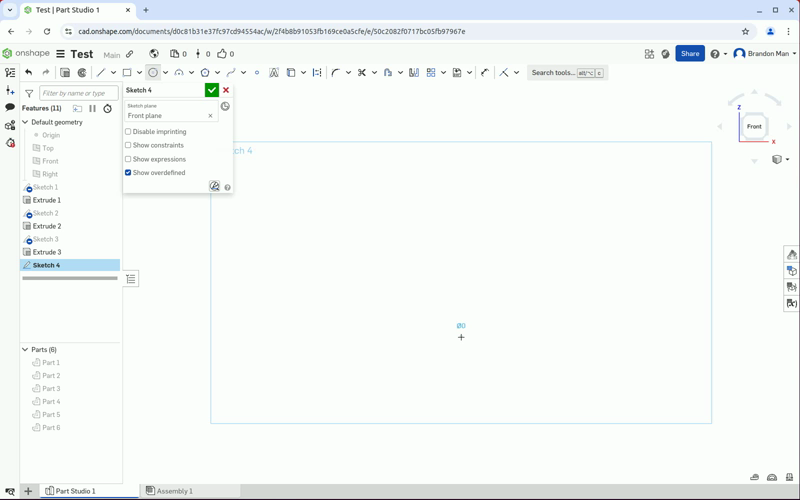
mouse_move(466, 336)
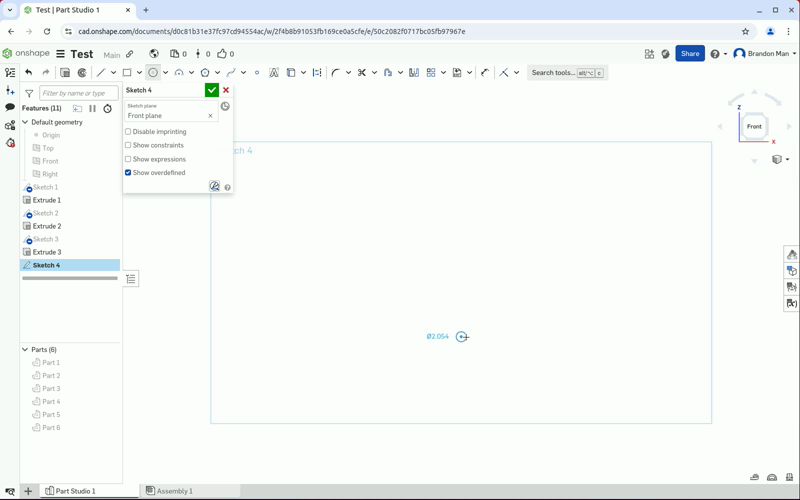
click(466, 336)
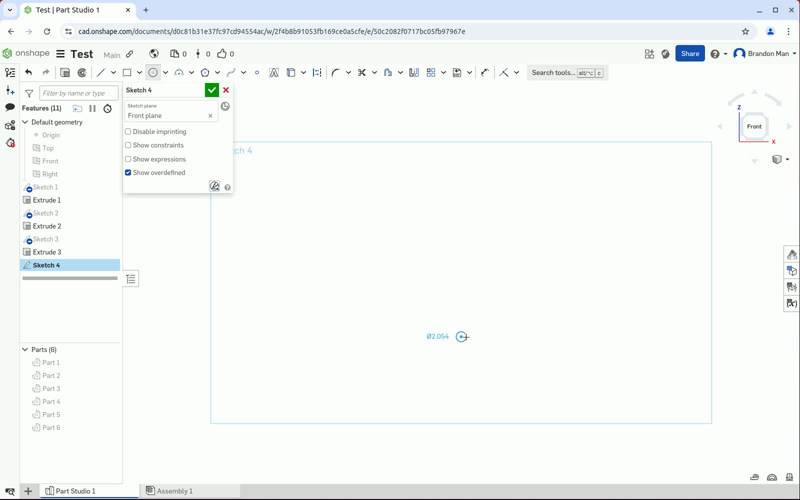
key(esc)
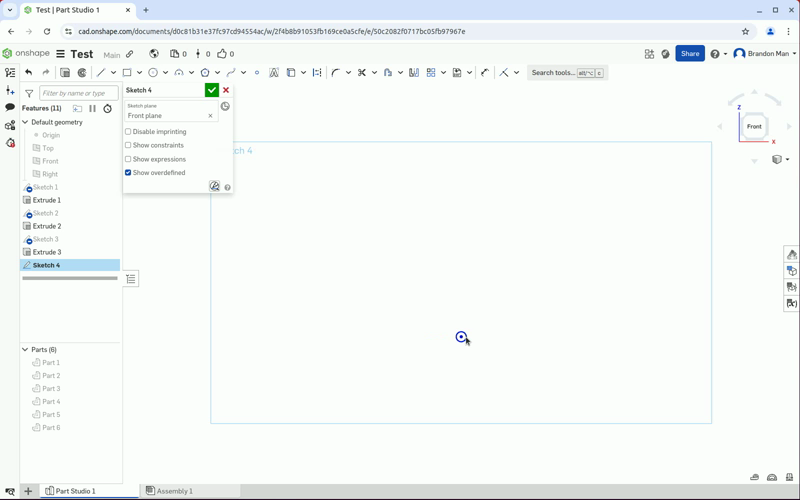
key(l)
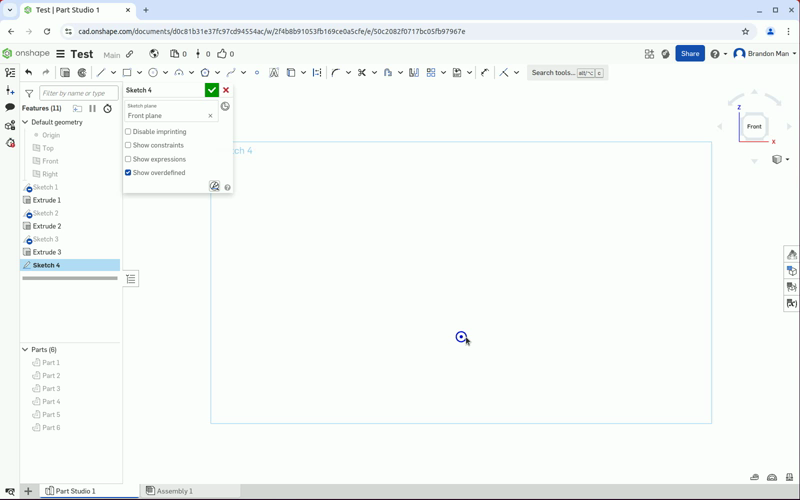
key_down(shift)
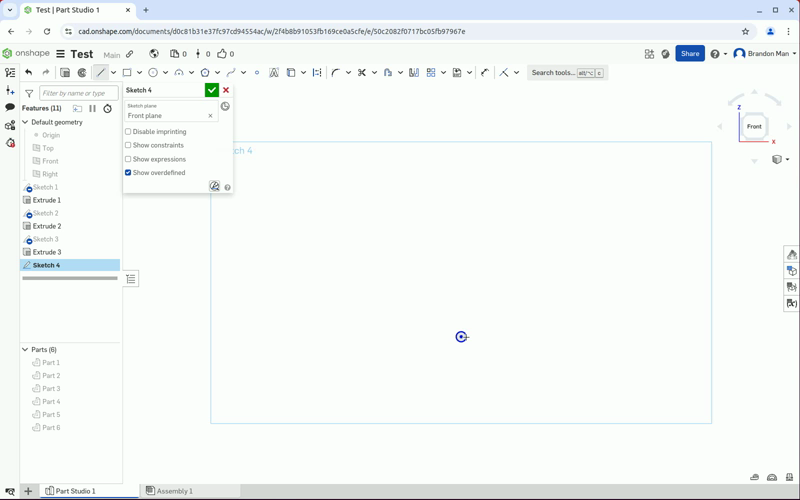
mouse_move(461, 345)
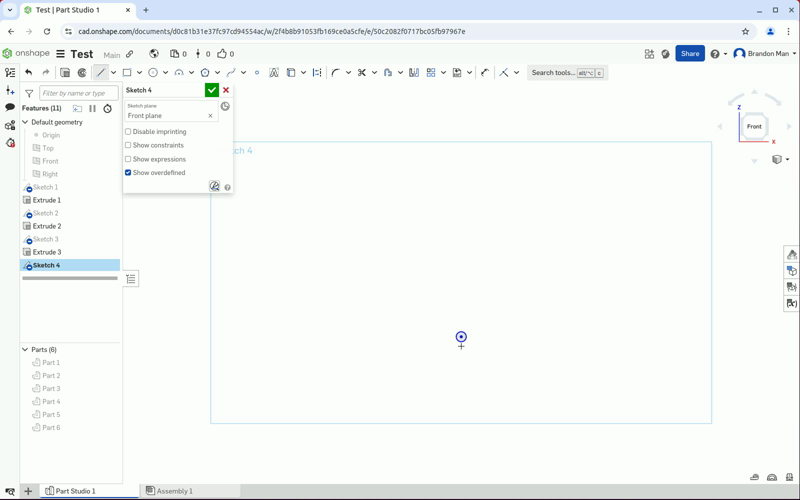
click(461, 345)
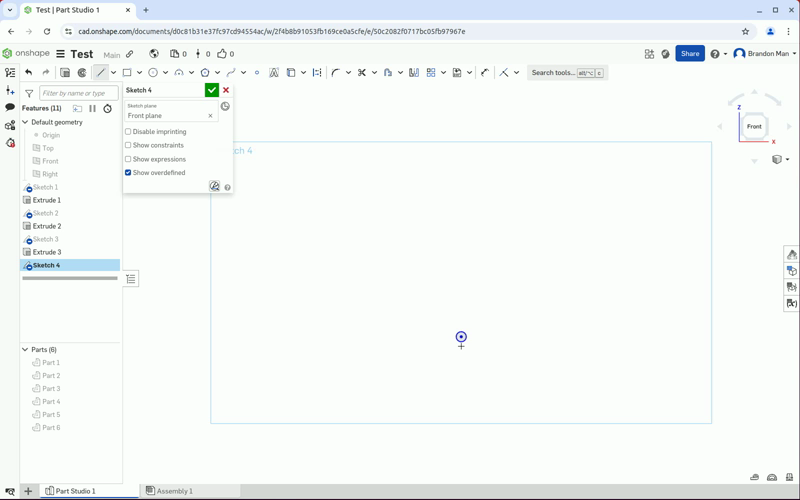
key_up(shift)
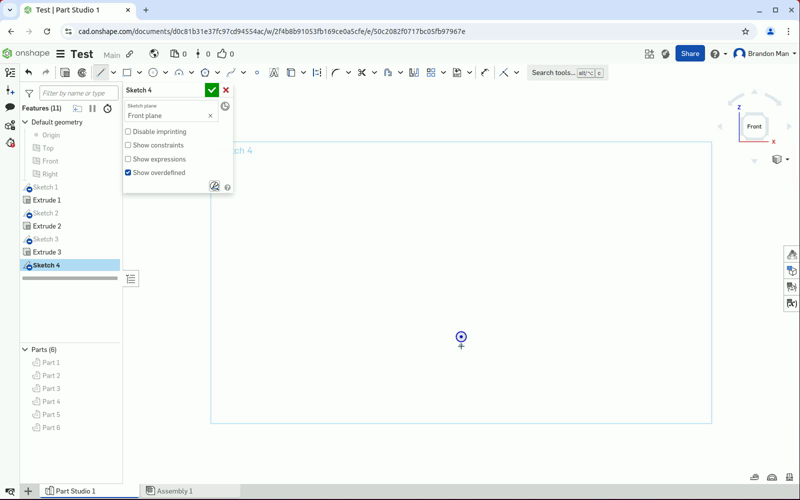
key_down(shift)
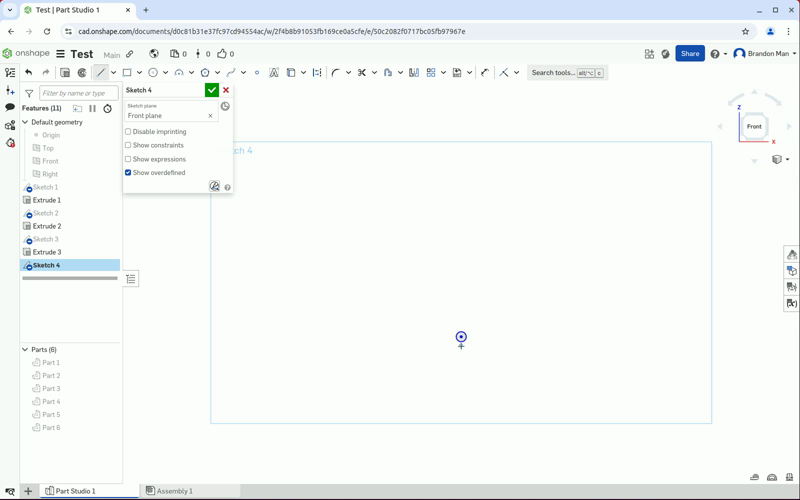
mouse_move(491, 345)
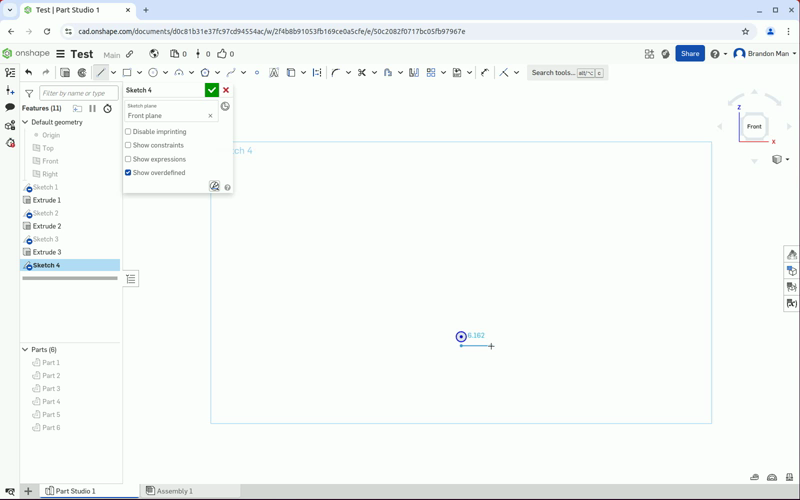
mouse_move(502, 345)
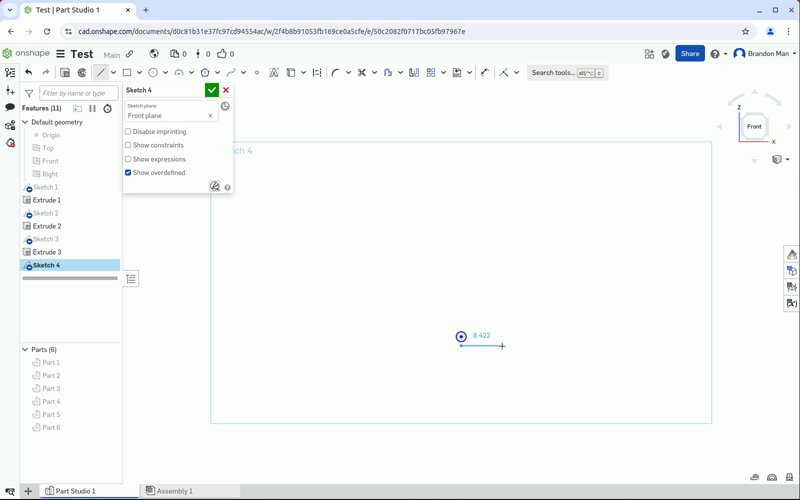
click(502, 345)
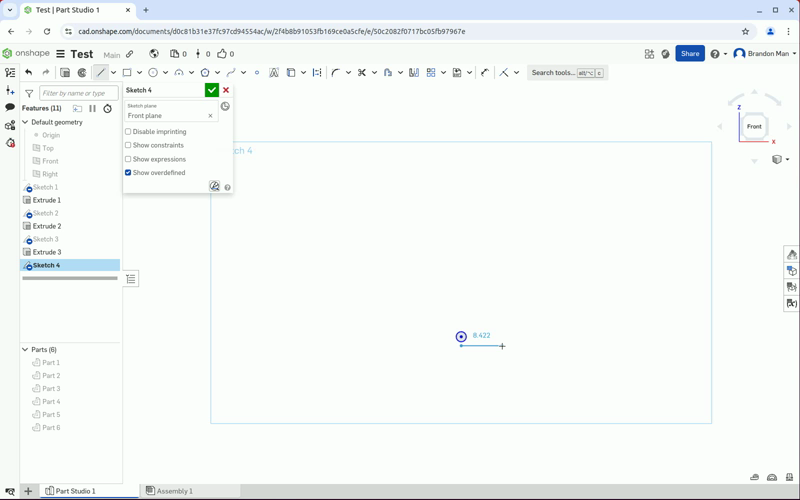
key_up(shift)
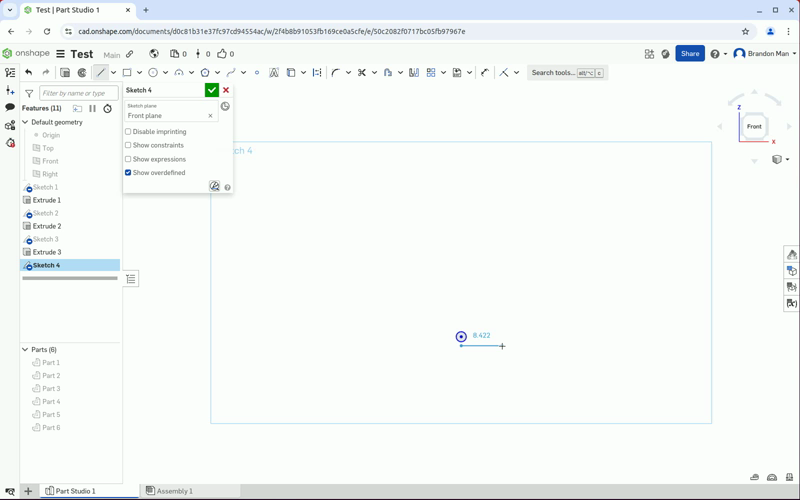
key_down(shift)
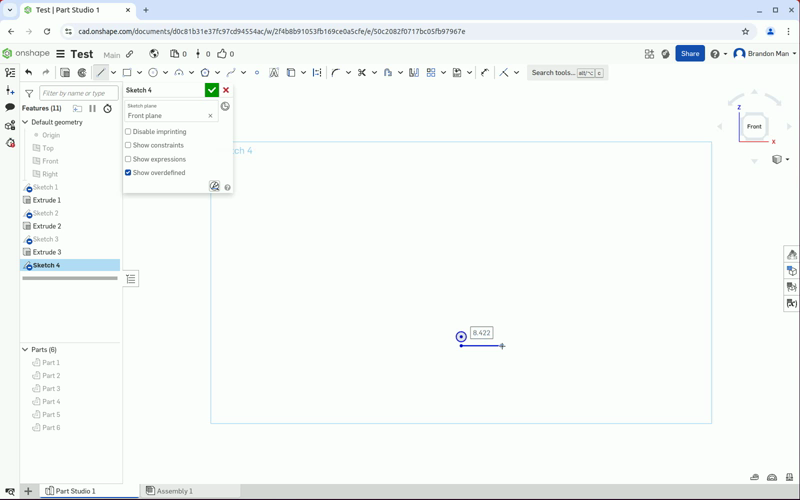
mouse_move(532, 345)
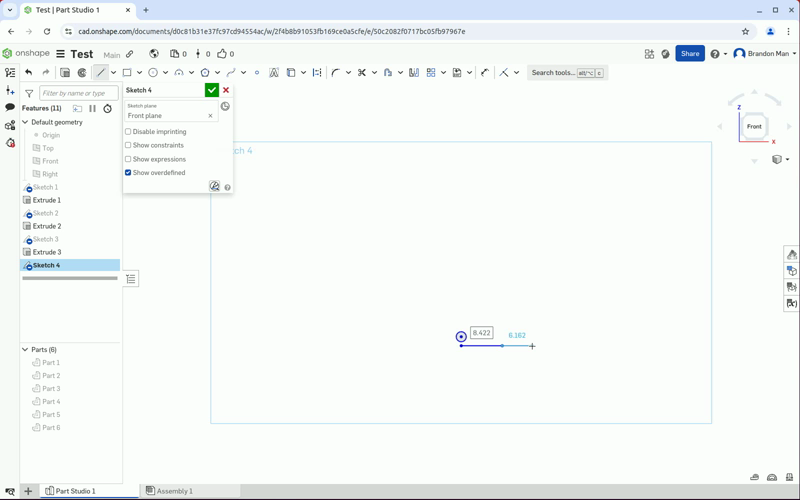
mouse_move(544, 345)
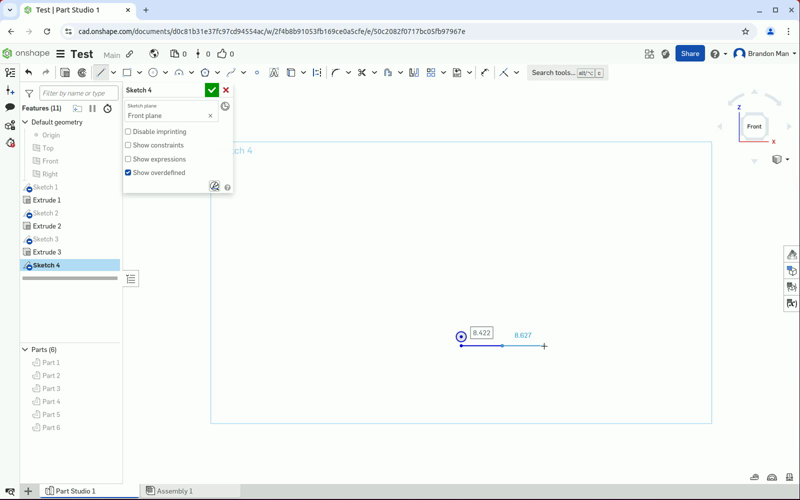
click(544, 345)
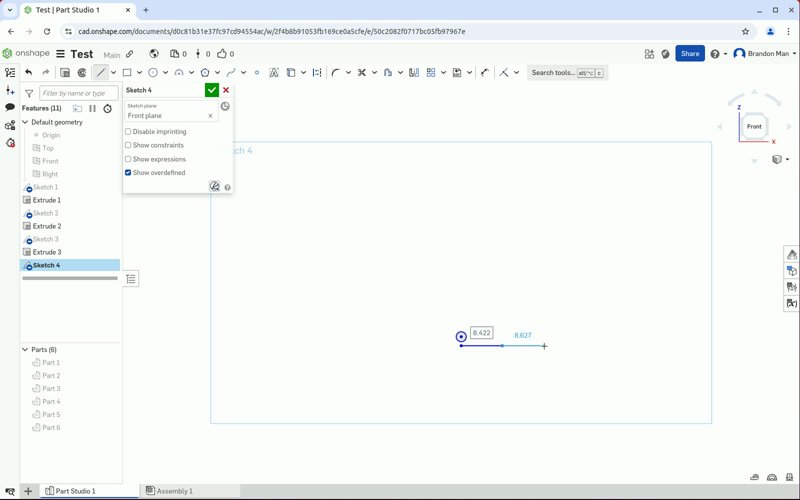
key_up(shift)
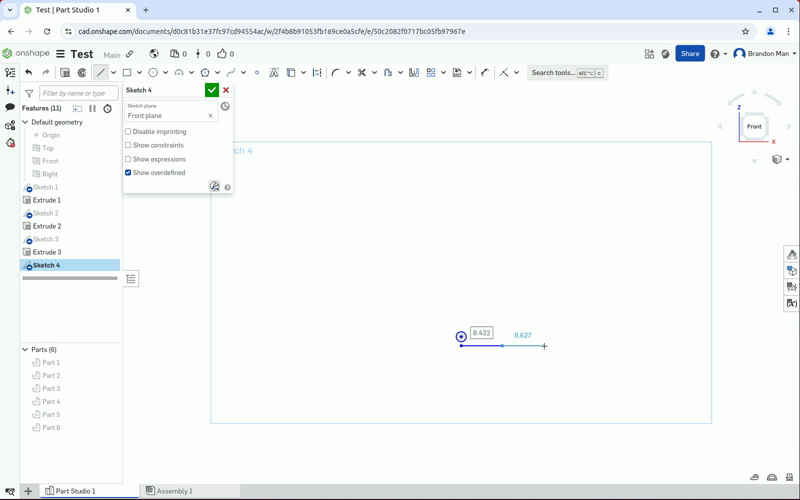
key(esc)
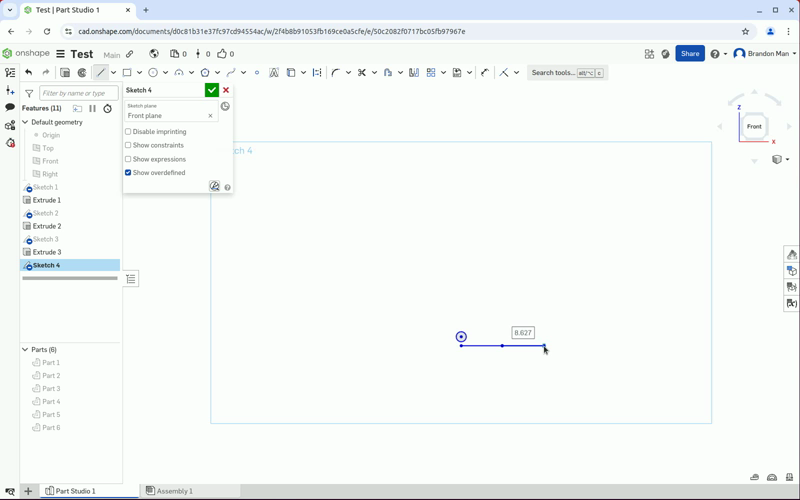
key(a)
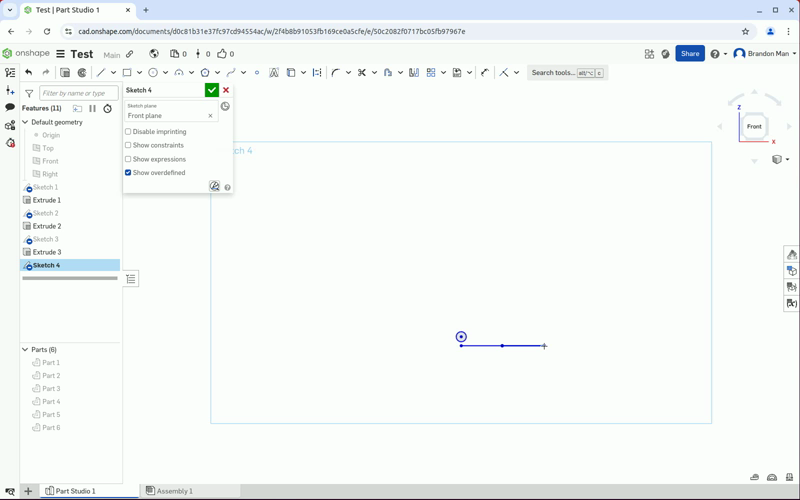
mouse_move(544, 345)
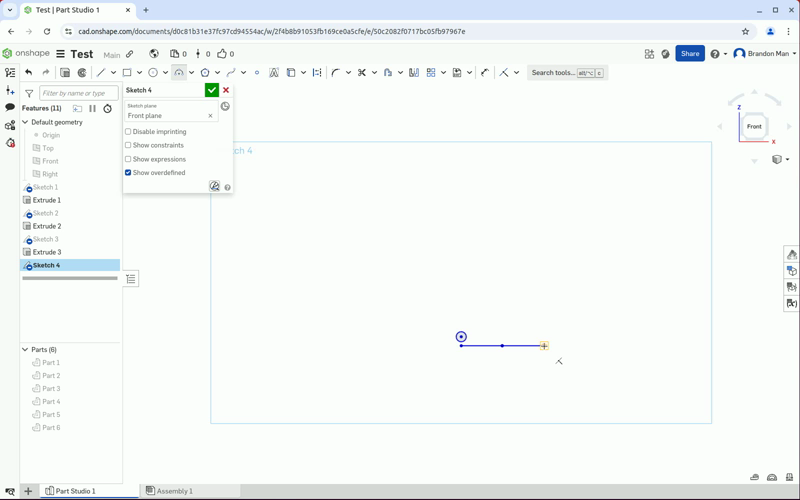
click(544, 345)
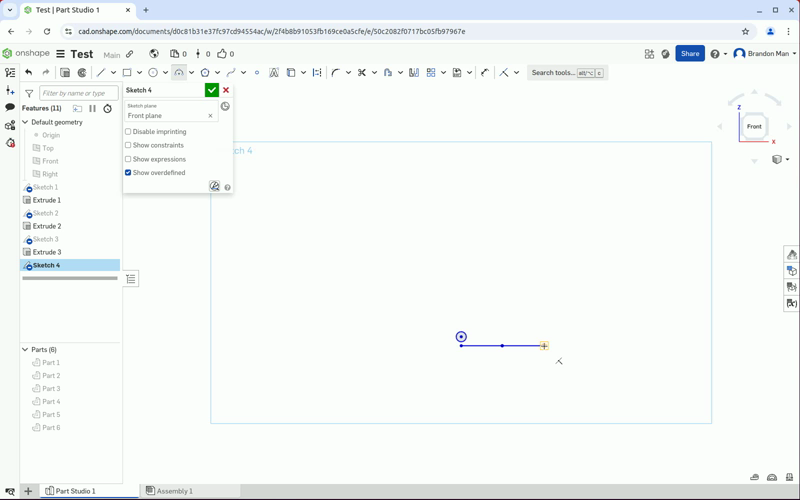
key_down(shift)
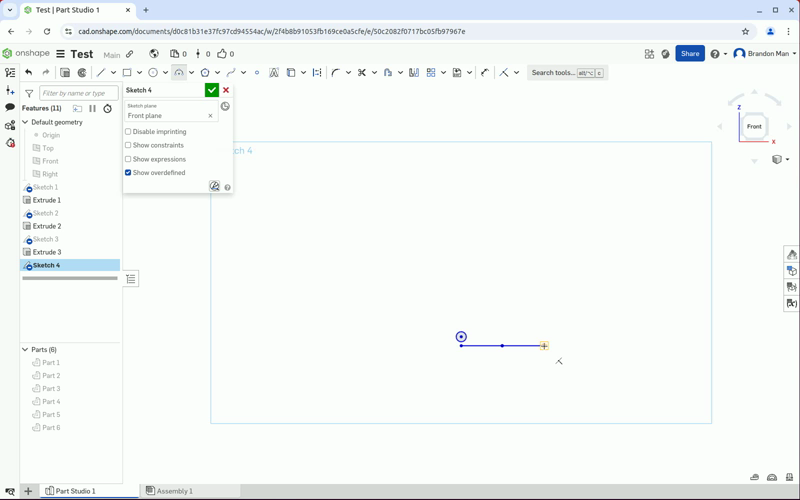
mouse_move(544, 327)
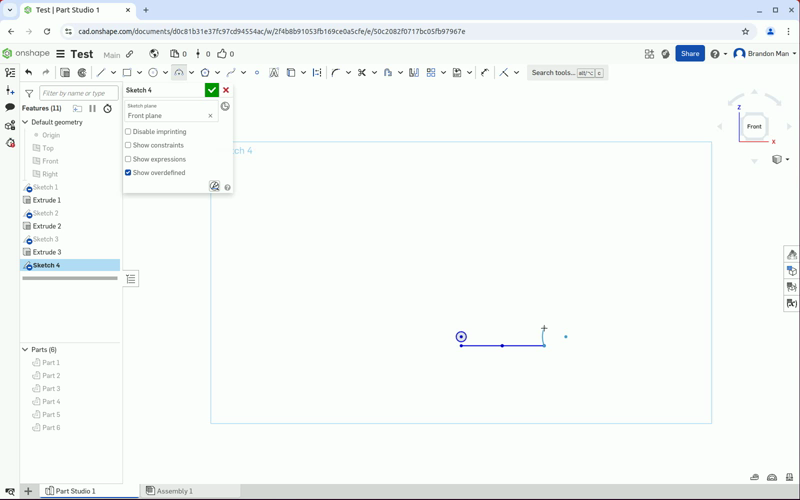
click(544, 327)
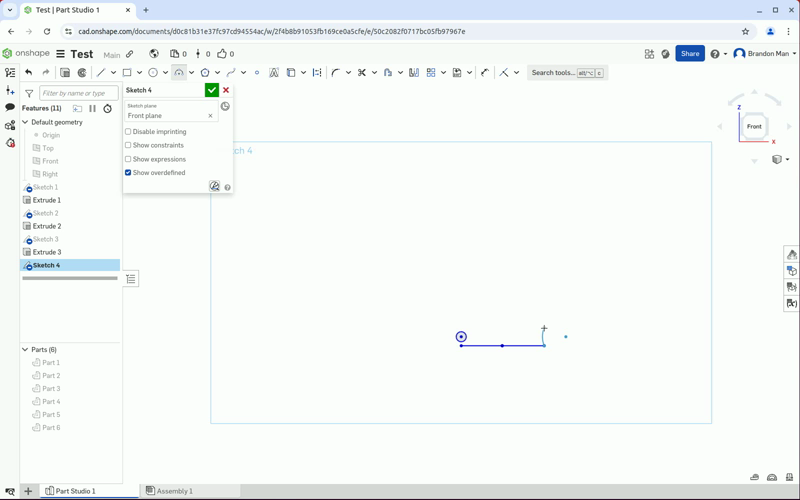
mouse_move(553, 336)
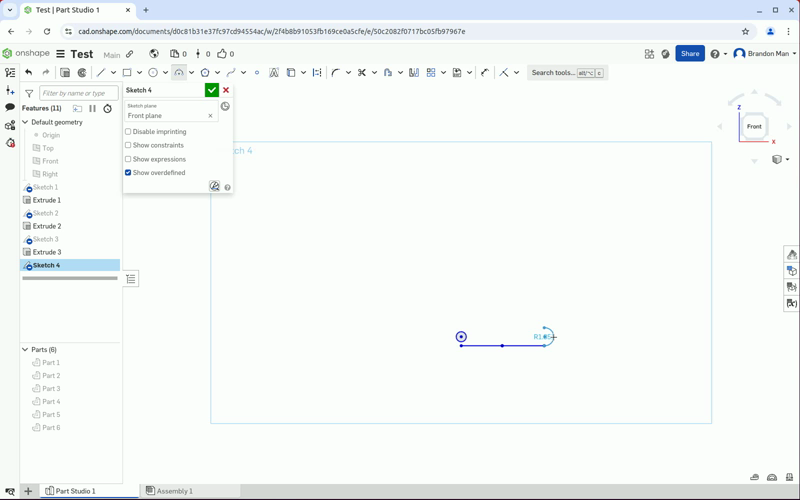
click(553, 336)
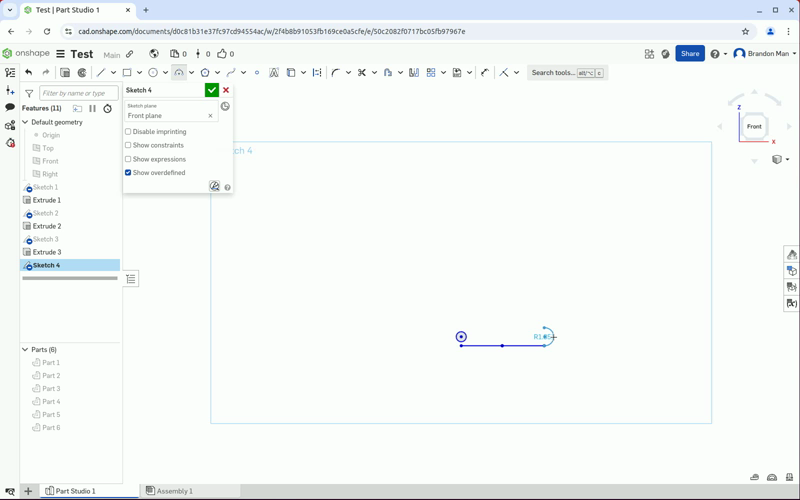
key_up(shift)
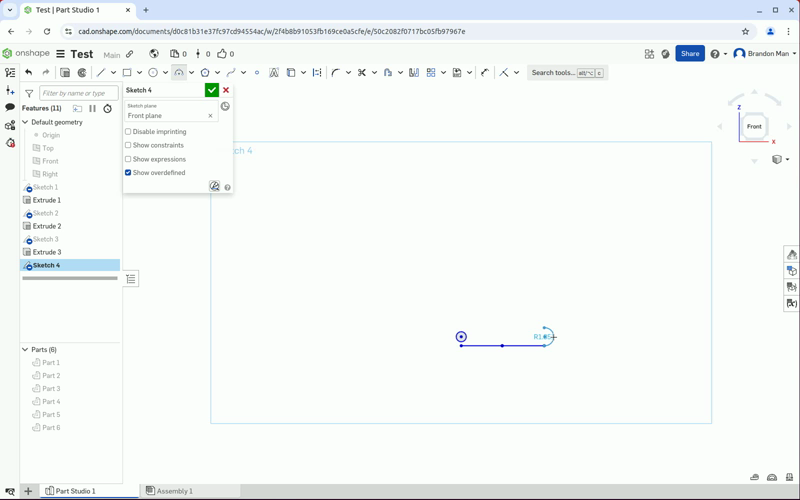
key(esc)
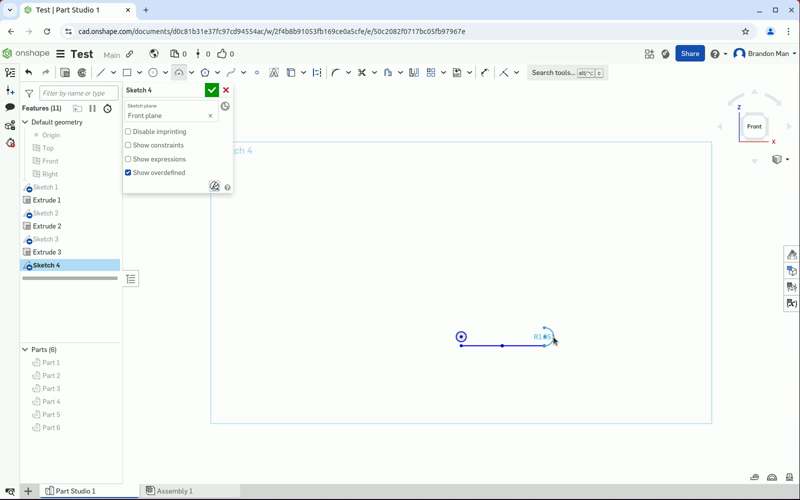
key(l)
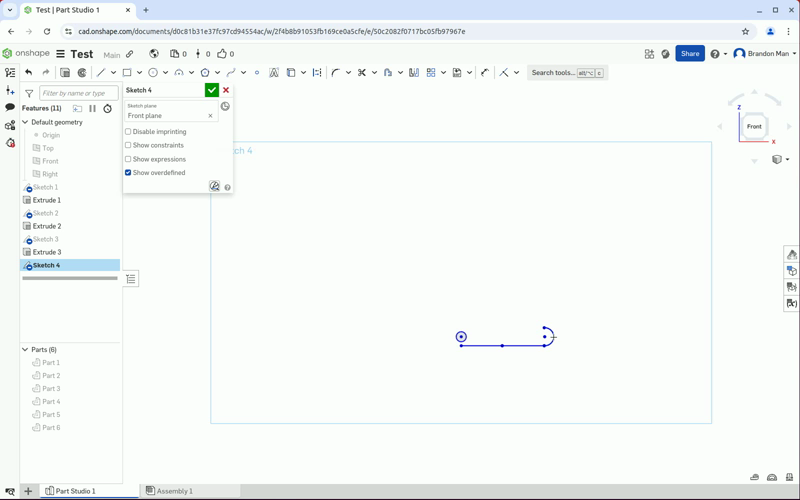
mouse_move(544, 327)
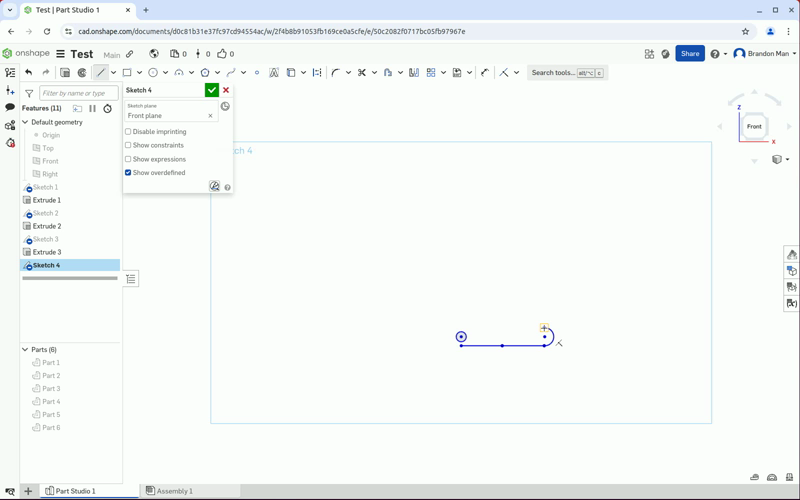
click(544, 327)
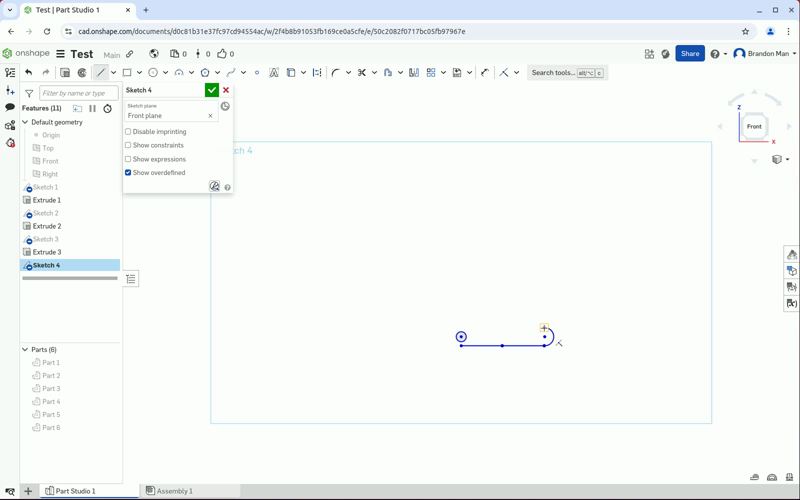
key_down(shift)
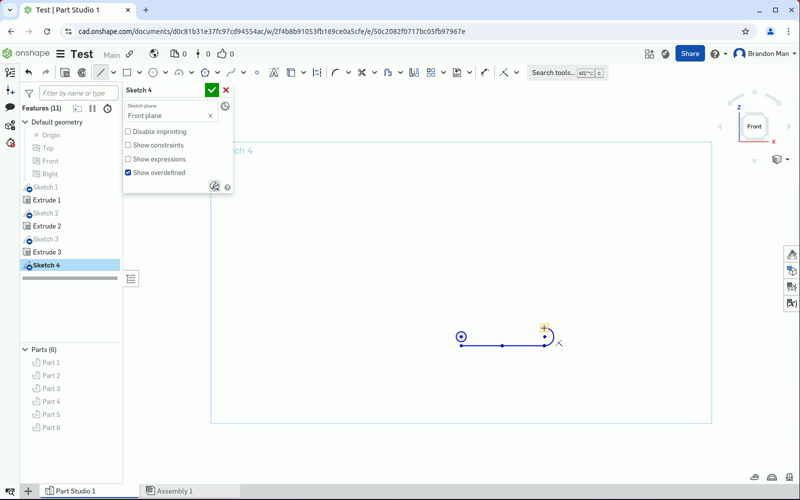
mouse_move(574, 327)
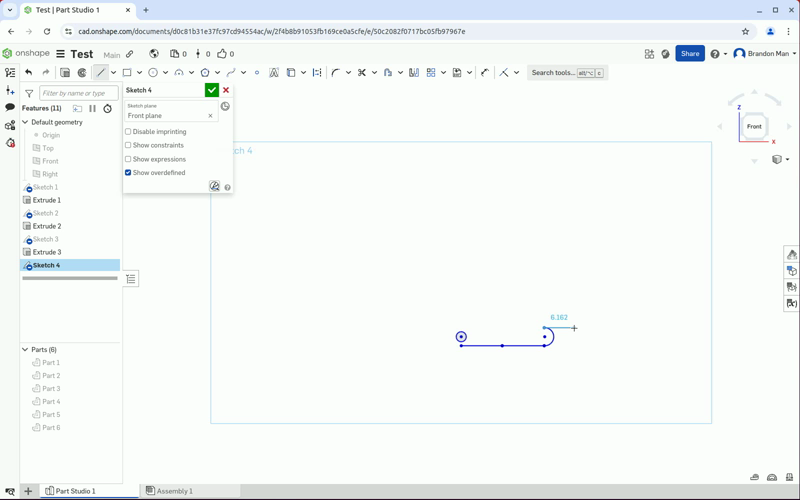
mouse_move(502, 327)
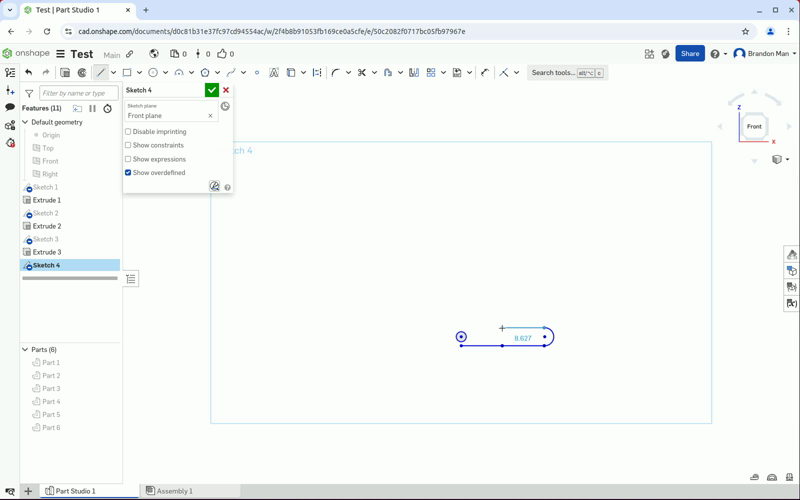
click(502, 327)
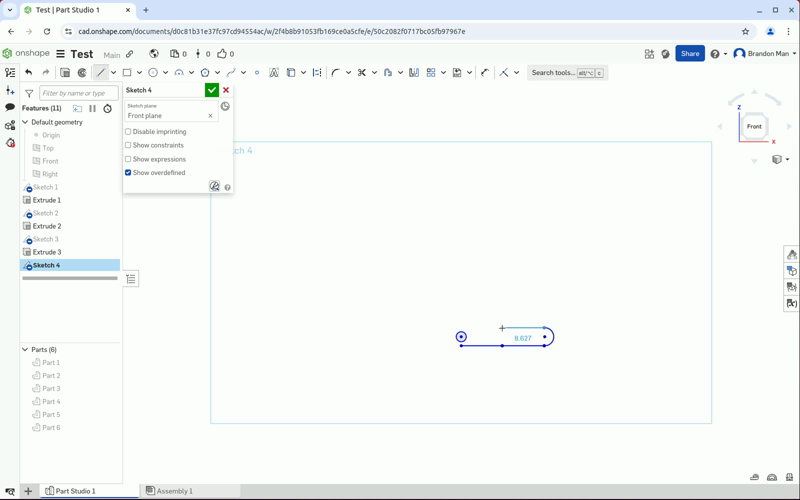
key_up(shift)
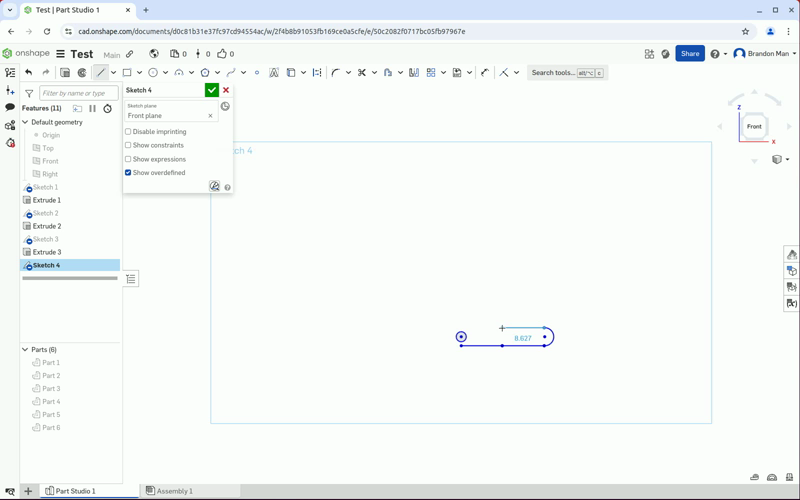
key_down(shift)
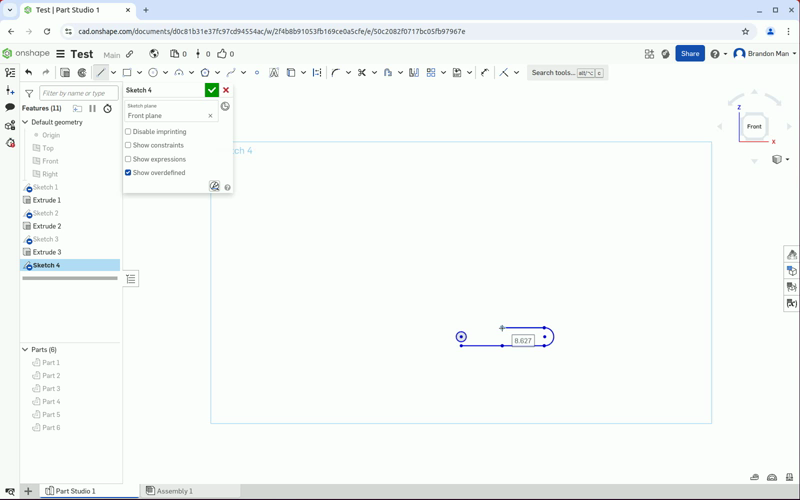
mouse_move(532, 327)
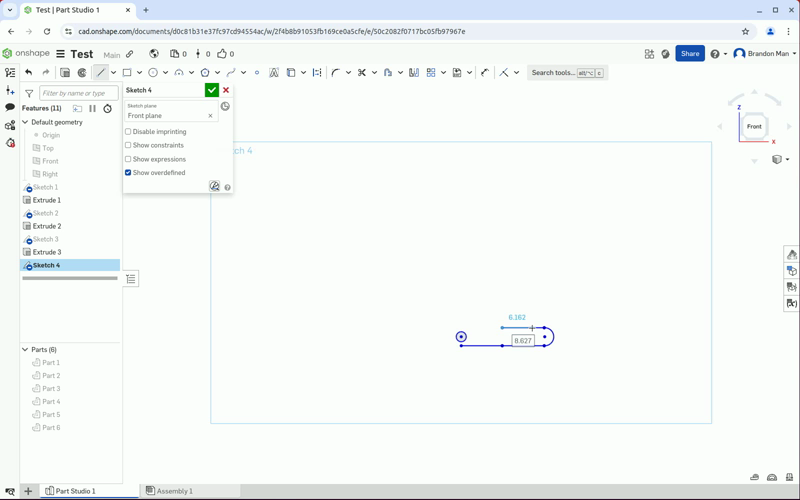
mouse_move(461, 327)
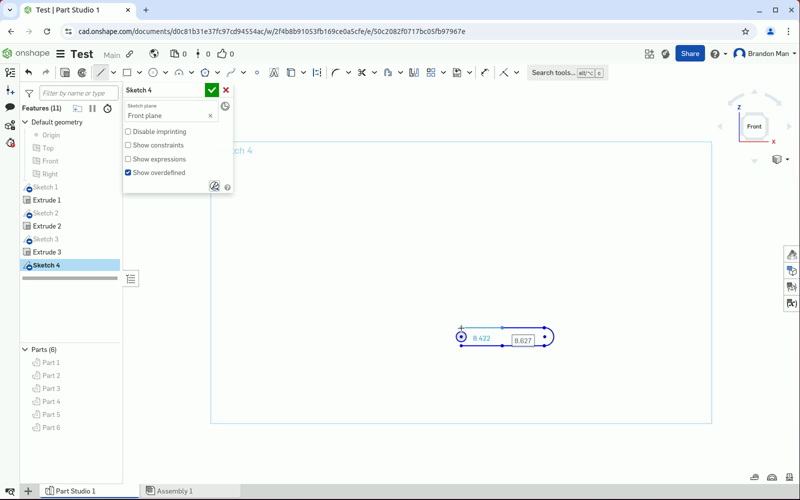
click(461, 327)
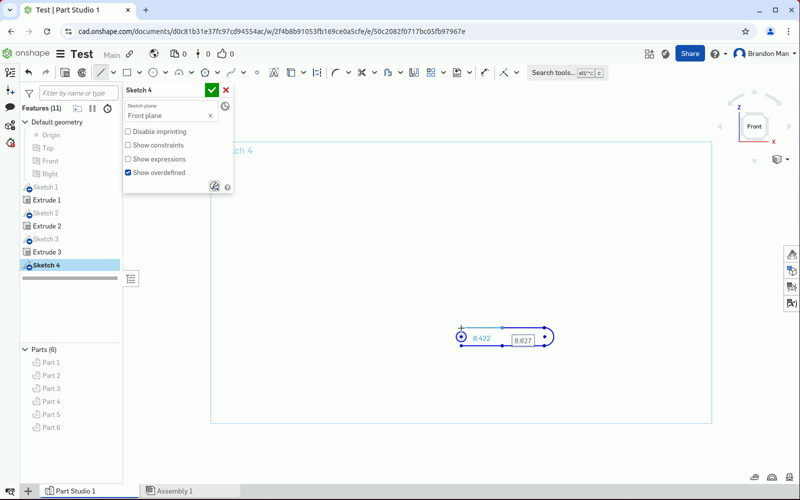
key_up(shift)
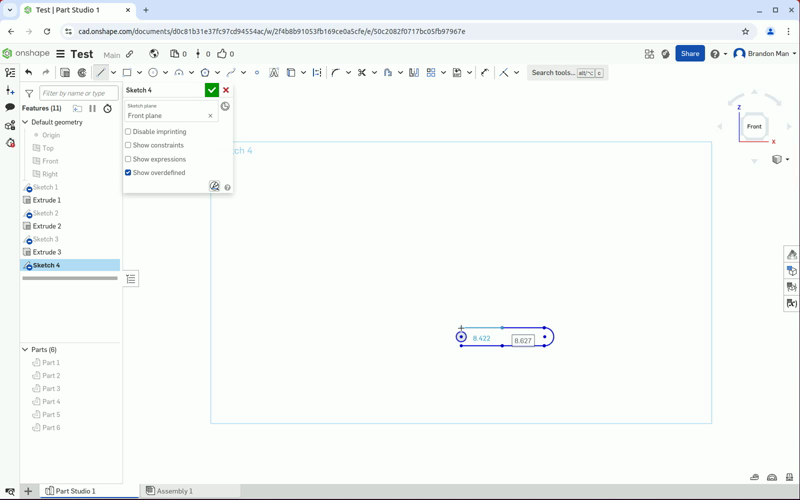
key(esc)
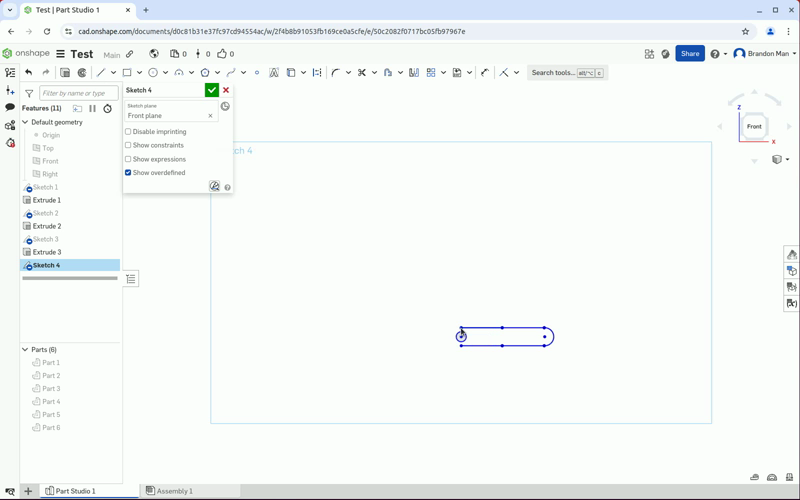
key(a)
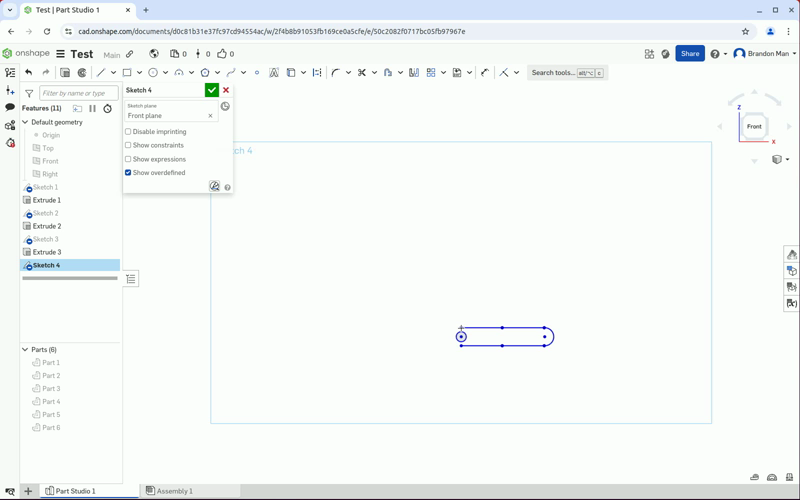
mouse_move(461, 327)
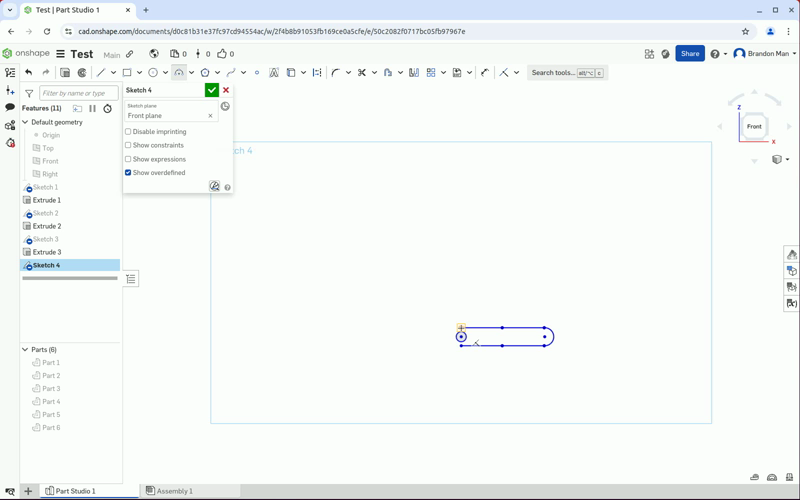
click(461, 327)
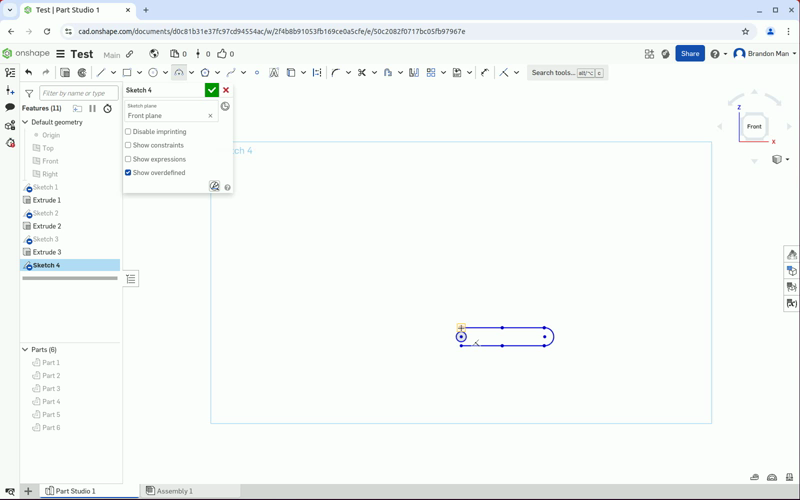
mouse_move(461, 345)
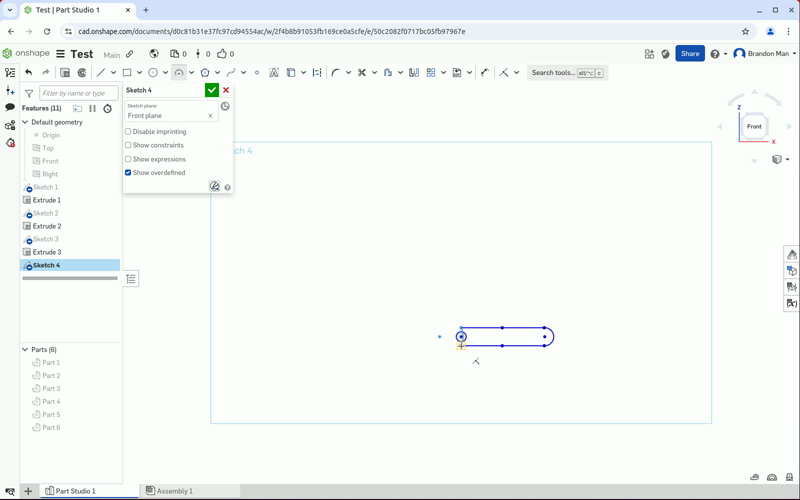
click(461, 345)
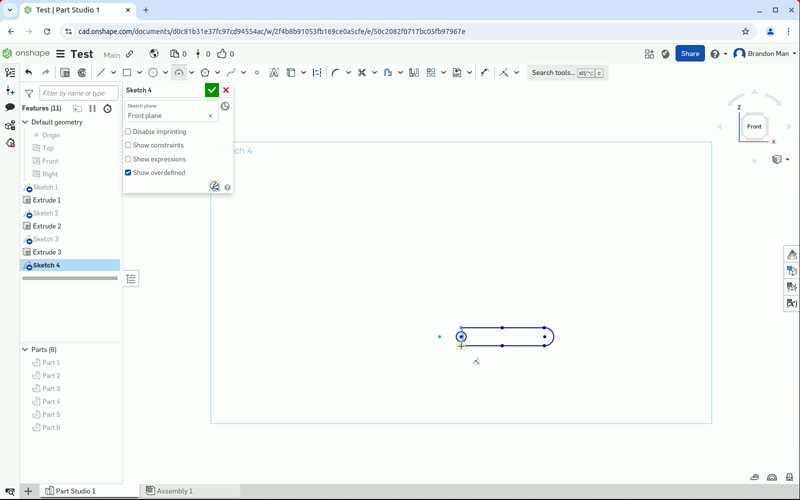
key_down(shift)
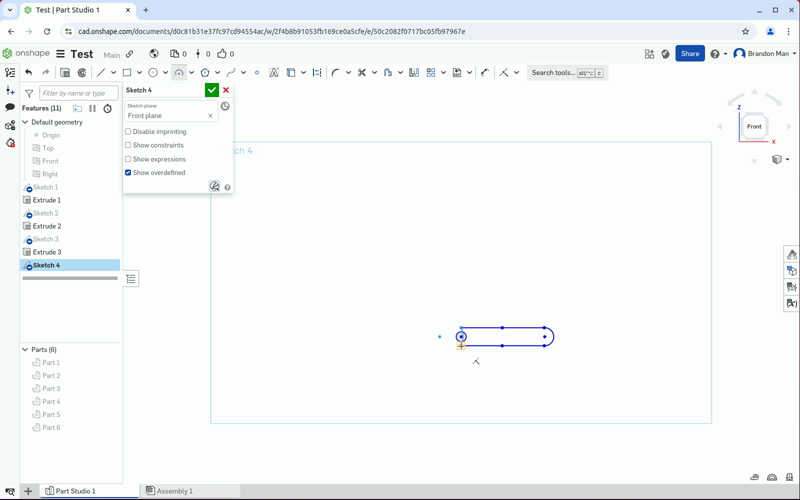
mouse_move(470, 336)
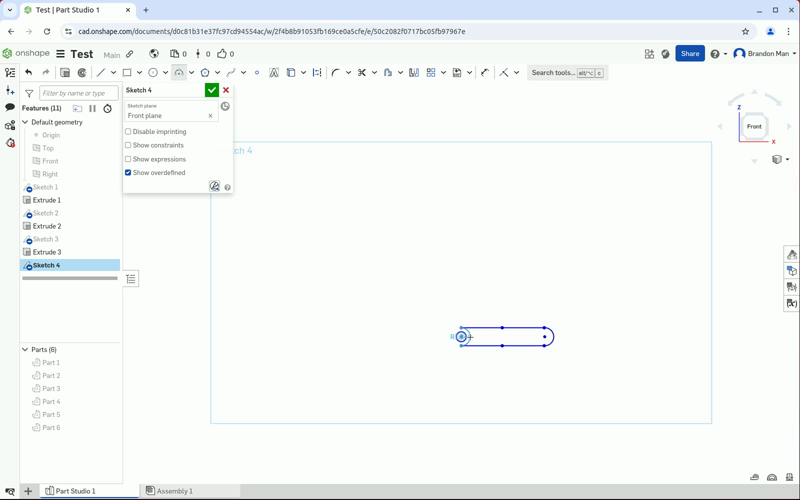
scroll(6)
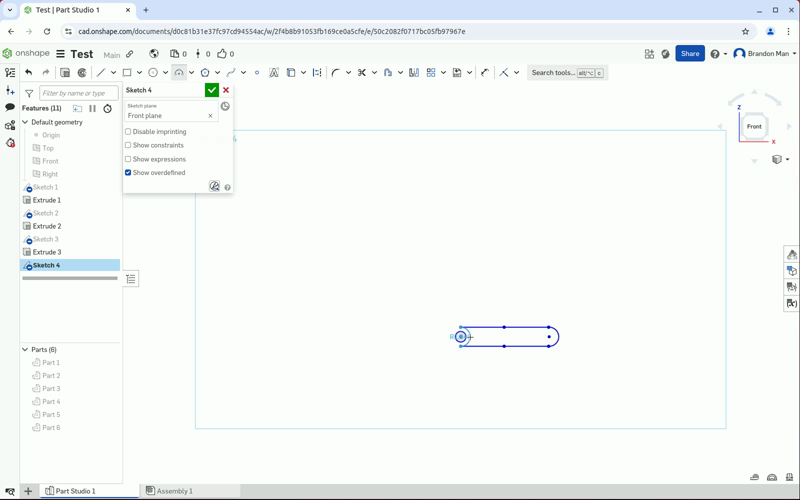
scroll(6)
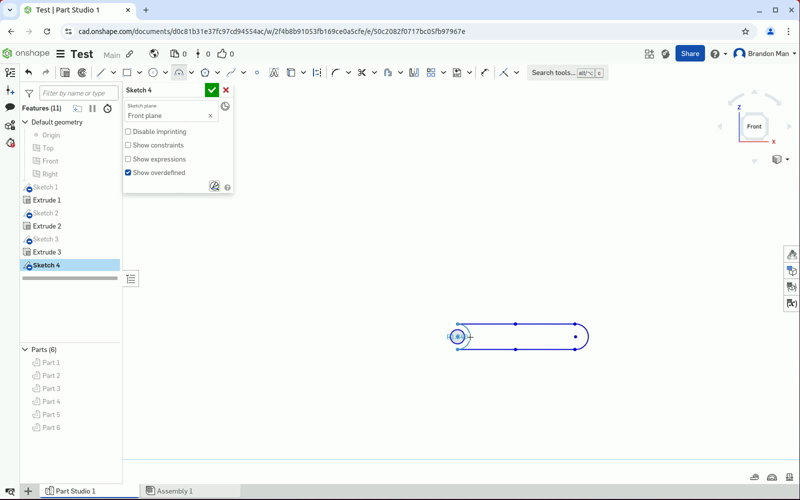
scroll(6)
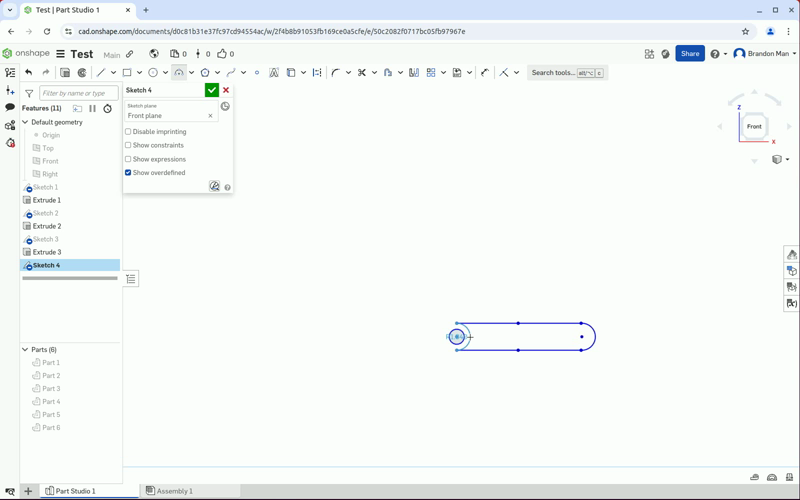
scroll(6)
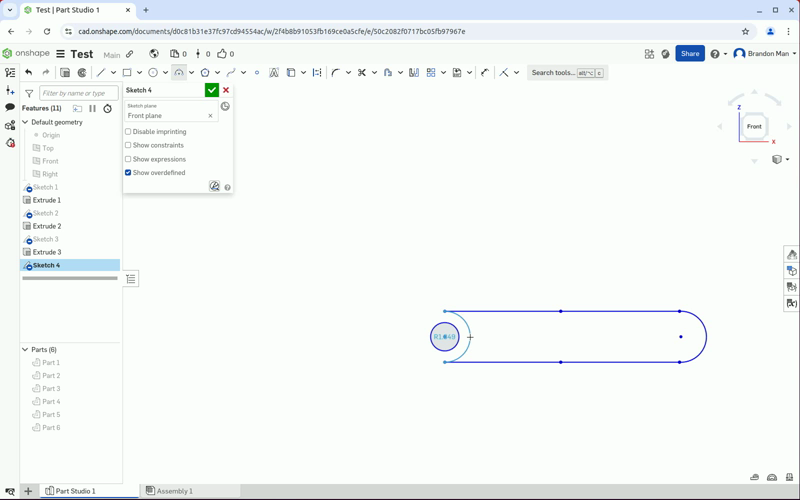
scroll(6)
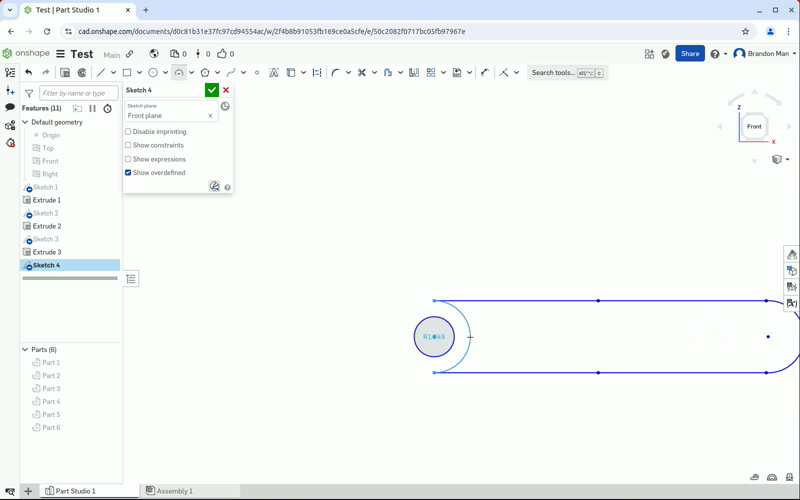
scroll(6)
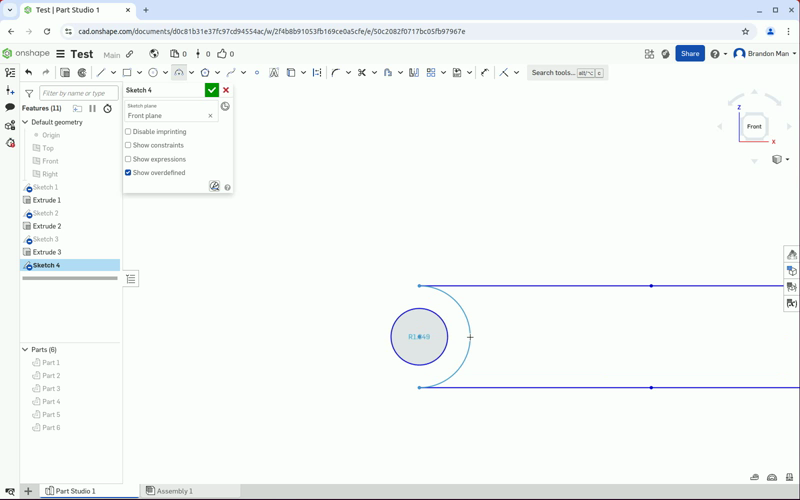
scroll(6)
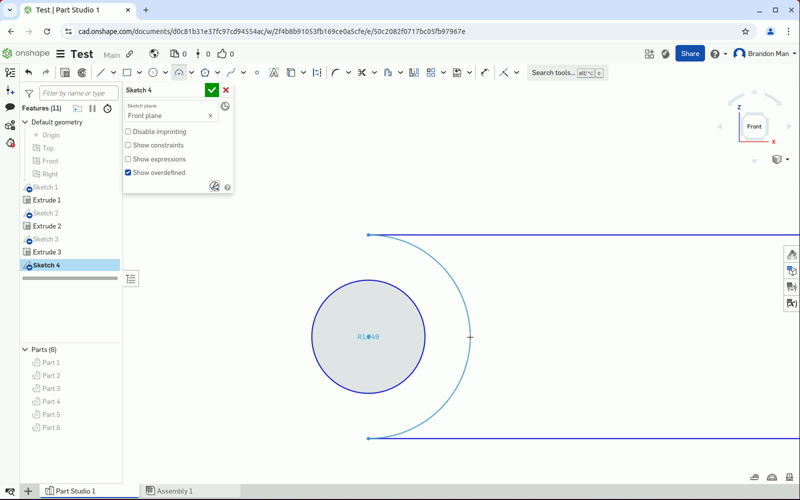
click(470, 336)
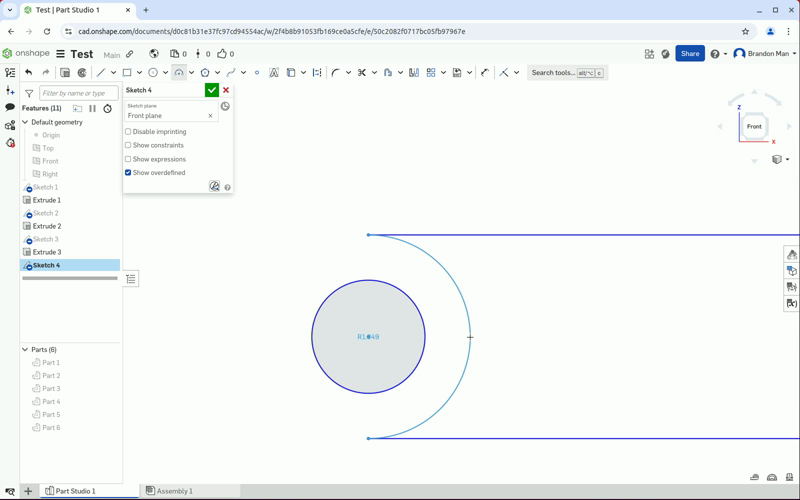
scroll(-6)
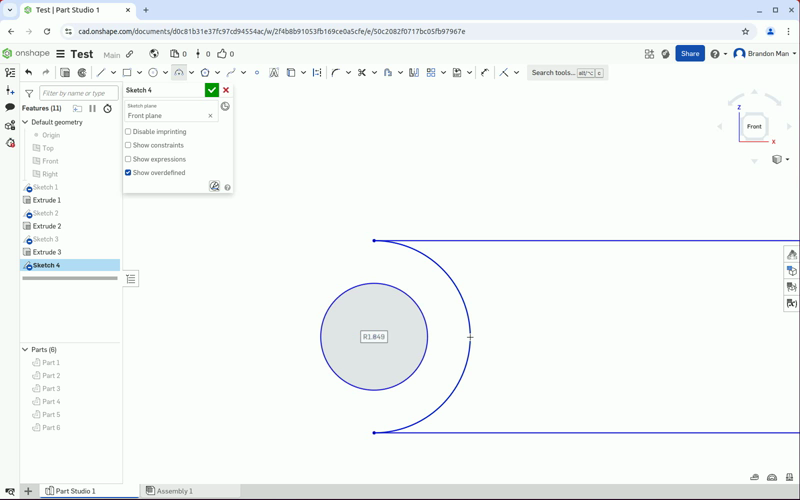
scroll(-6)
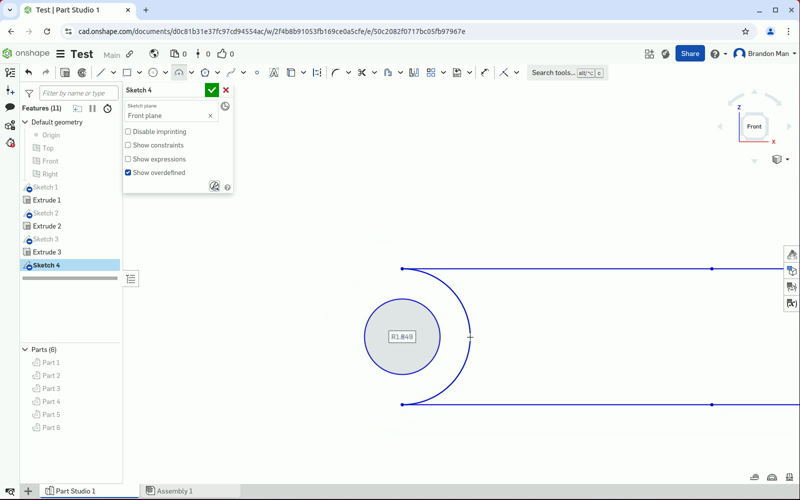
scroll(-6)
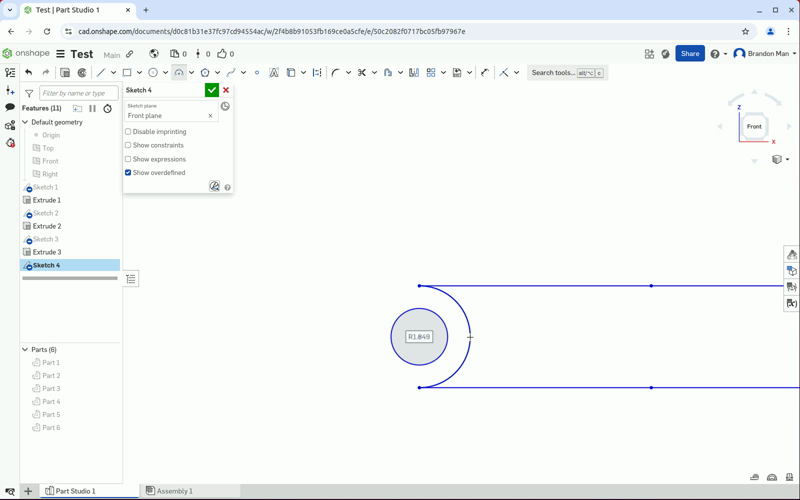
scroll(-6)
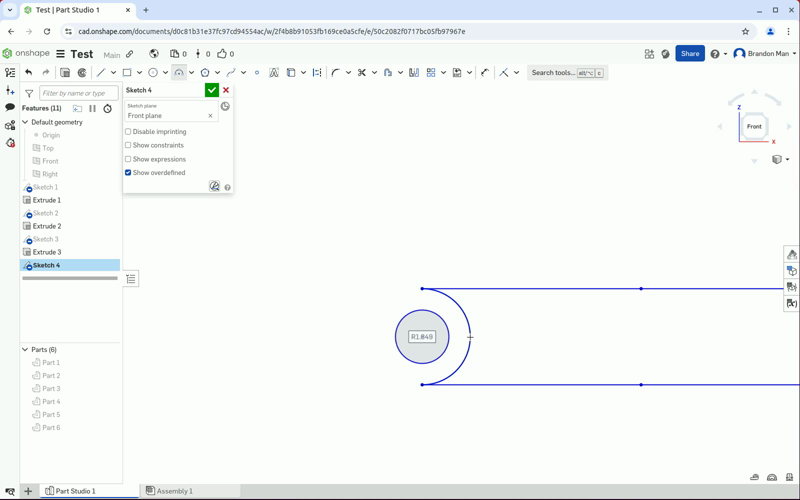
scroll(-6)
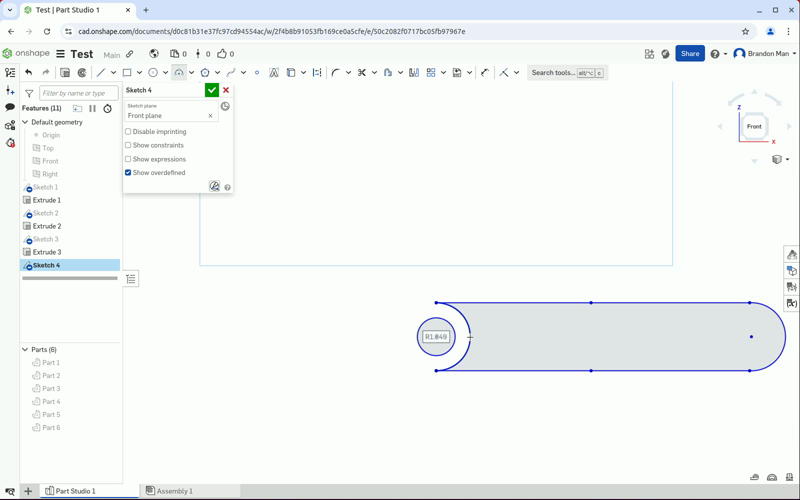
scroll(-6)
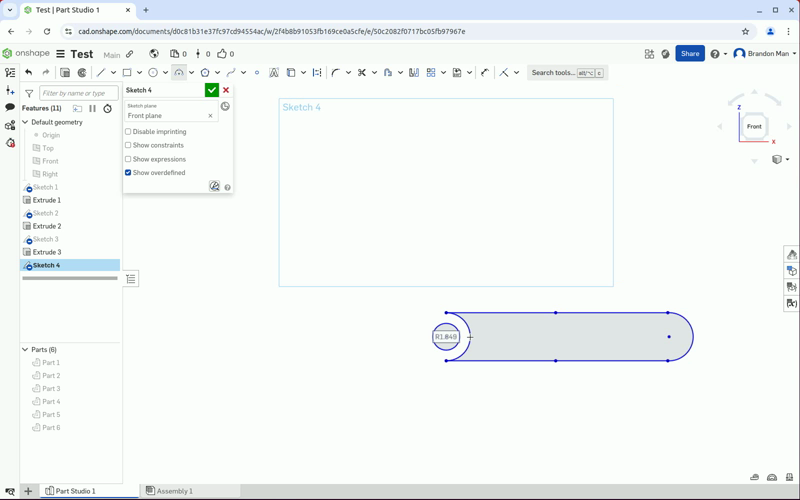
scroll(-6)
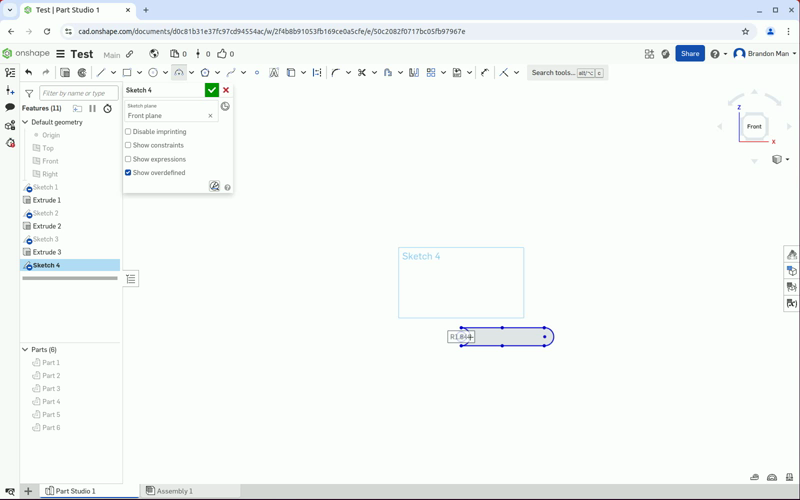
key_up(shift)
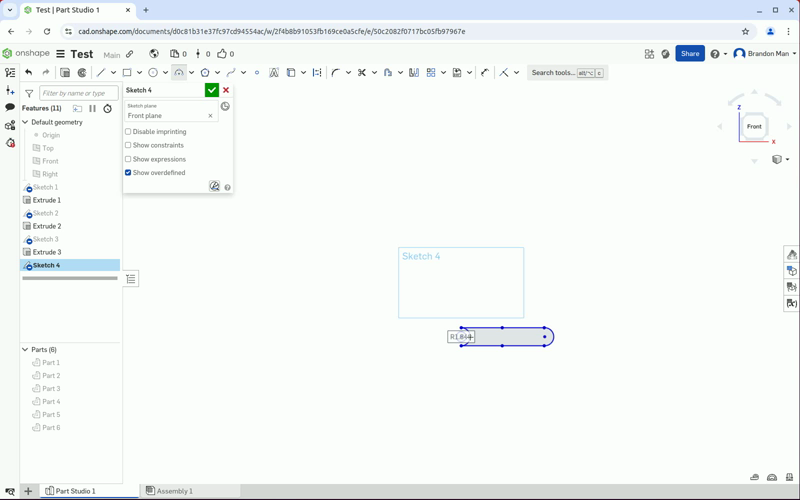
key(esc)
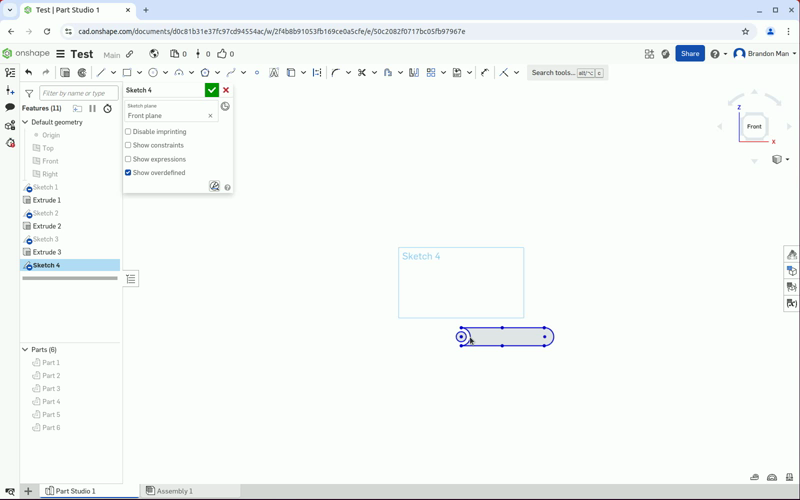
key(c)
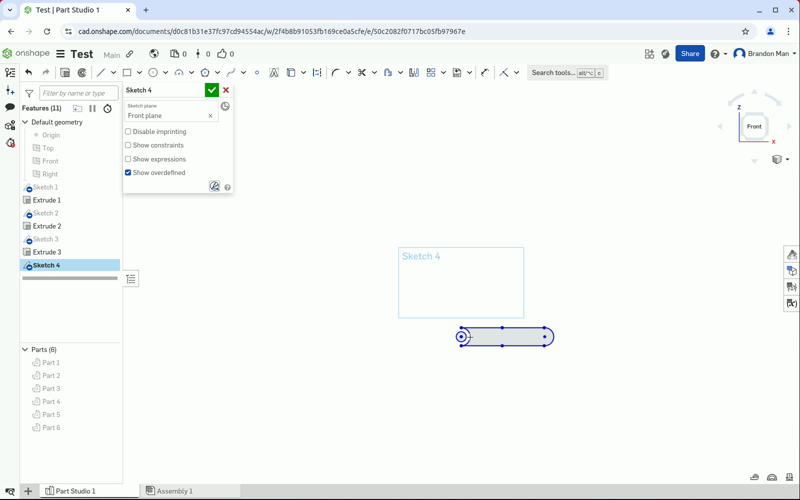
key_down(shift)
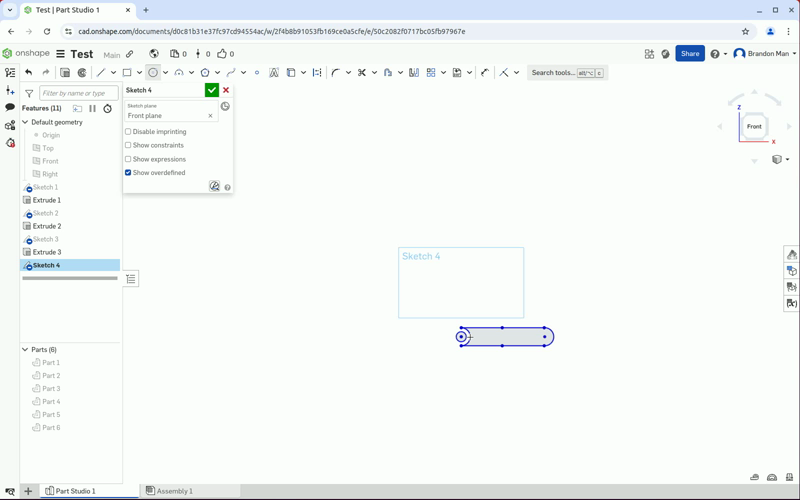
mouse_move(544, 336)
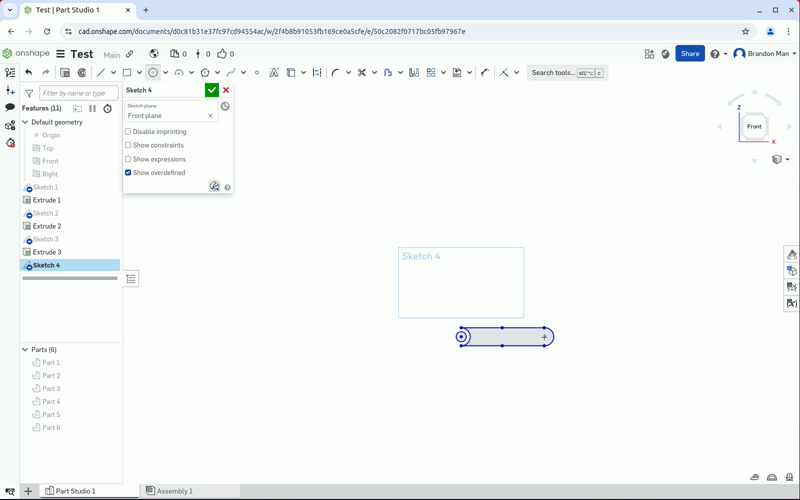
click(544, 336)
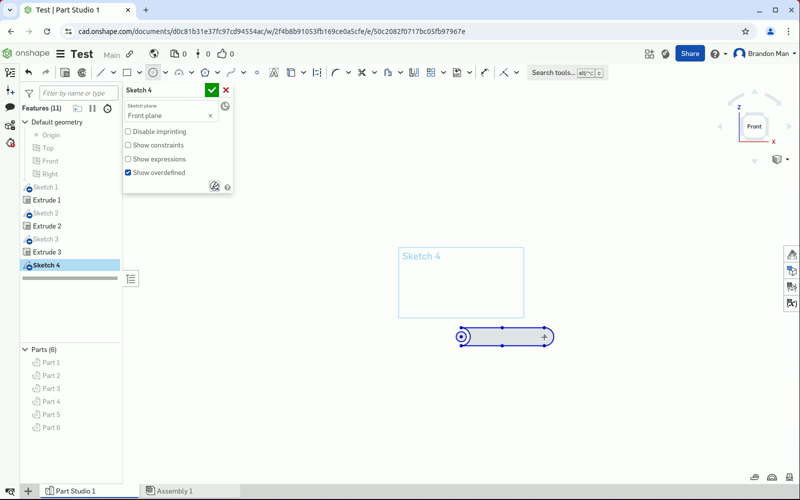
key_up(shift)
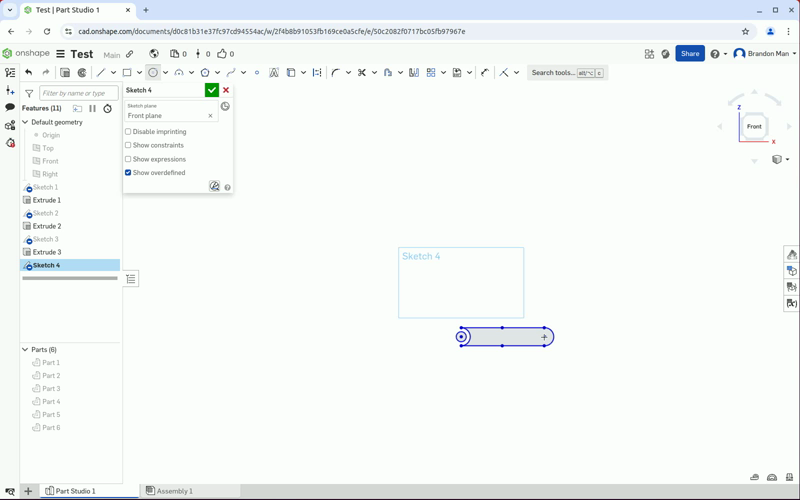
mouse_move(549, 336)
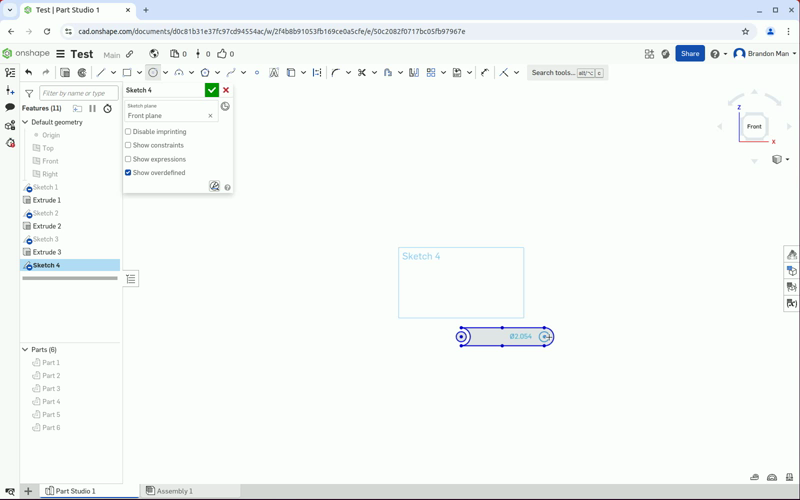
scroll(6)
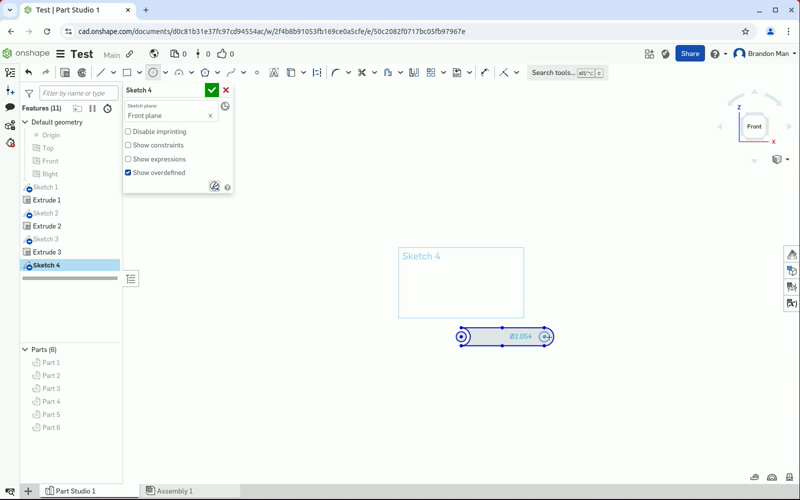
scroll(6)
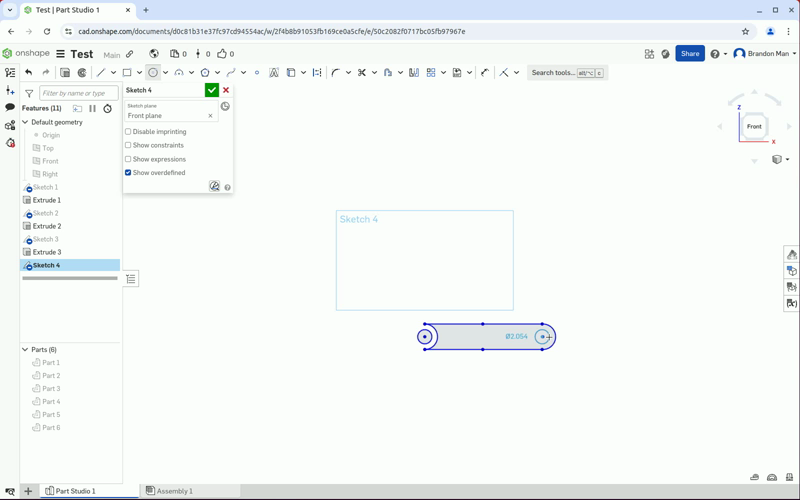
scroll(6)
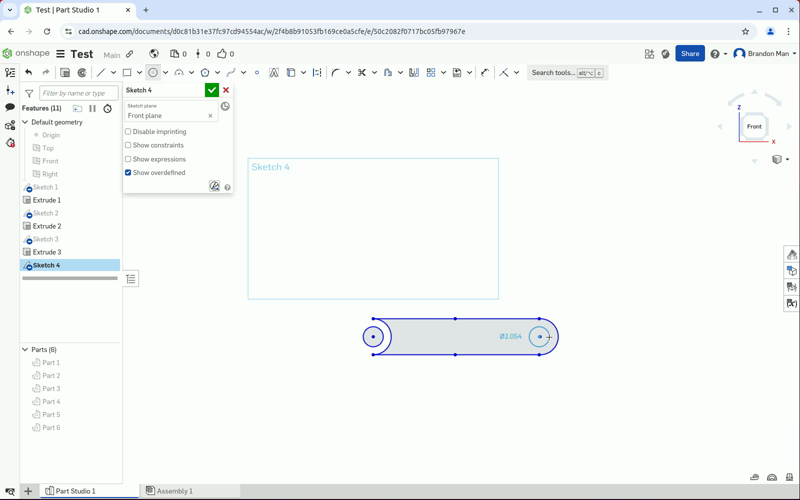
scroll(6)
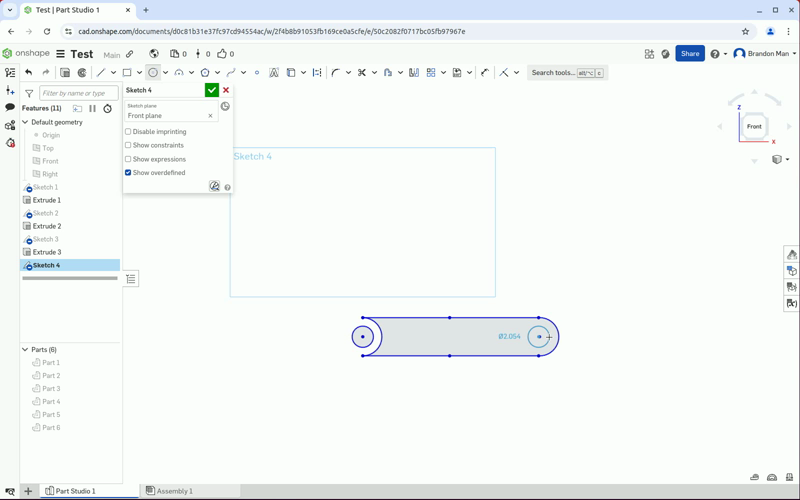
scroll(6)
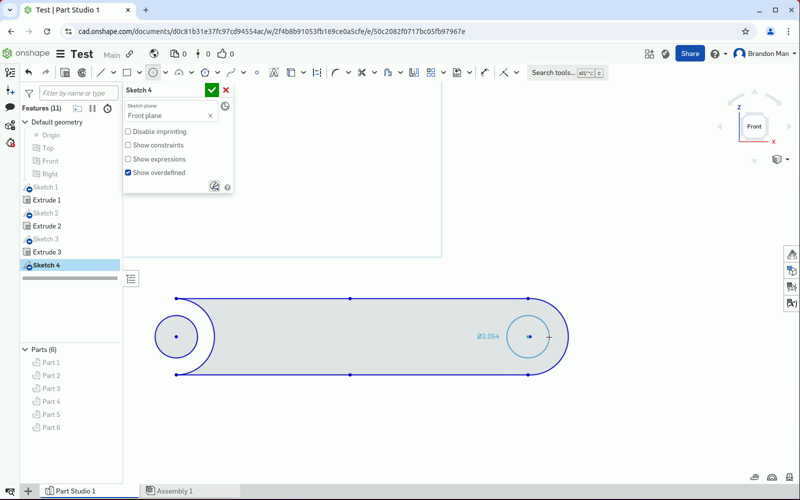
scroll(6)
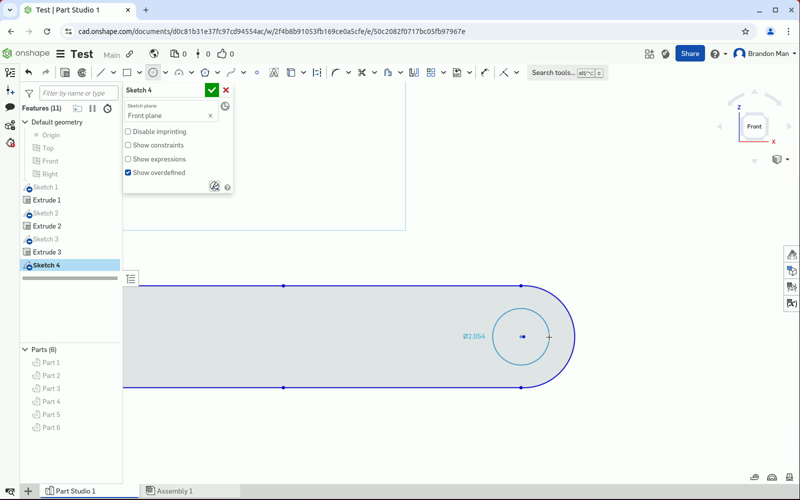
scroll(6)
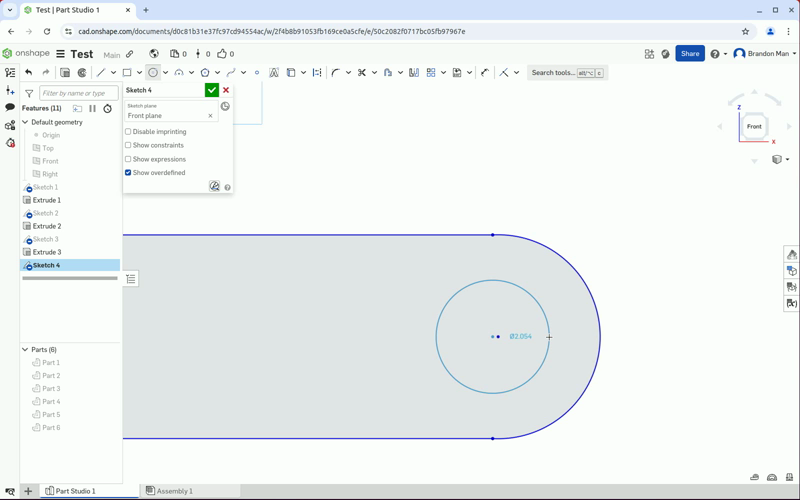
click(549, 336)
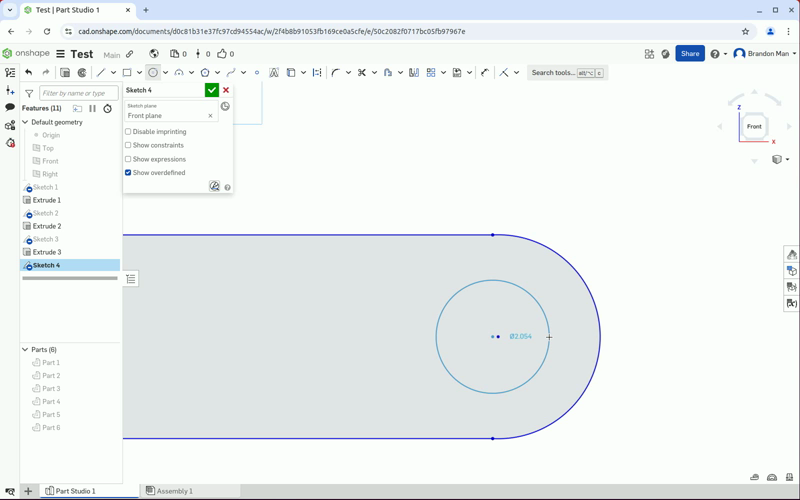
scroll(-6)
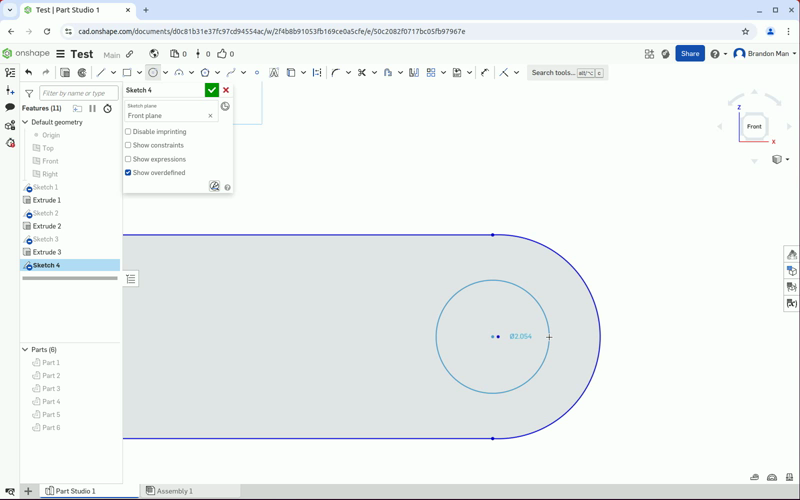
scroll(-6)
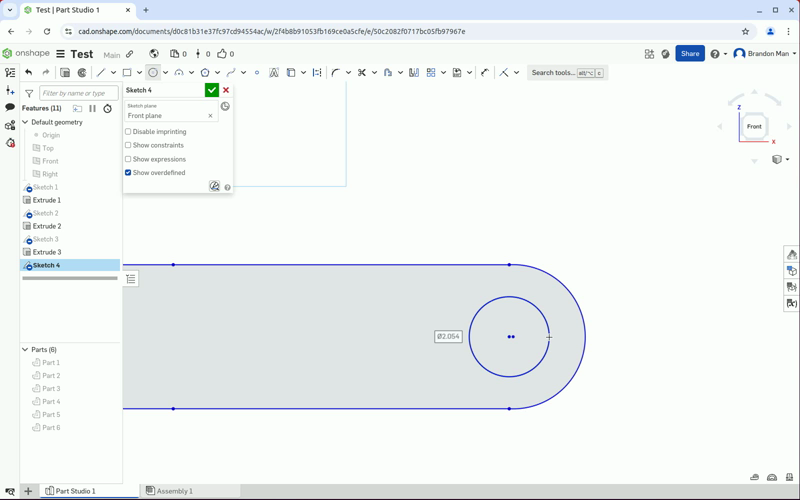
scroll(-6)
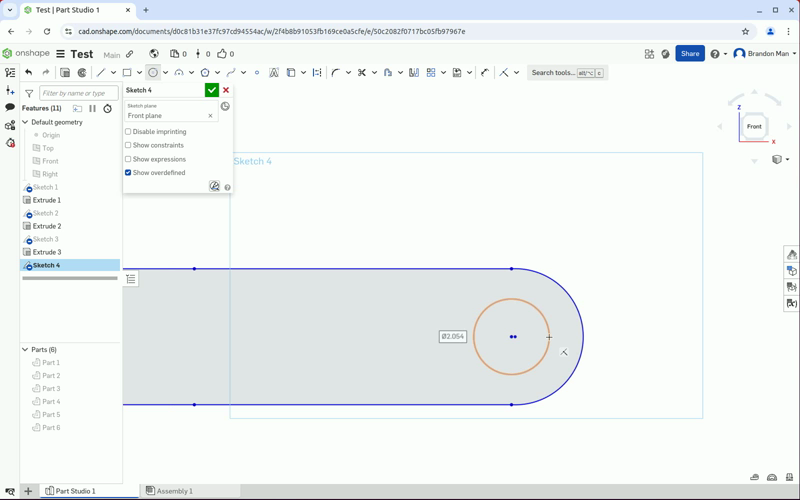
scroll(-6)
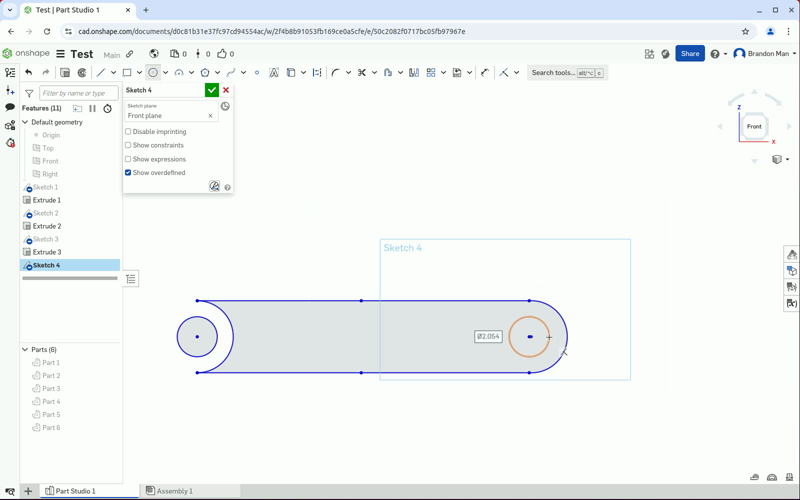
scroll(-6)
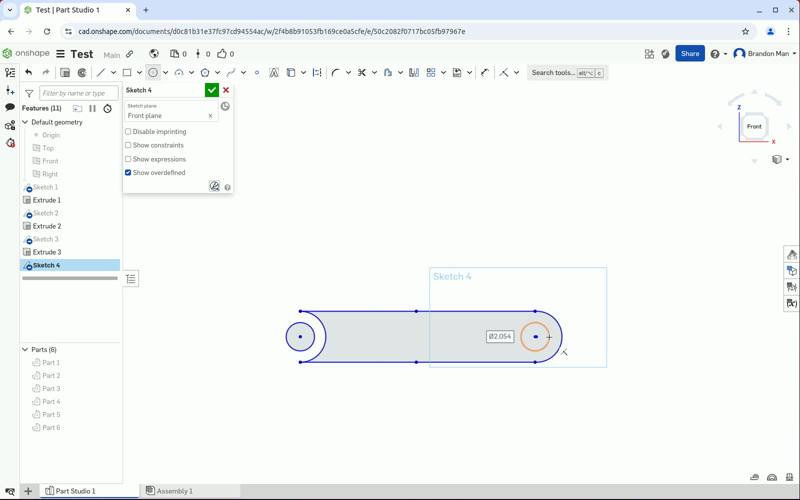
scroll(-6)
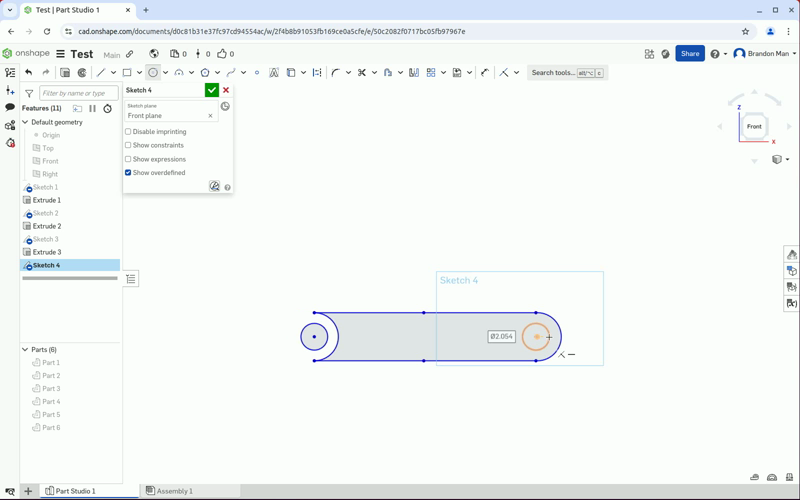
scroll(-6)
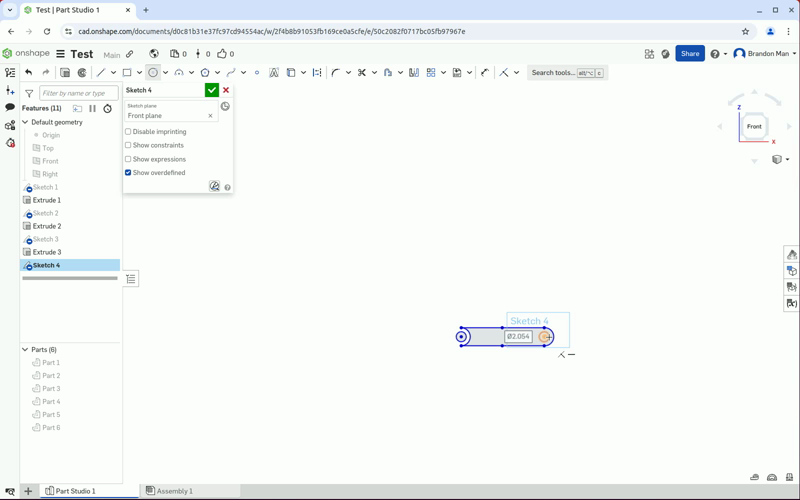
key(esc)
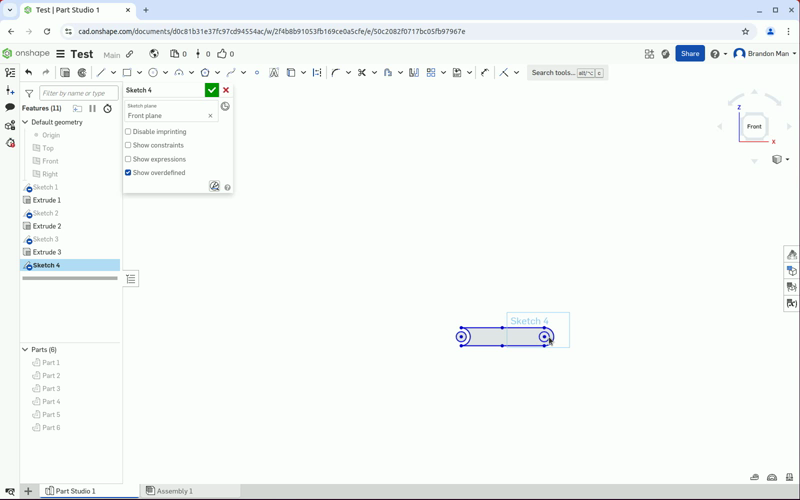
mouse_move(505, 334)
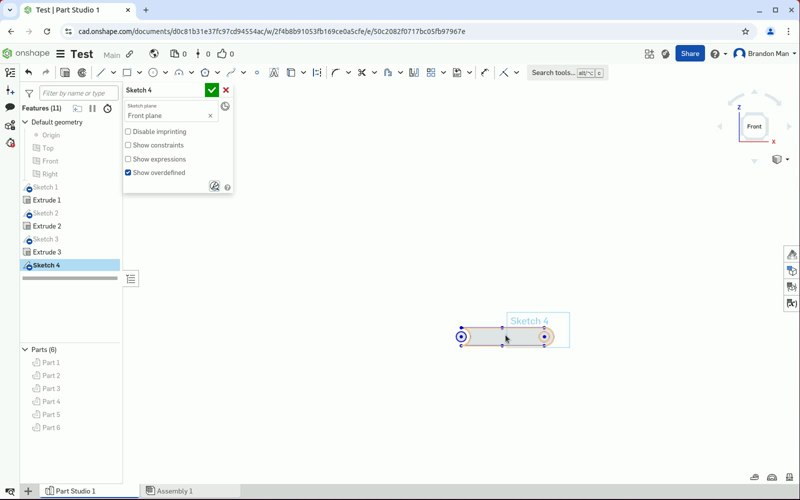
scroll(6)
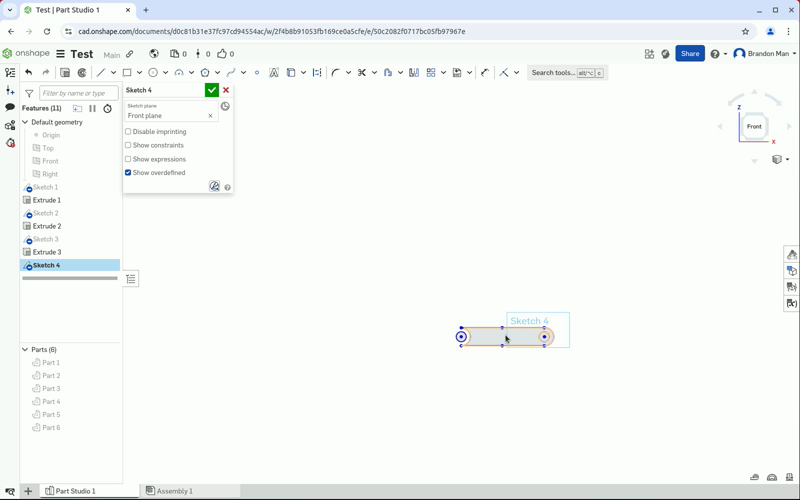
scroll(6)
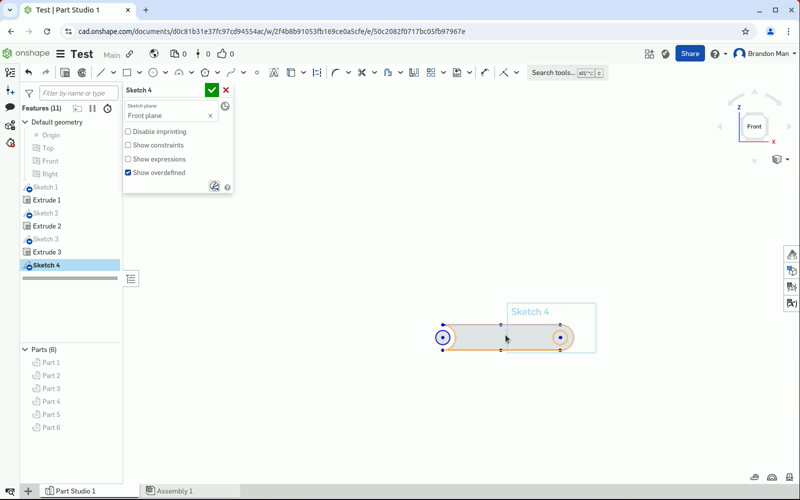
scroll(6)
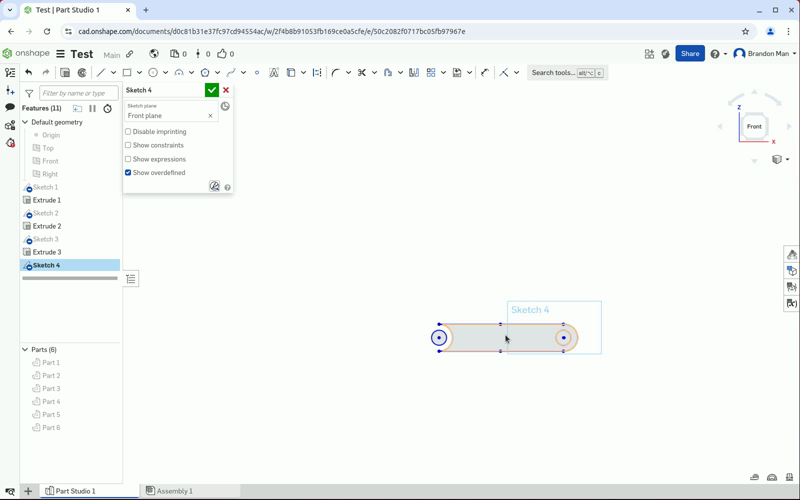
scroll(6)
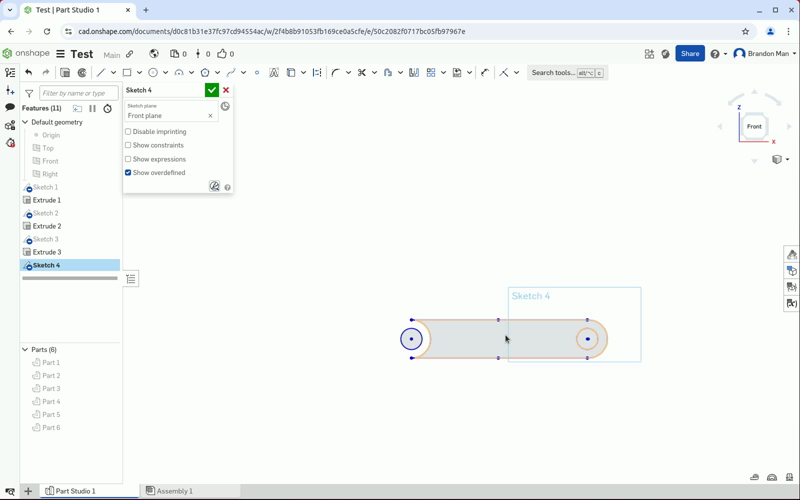
scroll(6)
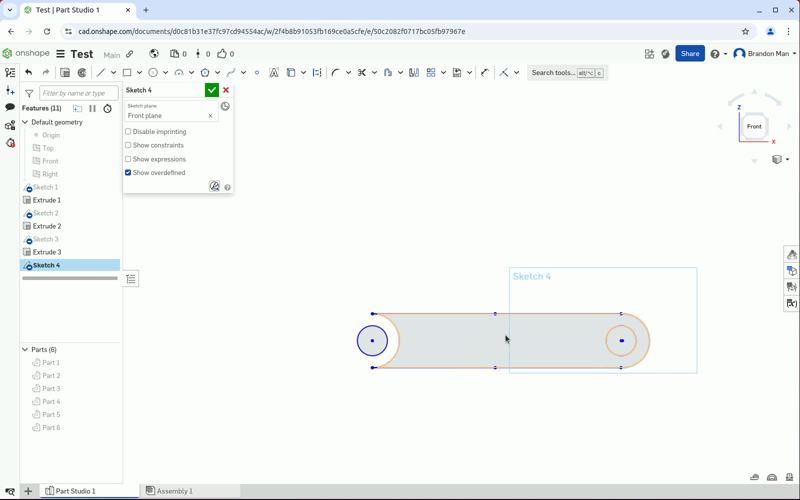
scroll(6)
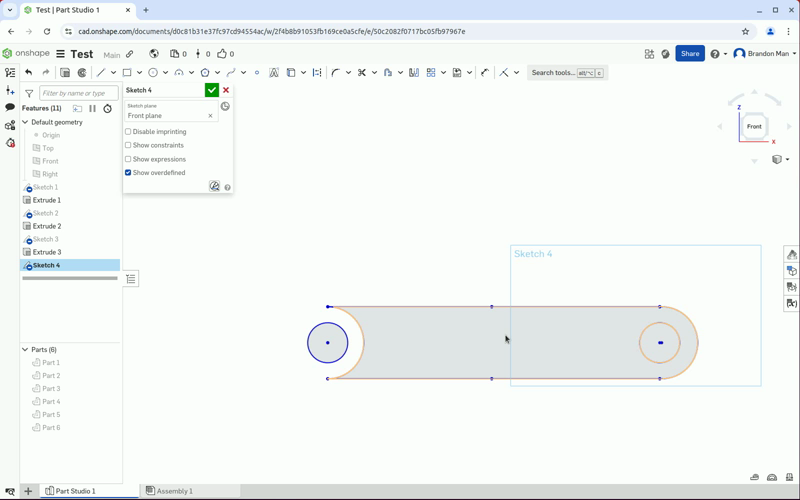
scroll(6)
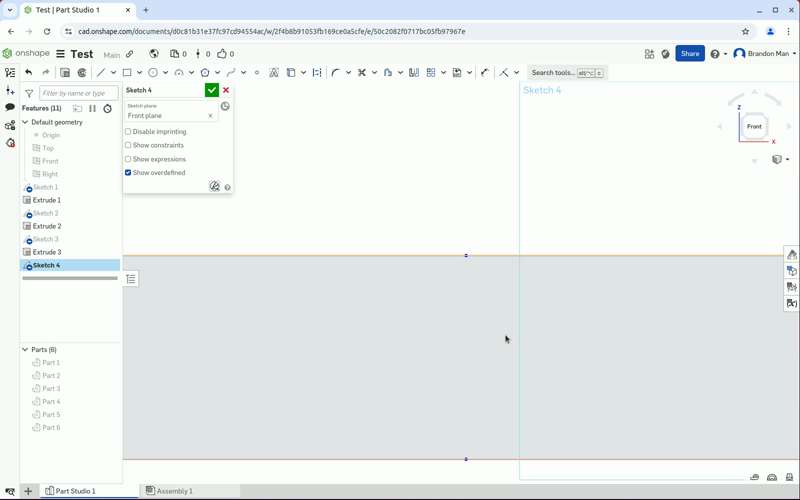
click(505, 334)
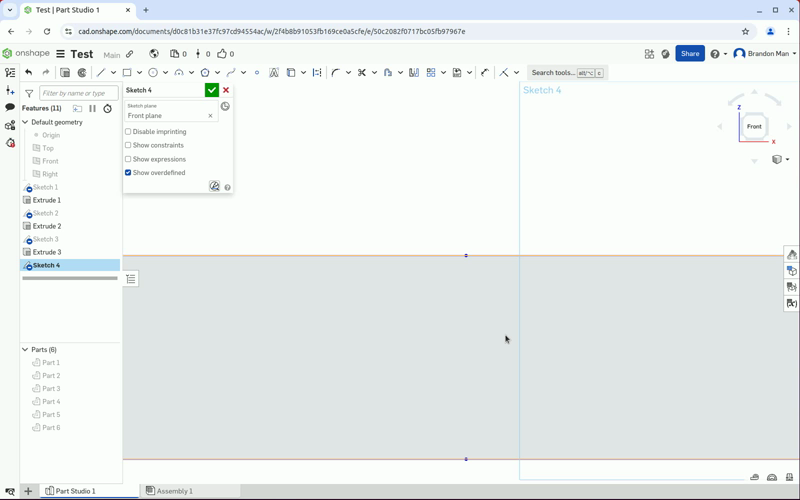
scroll(-6)
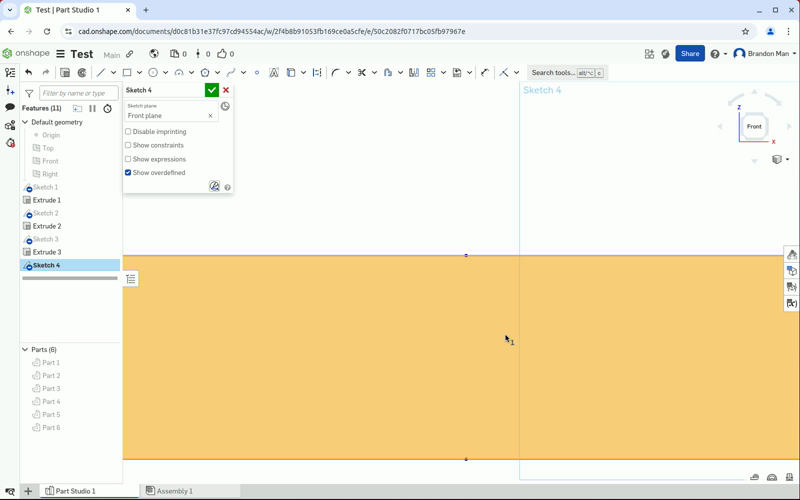
scroll(-6)
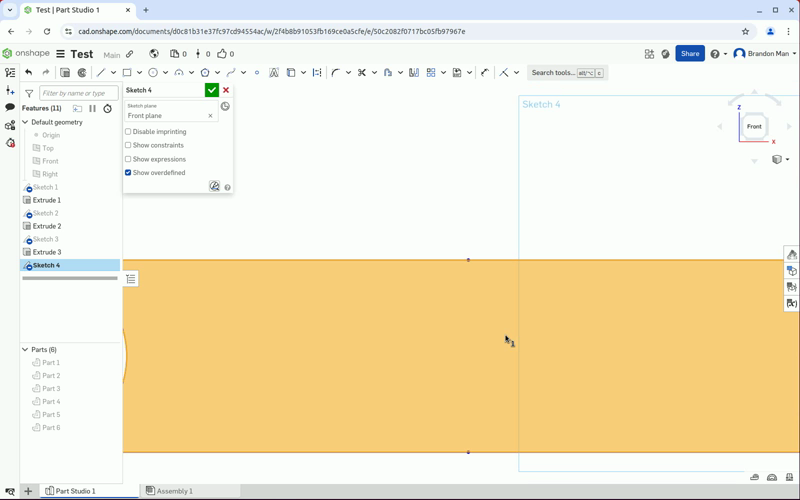
scroll(-6)
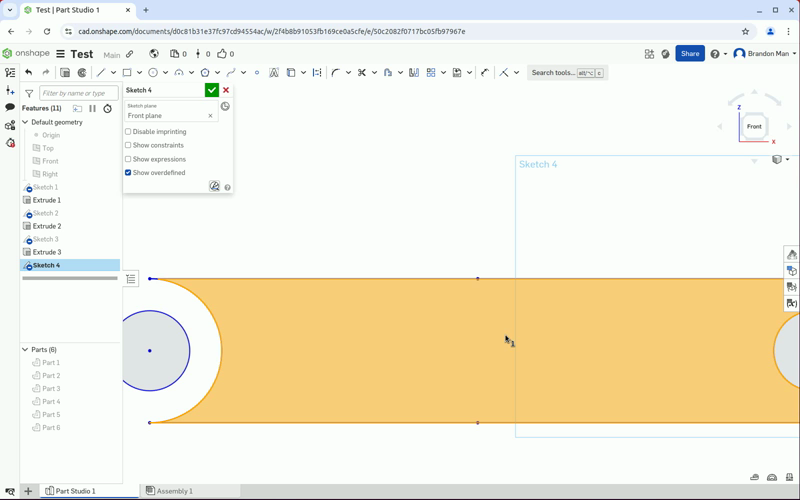
scroll(-6)
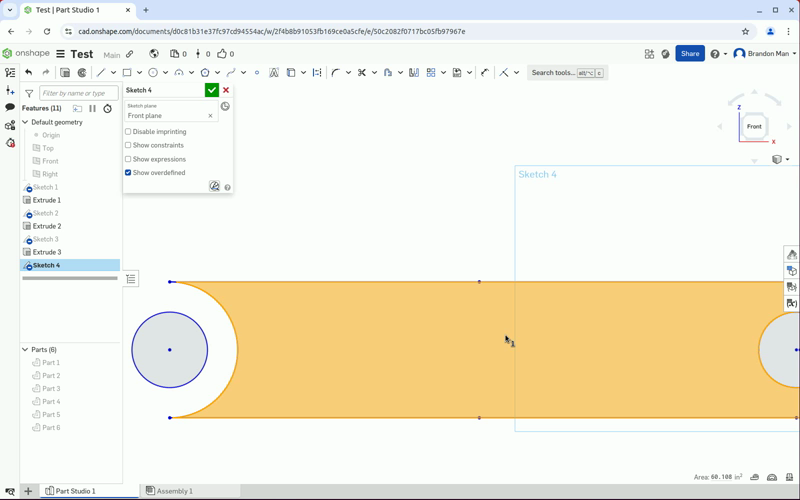
scroll(-6)
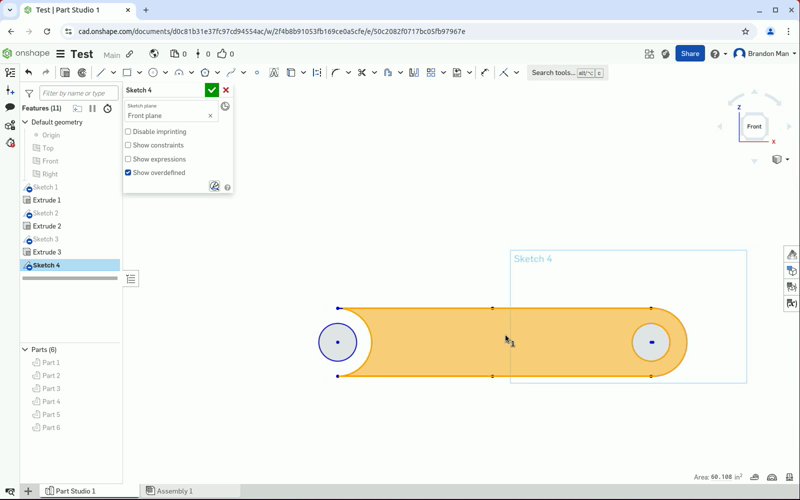
scroll(-6)
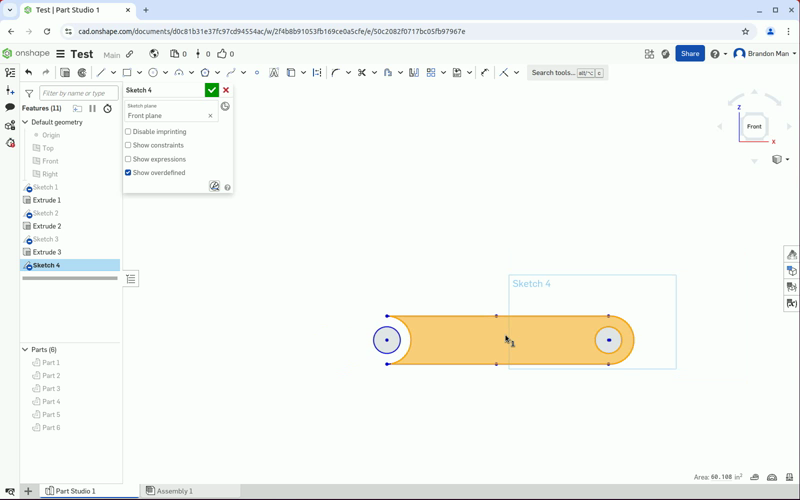
scroll(-6)
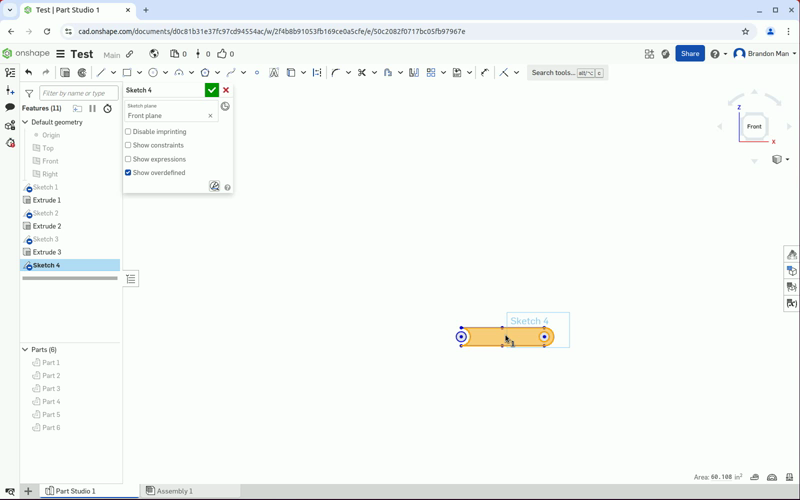
mouse_move(73, 352)
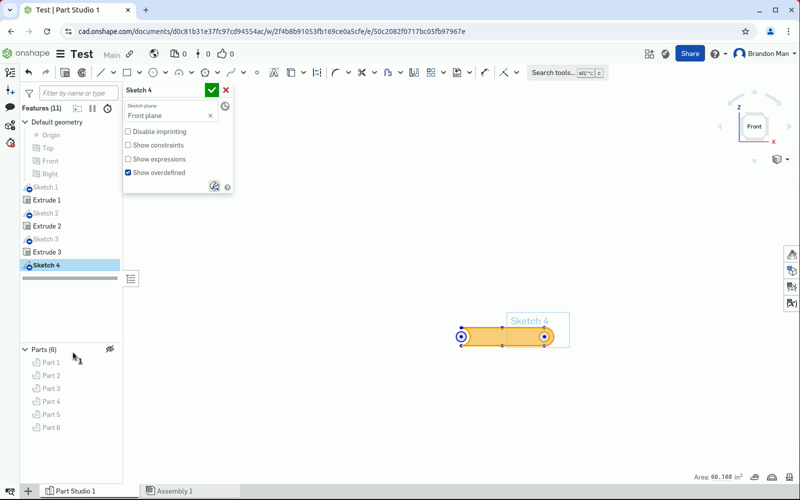
key(shift+y)
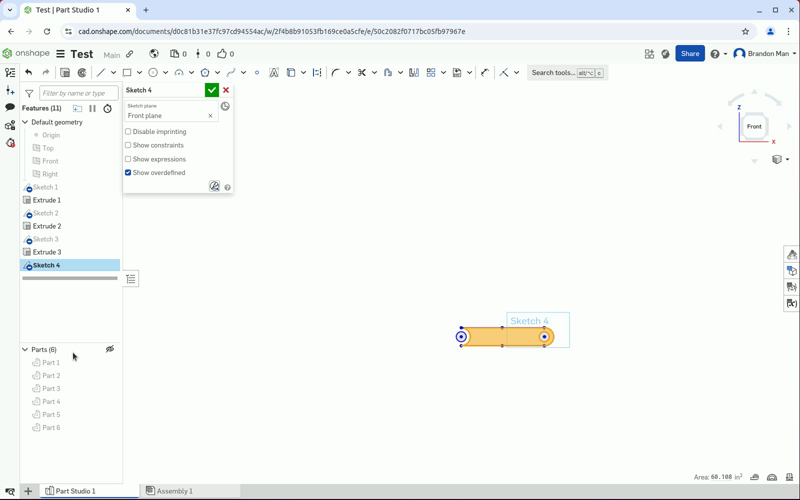
key(shift+e)
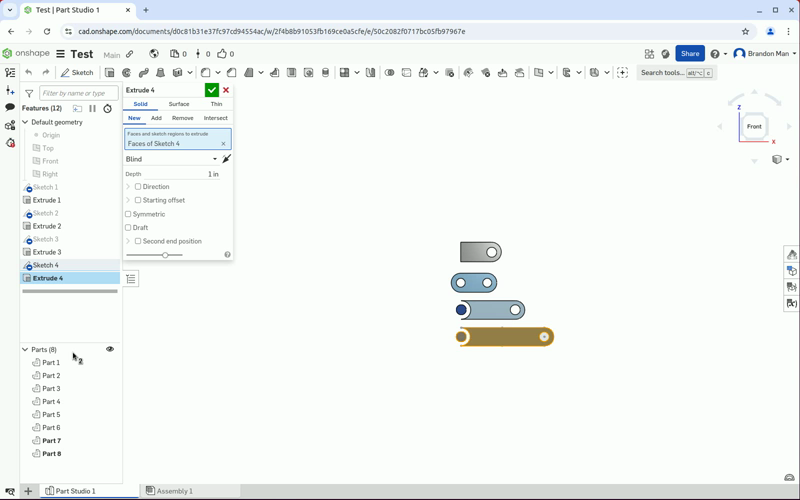
mouse_move(143, 106)
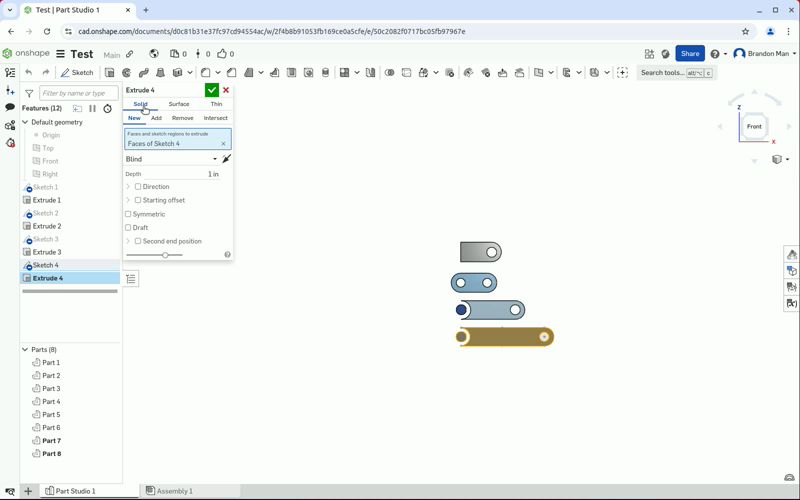
click(143, 106)
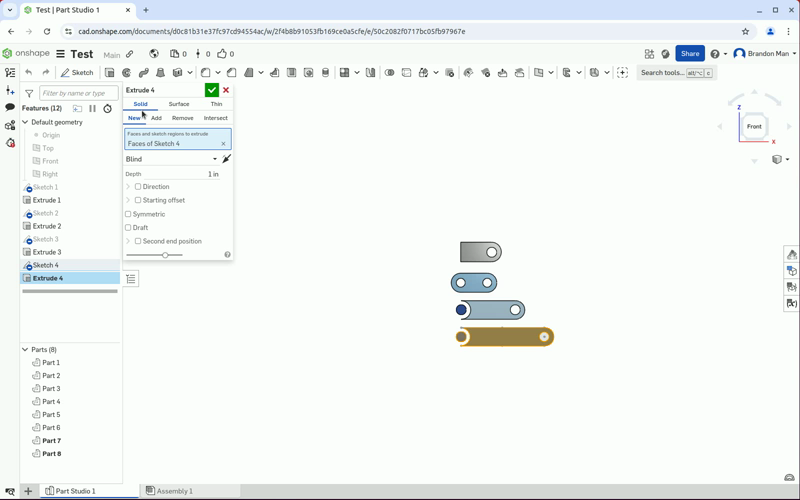
mouse_move(137, 120)
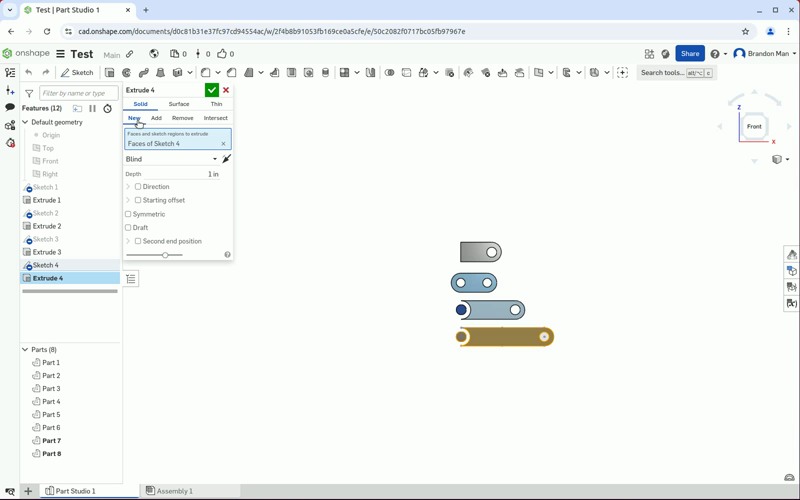
click(137, 120)
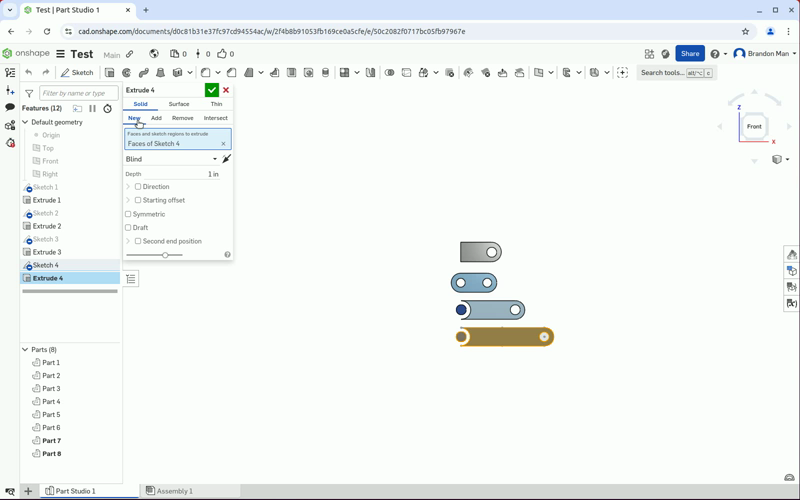
key(tab, 4)
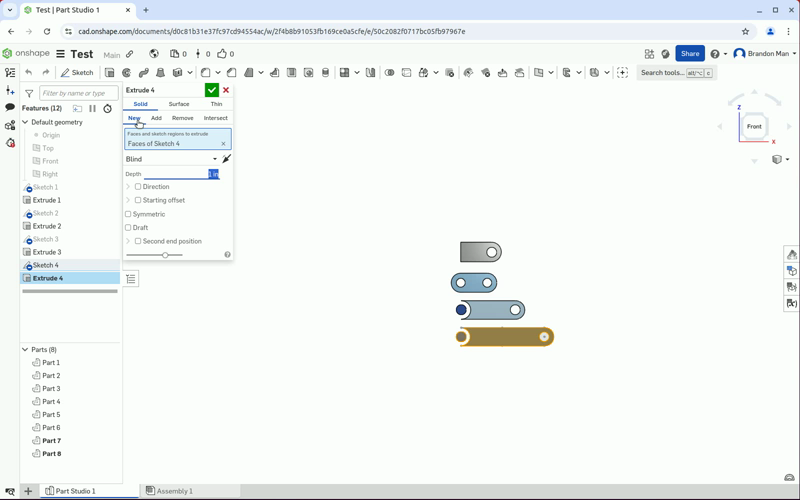
text(1.204)
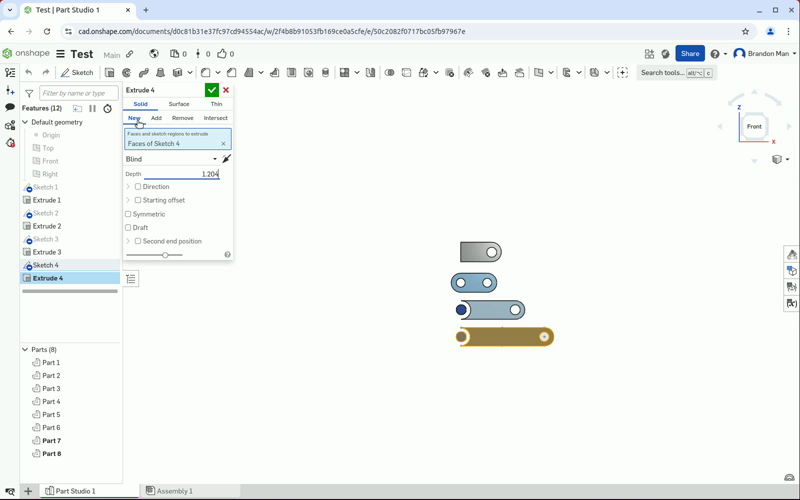
key(enter)
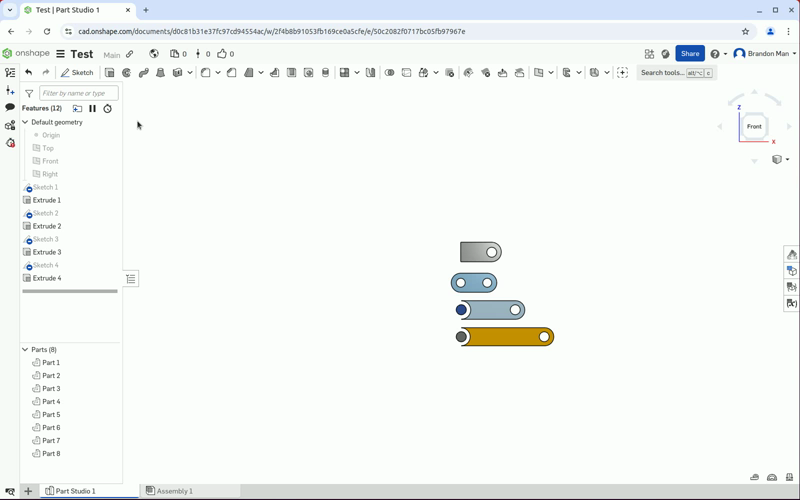
key(shift+h)
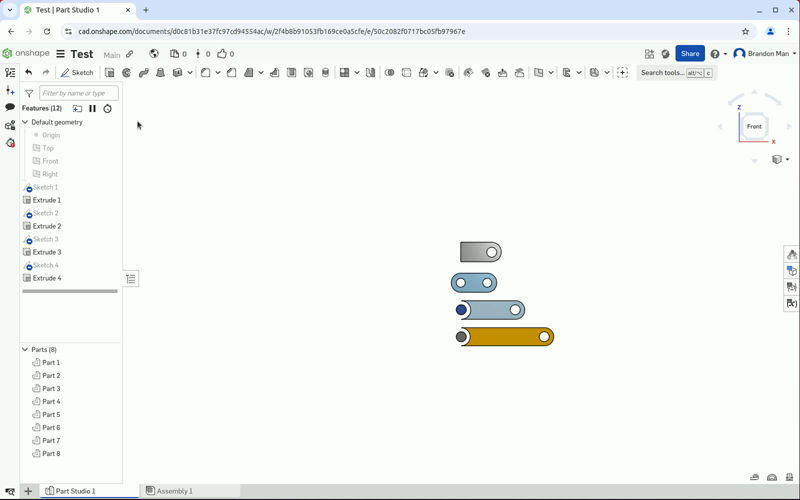
key(shift+h)
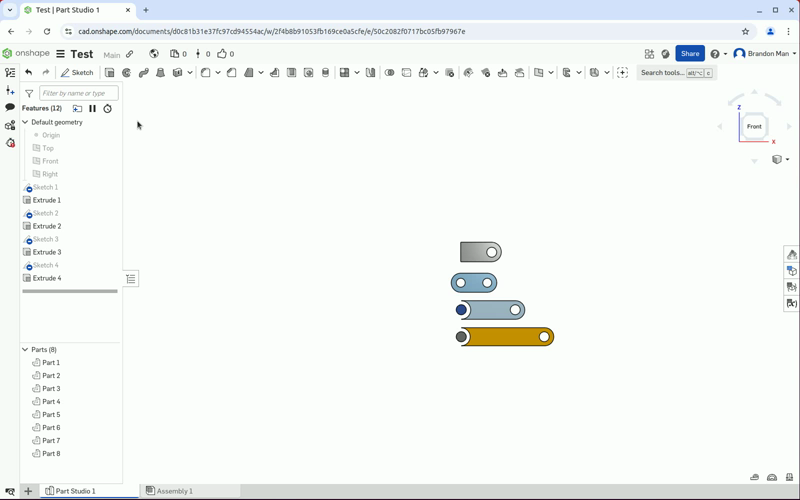
mouse_move(73, 189)
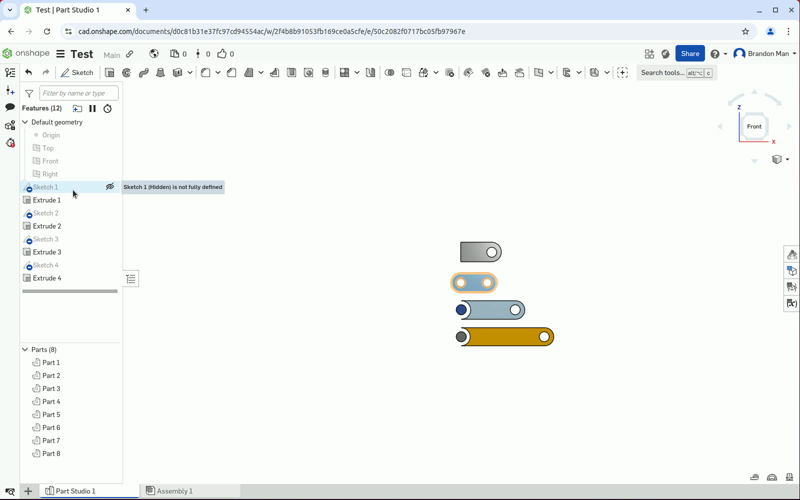
click(73, 189)
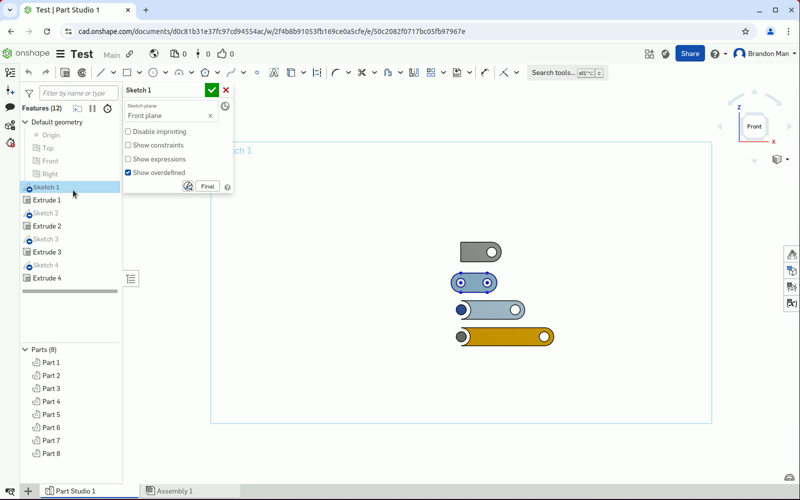
mouse_move(229, 92)
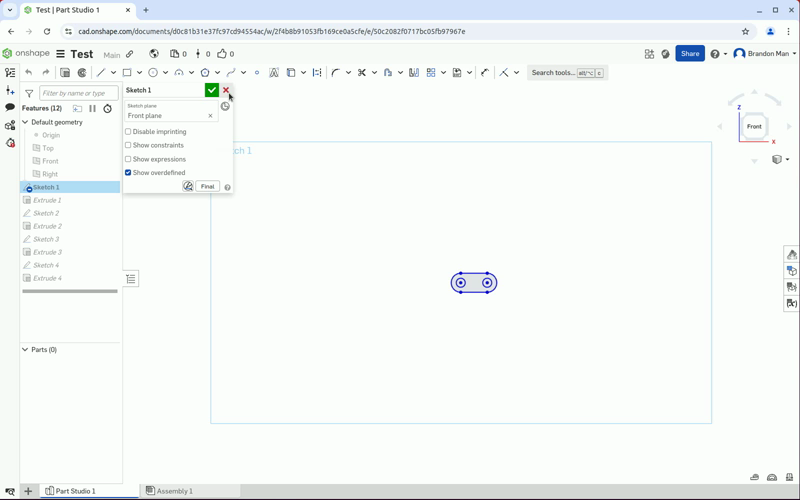
click(229, 92)
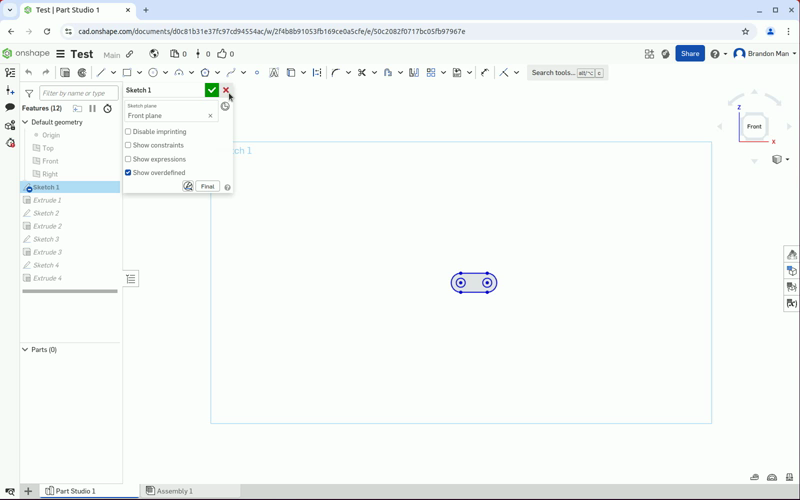
key(shift+s)
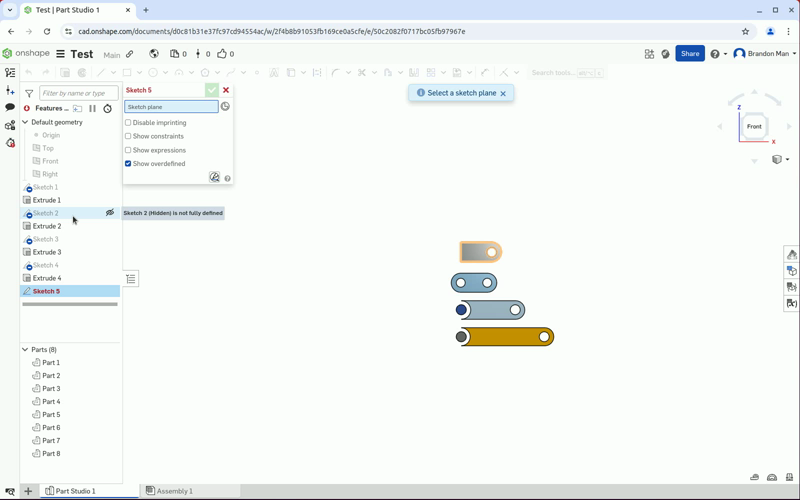
scroll(3)
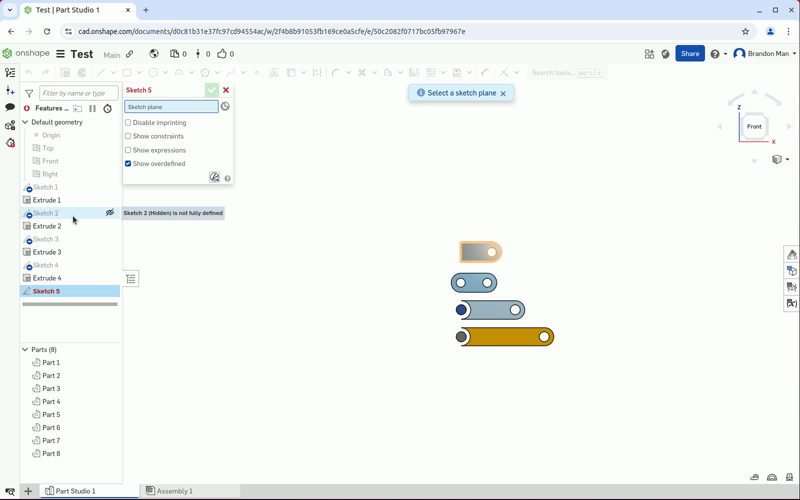
mouse_move(73, 163)
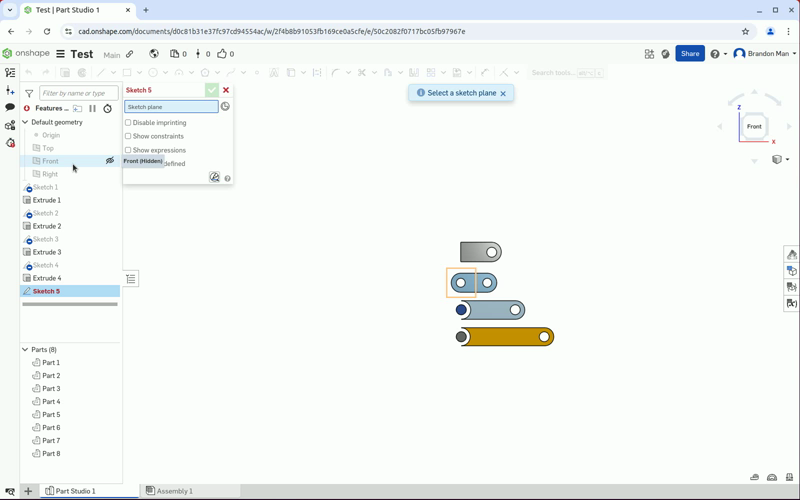
click(73, 163)
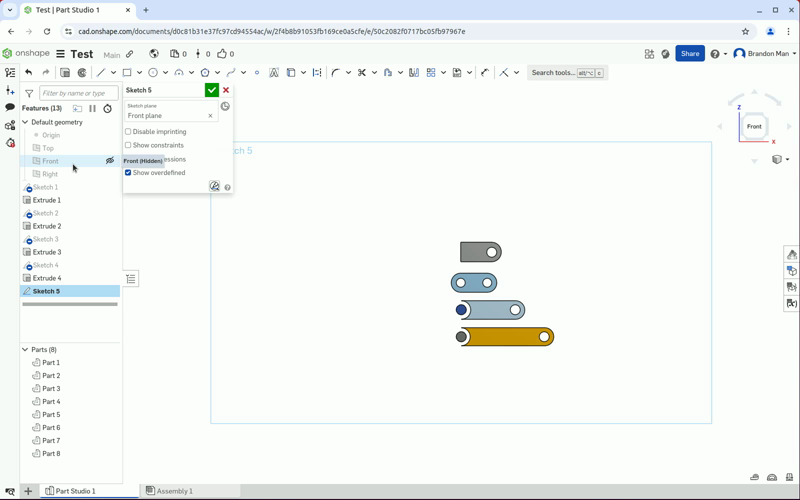
mouse_move(73, 352)
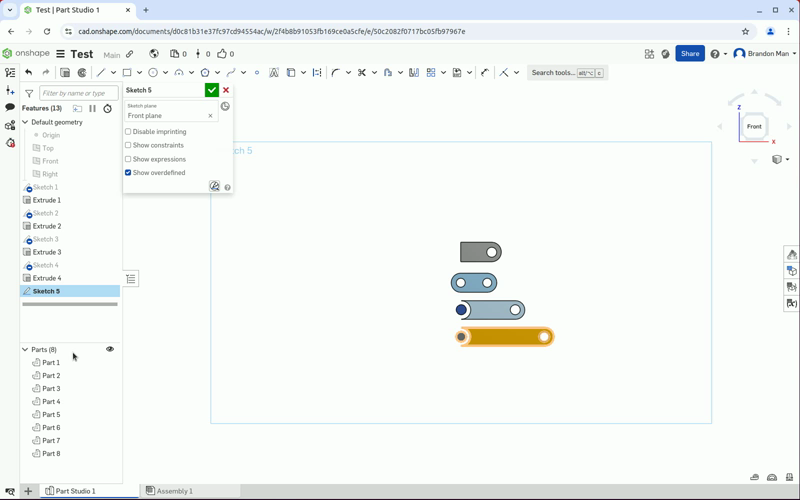
key(y)
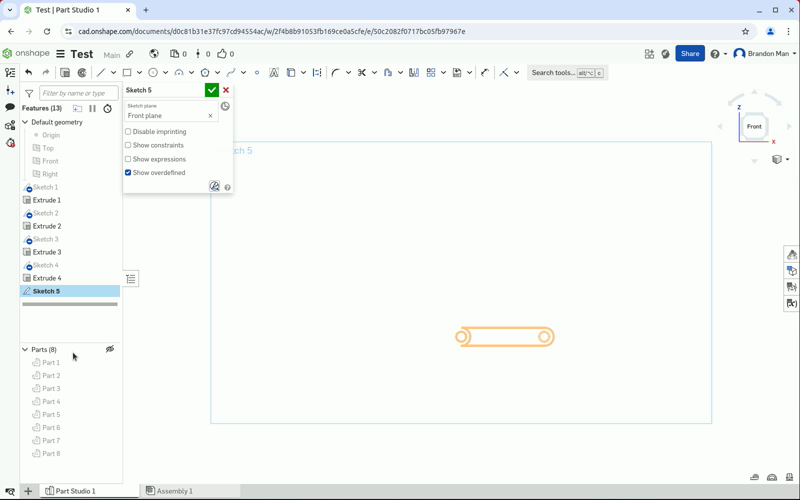
key(c)
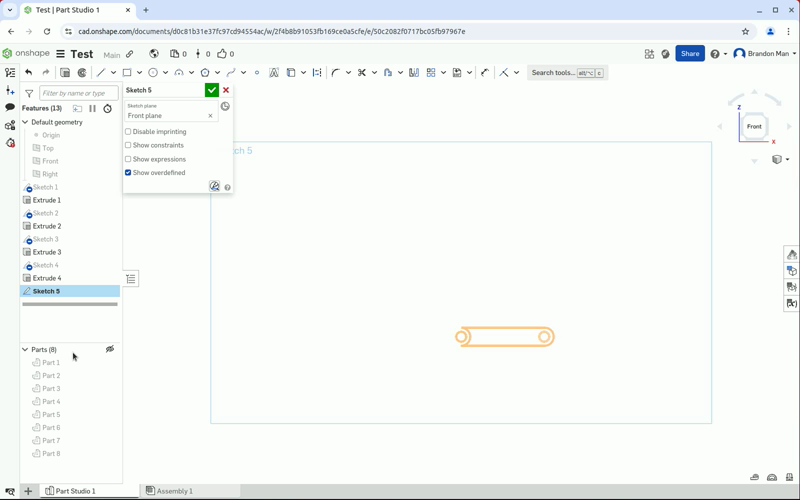
key_down(shift)
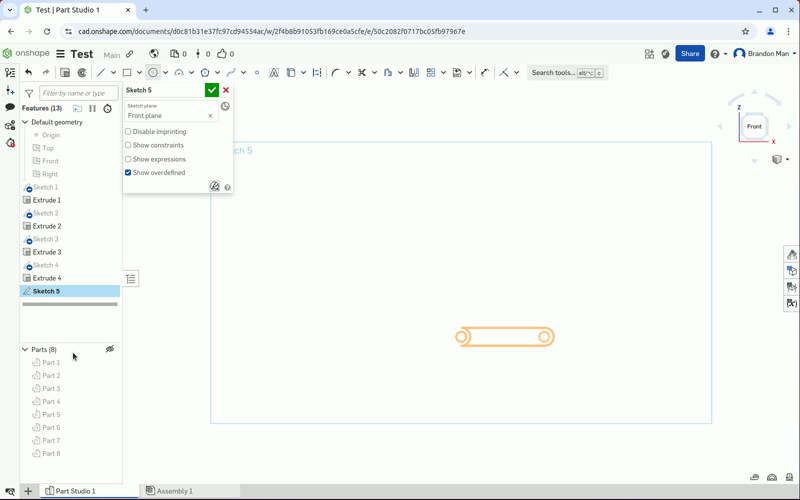
mouse_move(461, 391)
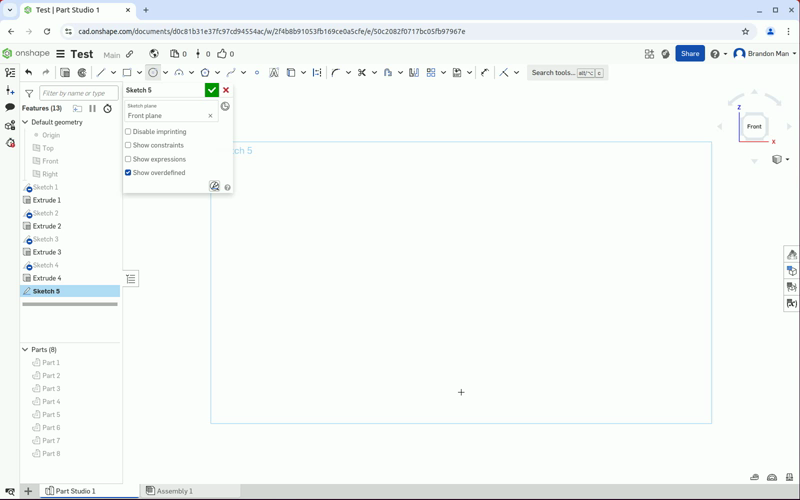
click(461, 391)
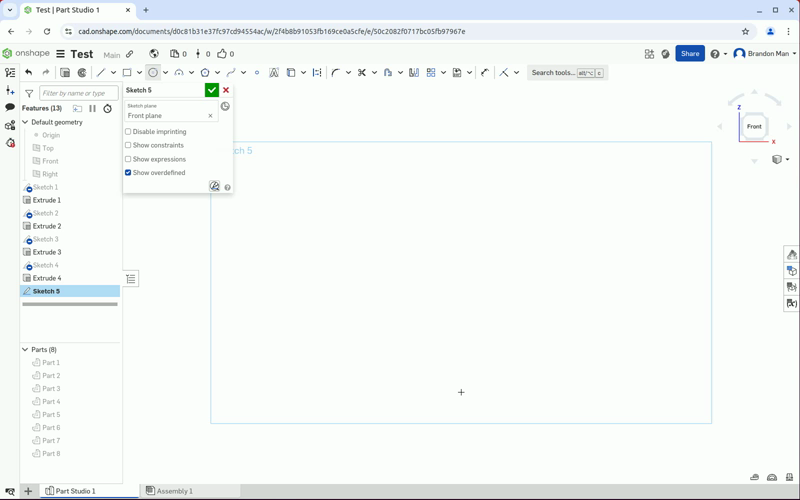
key_up(shift)
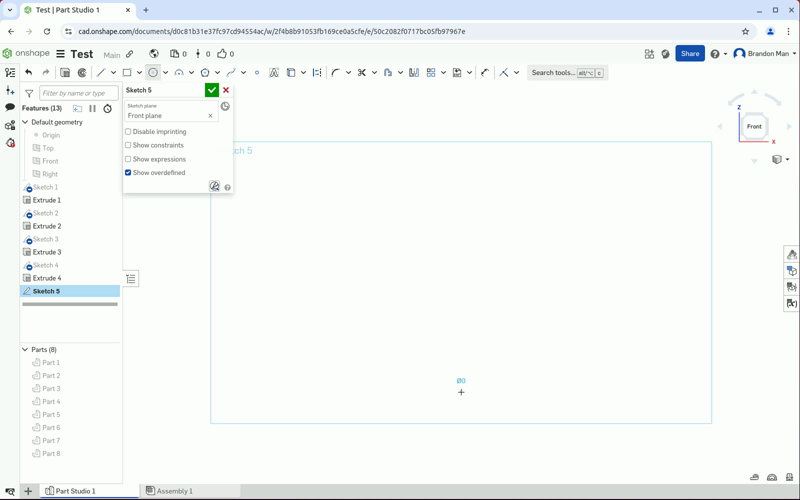
mouse_move(465, 391)
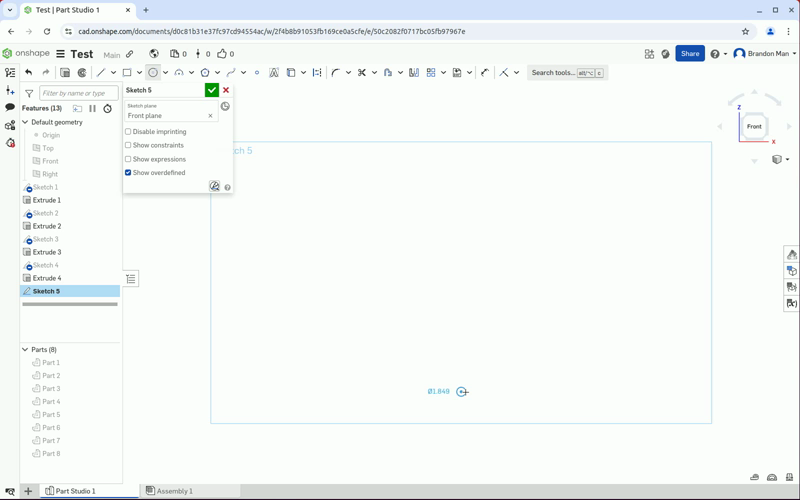
click(465, 391)
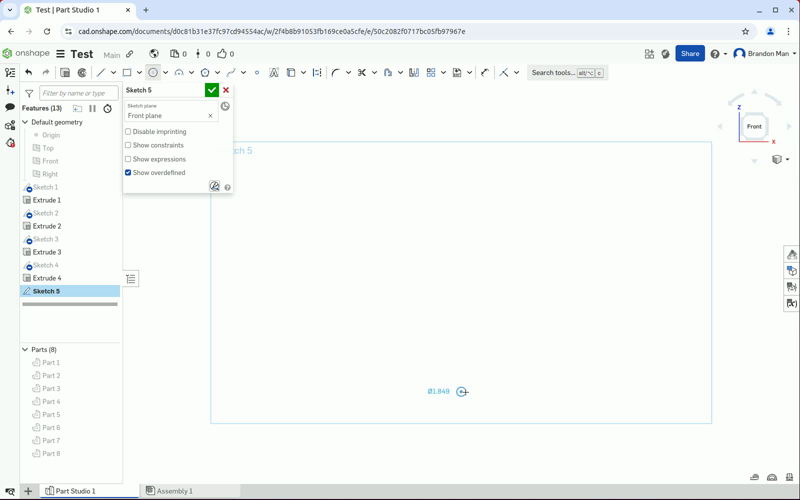
key(esc)
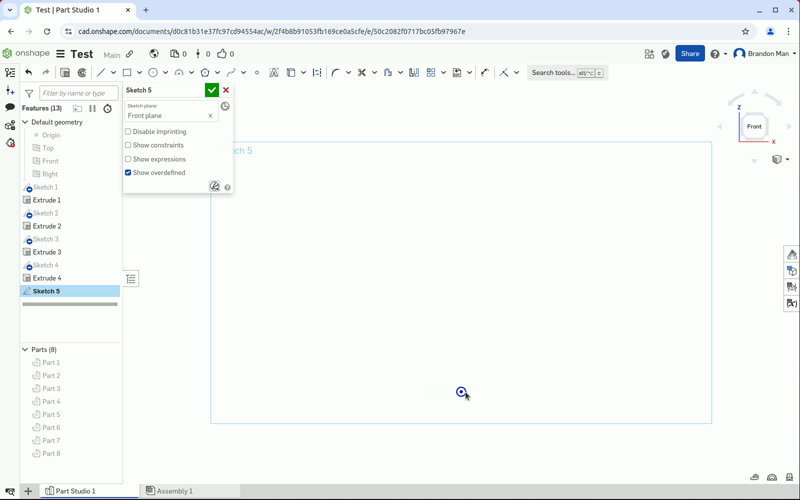
mouse_move(462, 390)
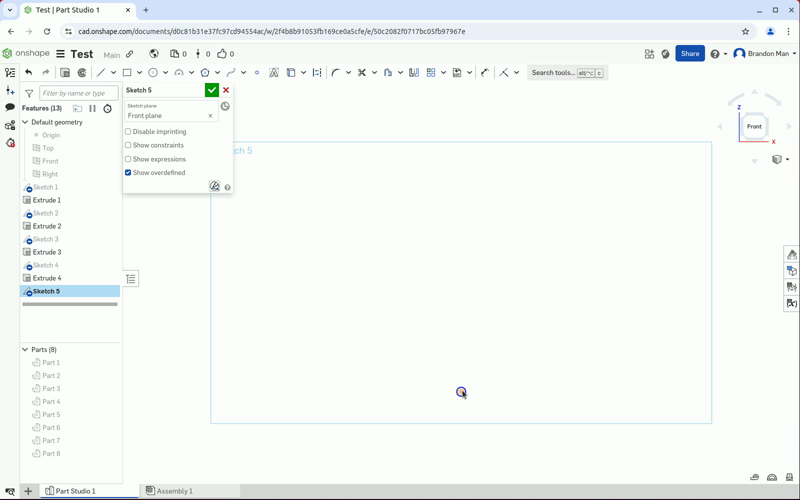
scroll(6)
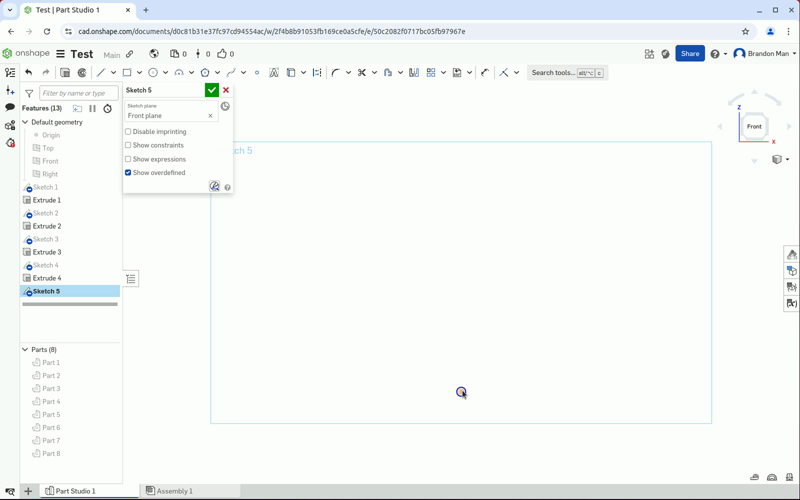
scroll(6)
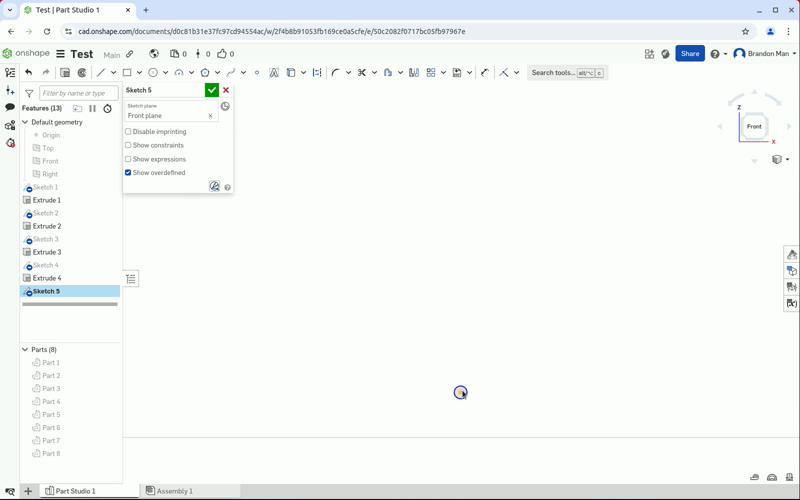
scroll(6)
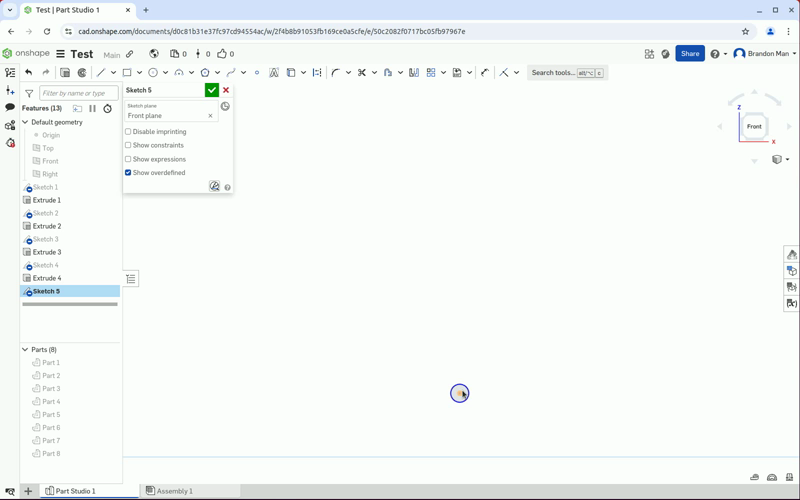
scroll(6)
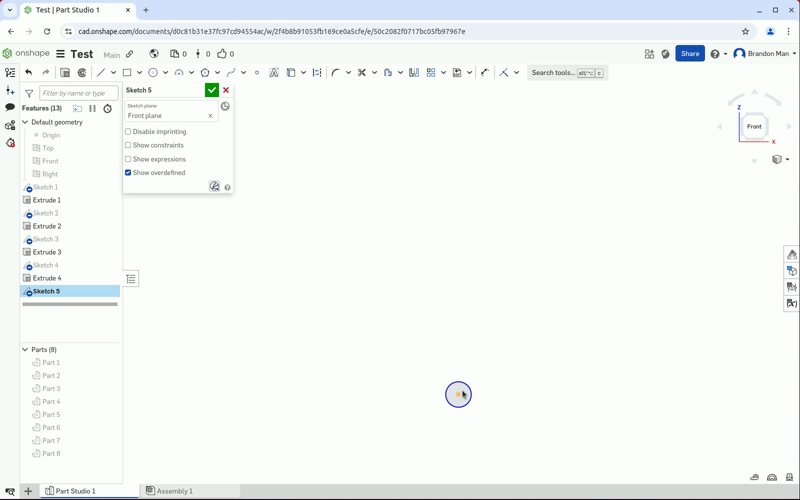
scroll(6)
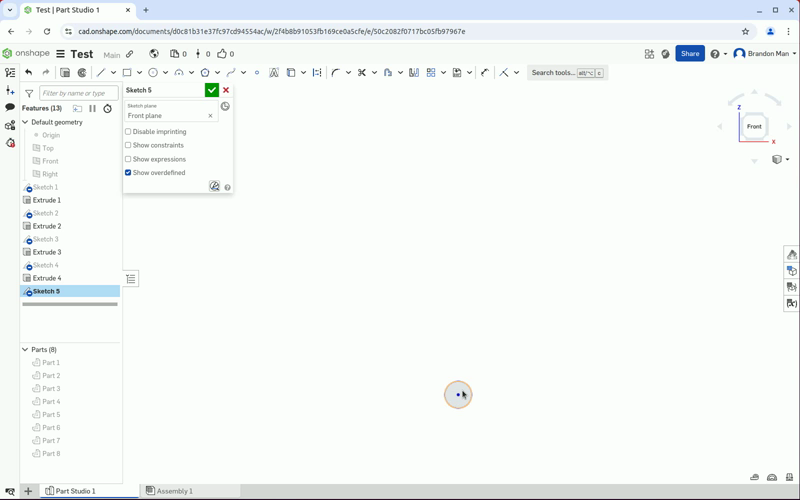
scroll(6)
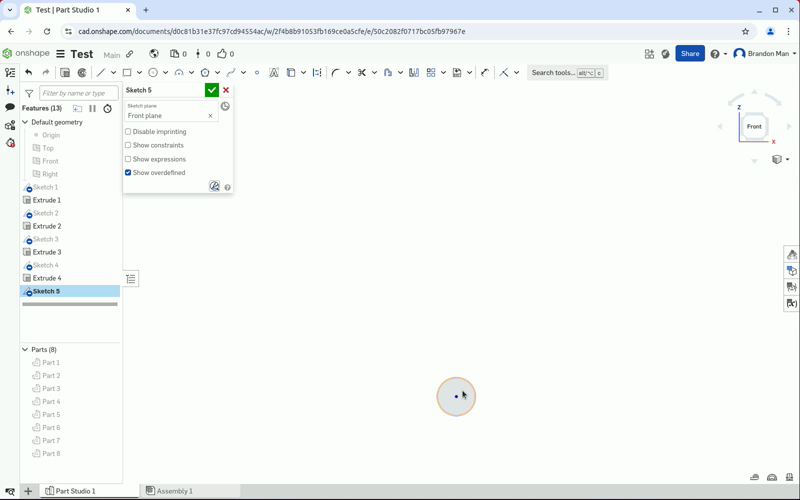
scroll(6)
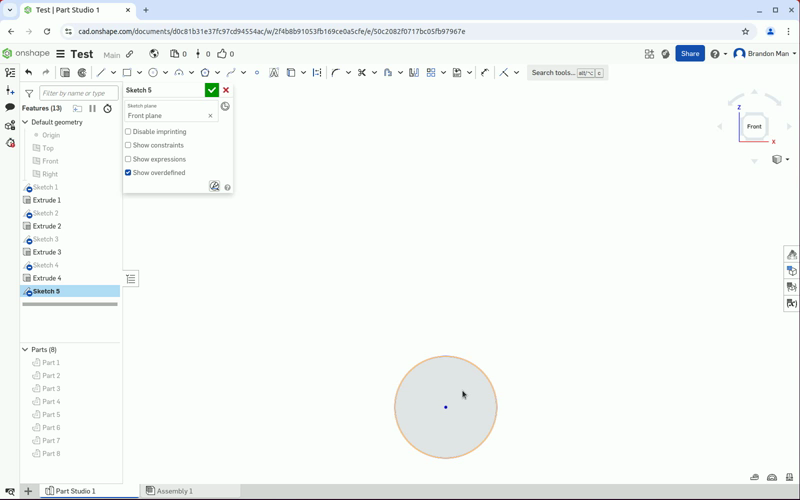
click(462, 390)
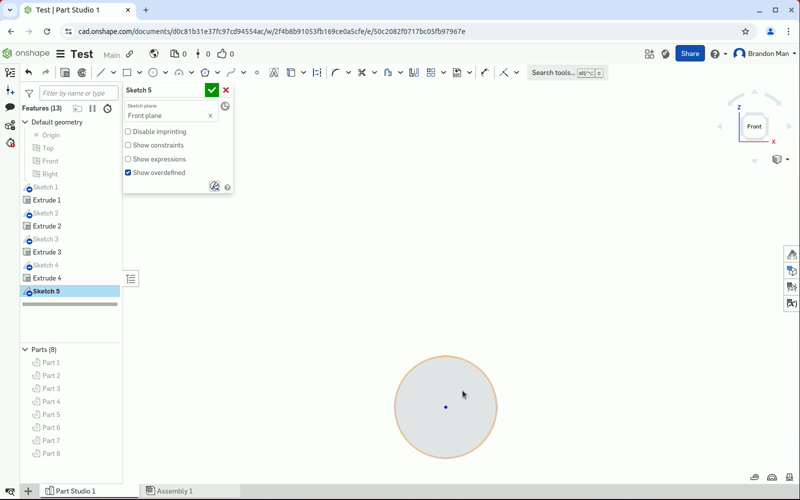
scroll(-6)
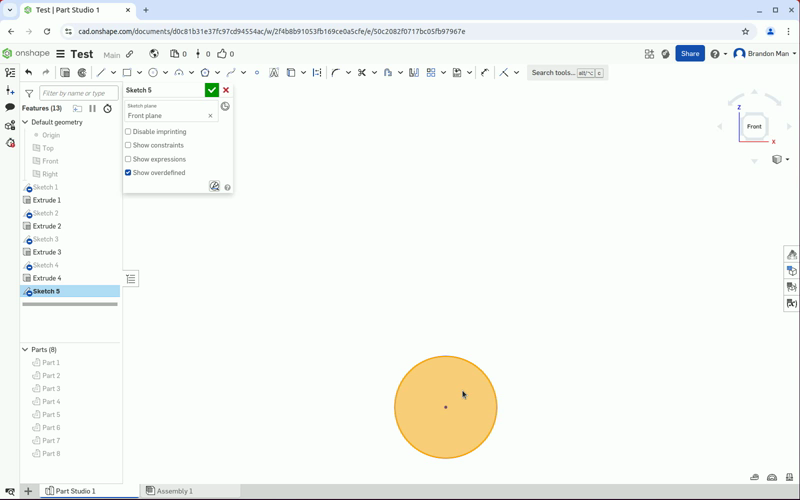
scroll(-6)
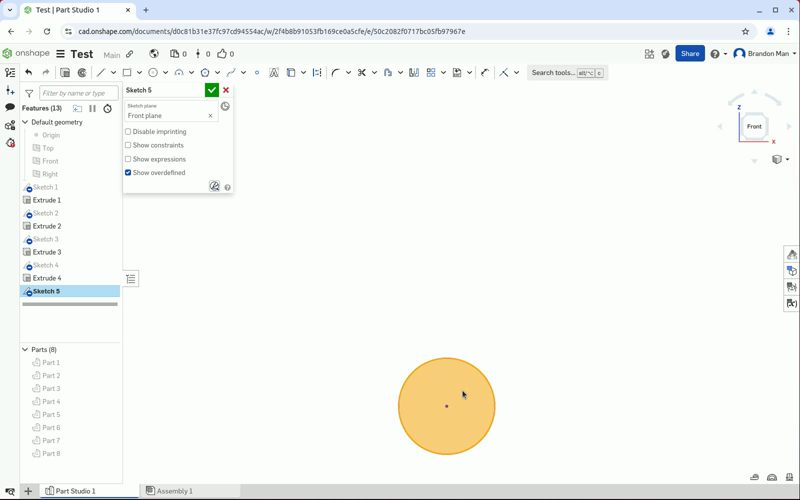
scroll(-6)
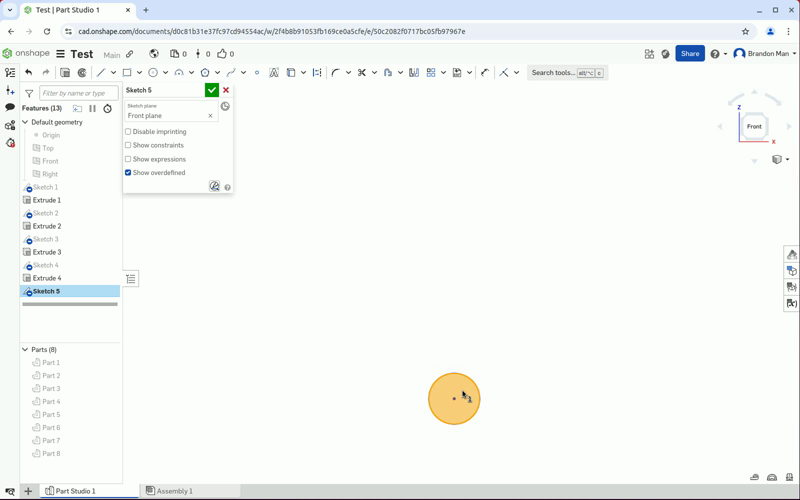
scroll(-6)
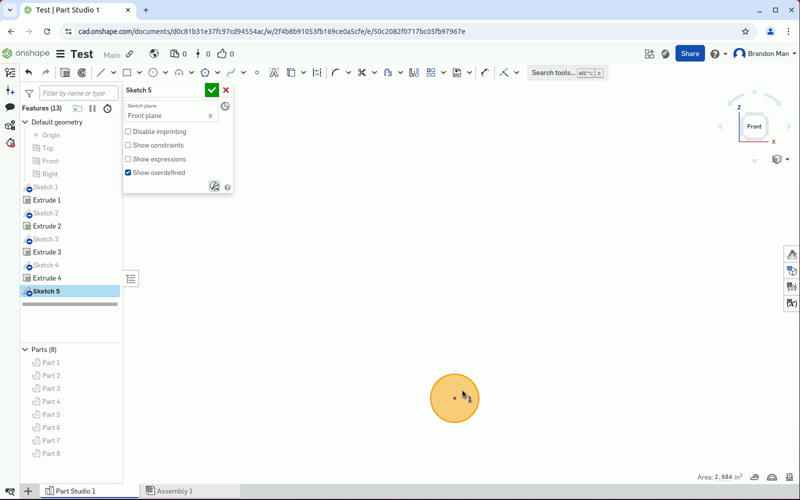
scroll(-6)
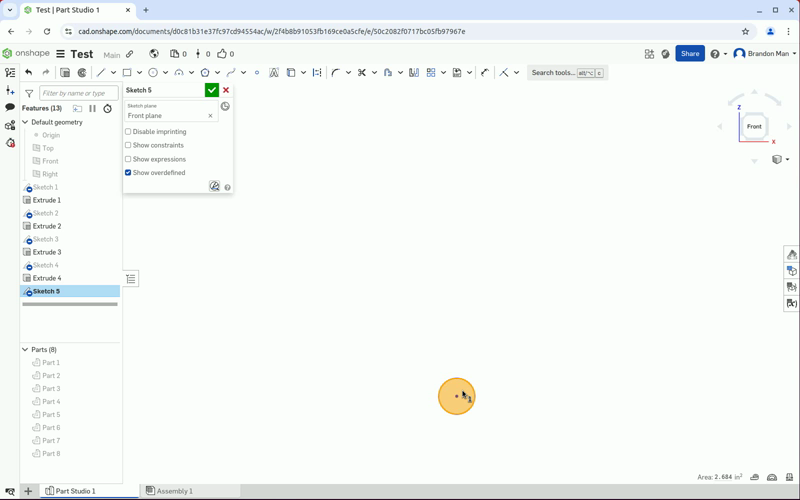
scroll(-6)
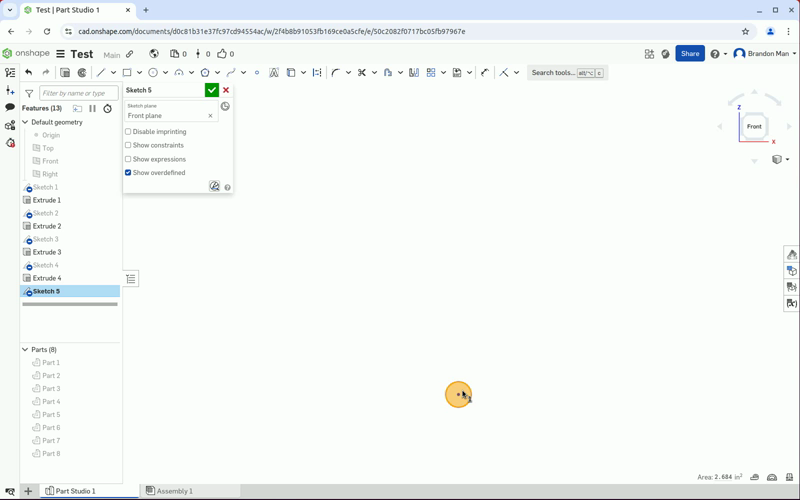
scroll(-6)
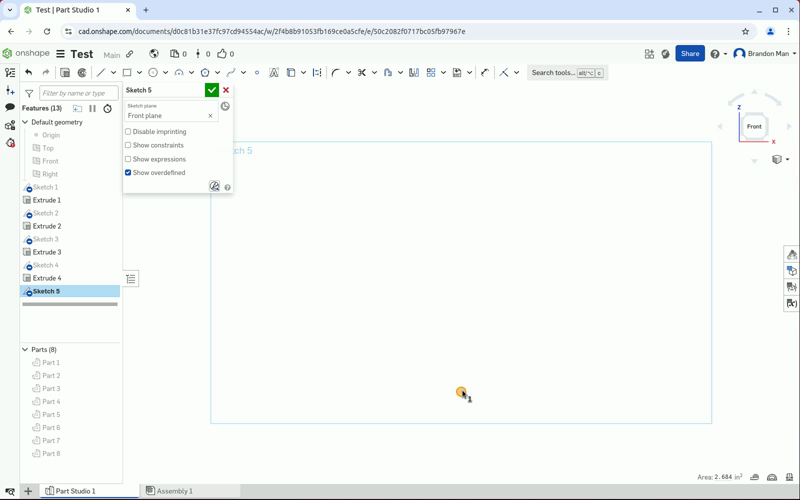
mouse_move(73, 352)
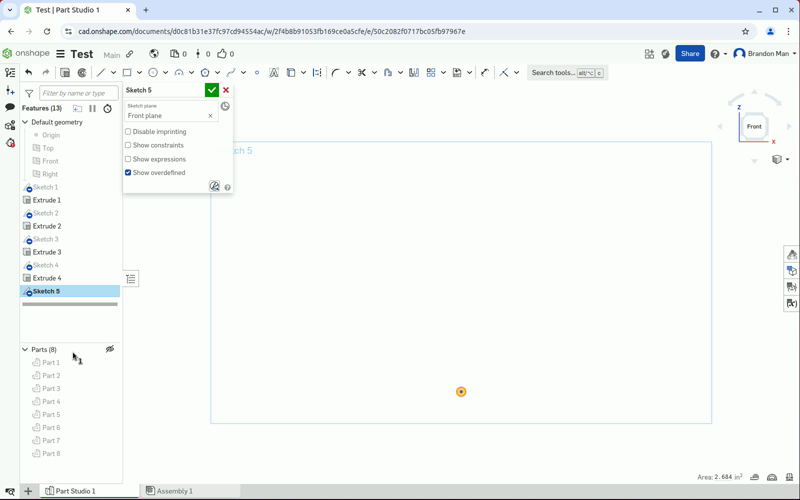
key(shift+y)
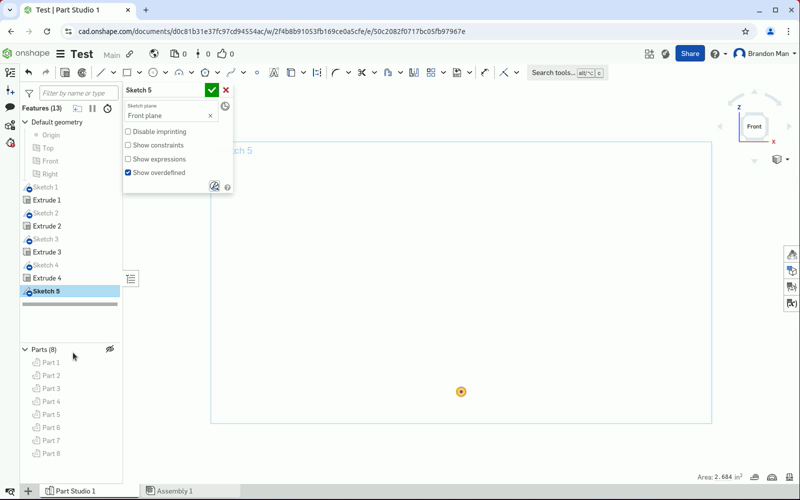
key(shift+e)
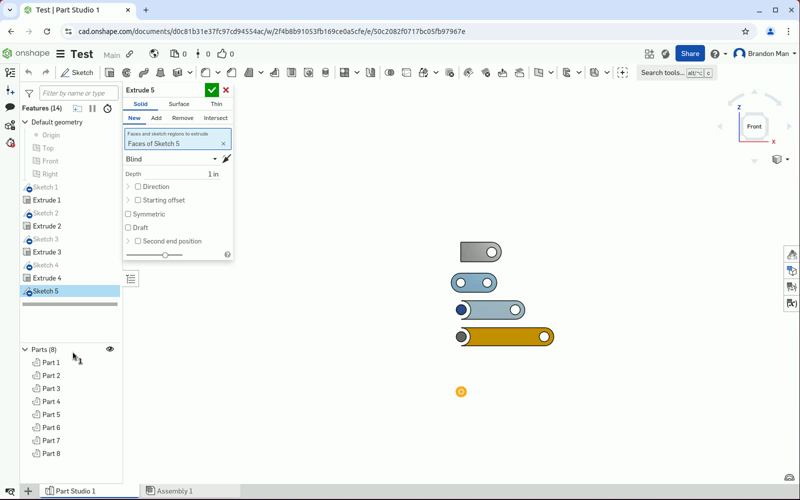
mouse_move(143, 106)
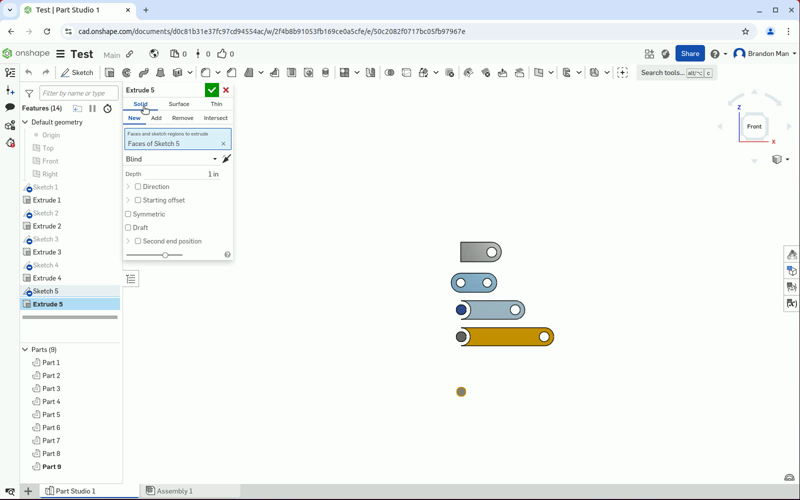
click(143, 106)
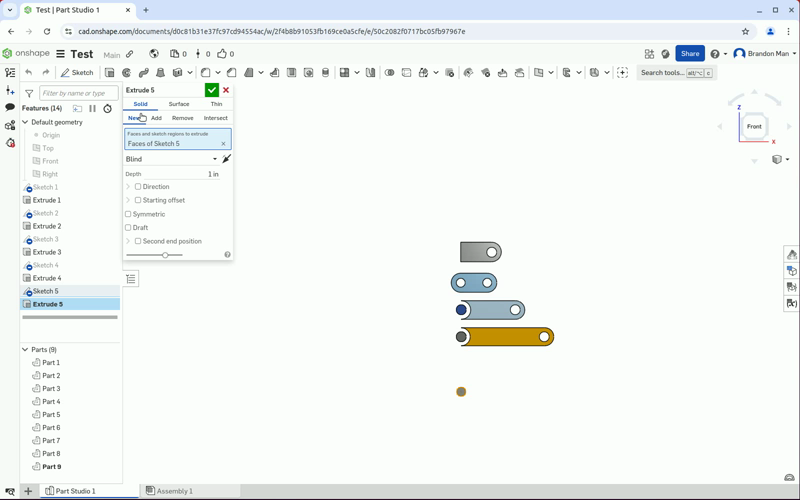
mouse_move(137, 120)
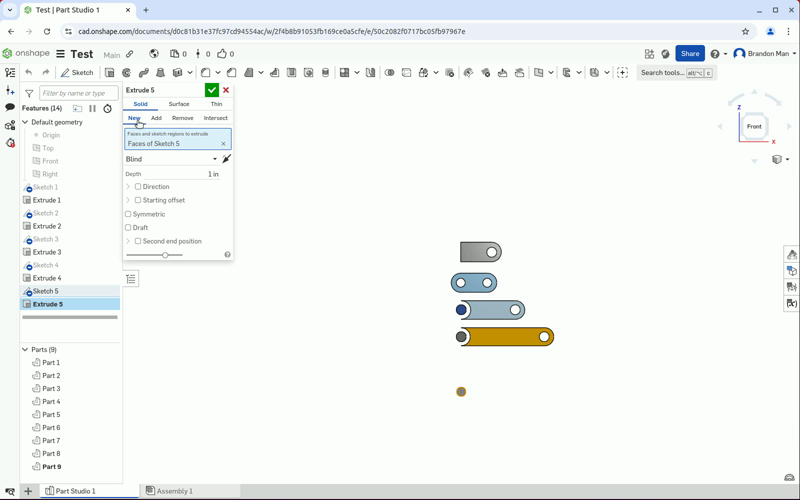
click(137, 120)
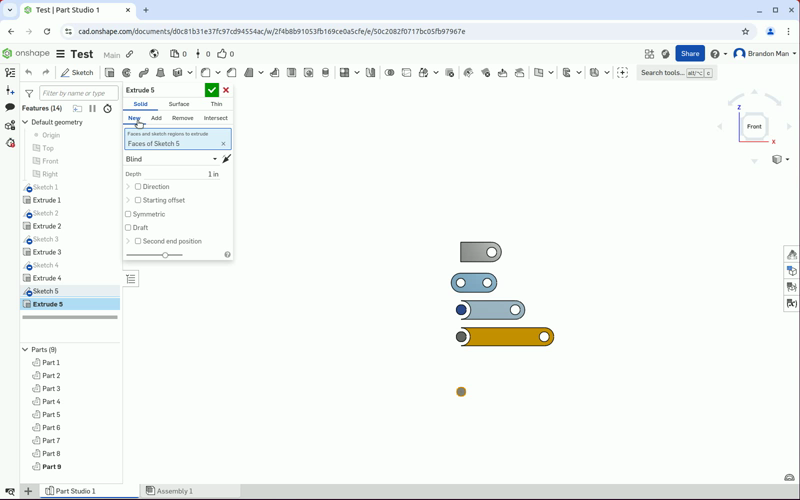
key(tab, 4)
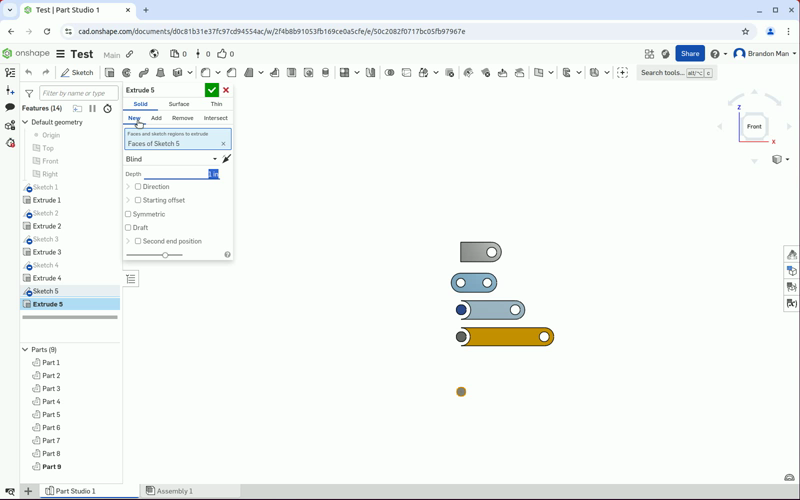
text(2.407)
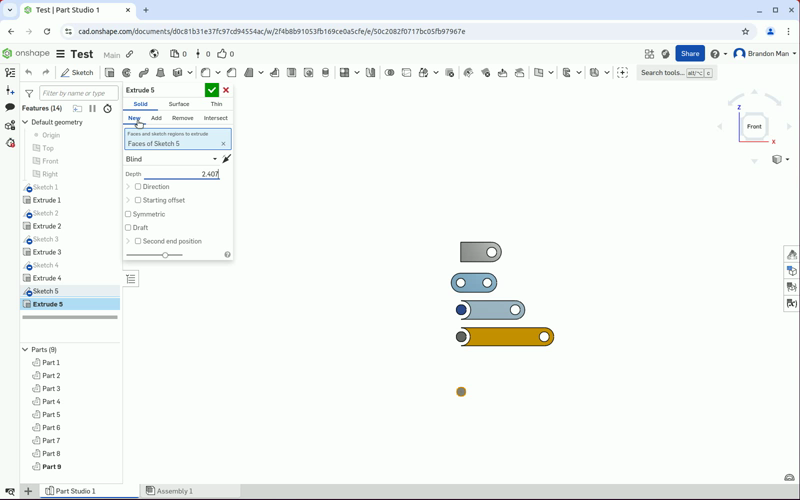
key(enter)
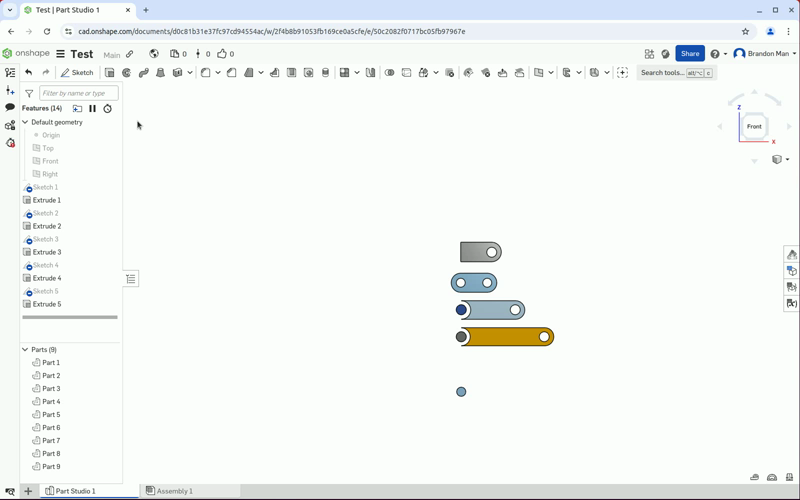
key(shift+h)
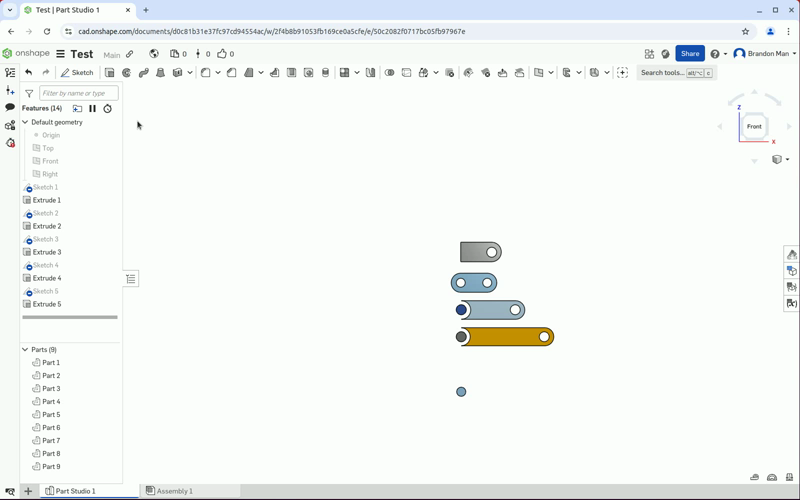
key(shift+h)
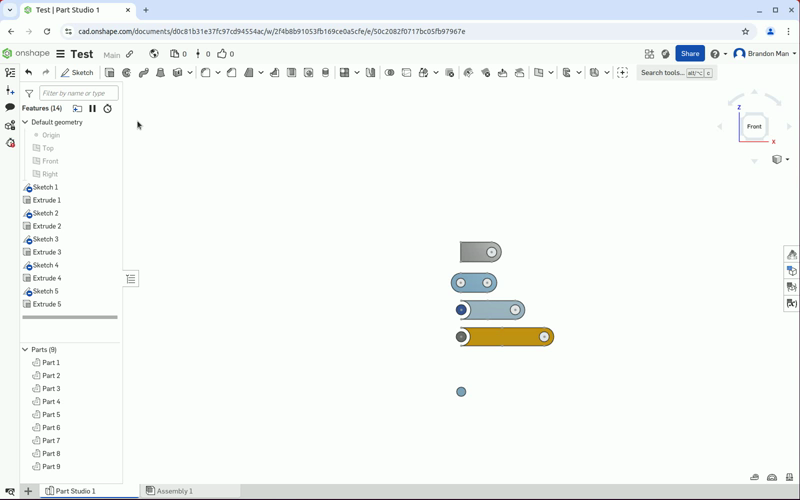
key(shift+7)
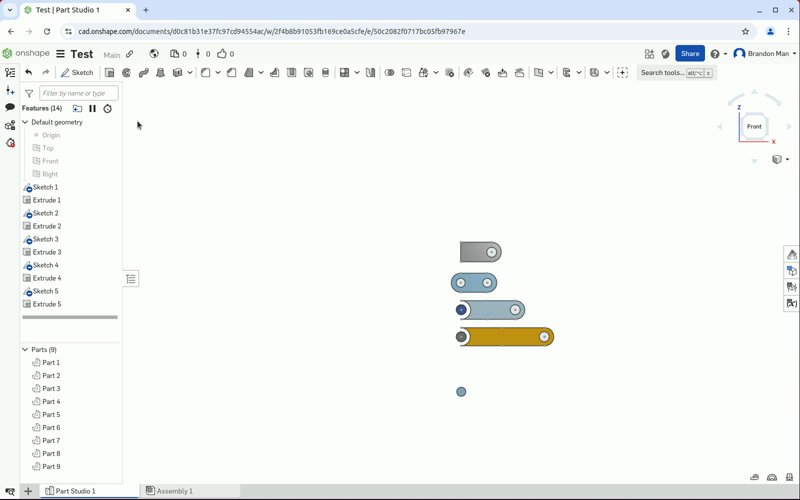
key(left, 2)
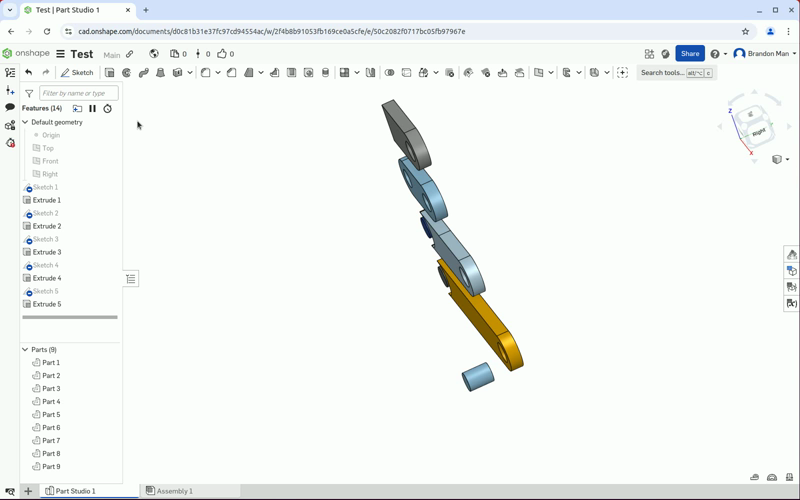
key(down, 2)
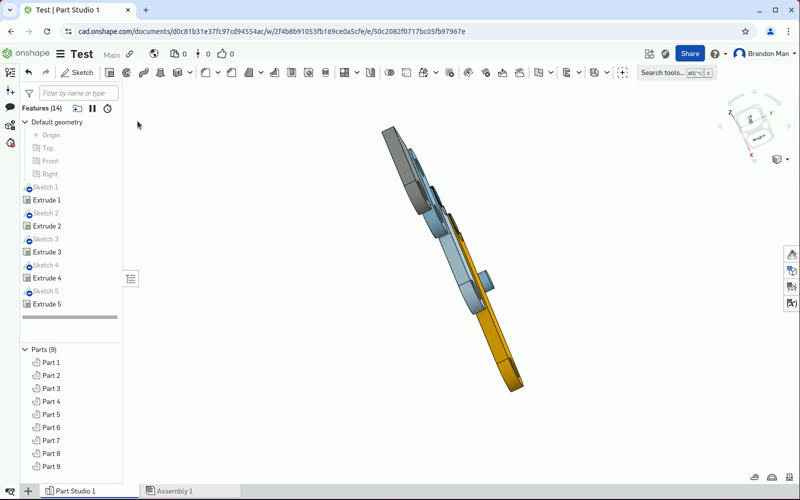
key(up, 2)
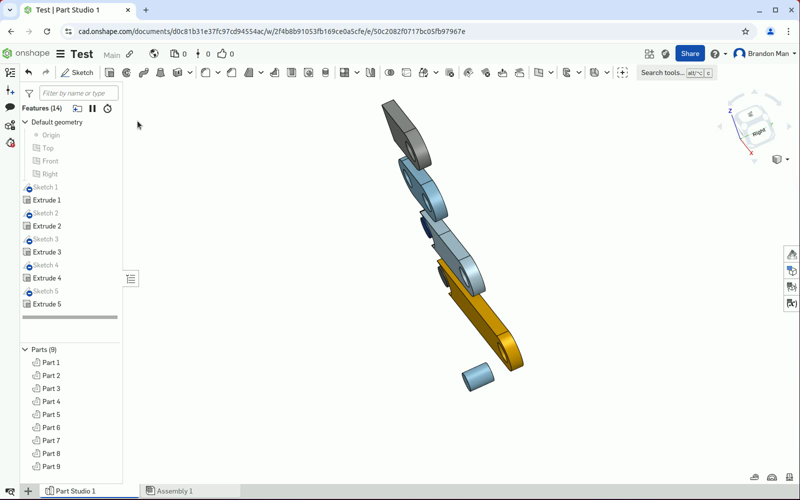
key(right, 2)
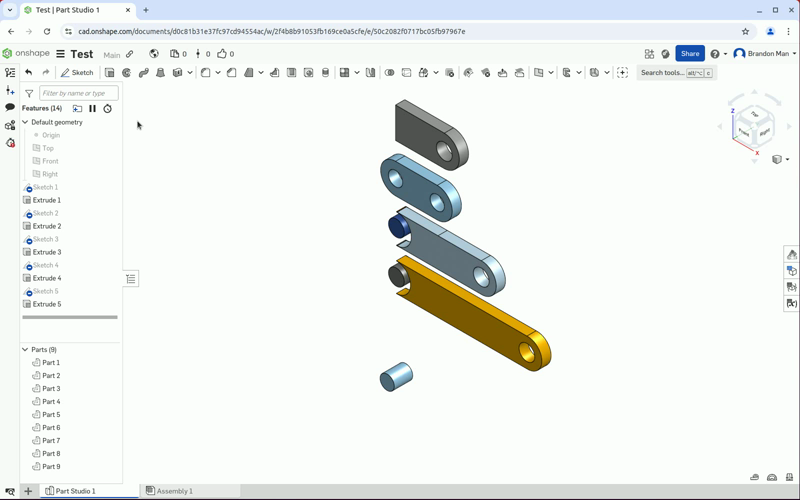
mouse_move(73, 189)
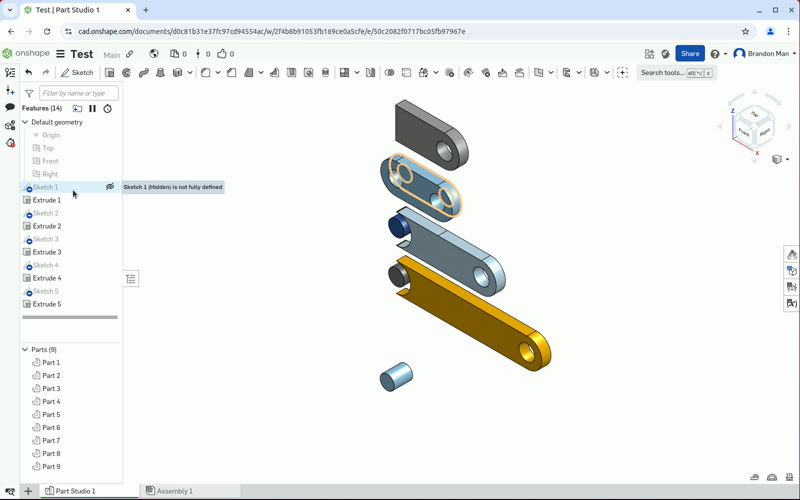
click(73, 189)